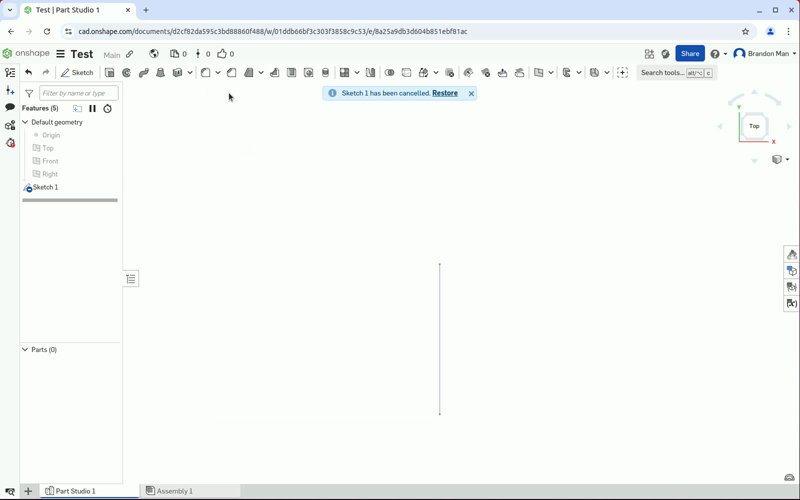
key(shift+h)
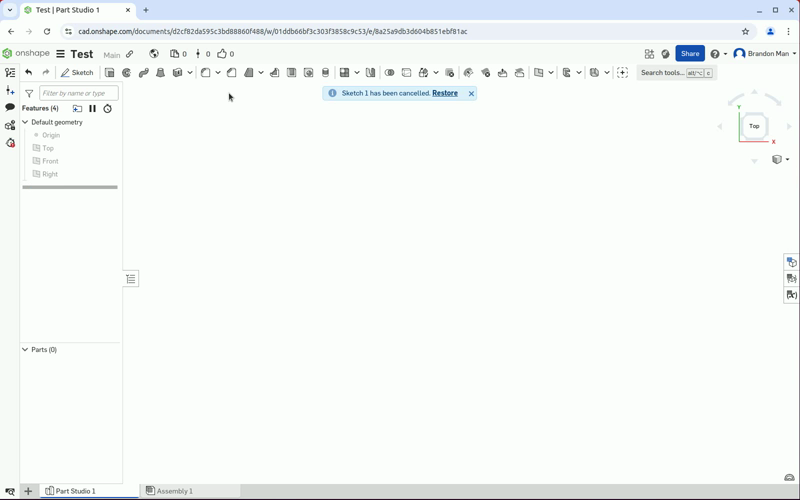
mouse_move(73, 352)
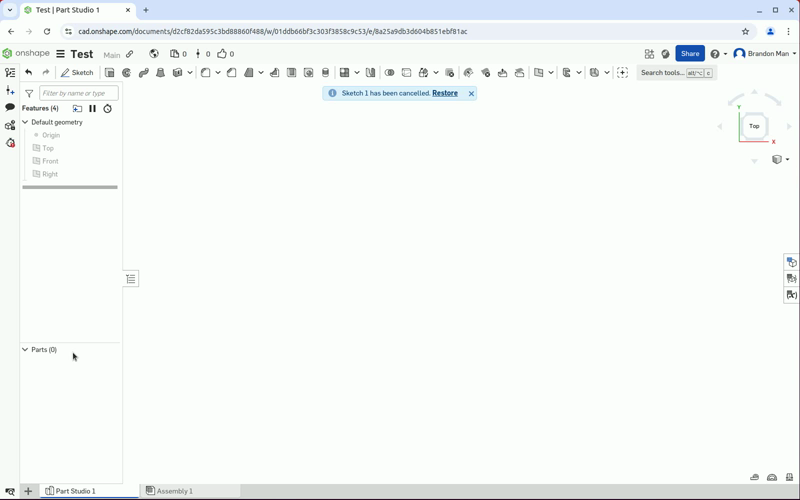
key(y)
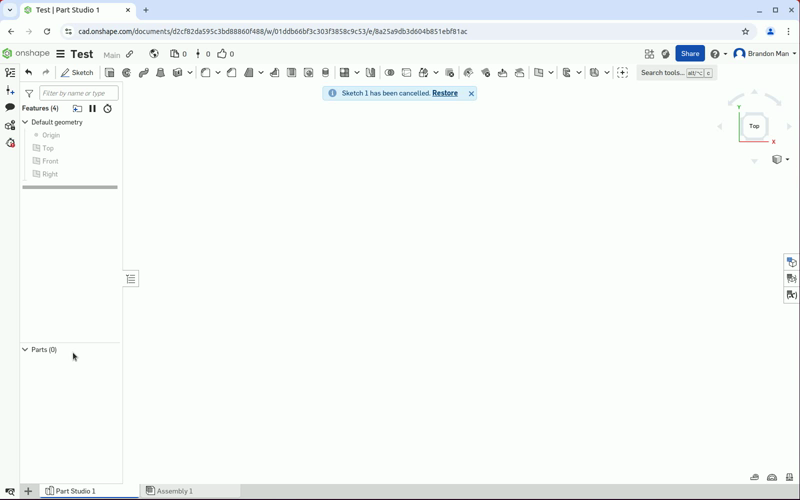
key(shift+p)
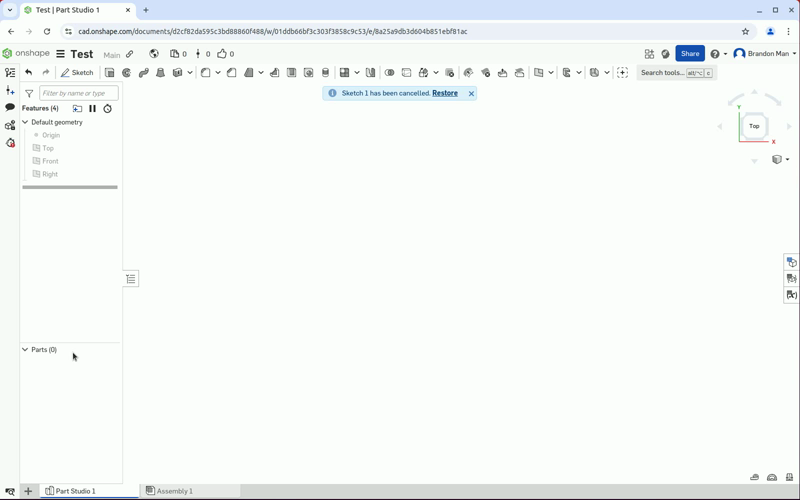
key(space)
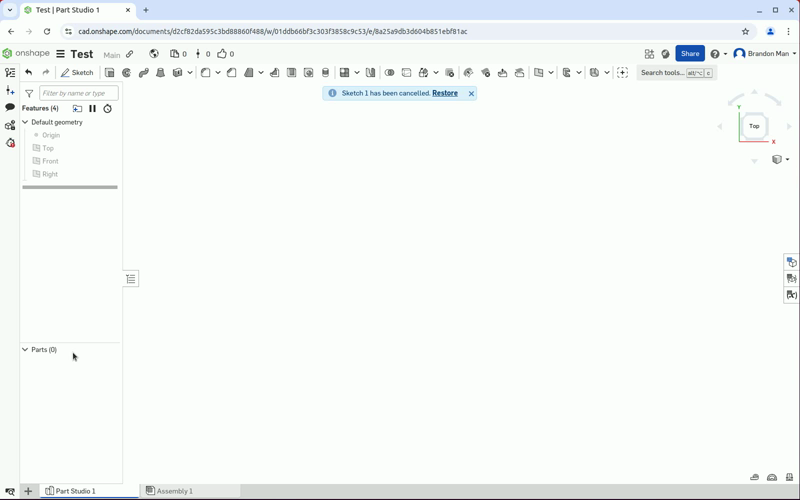
key_down(shift)
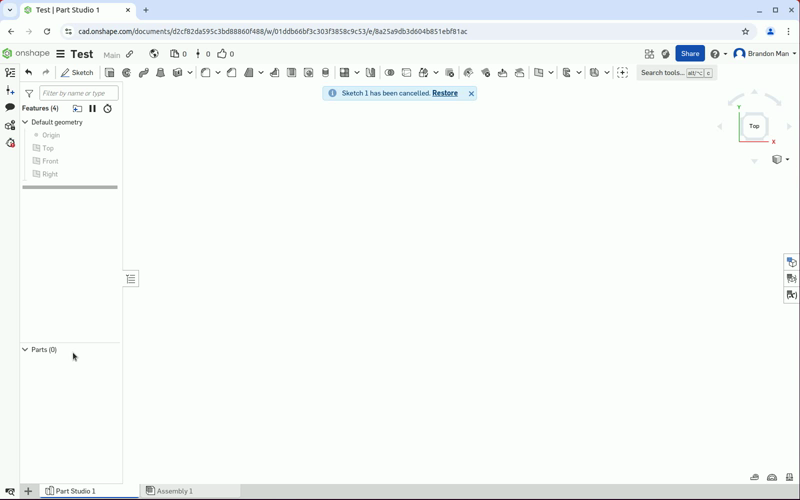
key(up)
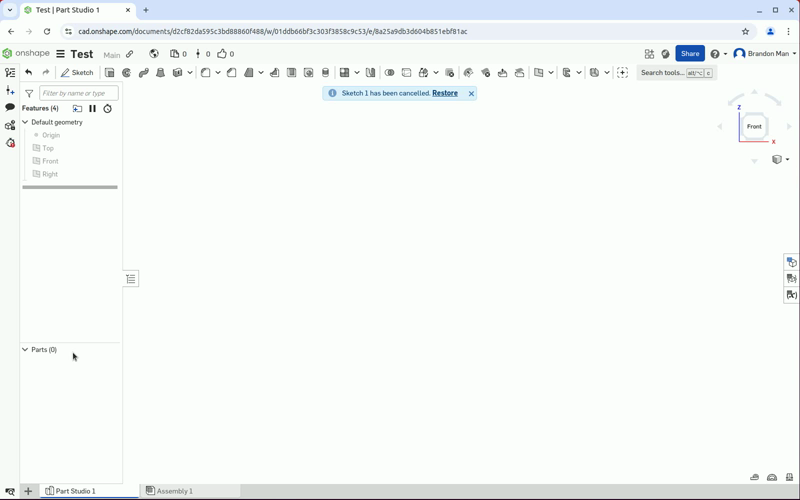
key_up(shift)
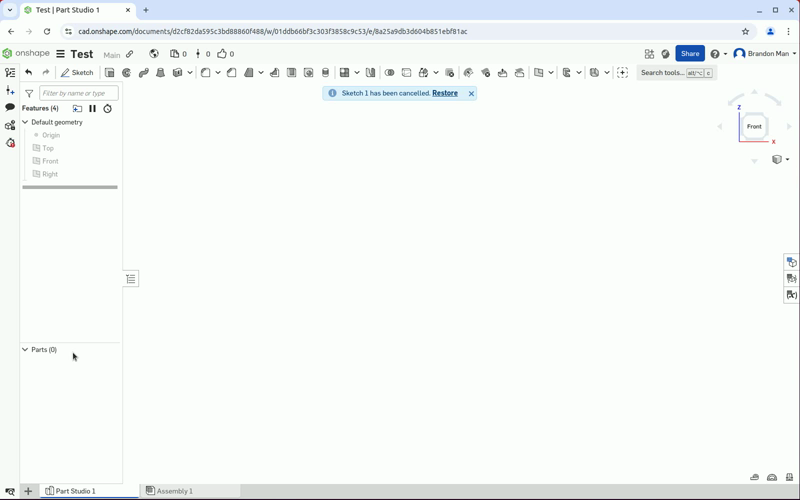
mouse_move(73, 352)
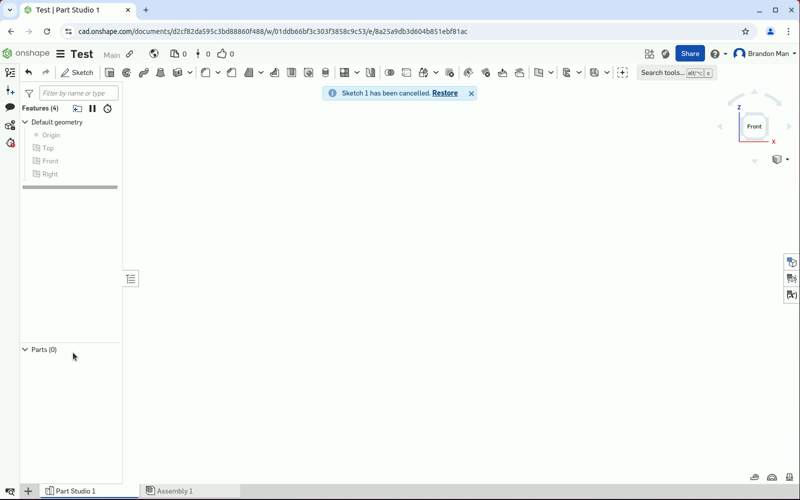
key(shift+y)
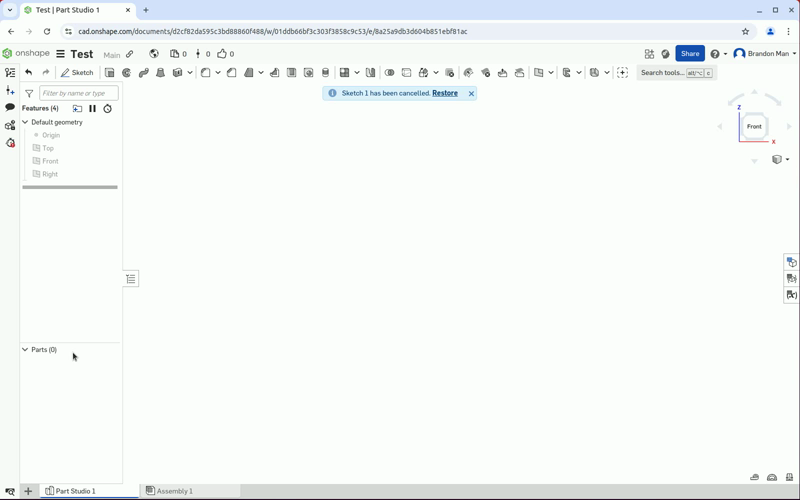
key(shift+s)
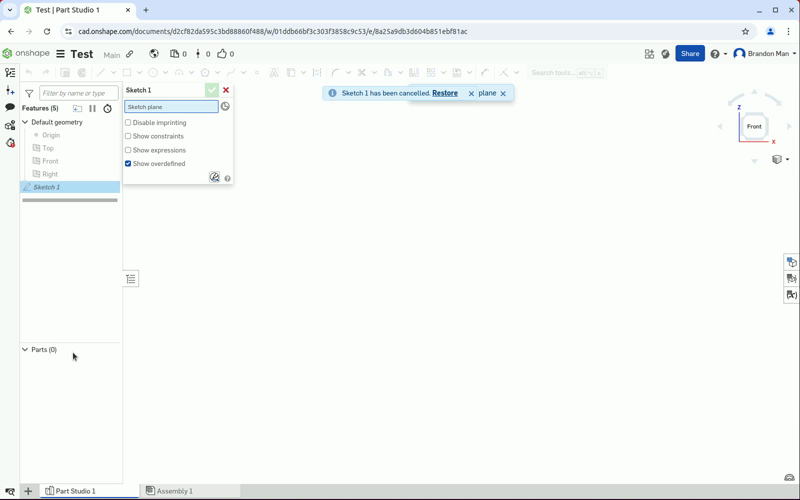
mouse_move(73, 163)
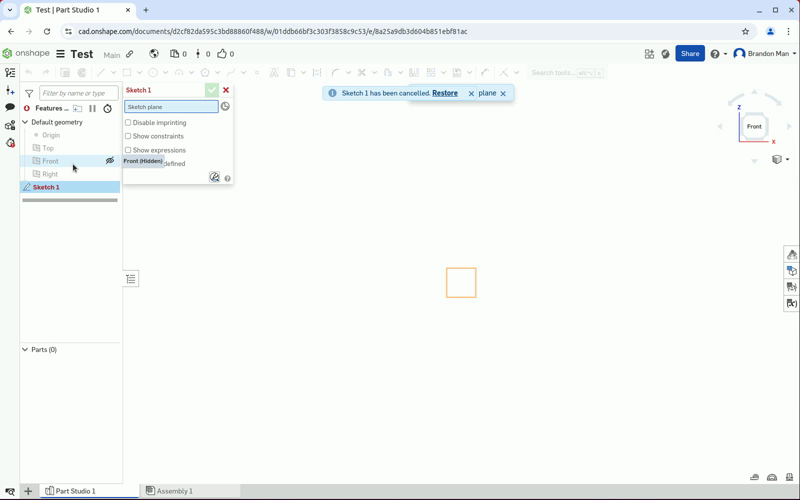
click(73, 163)
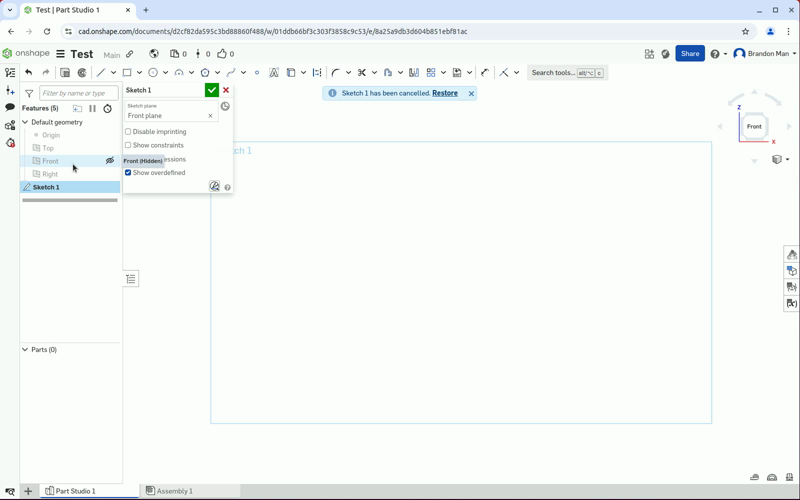
mouse_move(73, 352)
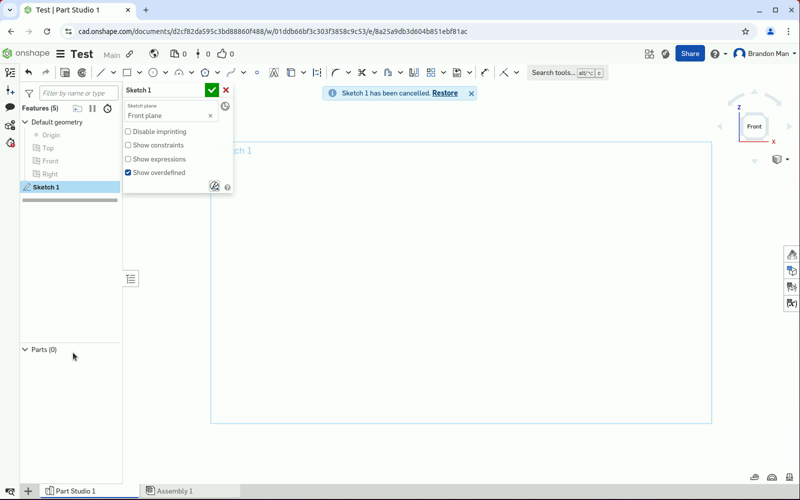
key(y)
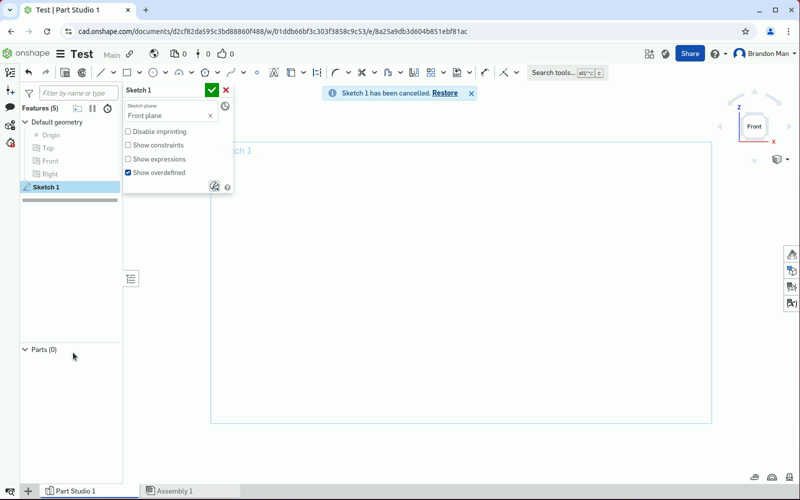
key(l)
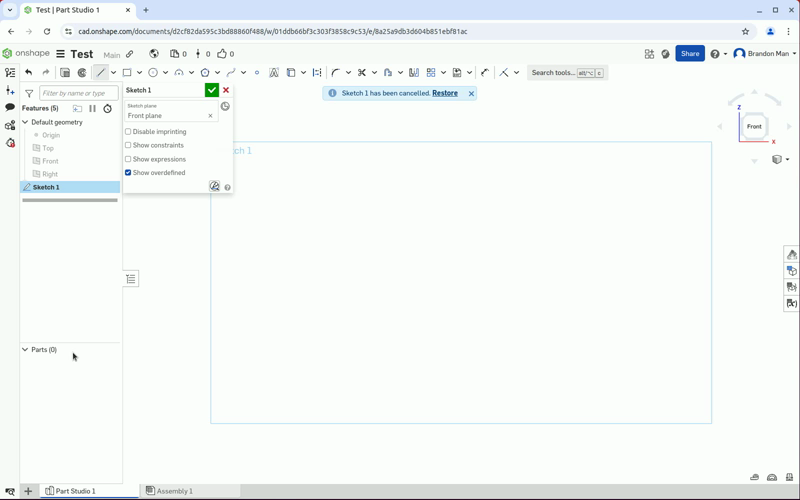
key_down(shift)
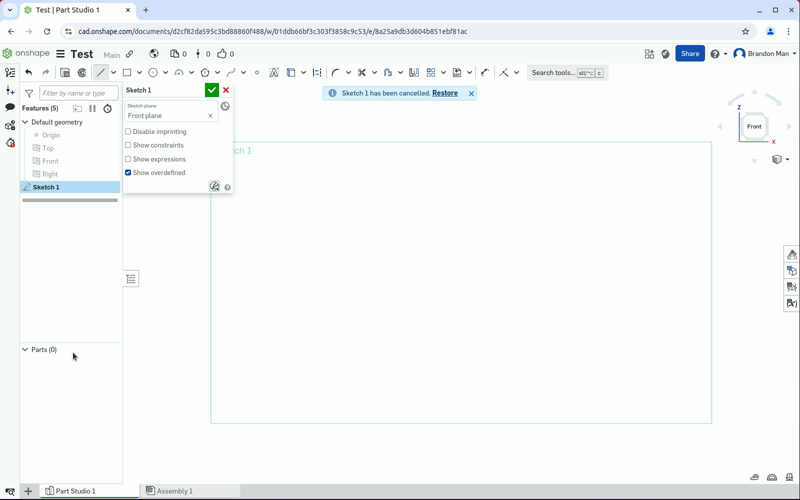
mouse_move(460, 254)
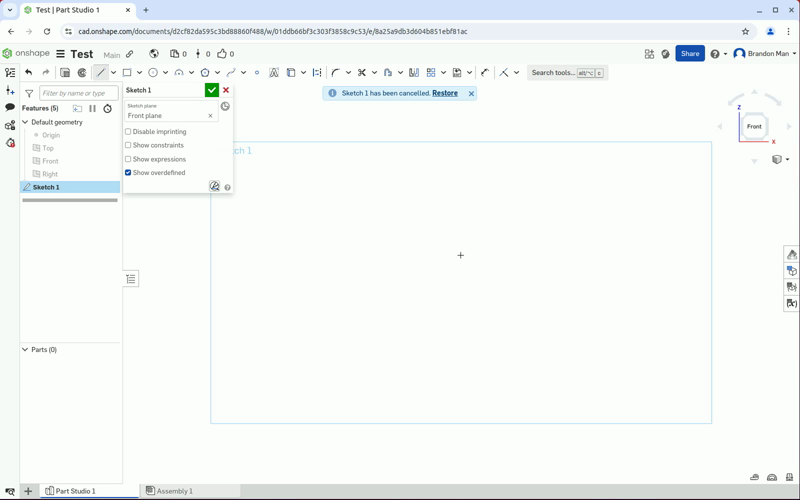
click(460, 254)
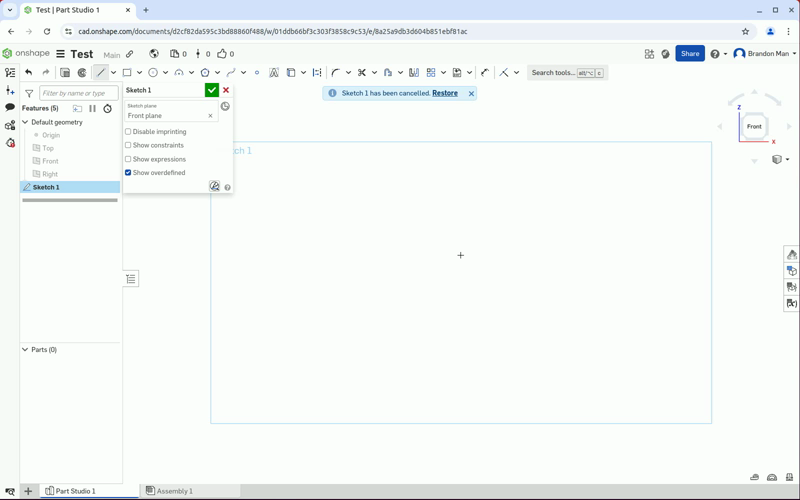
key_up(shift)
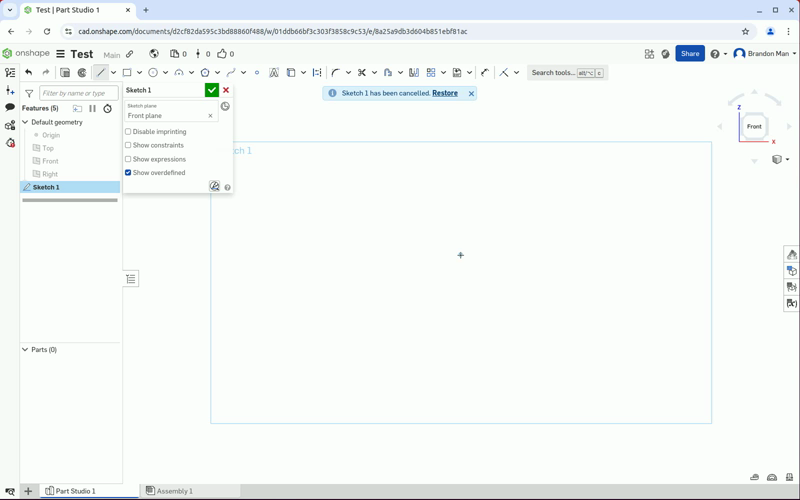
key_down(shift)
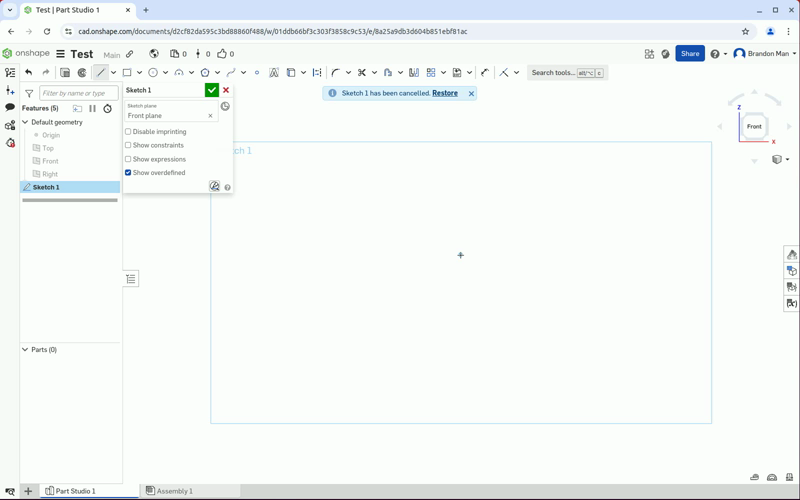
mouse_move(490, 254)
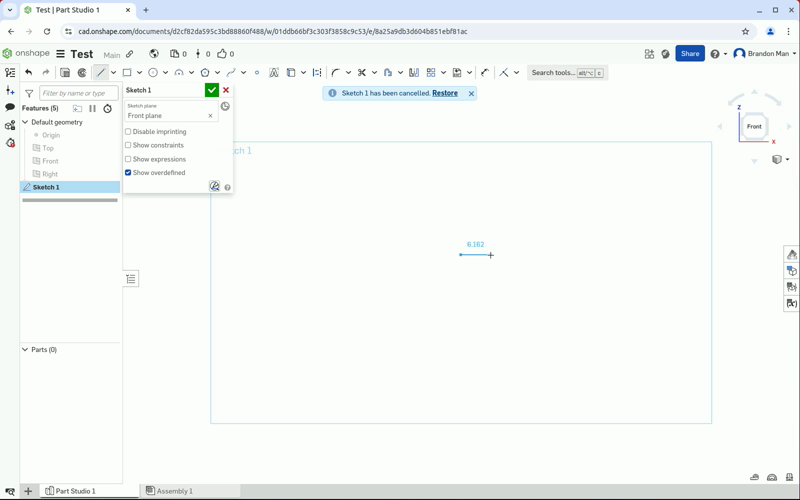
mouse_move(481, 254)
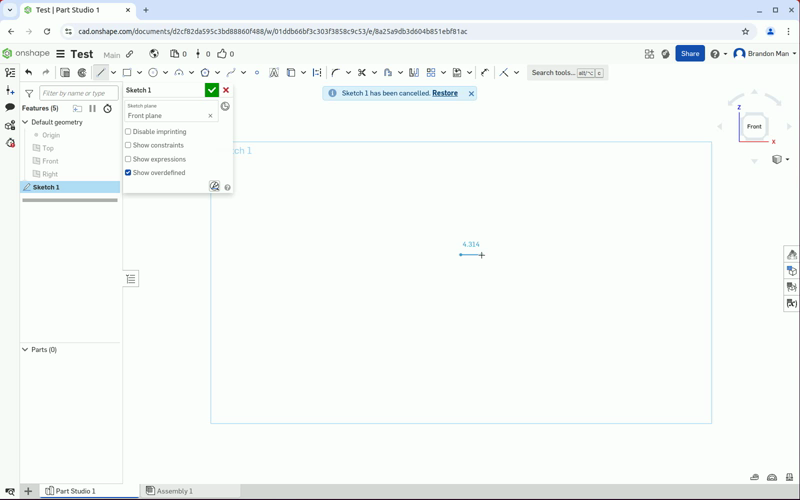
click(481, 254)
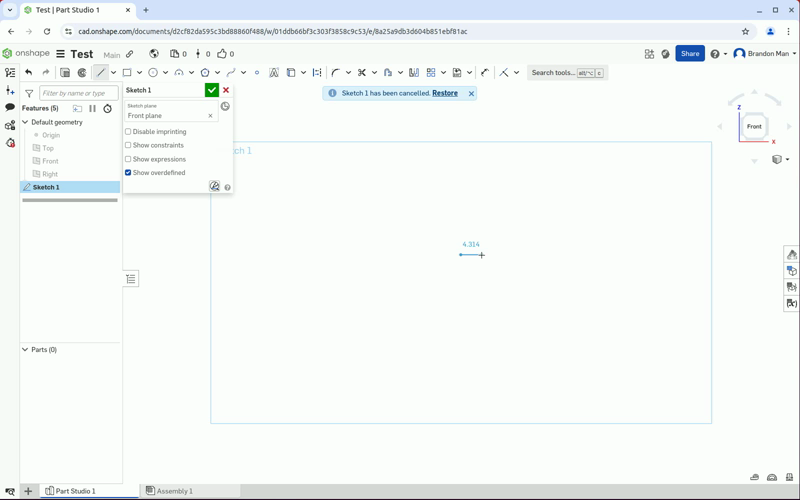
key_up(shift)
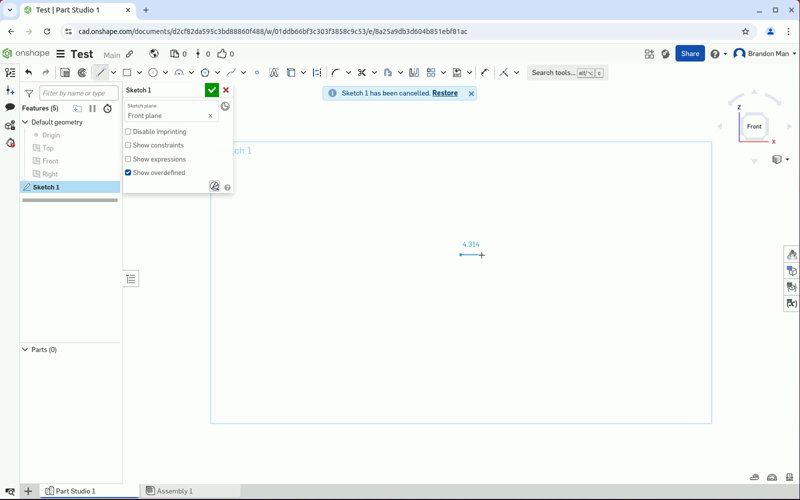
key_down(shift)
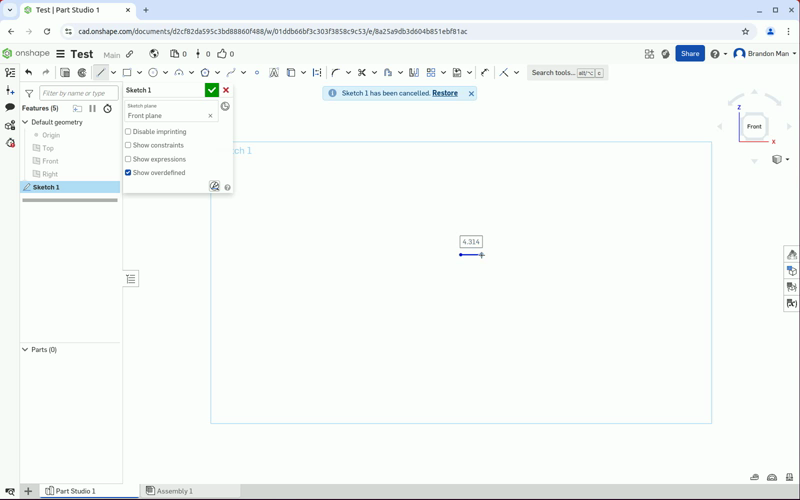
mouse_move(511, 254)
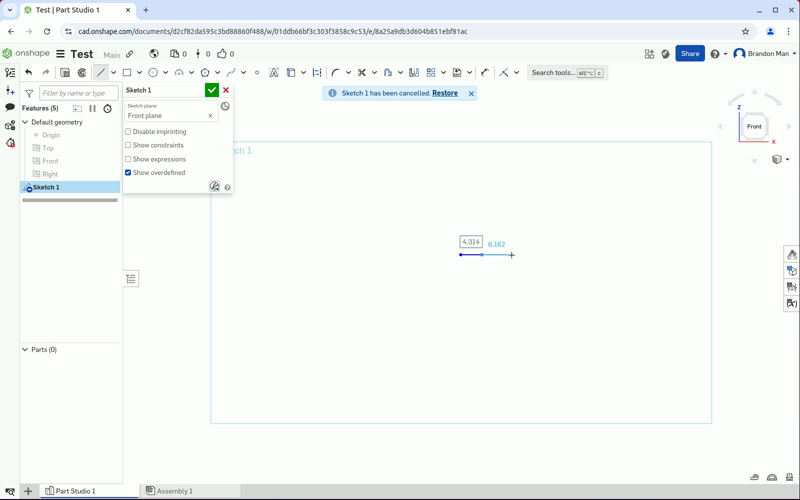
mouse_move(481, 241)
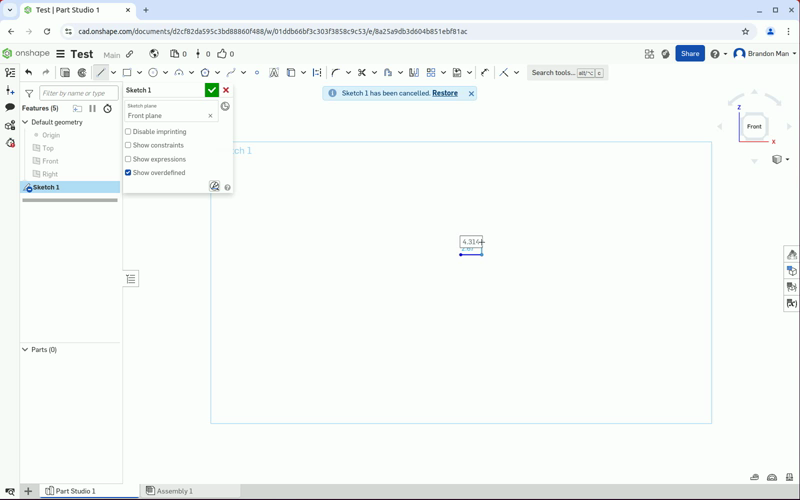
click(481, 241)
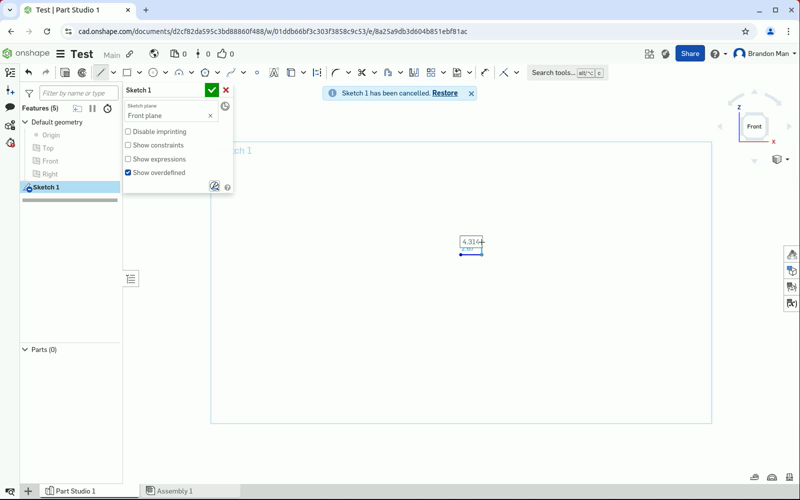
key_up(shift)
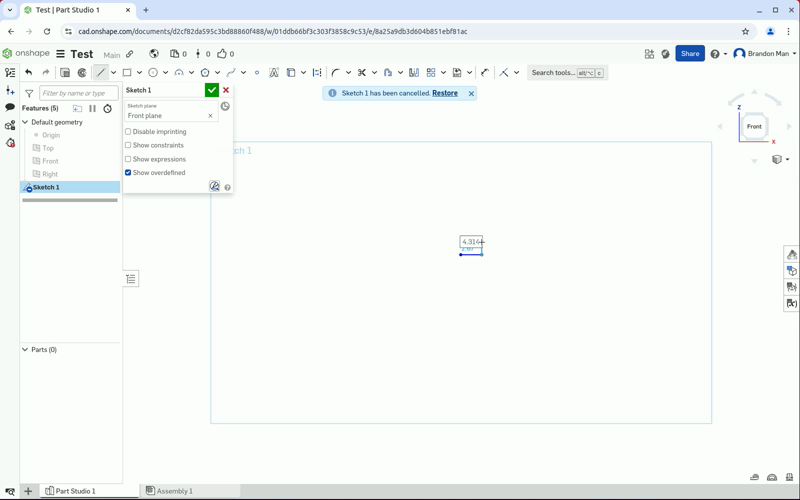
key_down(shift)
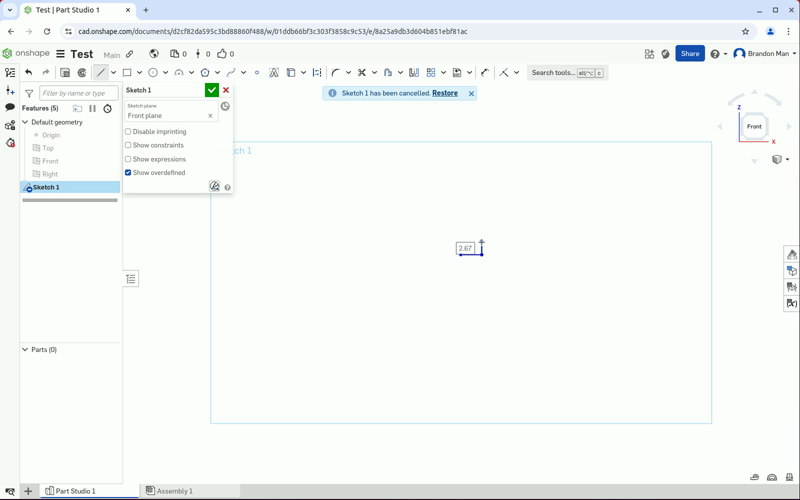
mouse_move(511, 241)
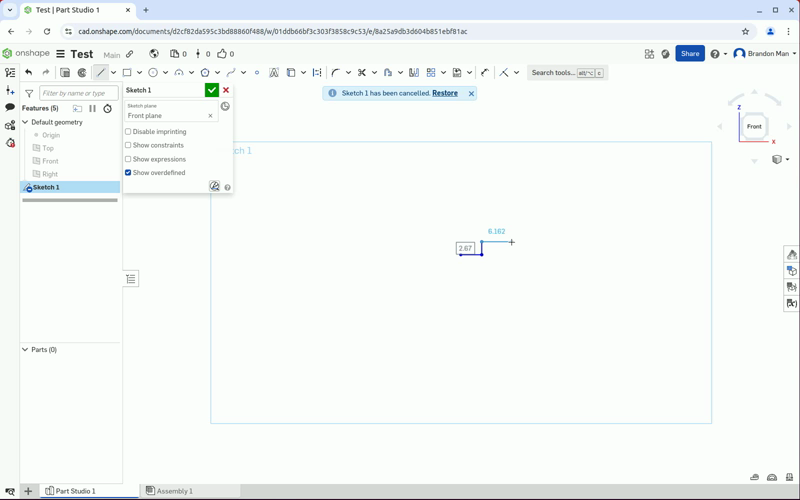
mouse_move(460, 241)
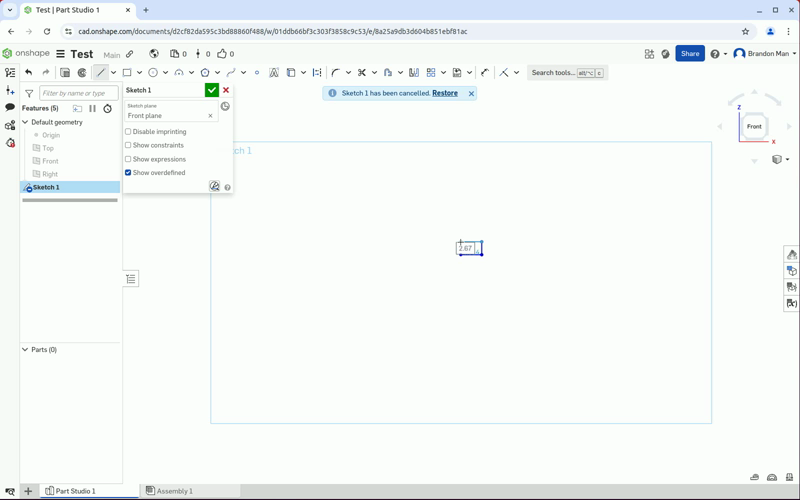
click(460, 241)
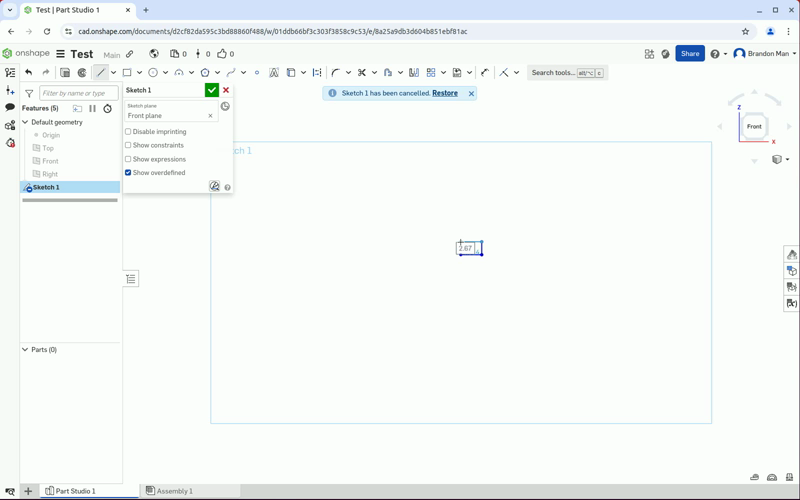
key_up(shift)
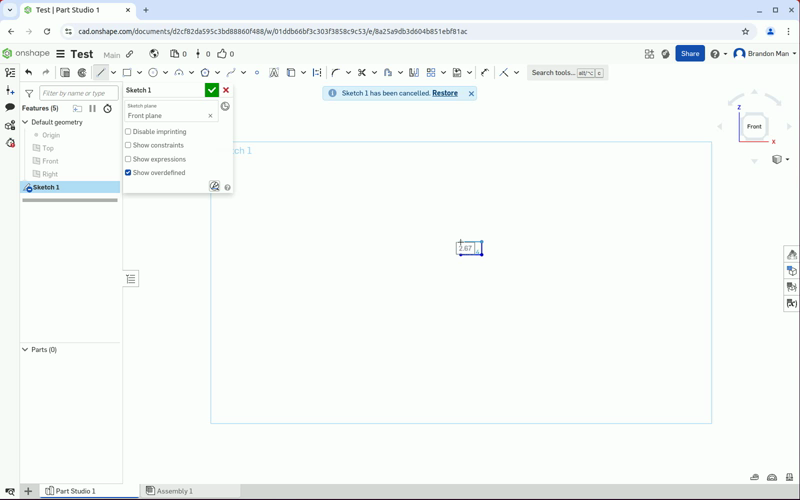
mouse_move(490, 241)
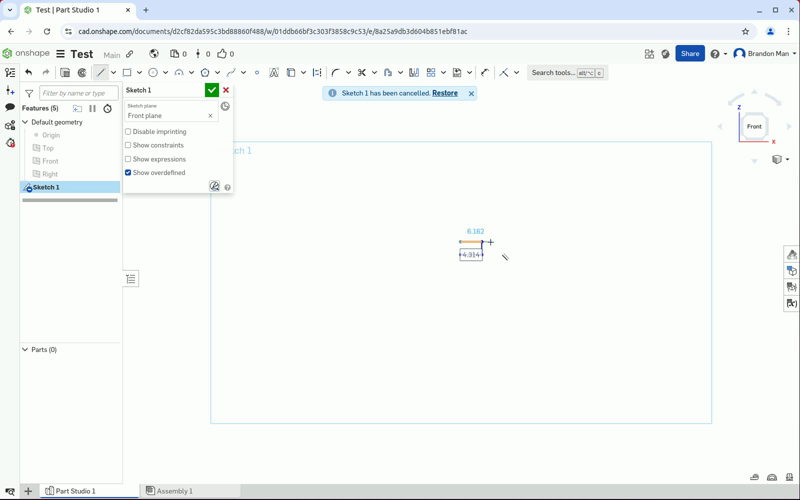
key_down(shift)
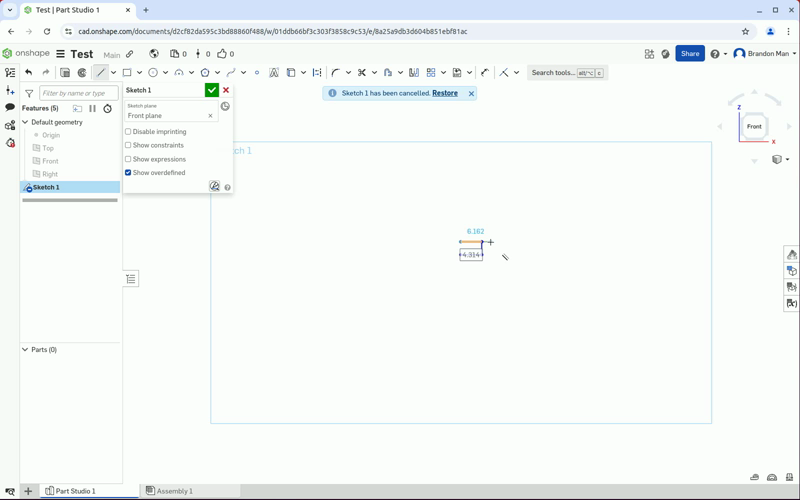
mouse_move(460, 254)
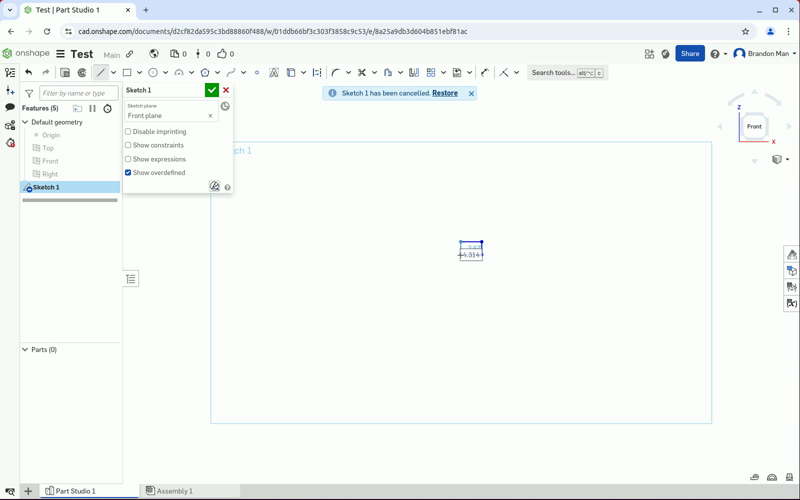
key_up(shift)
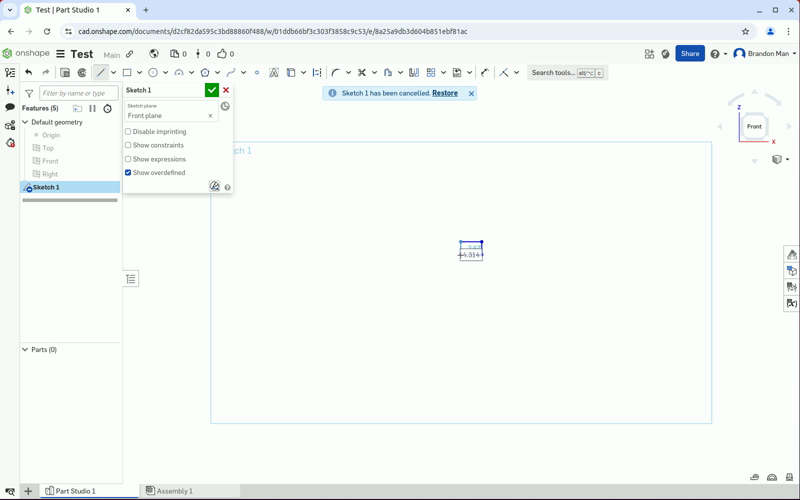
click(460, 254)
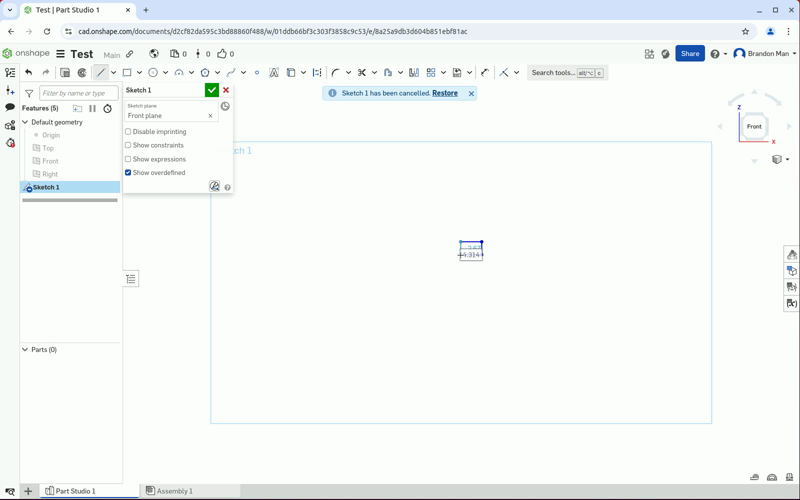
key(esc)
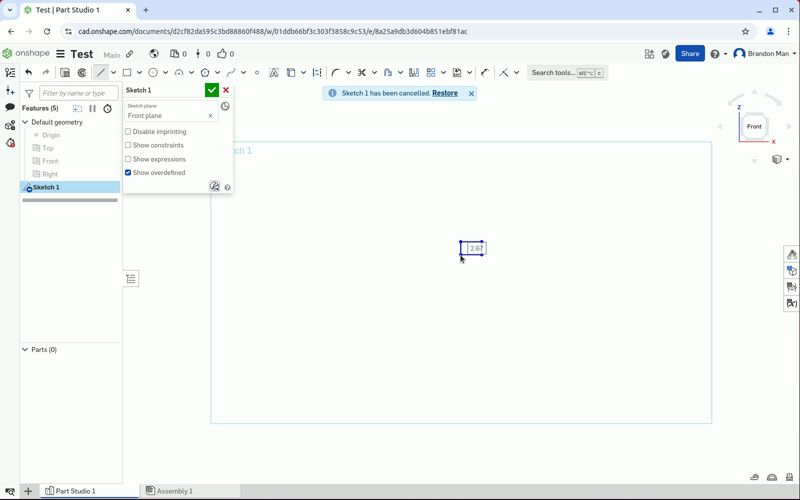
mouse_move(473, 245)
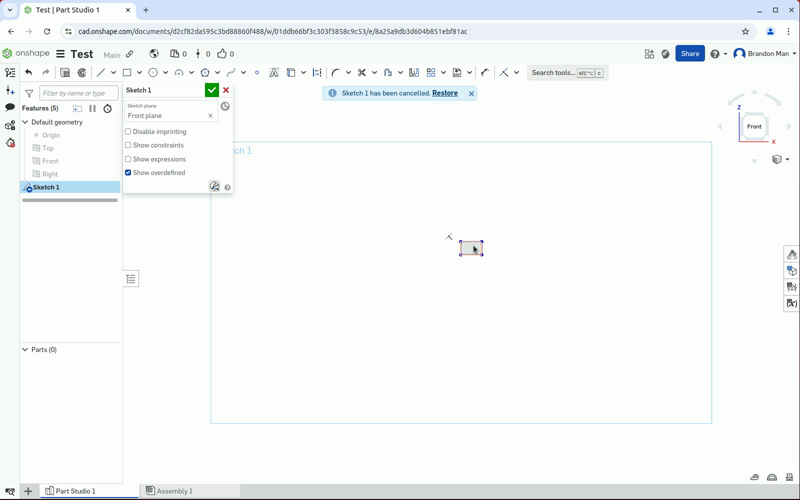
scroll(6)
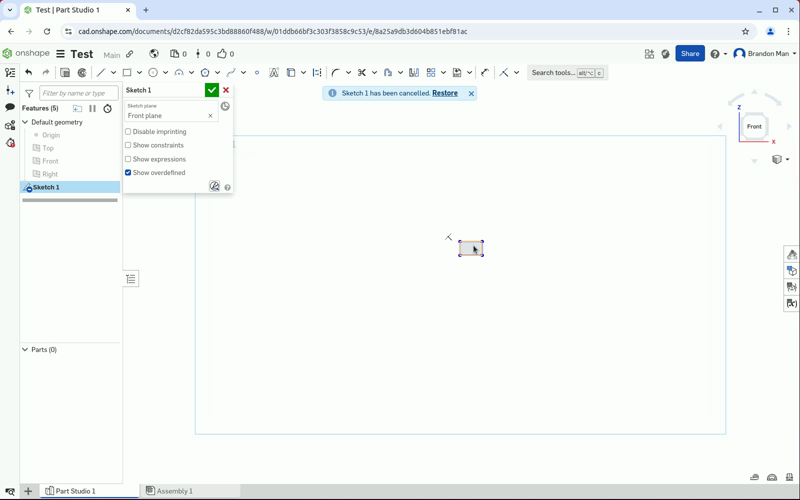
scroll(6)
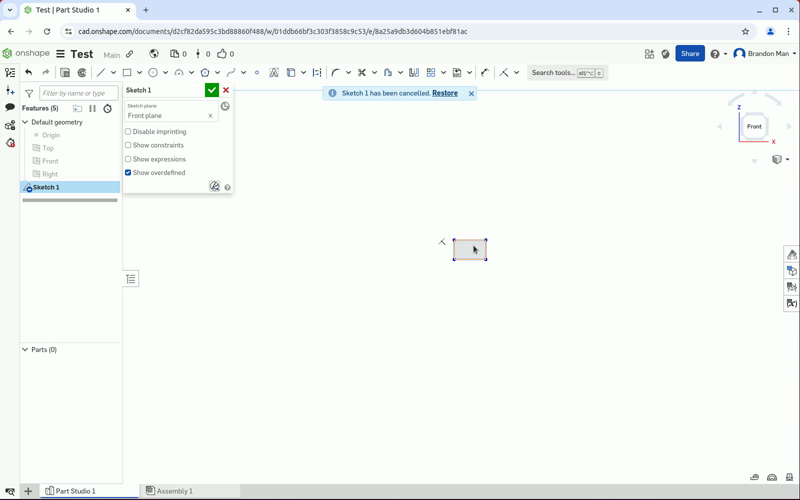
scroll(6)
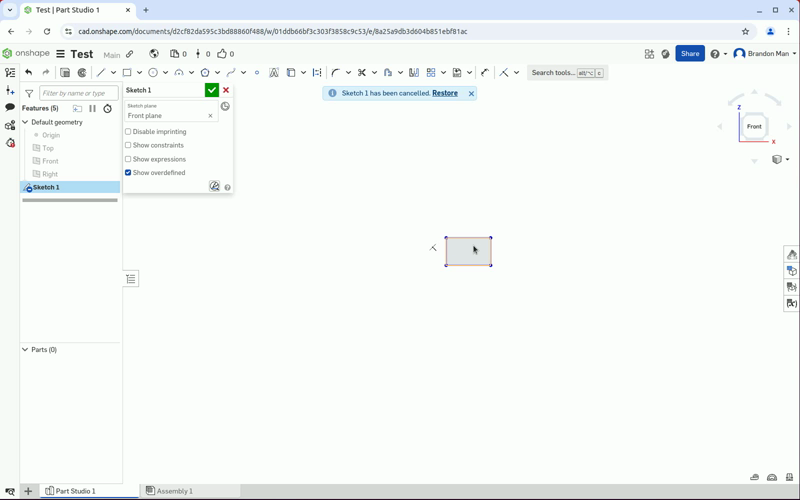
scroll(6)
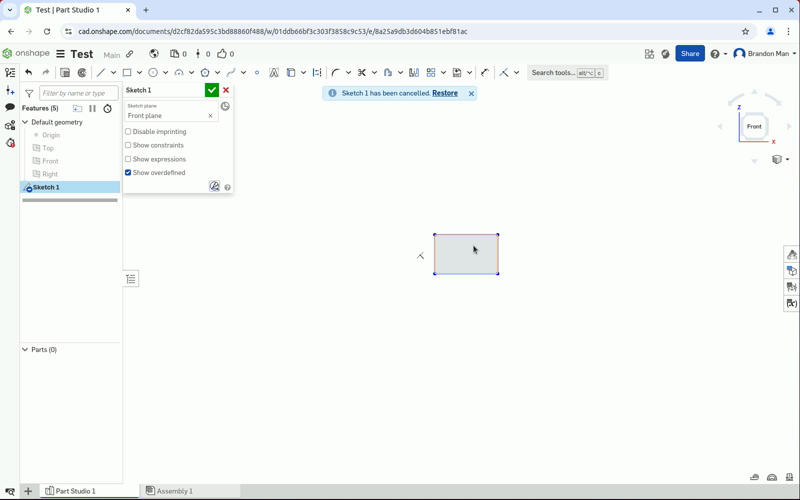
scroll(6)
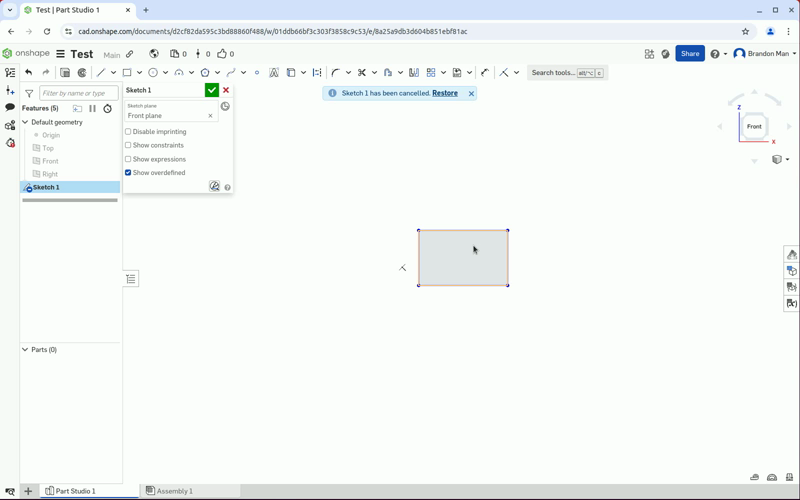
scroll(6)
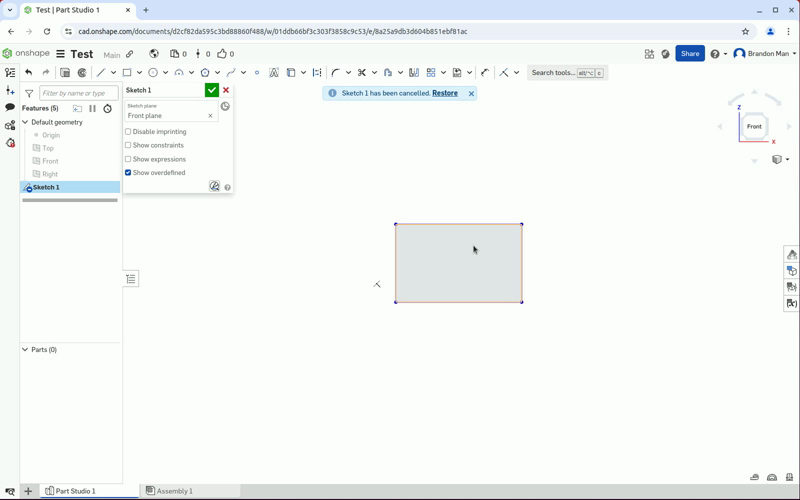
scroll(6)
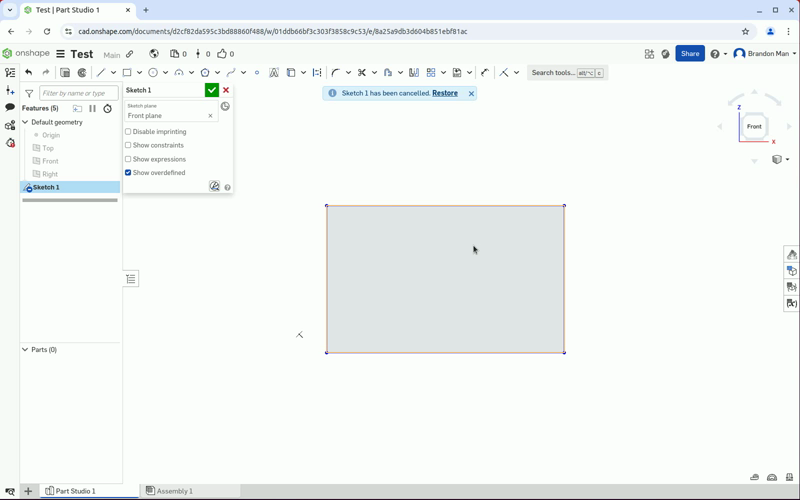
click(473, 245)
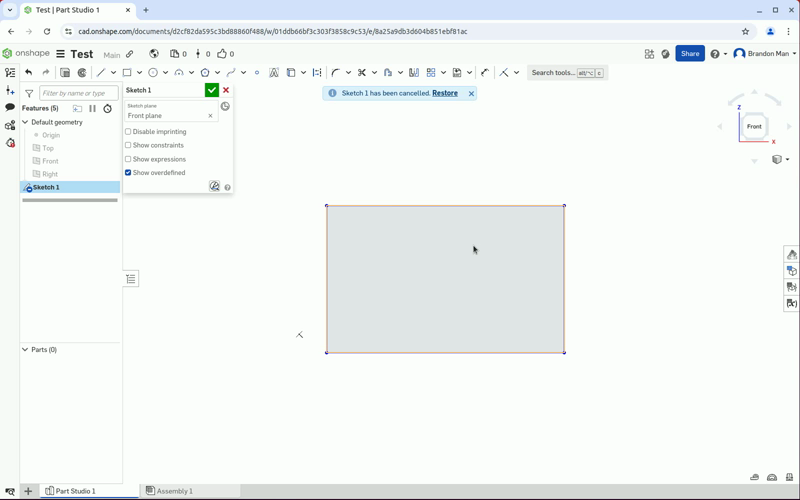
scroll(-6)
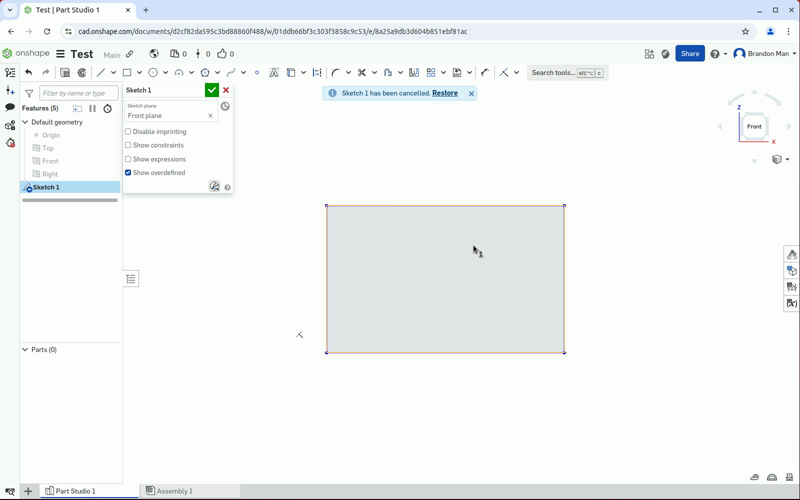
scroll(-6)
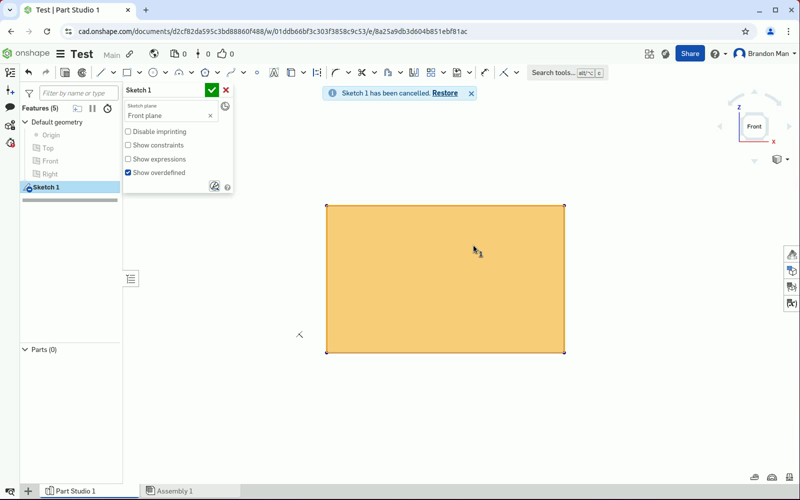
scroll(-6)
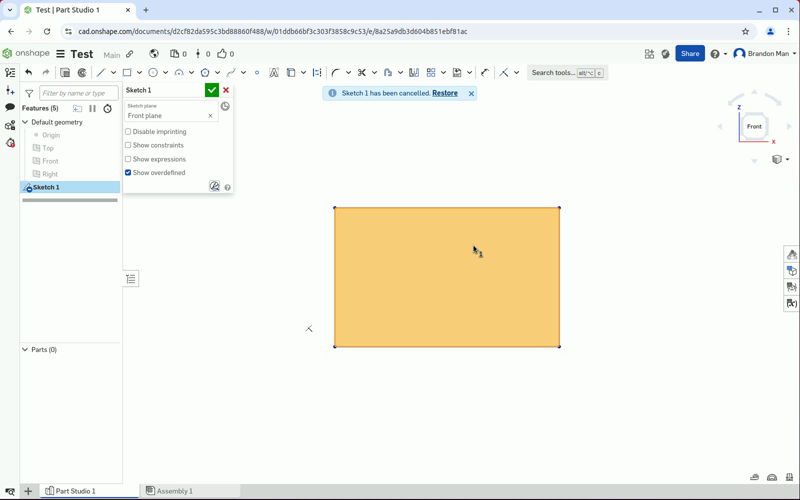
scroll(-6)
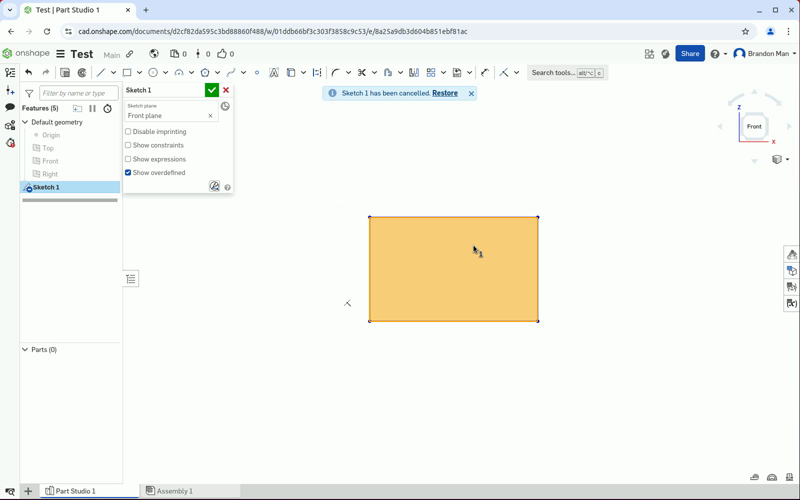
scroll(-6)
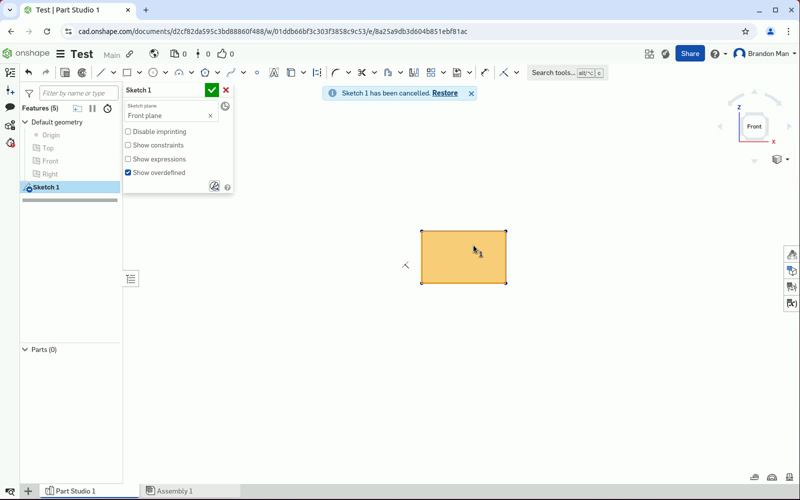
scroll(-6)
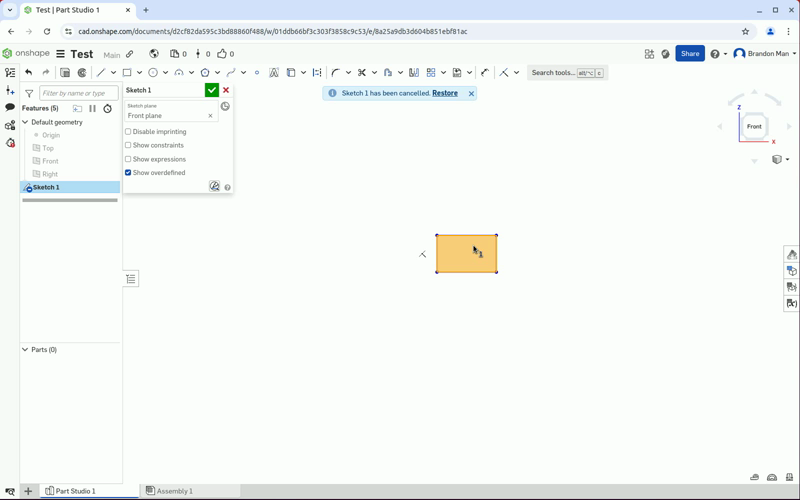
scroll(-6)
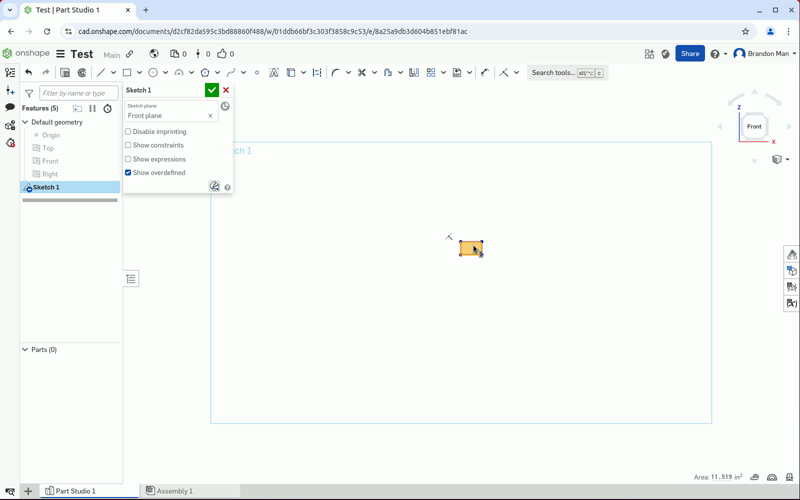
mouse_move(73, 352)
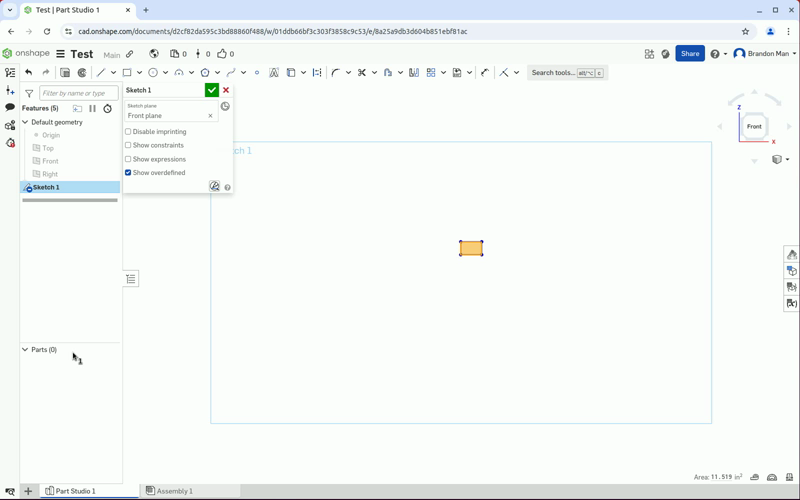
key(shift+y)
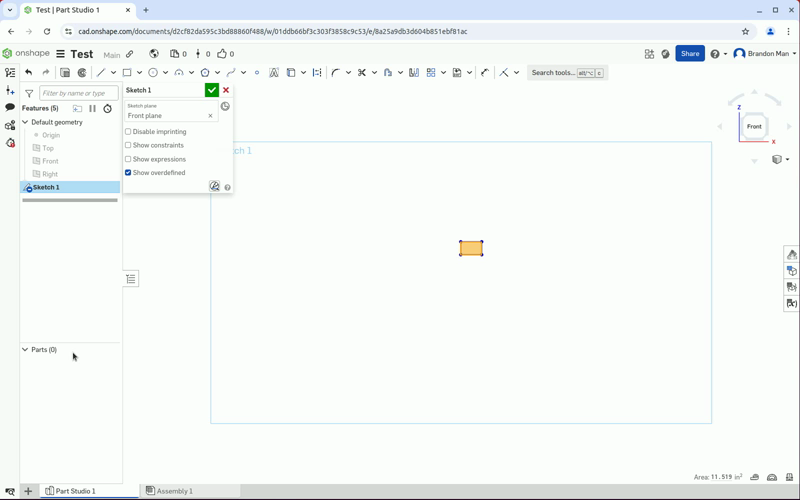
key(shift+e)
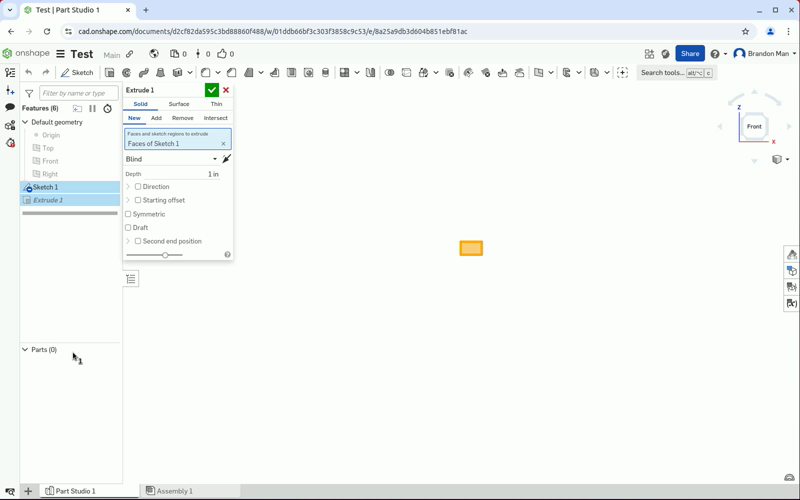
mouse_move(143, 106)
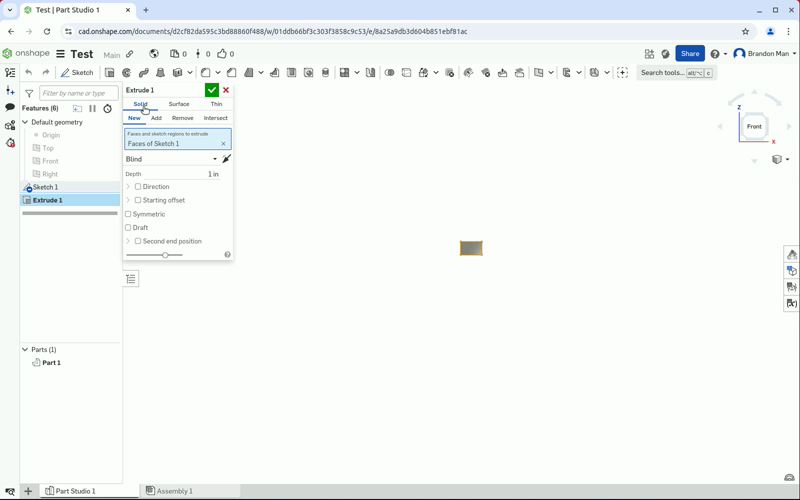
click(143, 106)
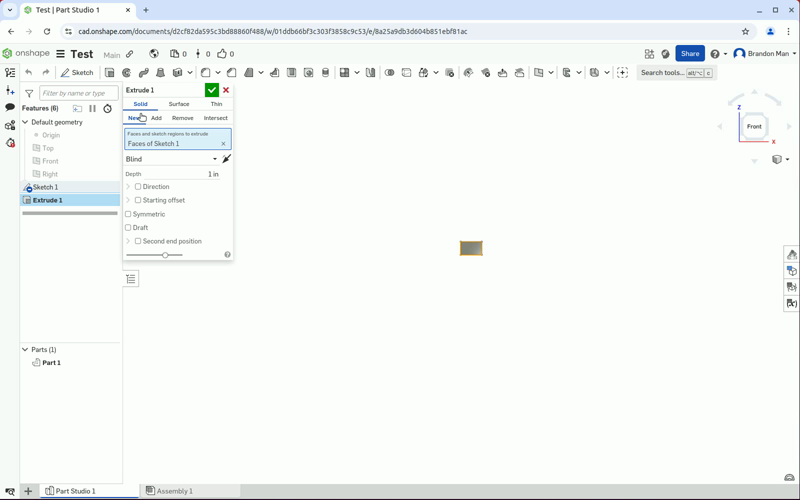
mouse_move(137, 120)
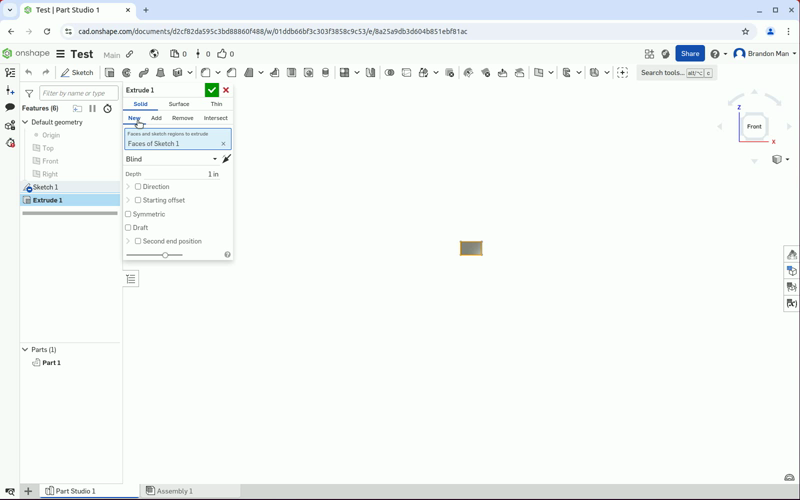
click(137, 120)
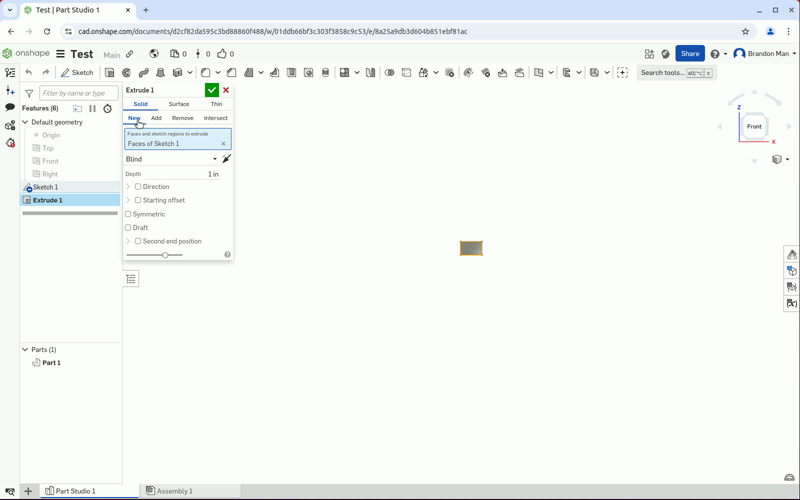
key(tab, 4)
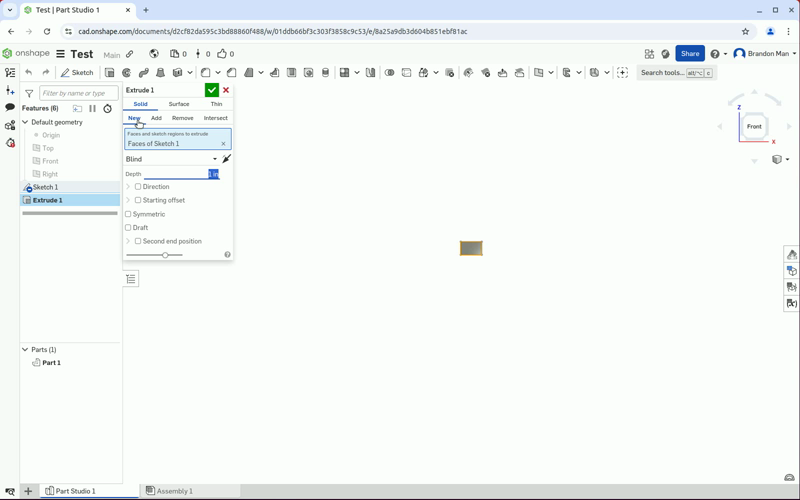
text(3.851)
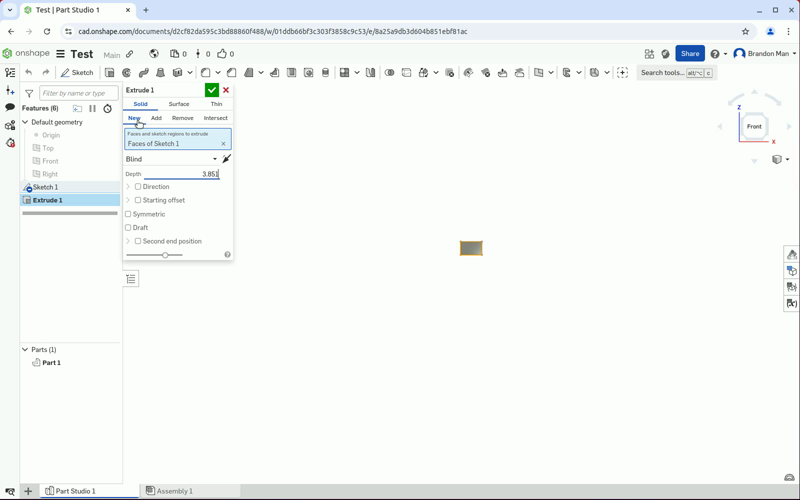
key(enter)
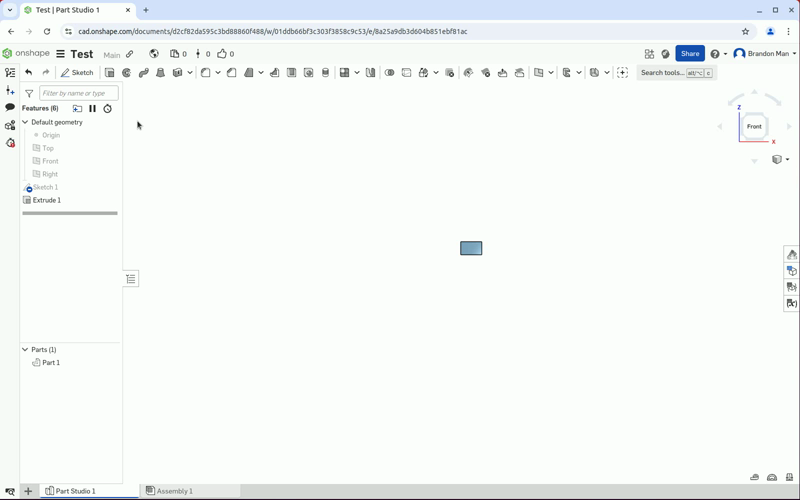
key(shift+h)
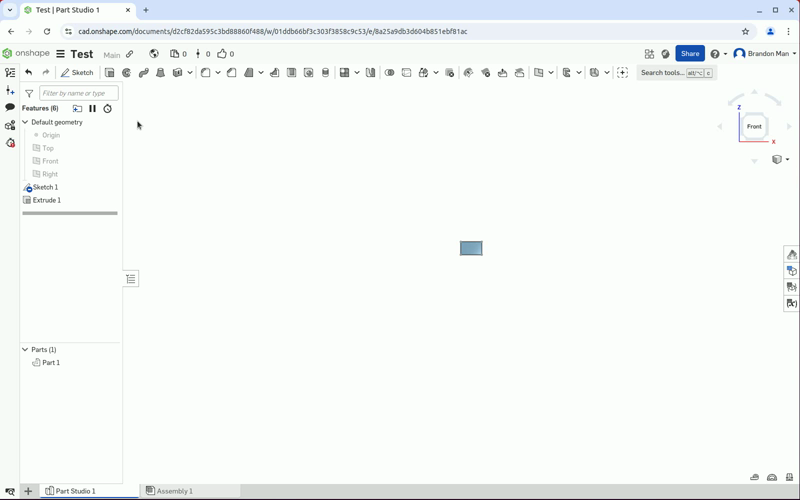
key(shift+h)
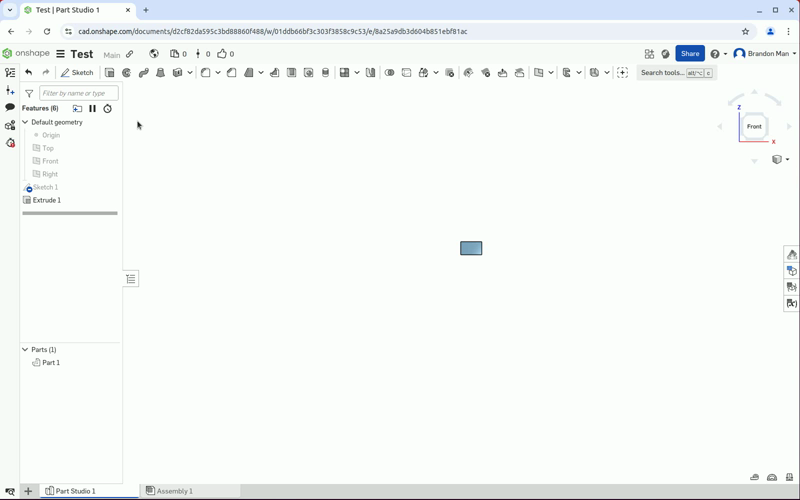
mouse_move(73, 189)
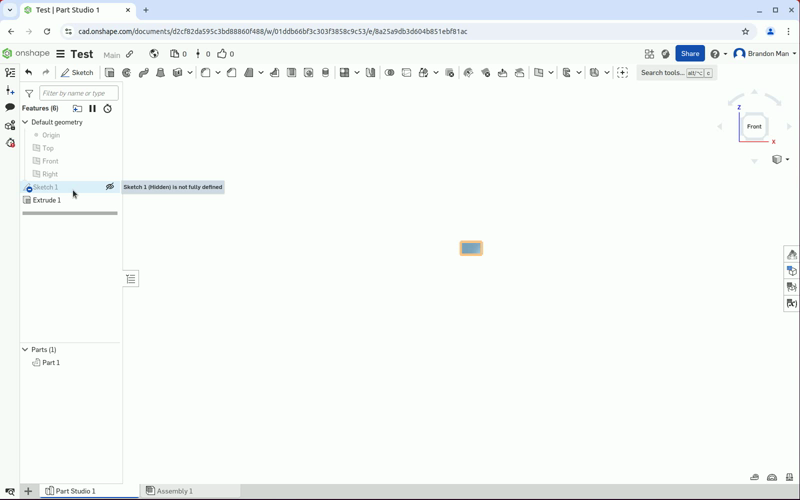
click(73, 189)
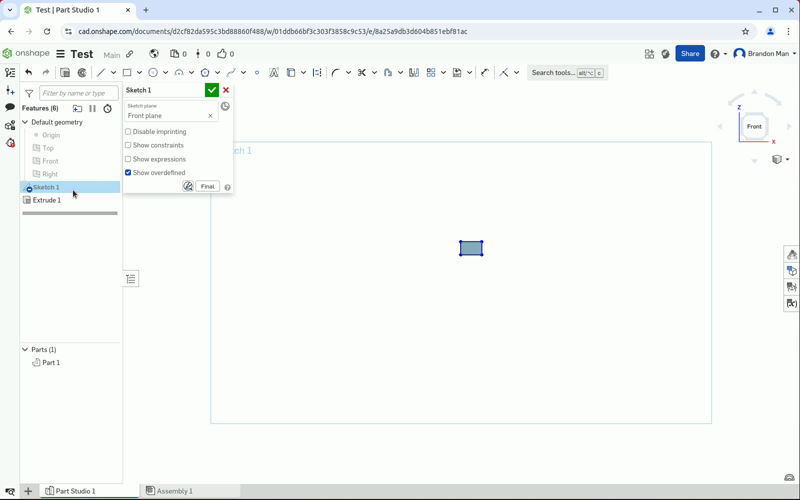
mouse_move(229, 92)
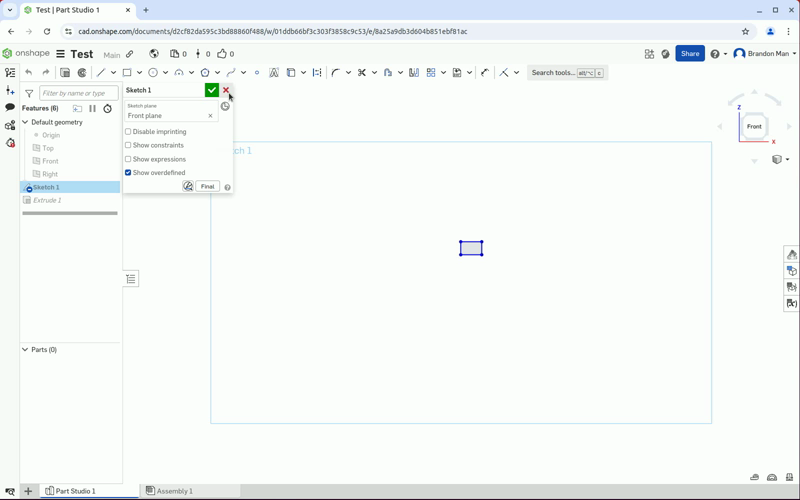
click(229, 92)
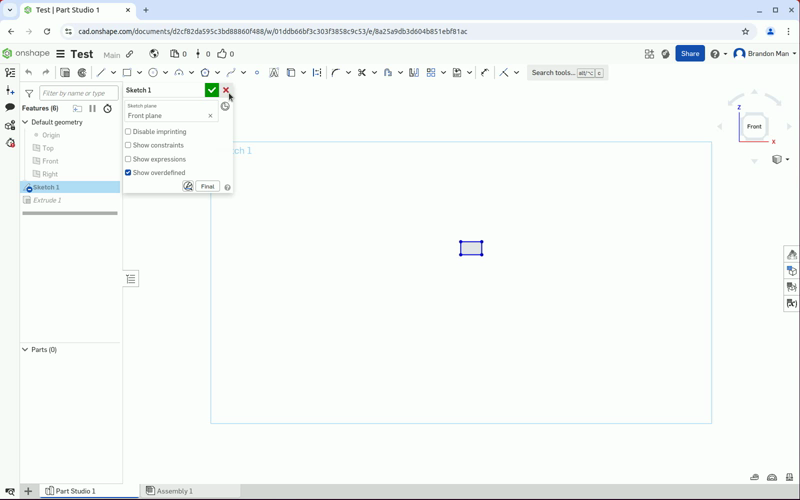
key(shift+s)
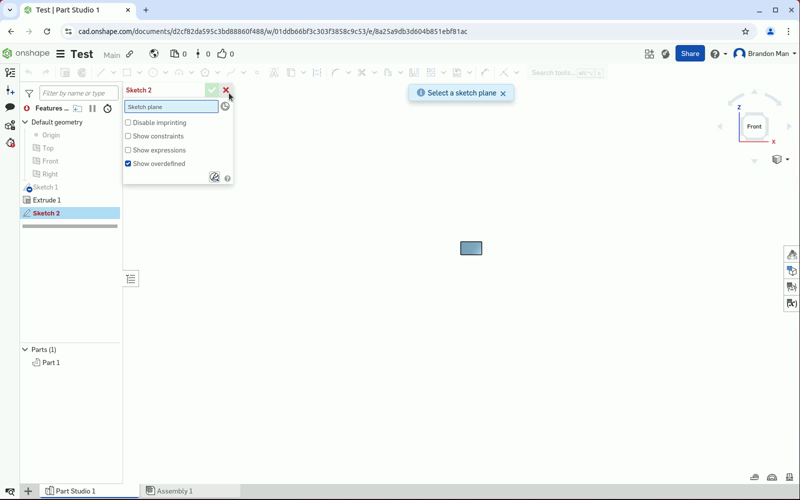
mouse_move(73, 163)
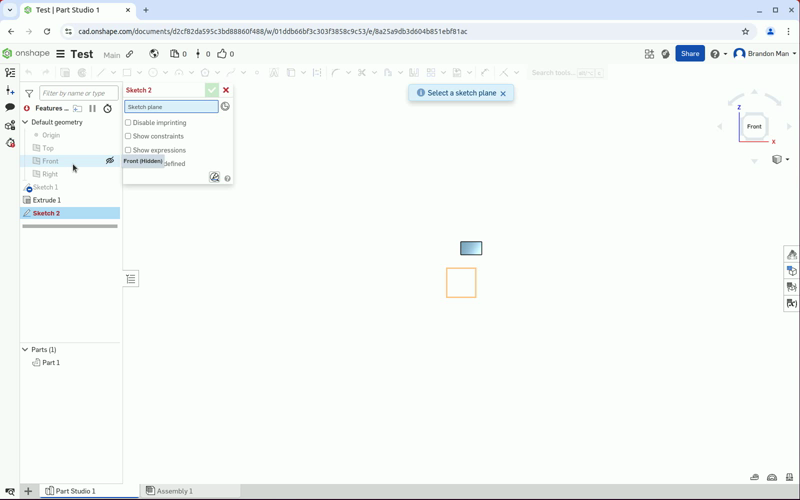
click(73, 163)
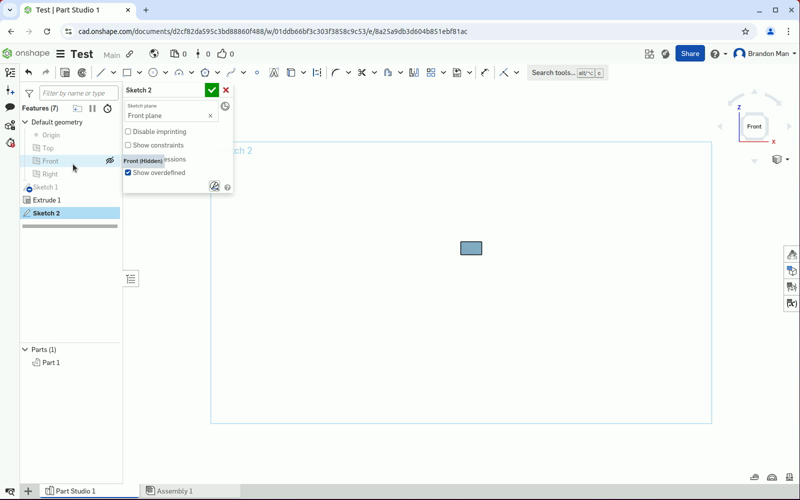
mouse_move(73, 352)
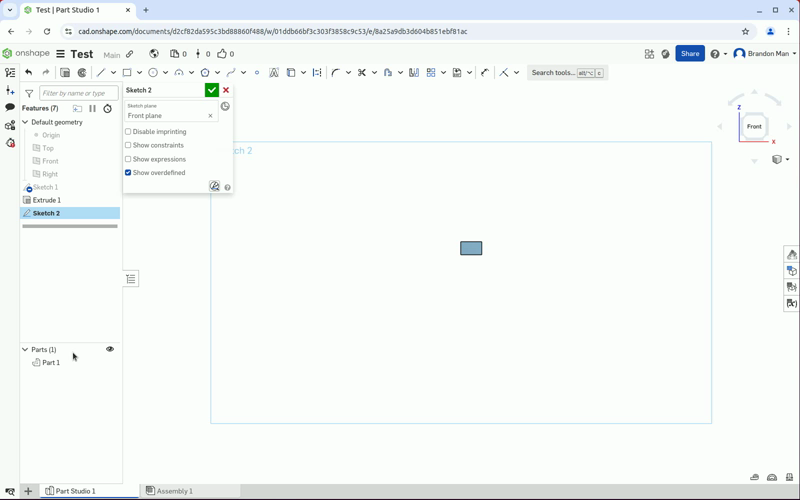
key(y)
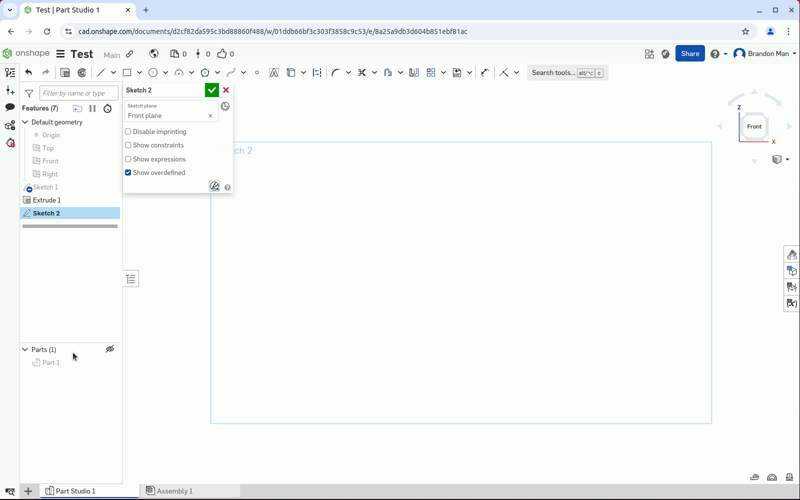
key(l)
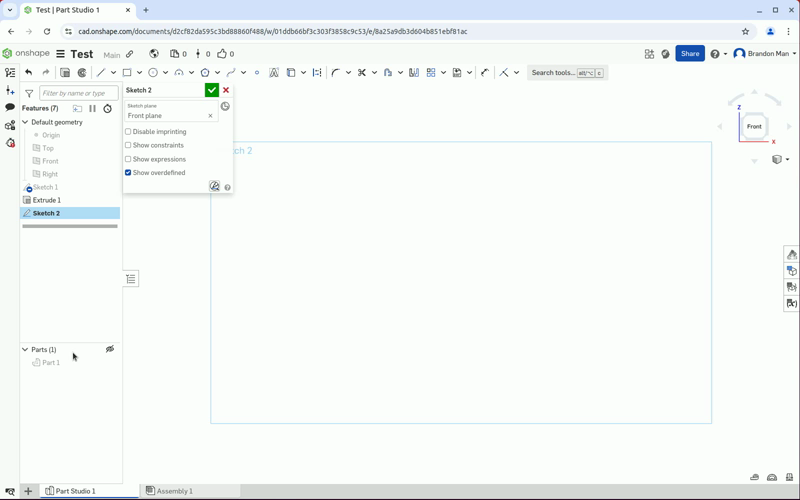
key_down(shift)
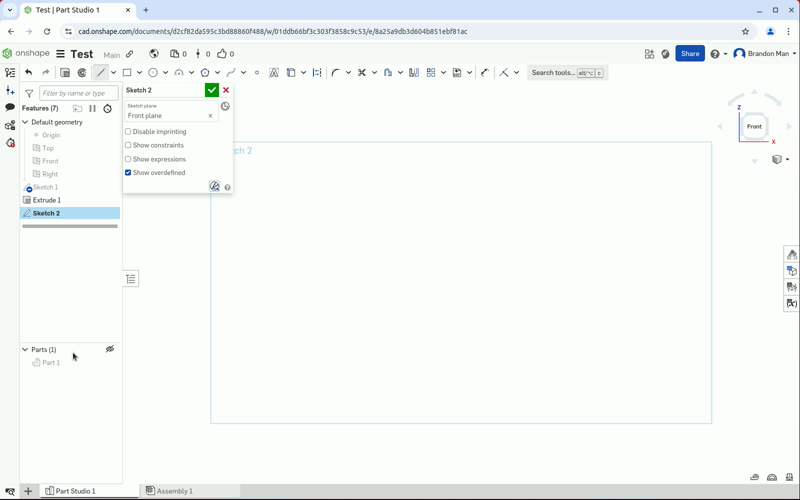
mouse_move(481, 254)
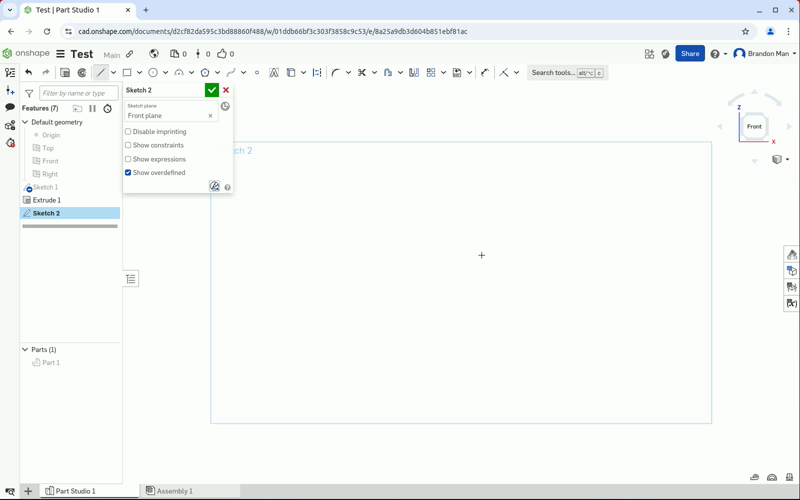
click(481, 254)
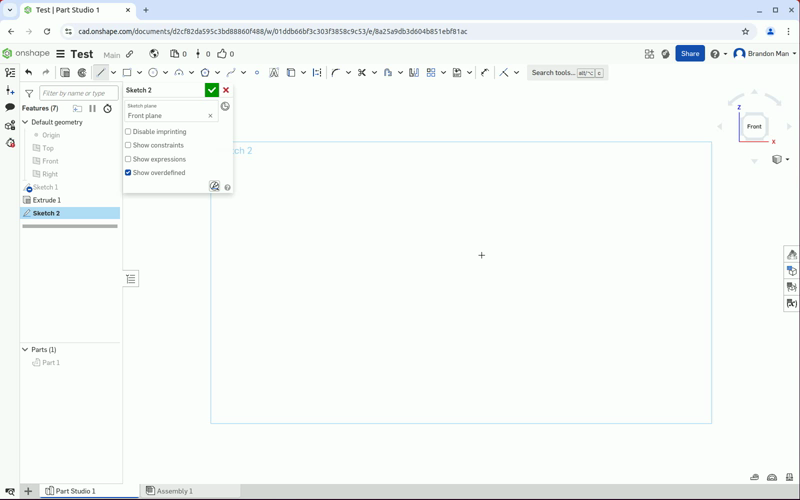
key_up(shift)
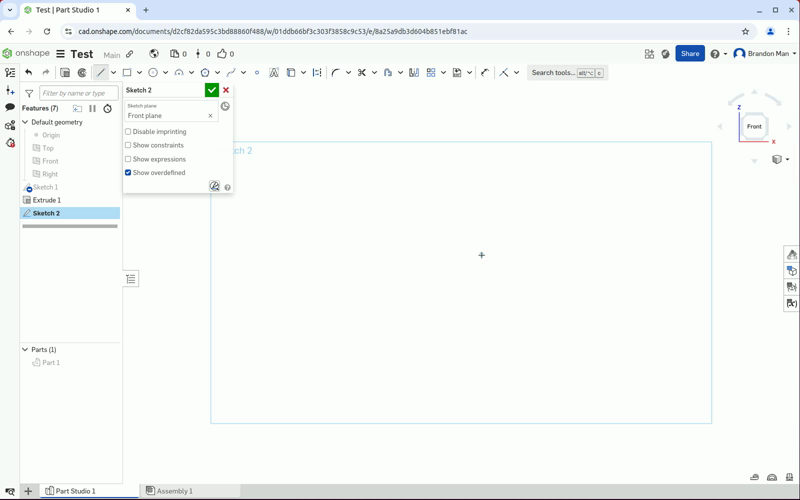
key_down(shift)
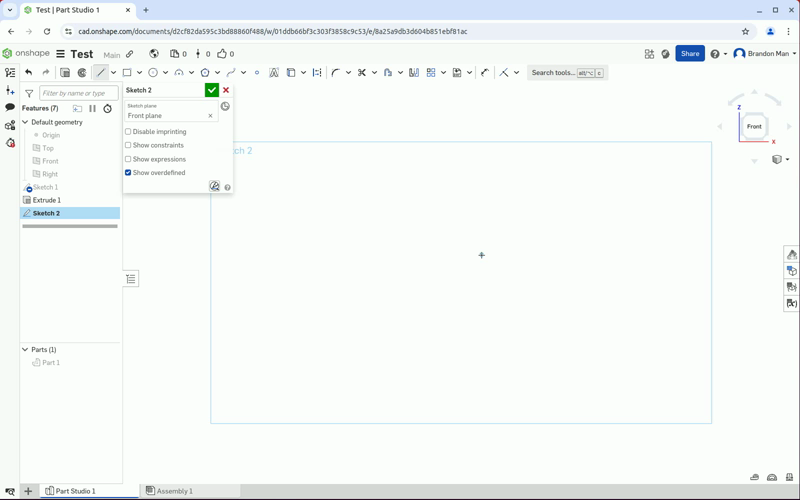
mouse_move(511, 254)
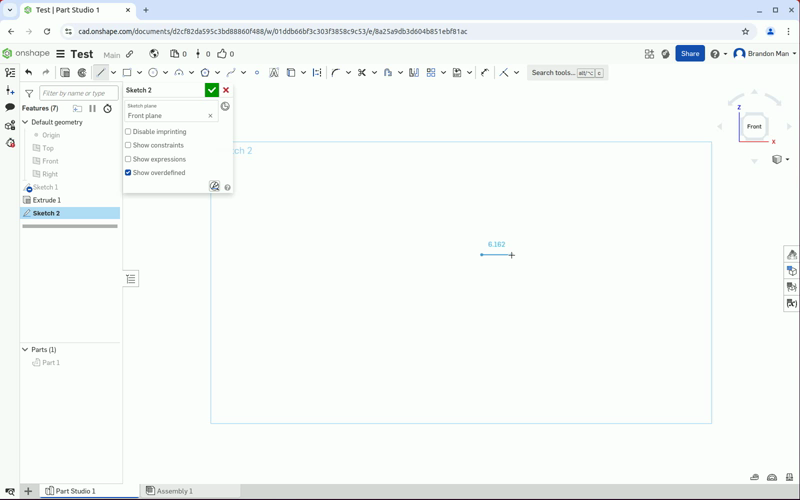
mouse_move(495, 254)
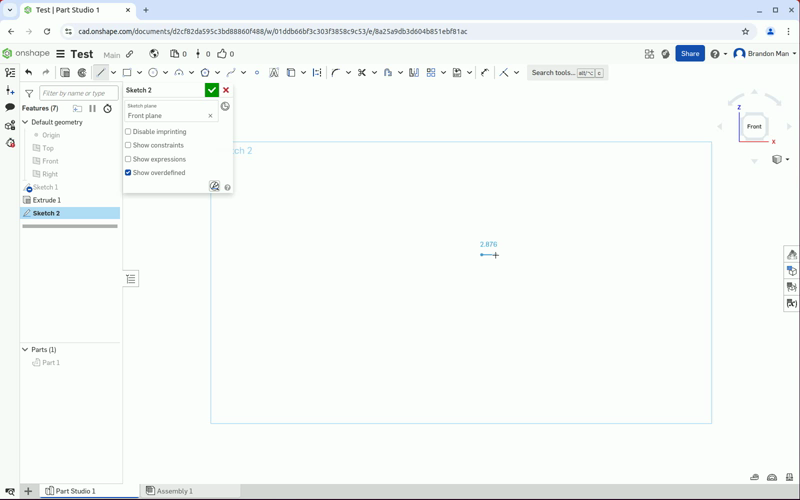
click(495, 254)
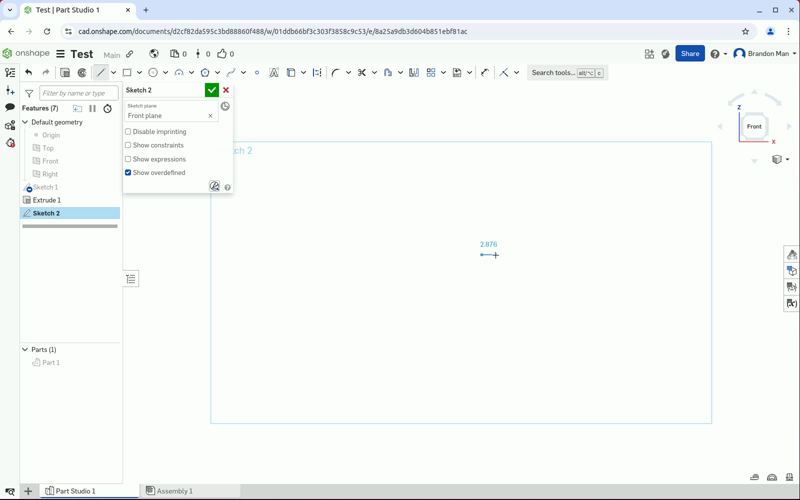
key_up(shift)
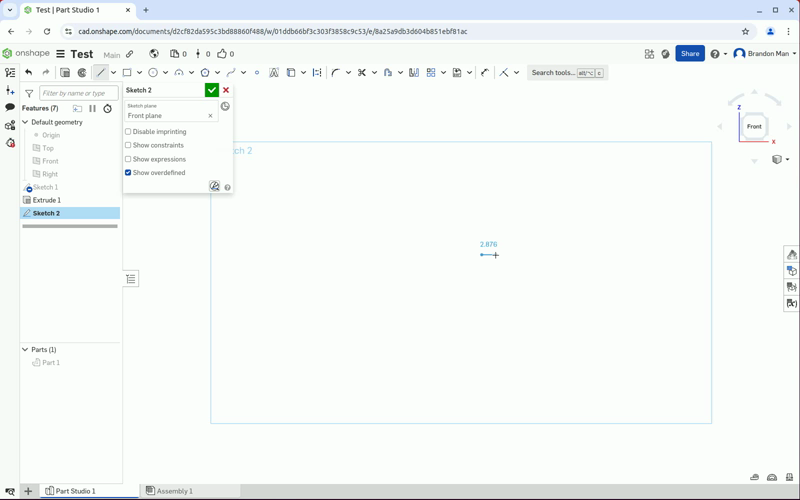
key(esc)
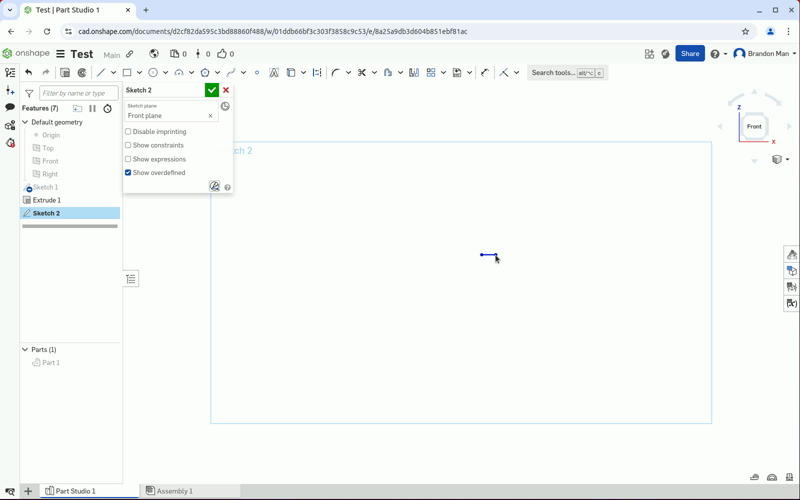
key(a)
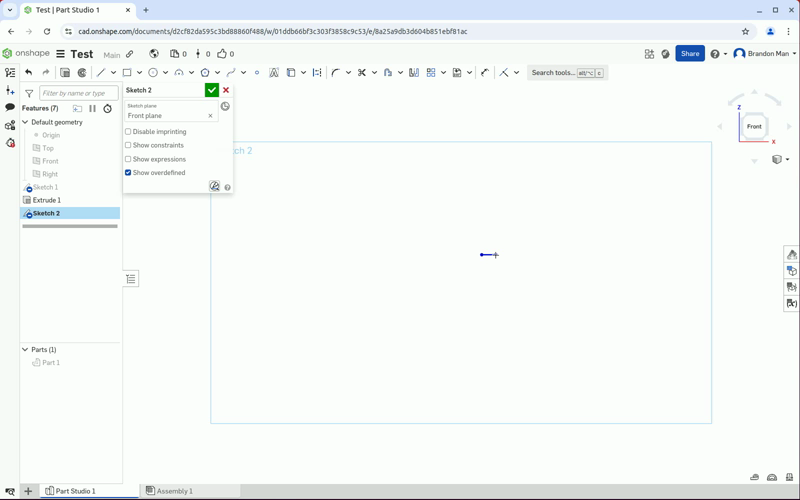
mouse_move(495, 254)
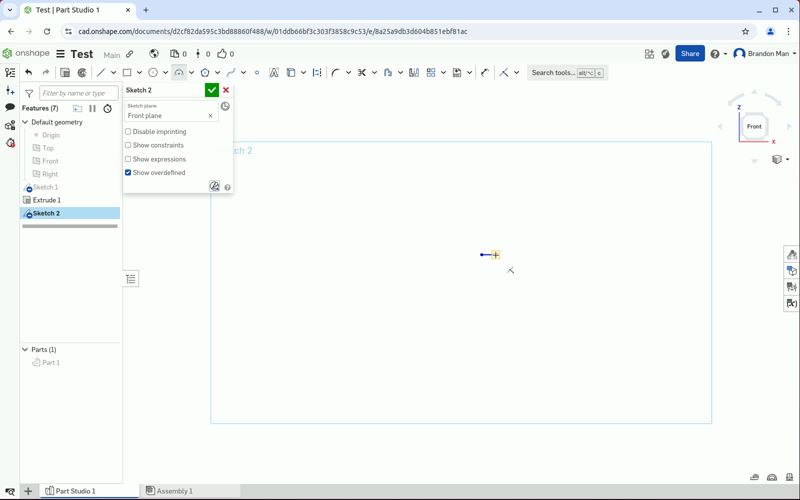
click(495, 254)
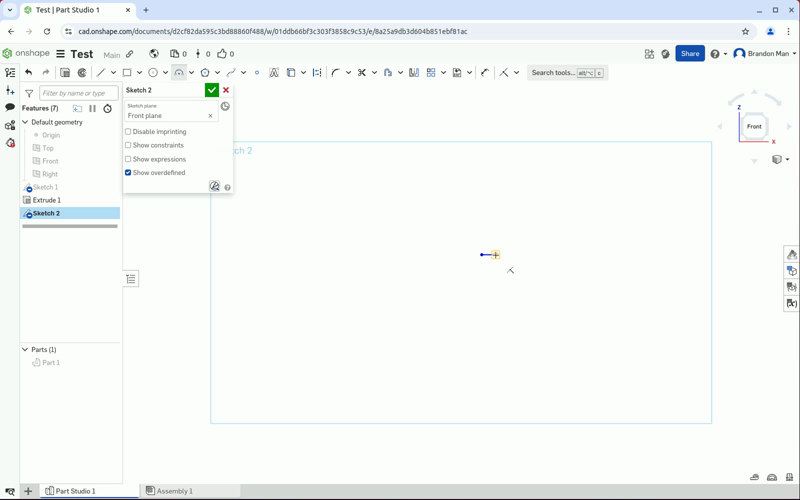
key_down(shift)
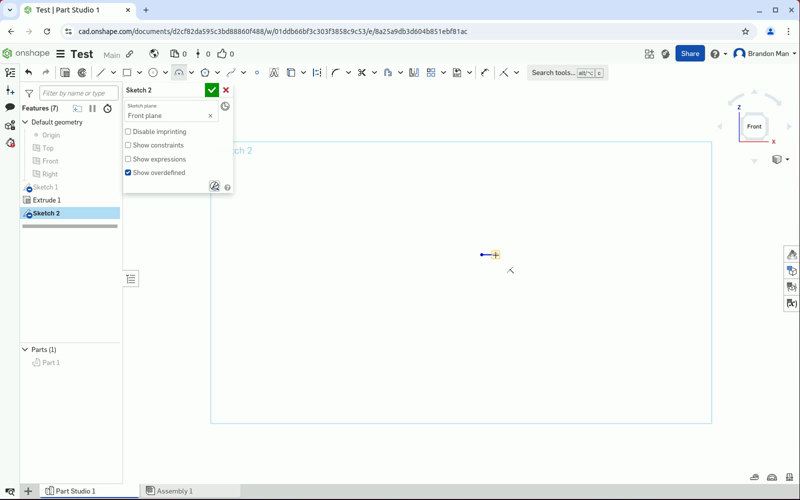
mouse_move(516, 252)
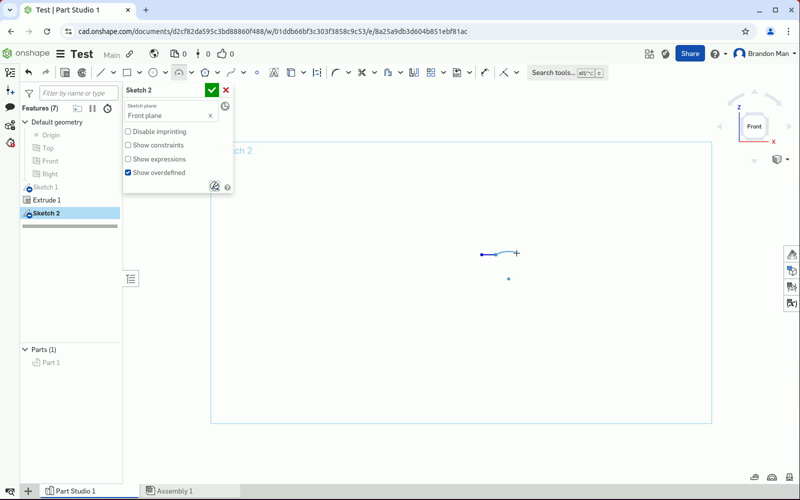
click(516, 252)
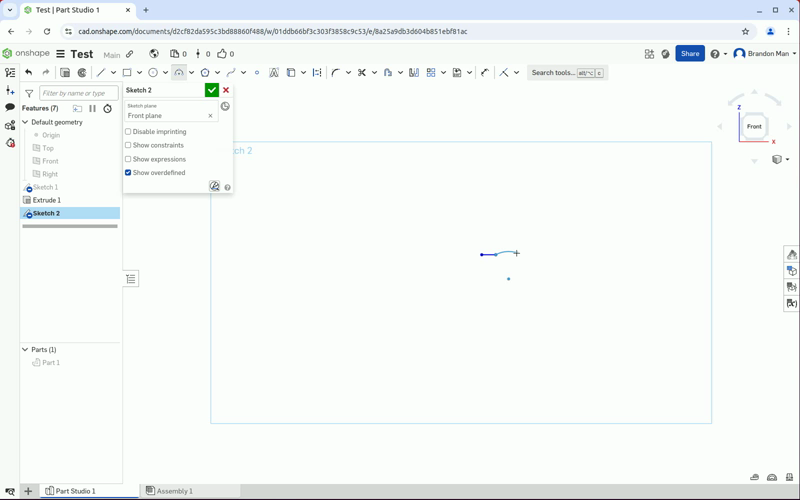
mouse_move(506, 252)
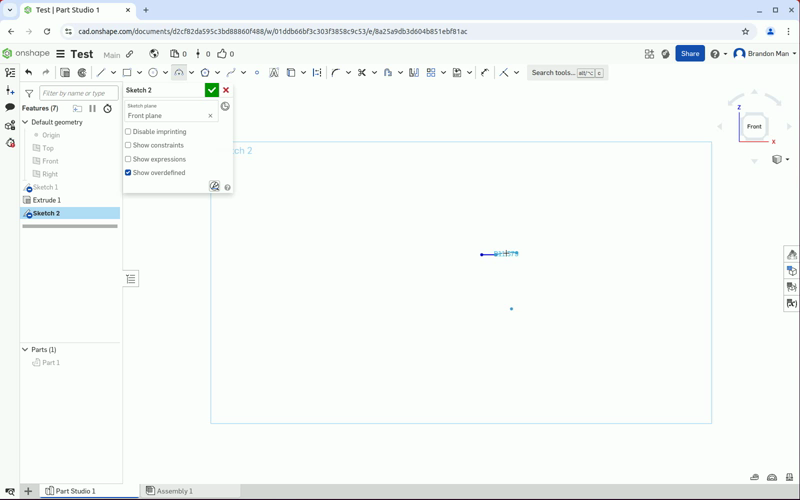
click(506, 252)
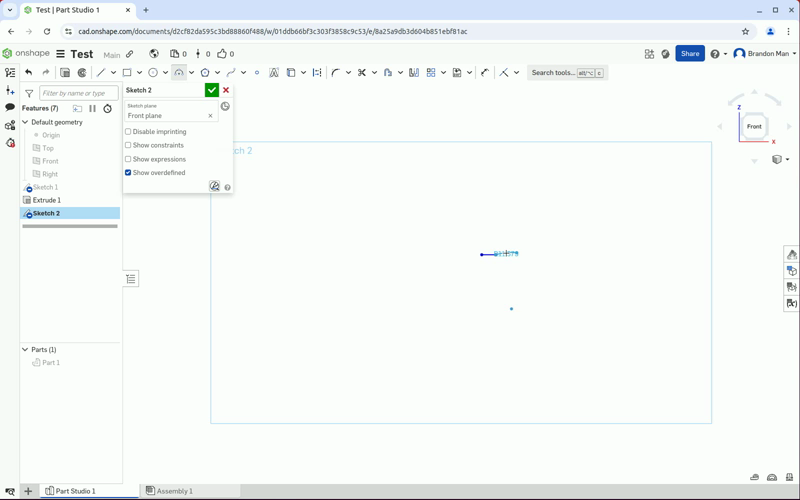
key_up(shift)
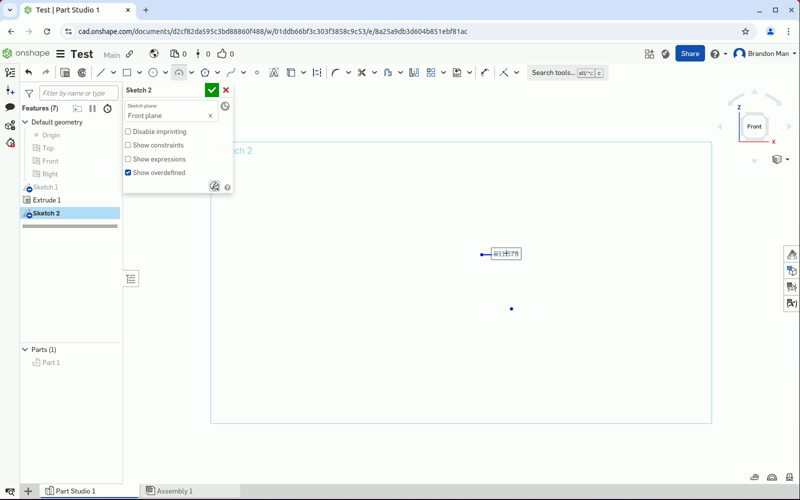
key(esc)
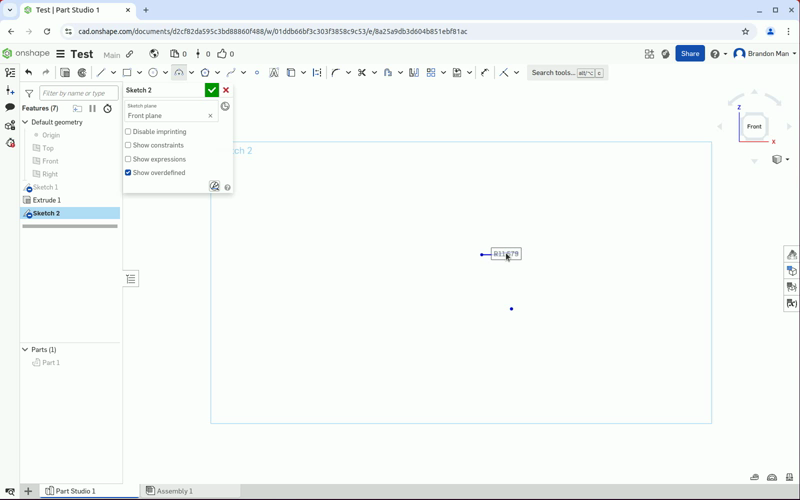
key(l)
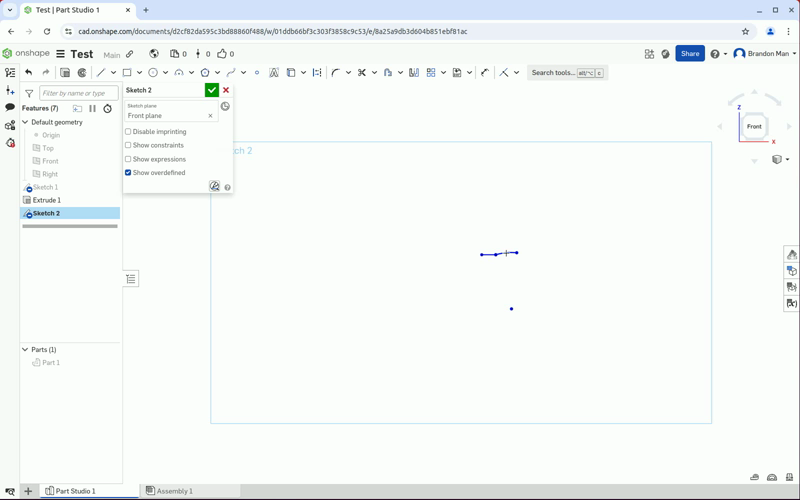
mouse_move(516, 252)
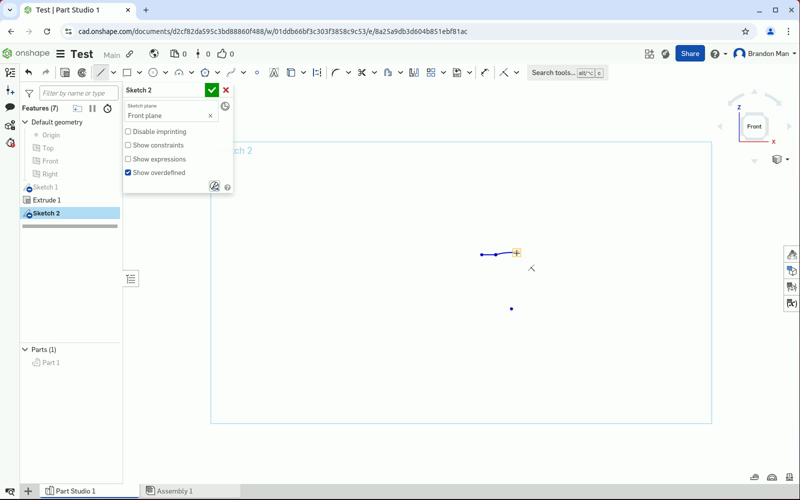
click(516, 252)
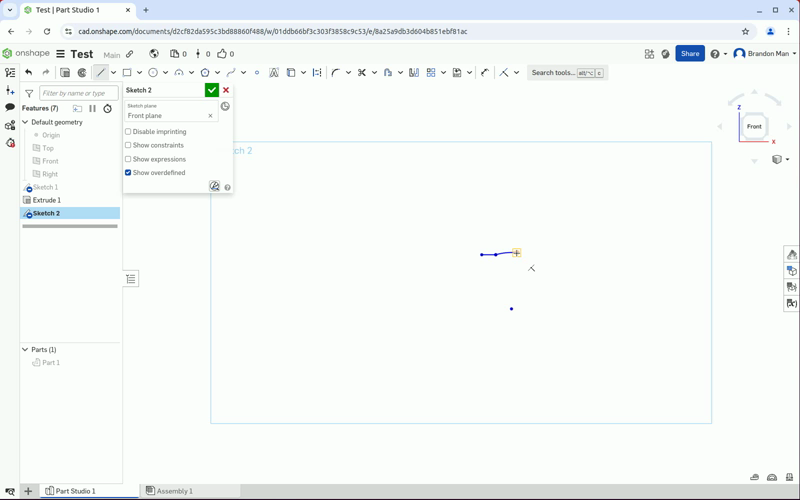
key_down(shift)
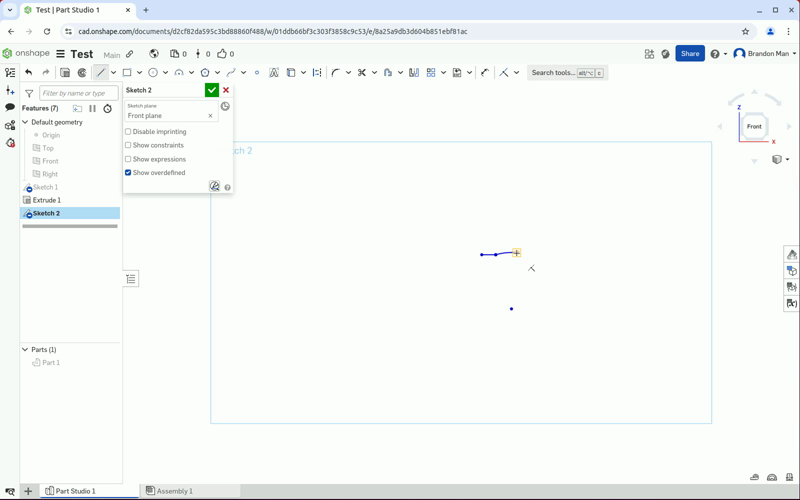
mouse_move(546, 252)
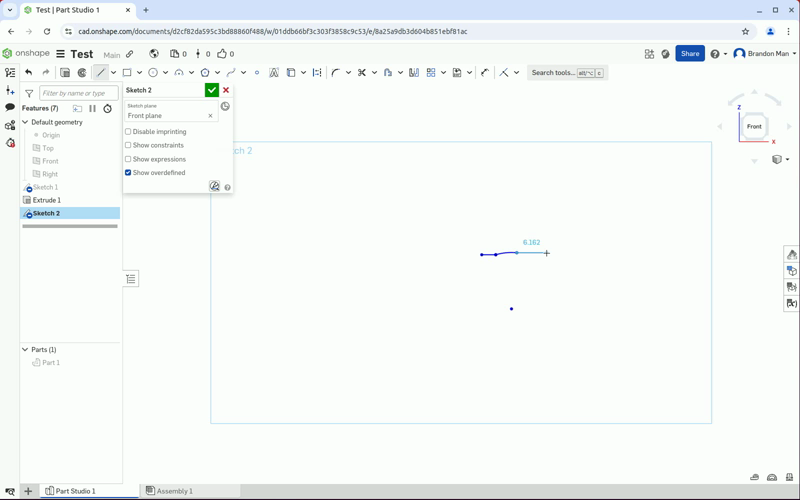
mouse_move(516, 241)
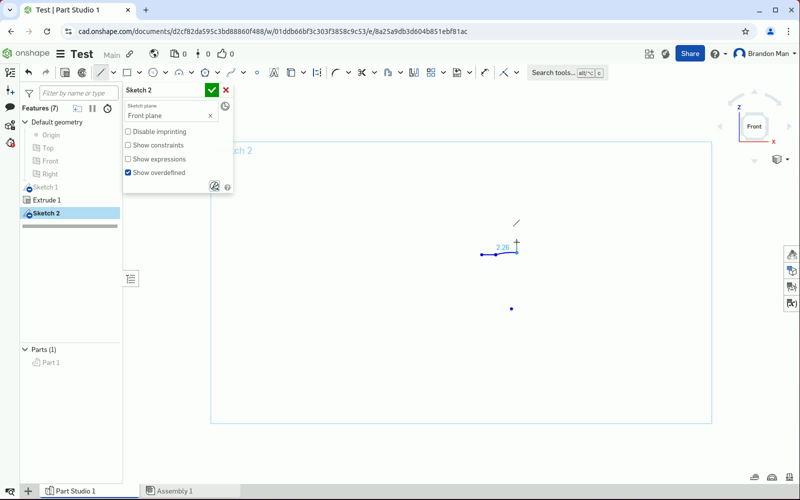
click(516, 241)
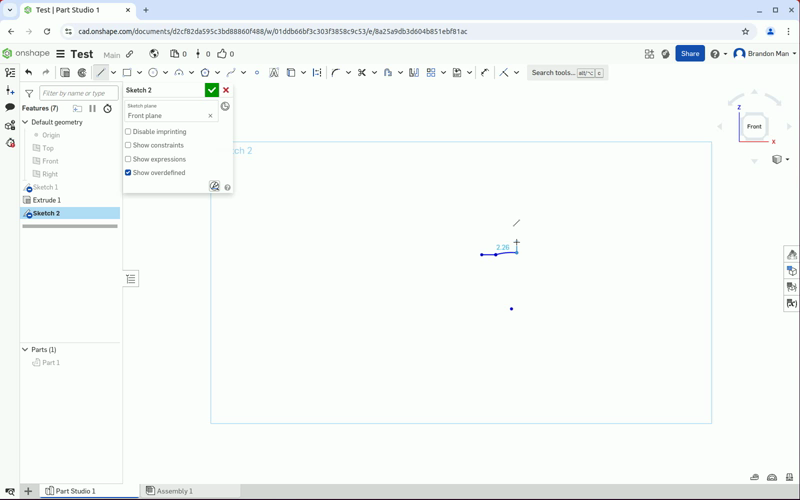
key_up(shift)
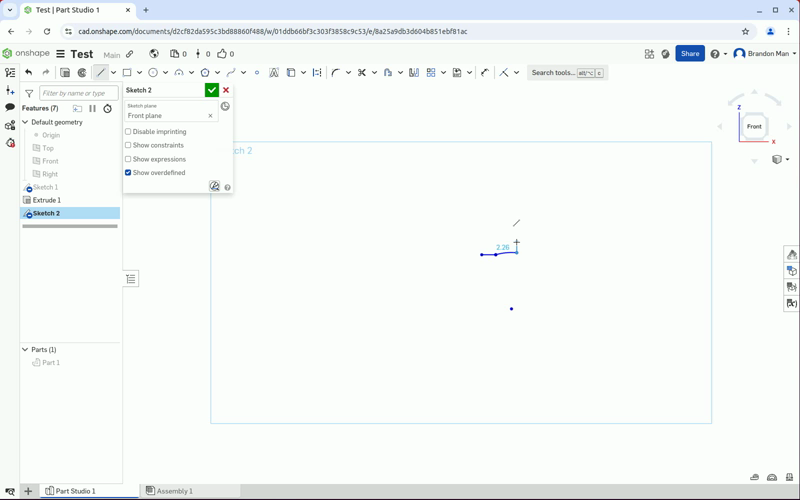
key_down(shift)
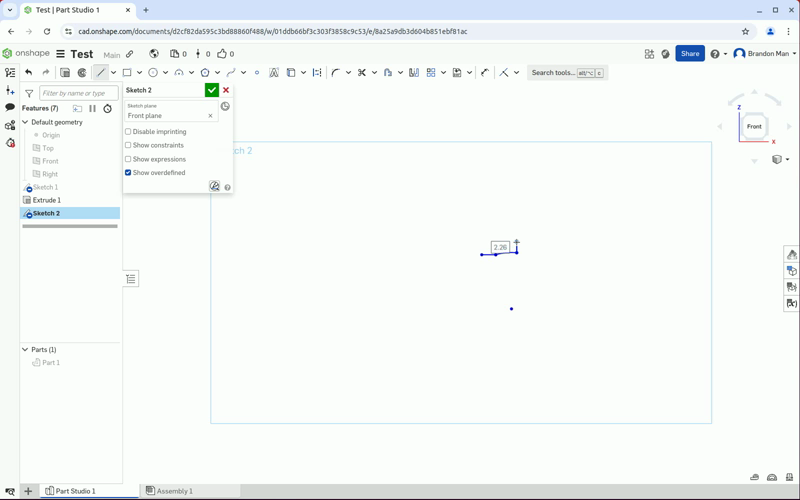
mouse_move(546, 241)
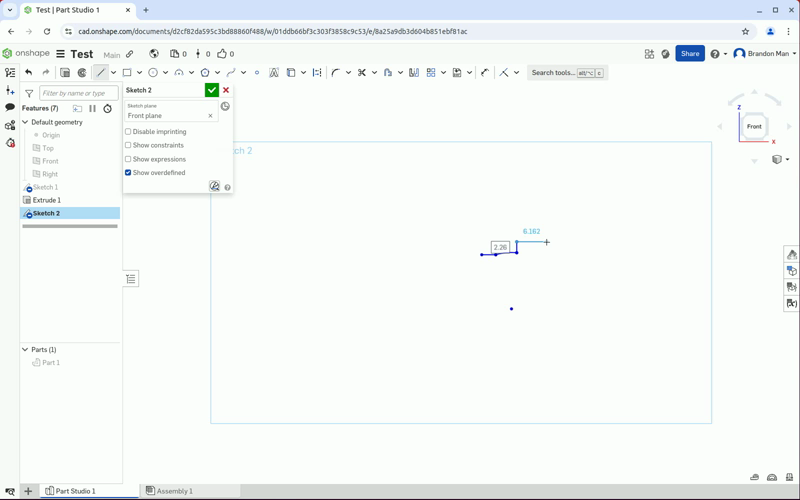
mouse_move(481, 241)
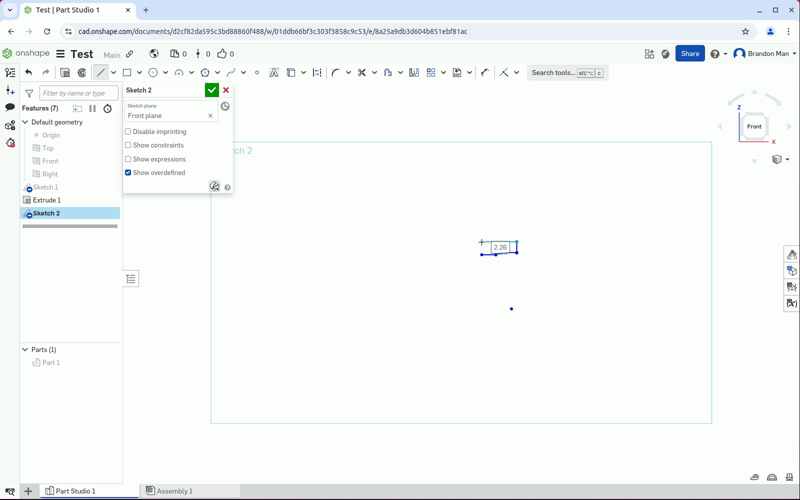
click(481, 241)
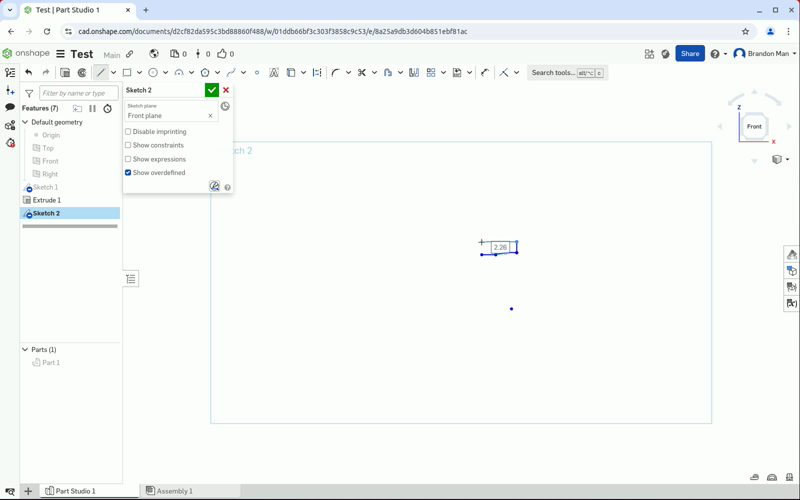
key_up(shift)
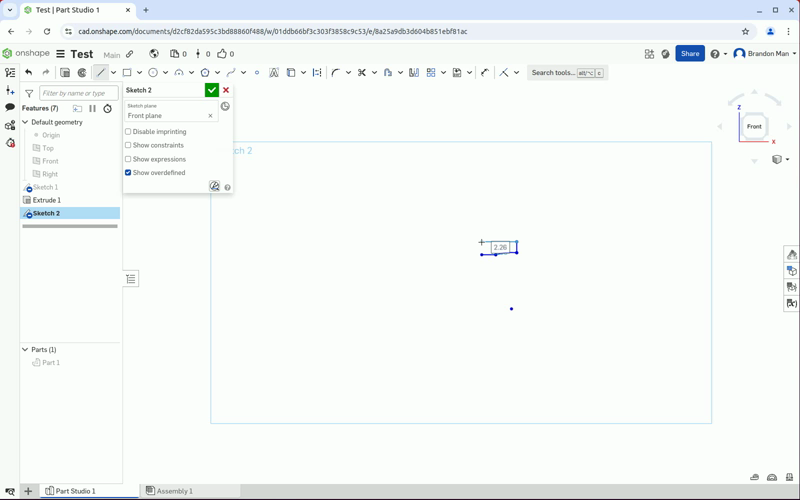
mouse_move(511, 241)
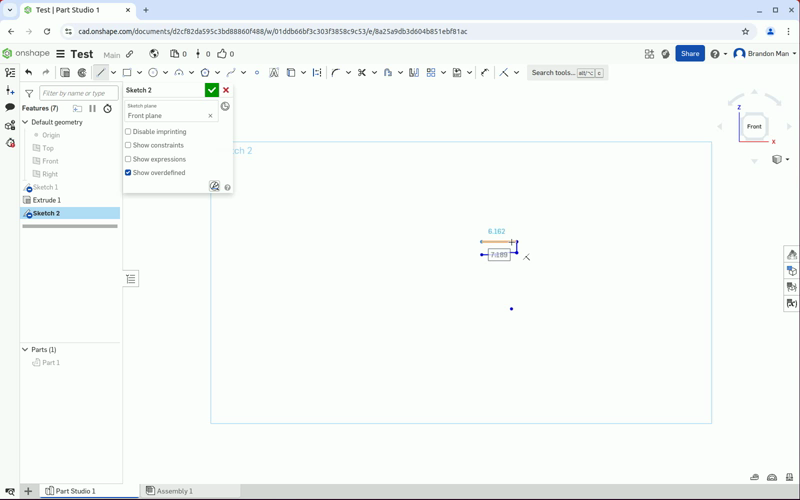
key_down(shift)
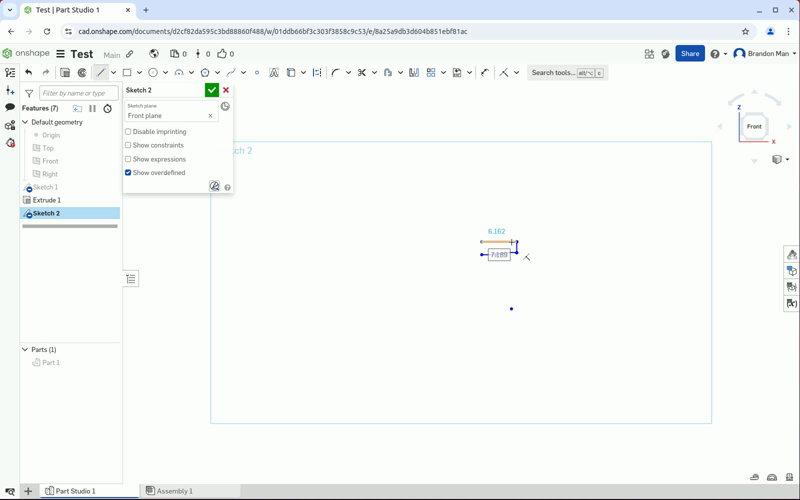
mouse_move(481, 254)
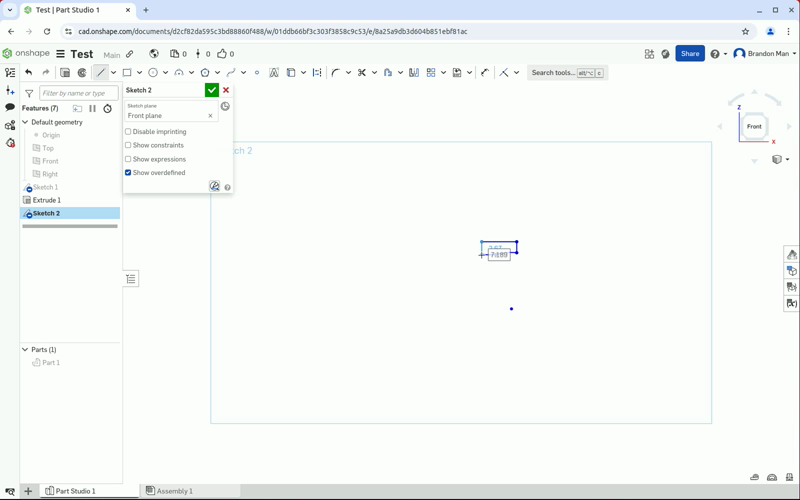
key_up(shift)
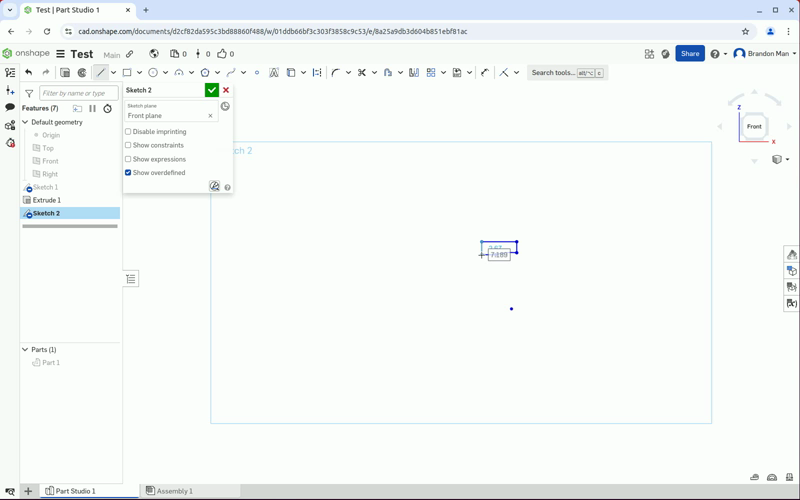
click(481, 254)
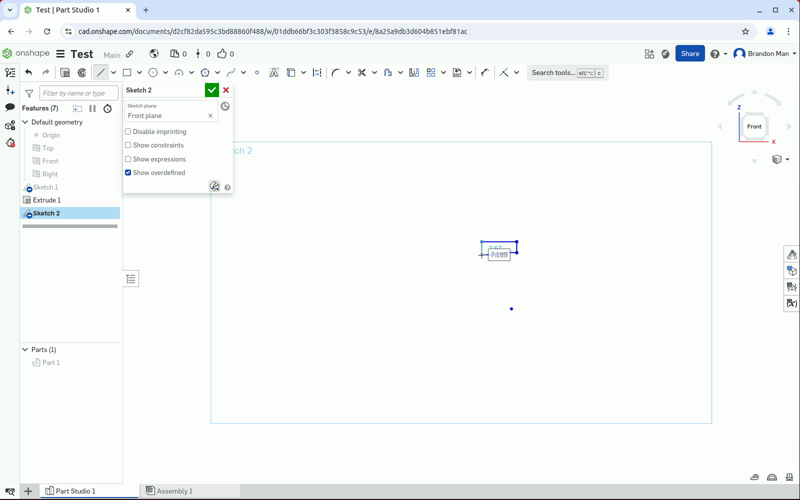
key(esc)
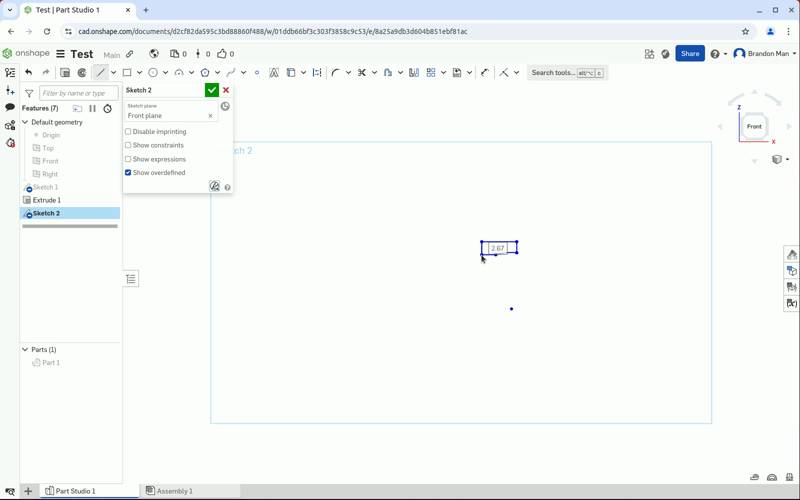
mouse_move(484, 245)
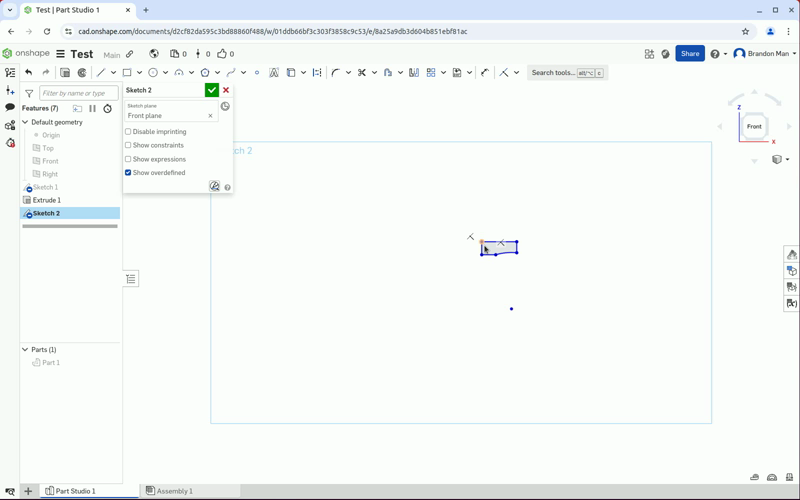
scroll(6)
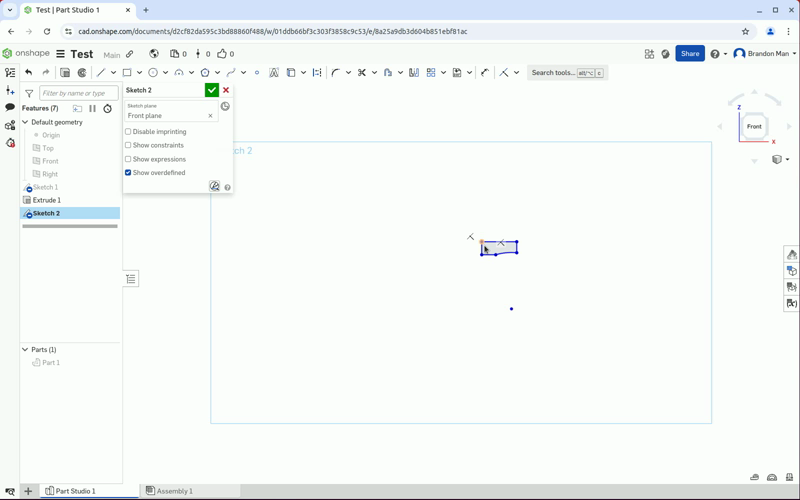
scroll(6)
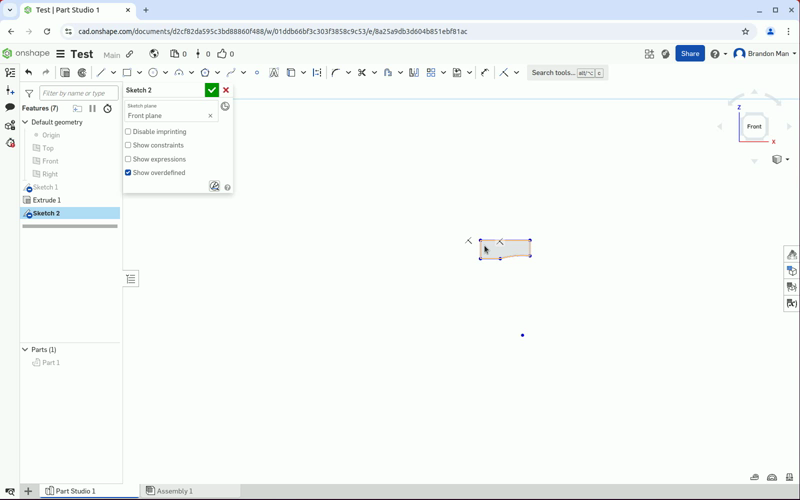
scroll(6)
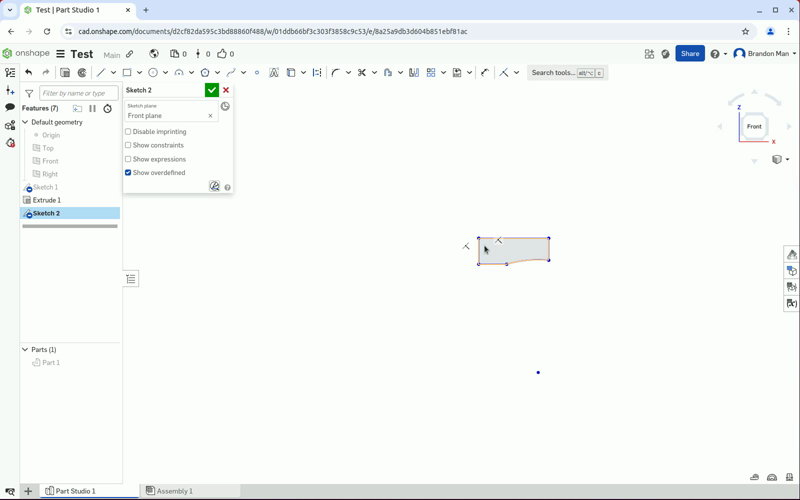
scroll(6)
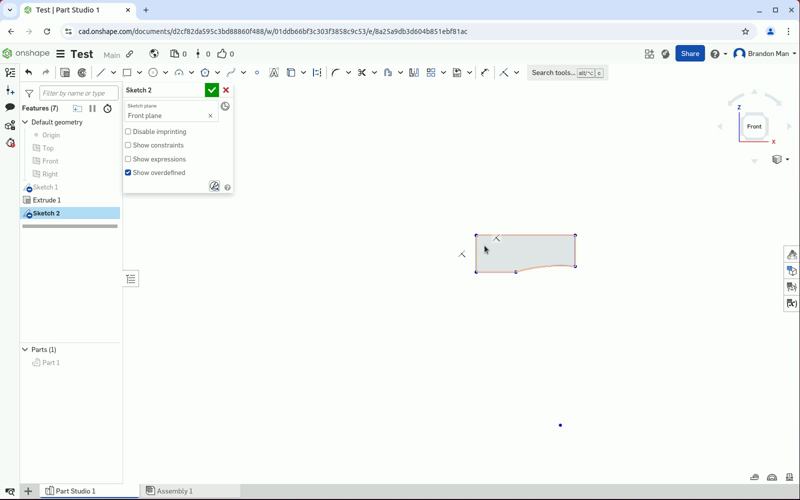
scroll(6)
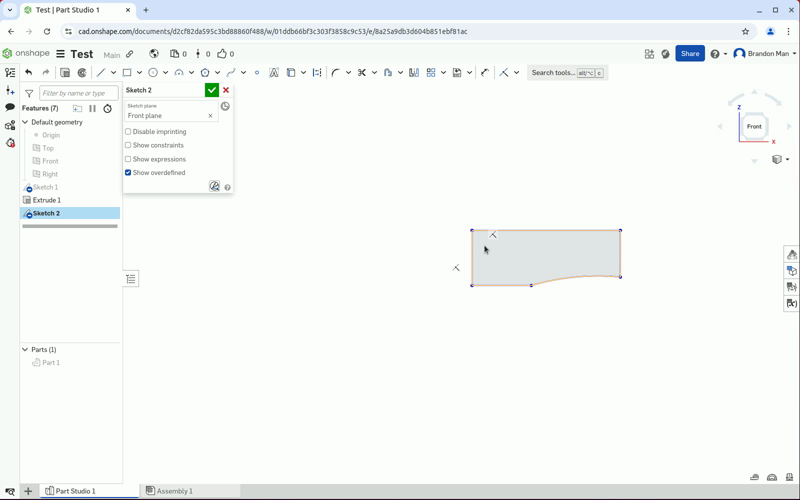
scroll(6)
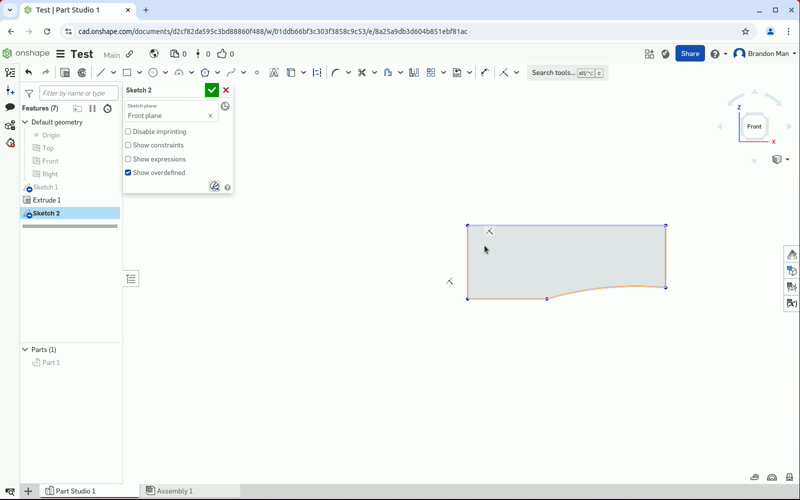
scroll(6)
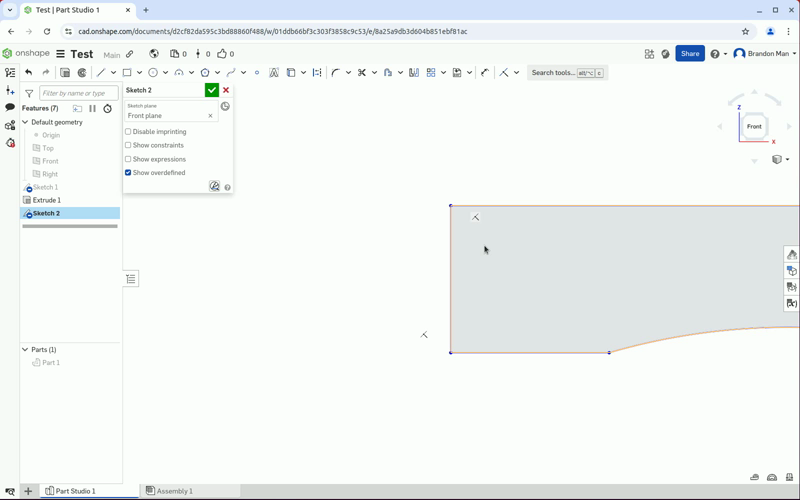
click(484, 245)
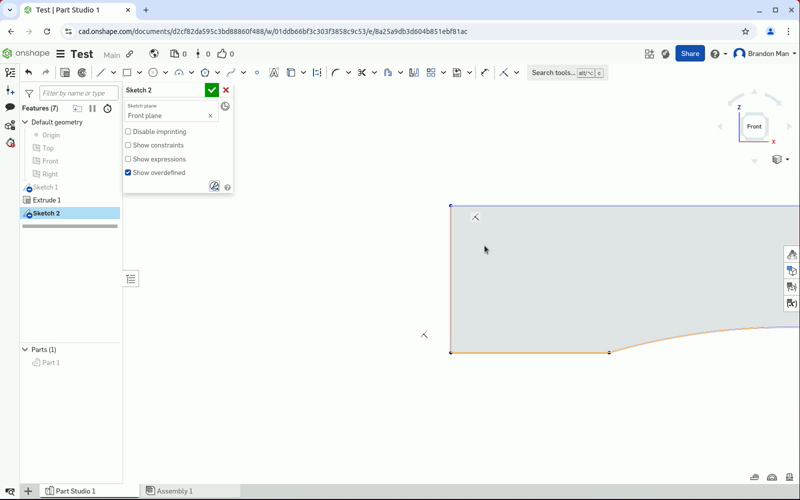
scroll(-6)
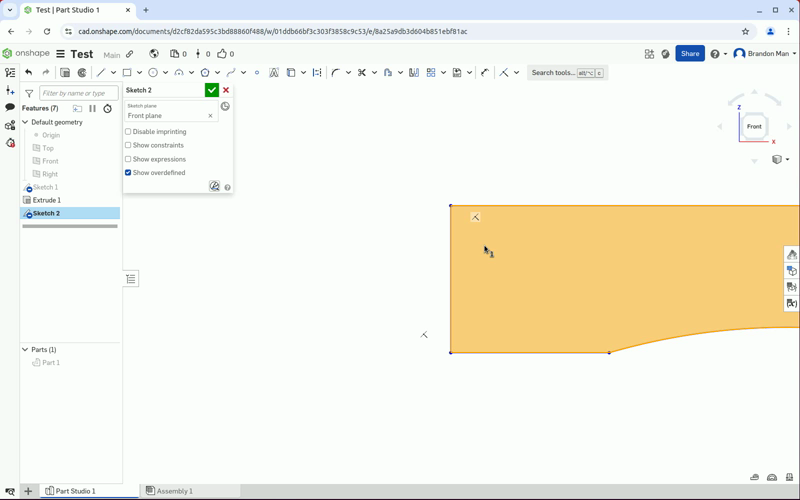
scroll(-6)
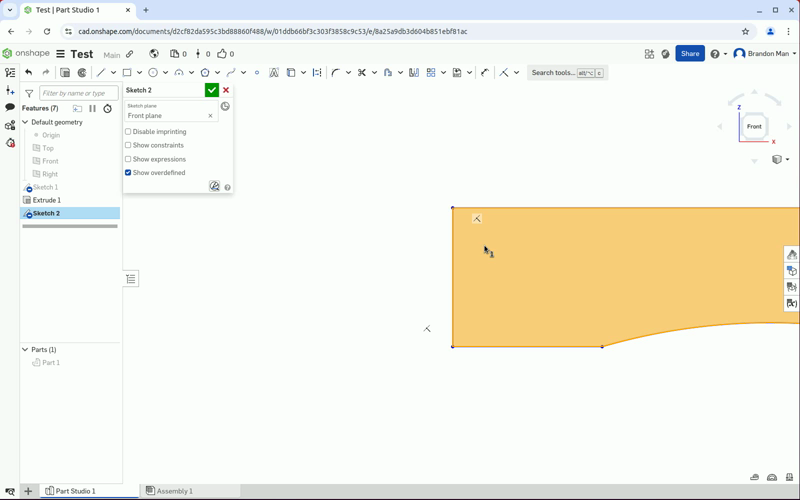
scroll(-6)
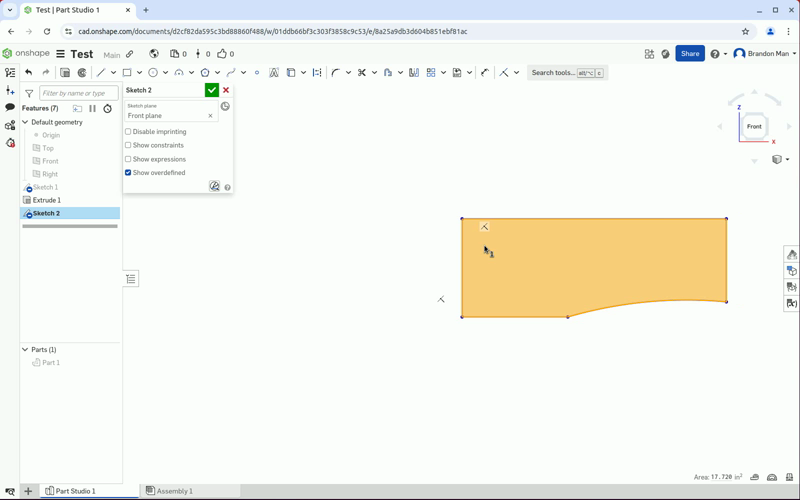
scroll(-6)
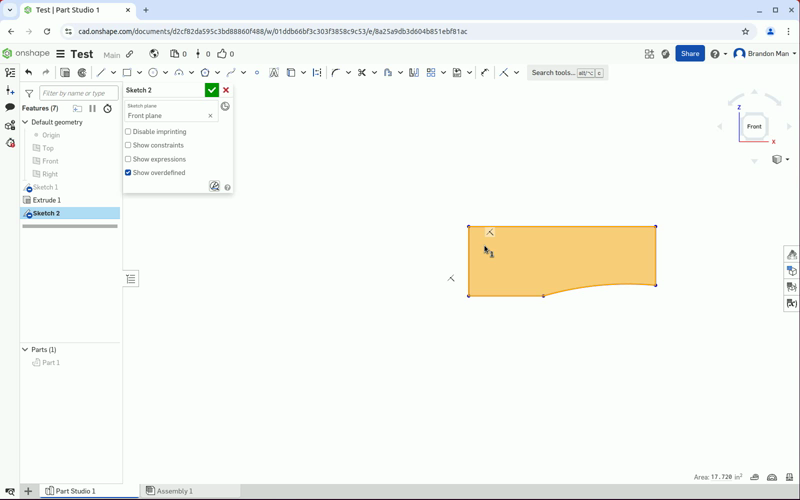
scroll(-6)
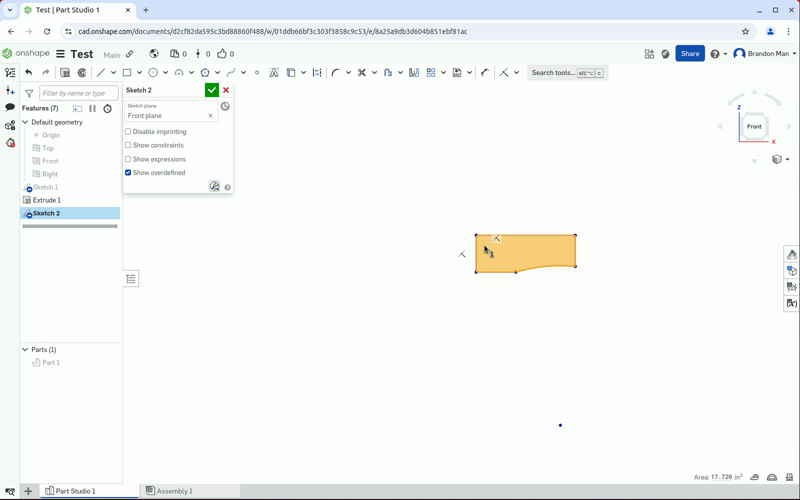
scroll(-6)
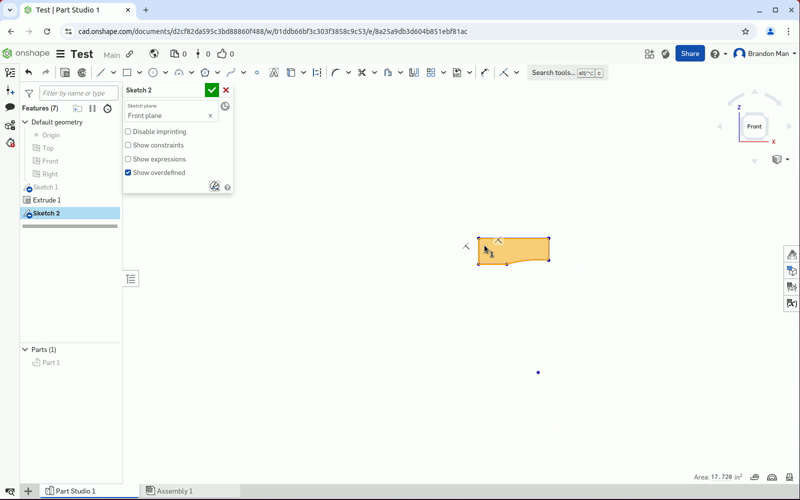
scroll(-6)
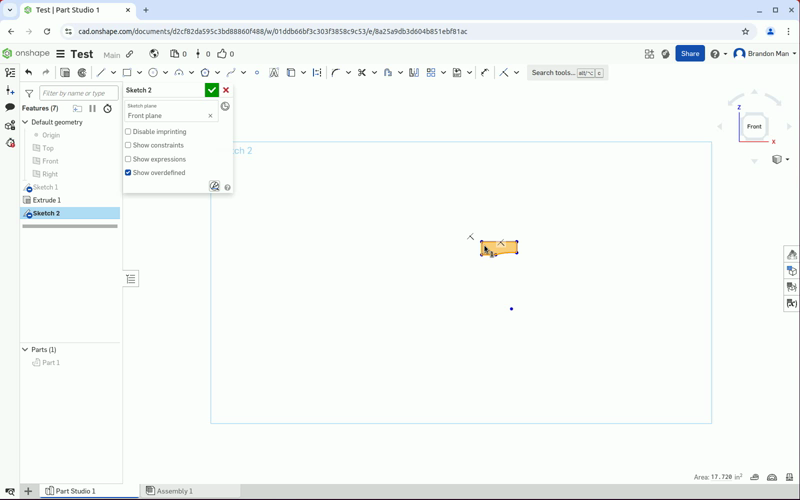
mouse_move(73, 352)
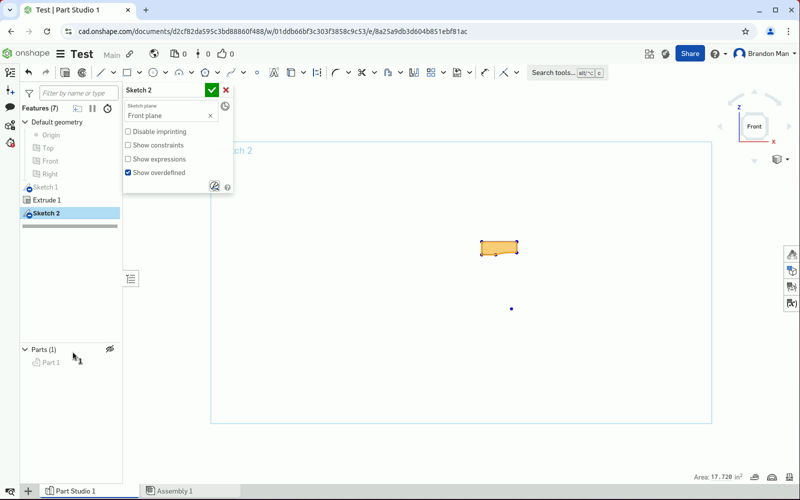
key(shift+y)
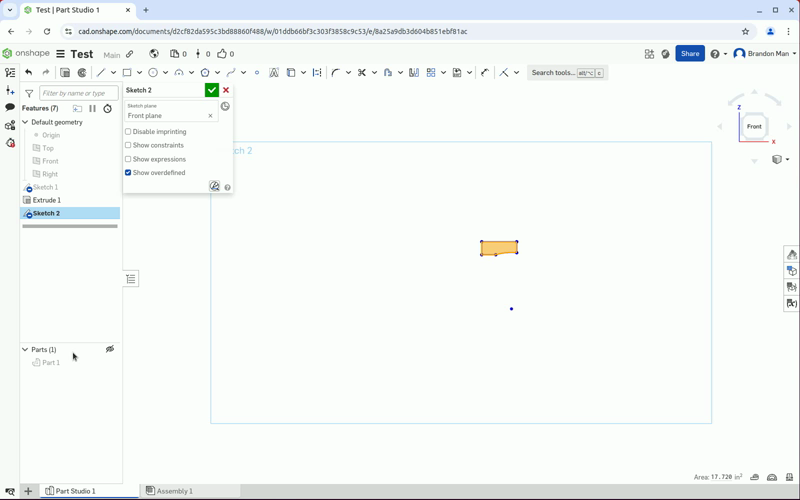
key(shift+e)
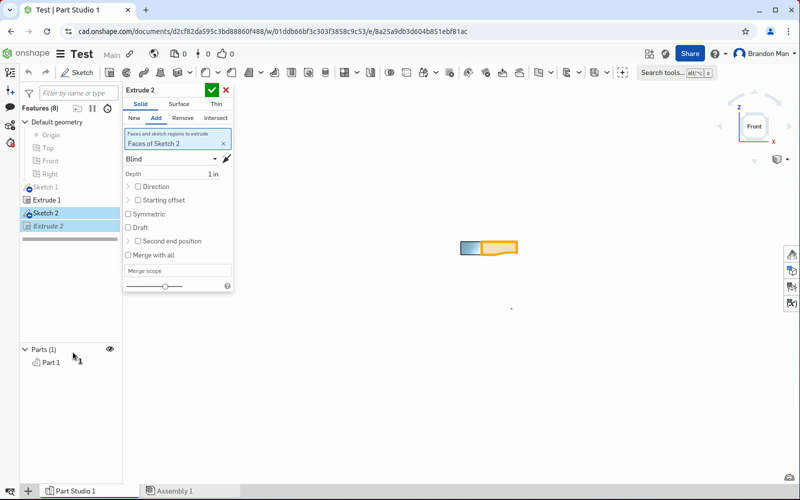
mouse_move(143, 106)
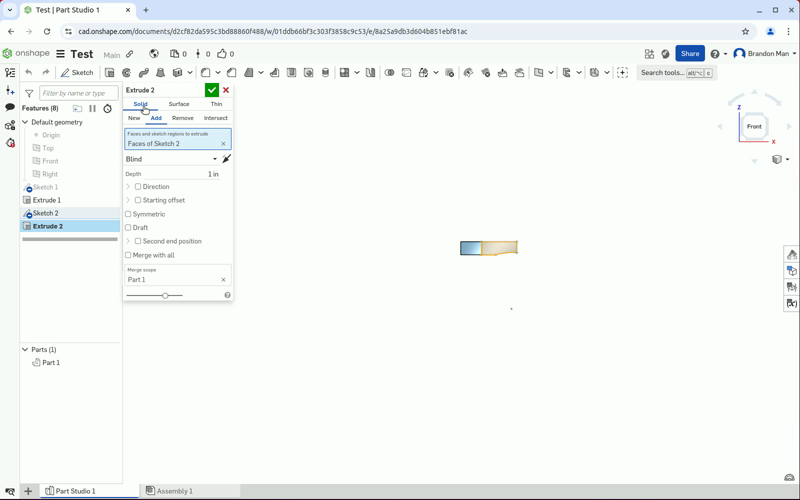
click(143, 106)
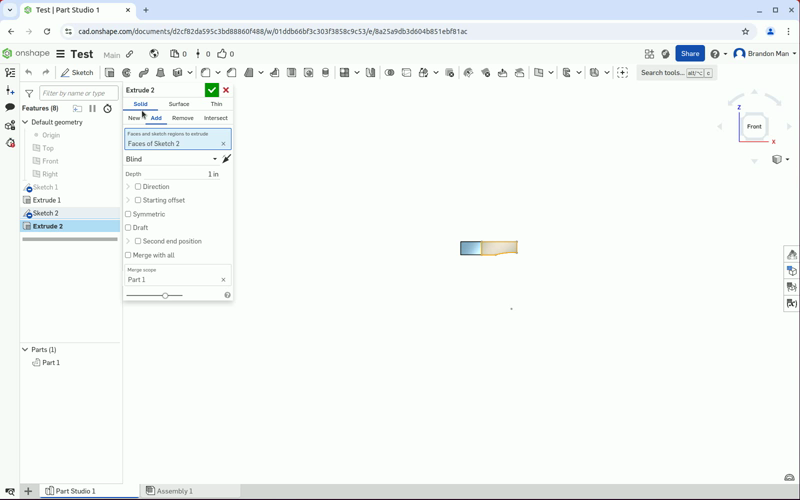
mouse_move(137, 120)
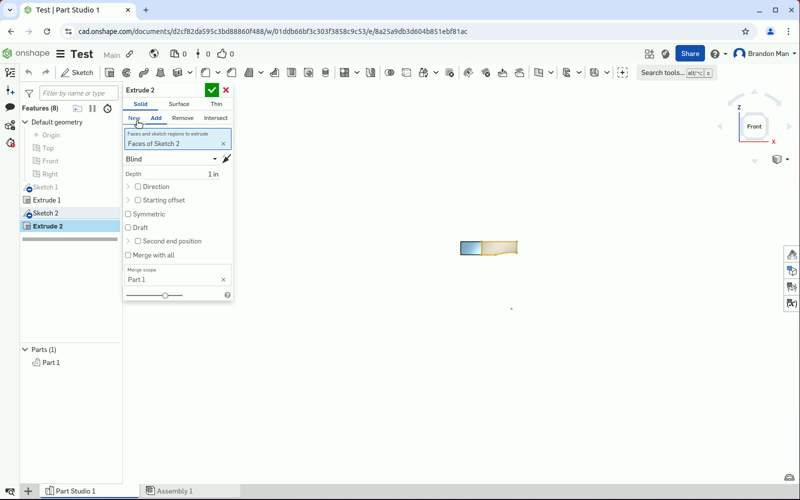
click(137, 120)
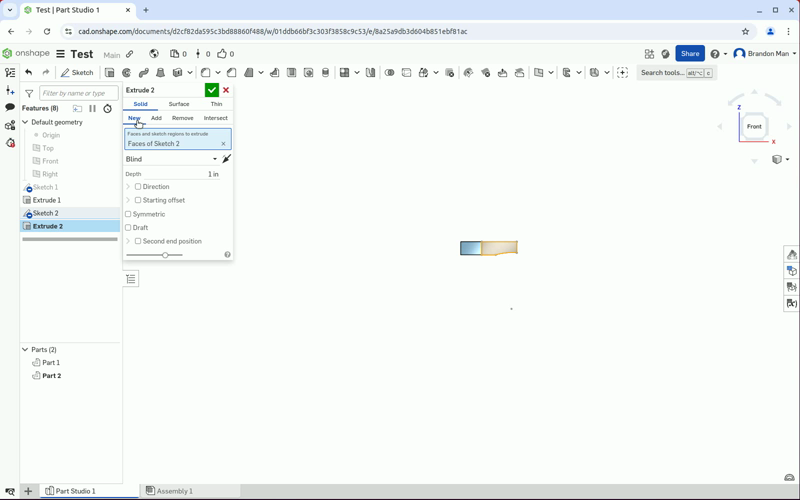
key(tab, 4)
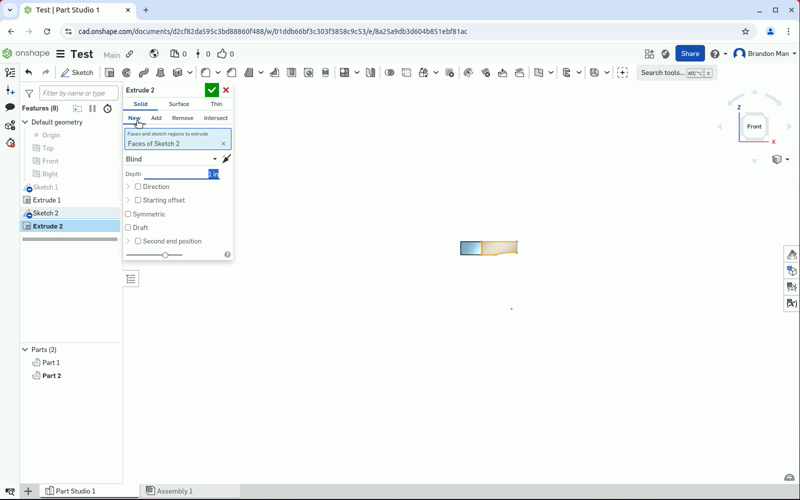
text(3.851)
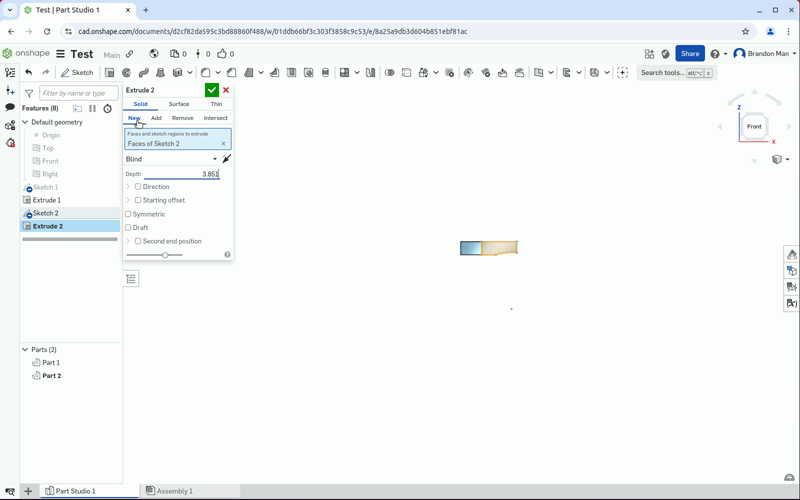
key(enter)
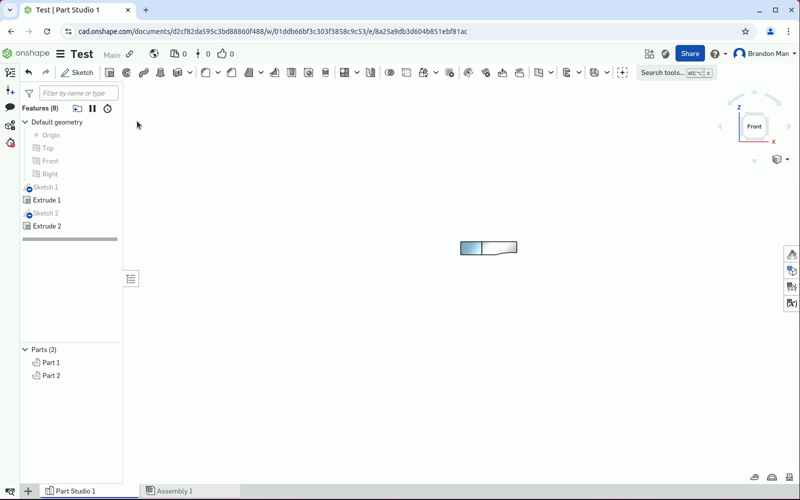
key(shift+h)
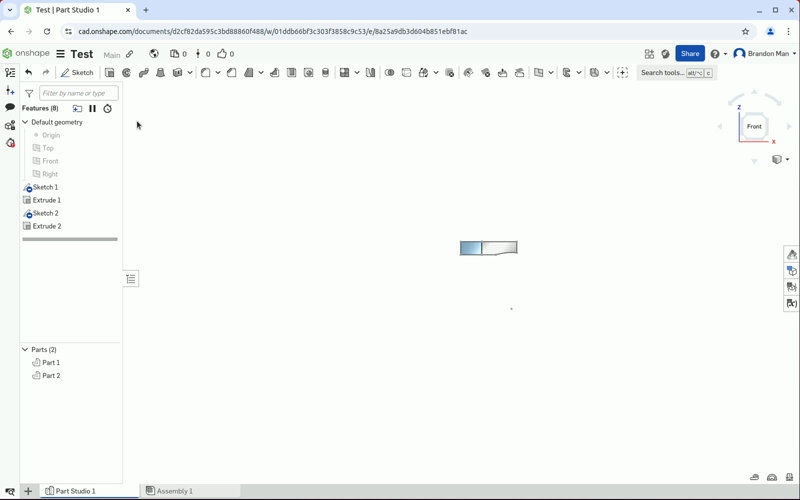
key(shift+h)
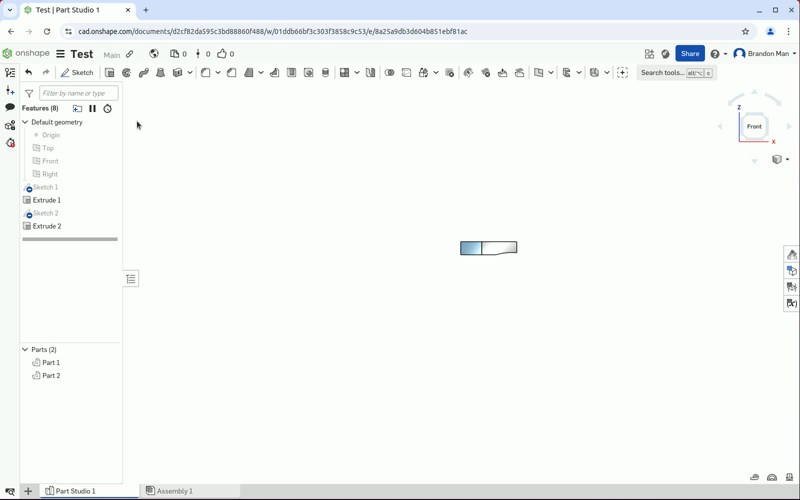
mouse_move(73, 189)
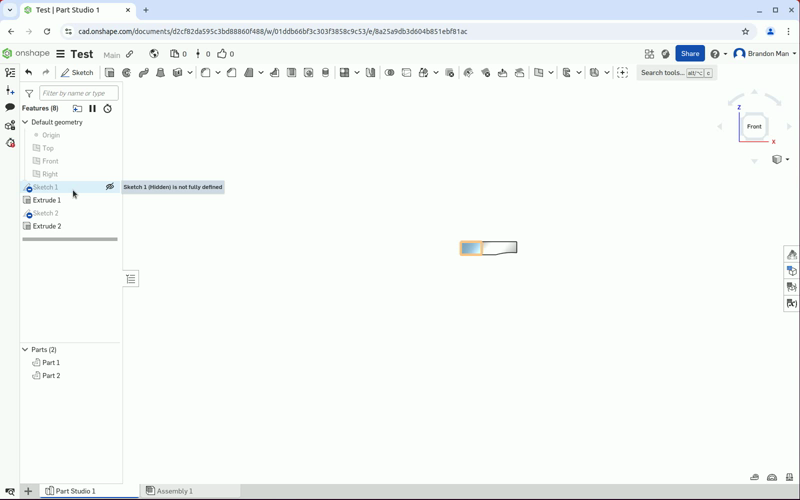
click(73, 189)
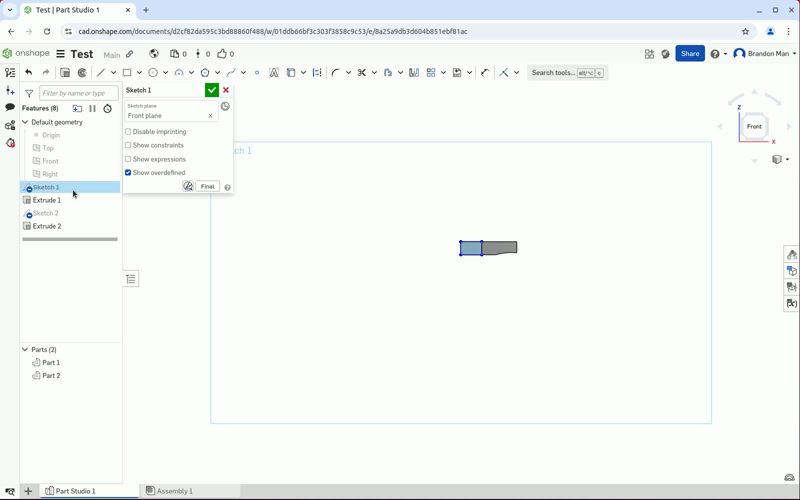
mouse_move(229, 92)
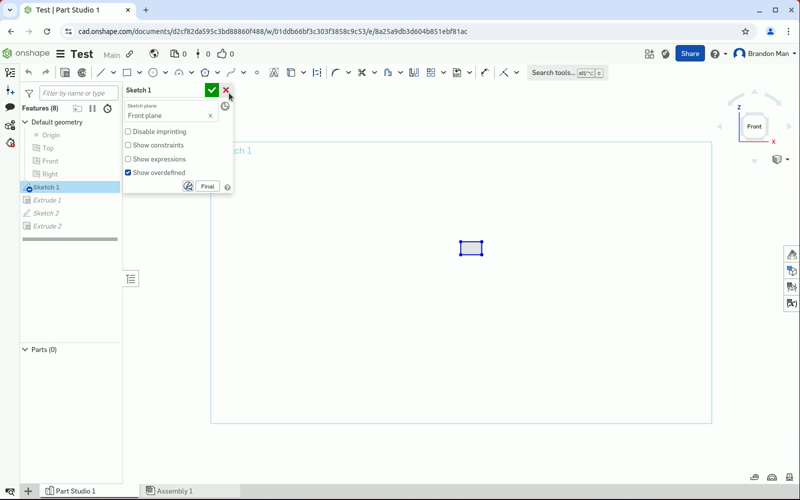
click(229, 92)
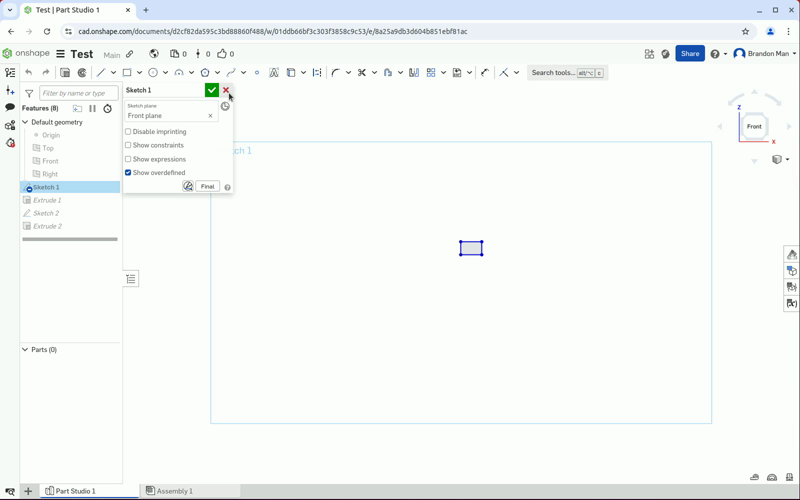
key(shift+s)
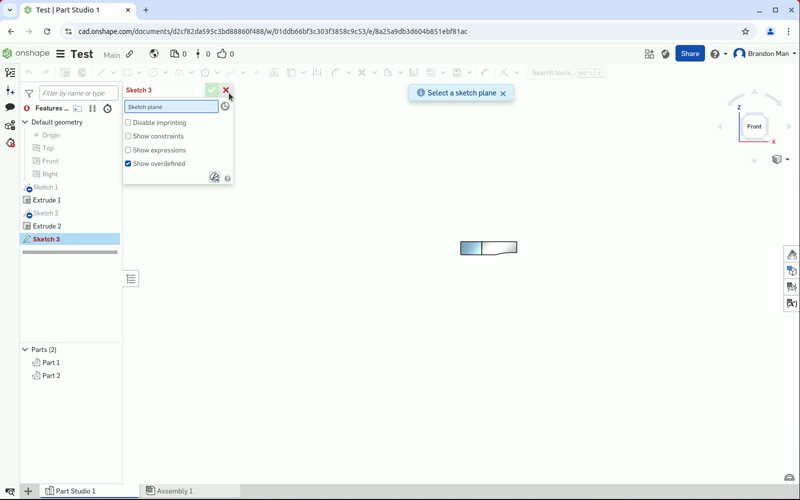
mouse_move(73, 163)
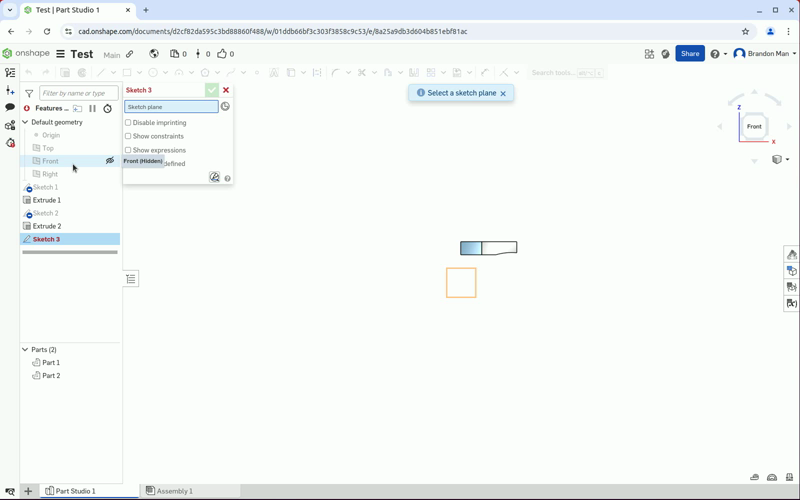
click(73, 163)
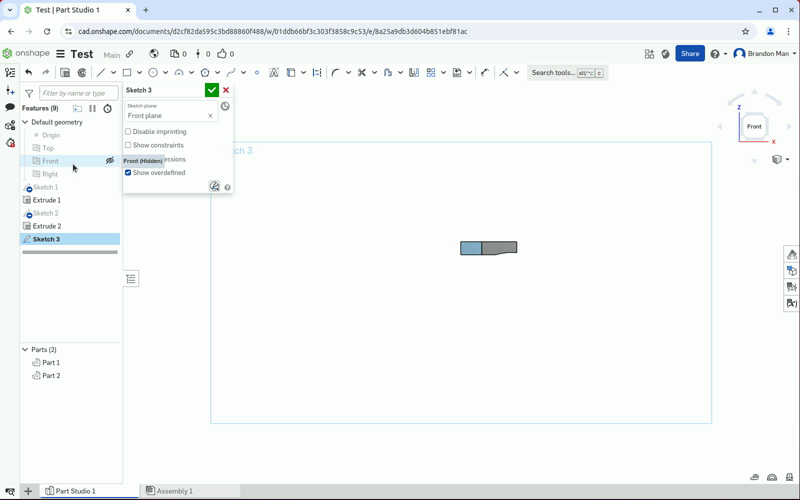
mouse_move(73, 352)
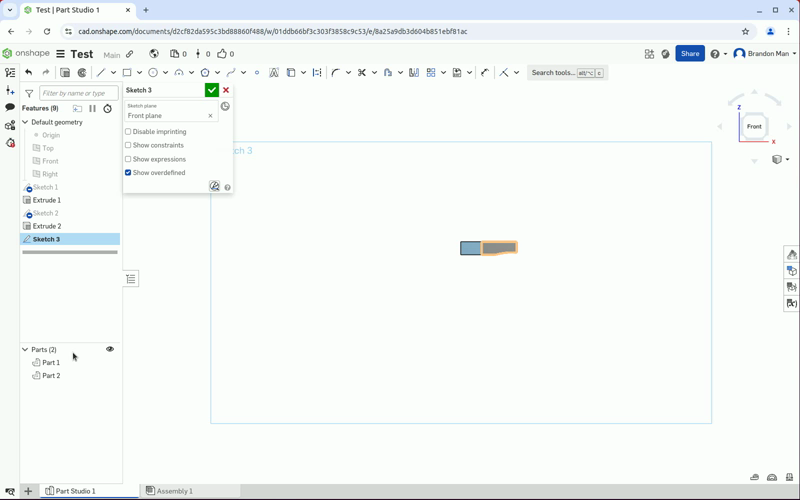
key(y)
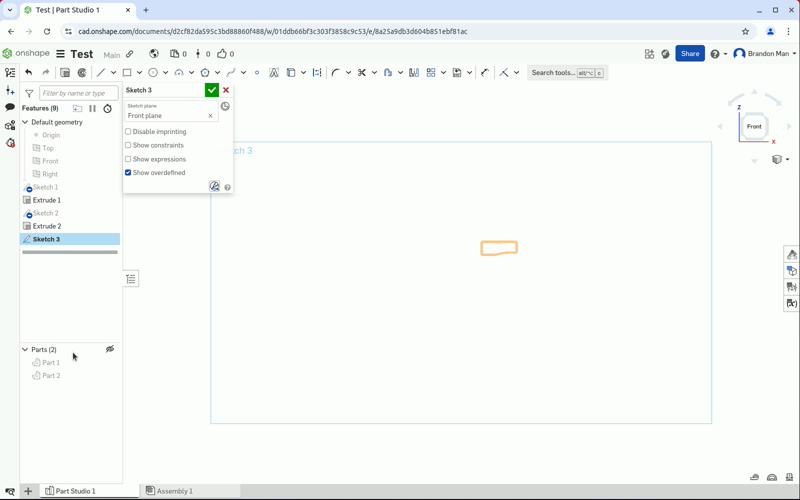
key(a)
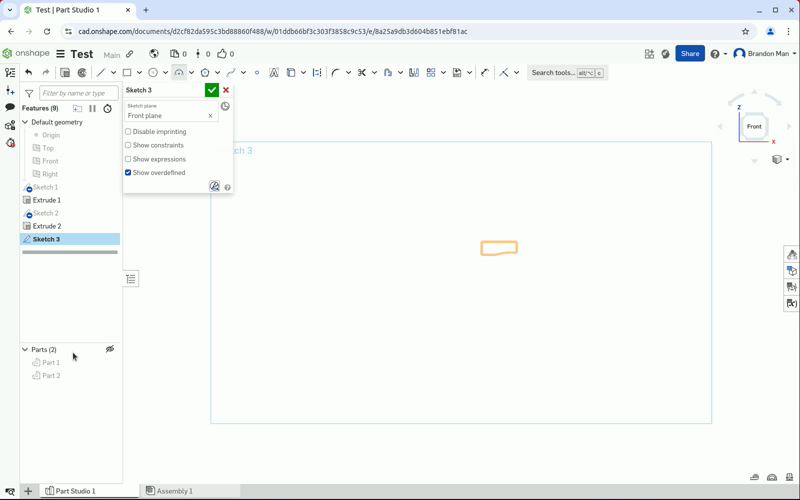
key_down(shift)
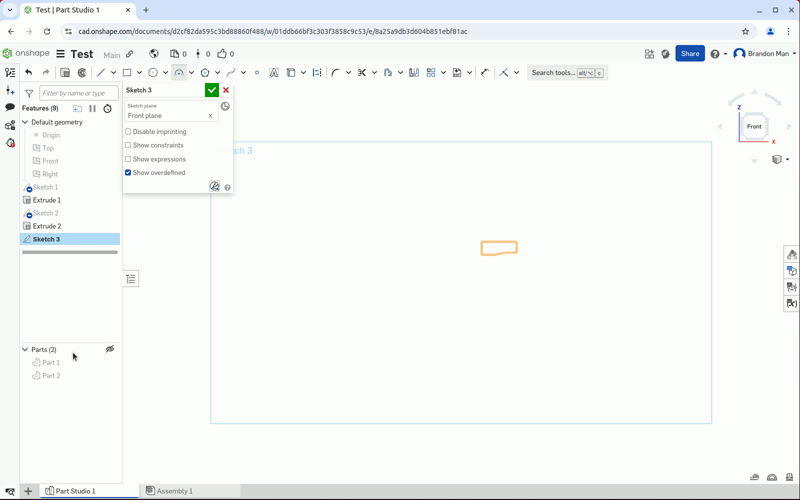
mouse_move(518, 252)
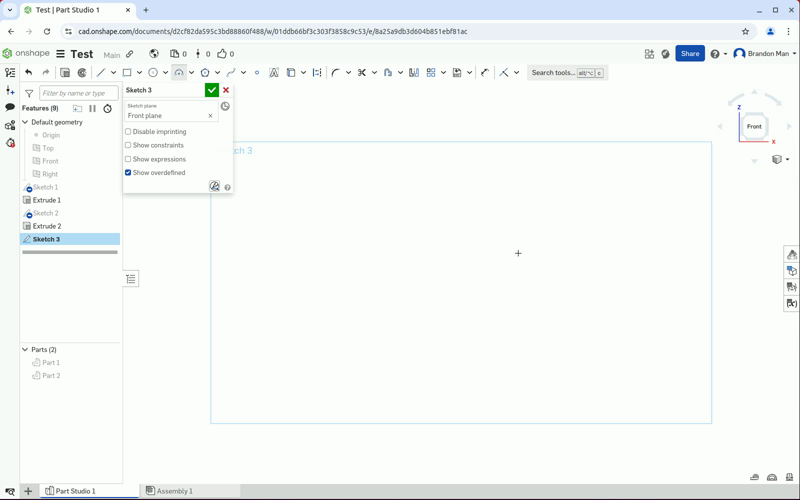
click(518, 252)
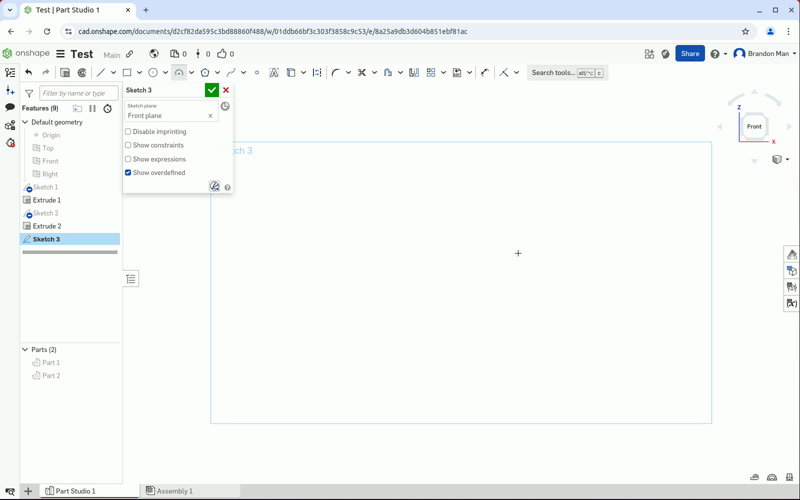
key_up(shift)
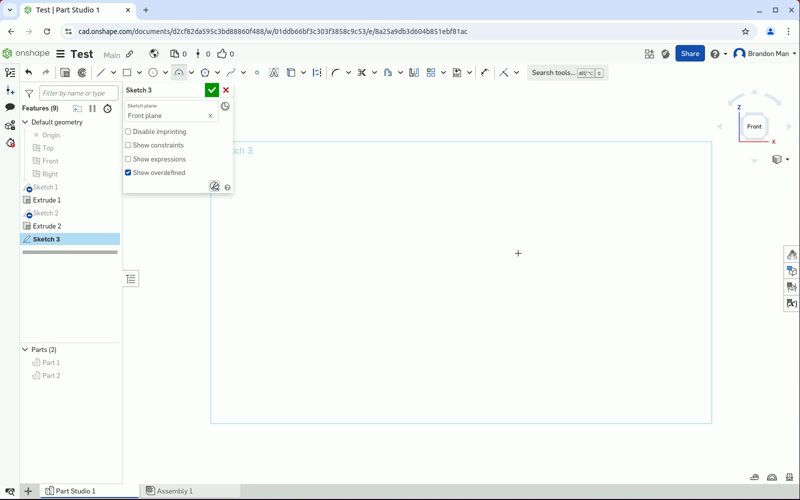
key_down(shift)
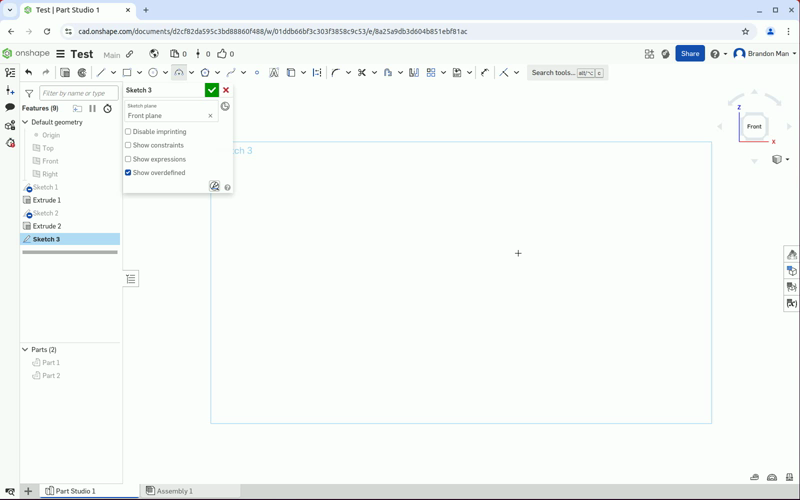
mouse_move(539, 254)
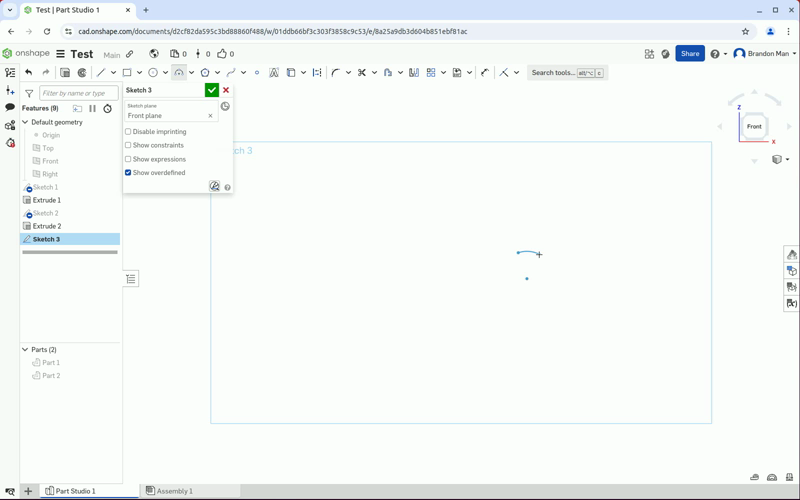
click(539, 254)
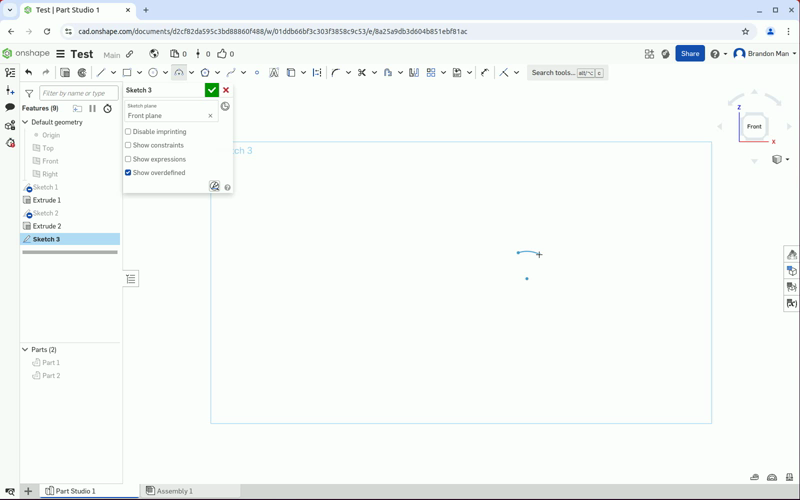
mouse_move(528, 252)
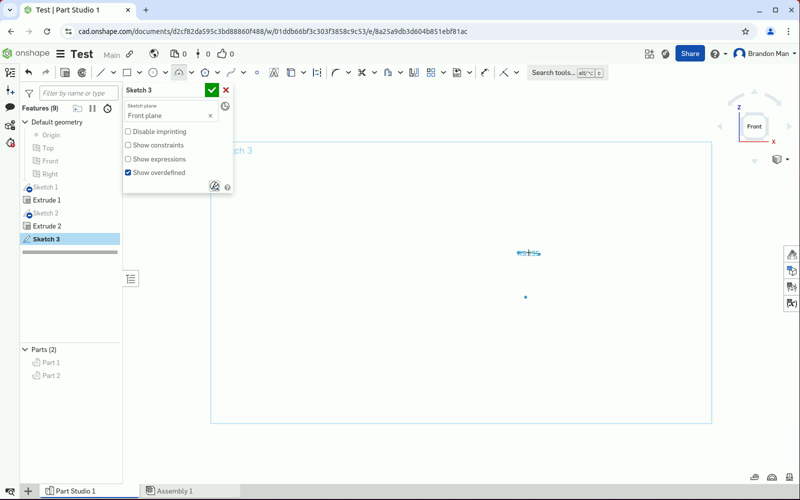
click(528, 252)
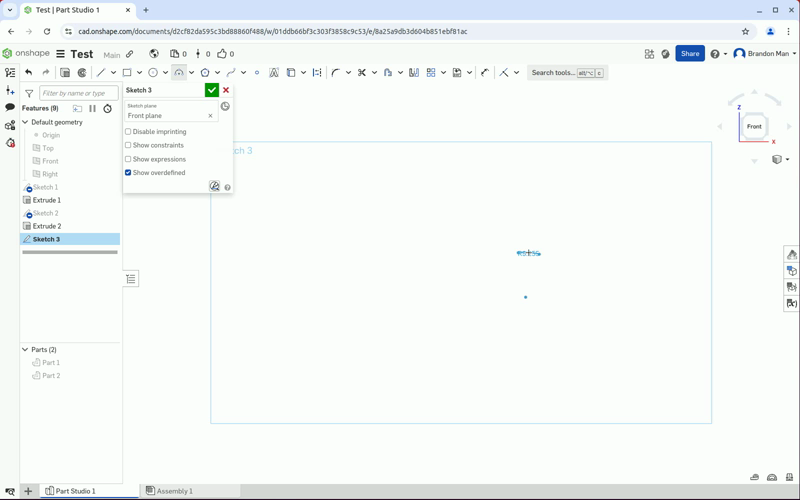
key_up(shift)
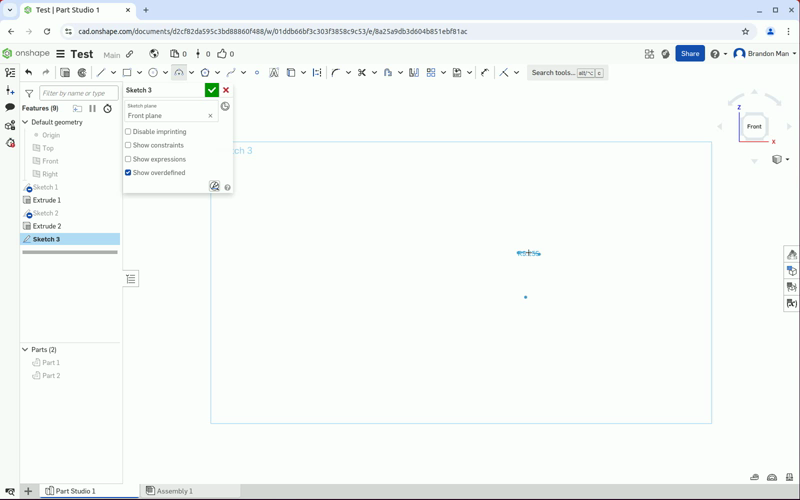
key(esc)
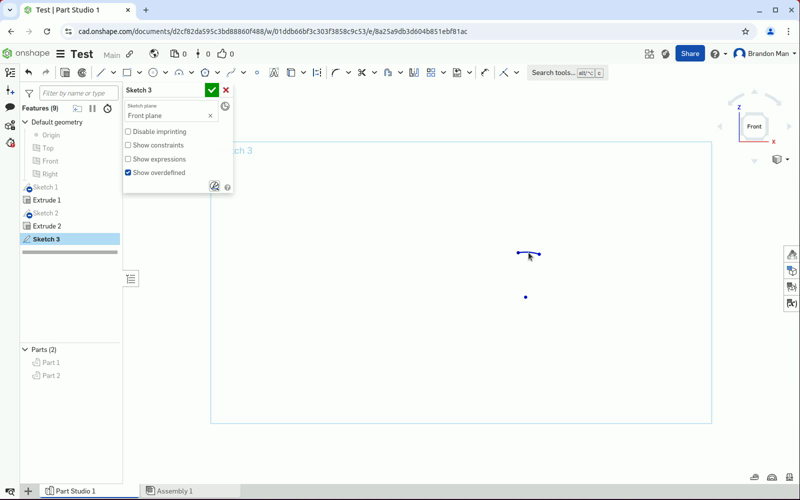
key(l)
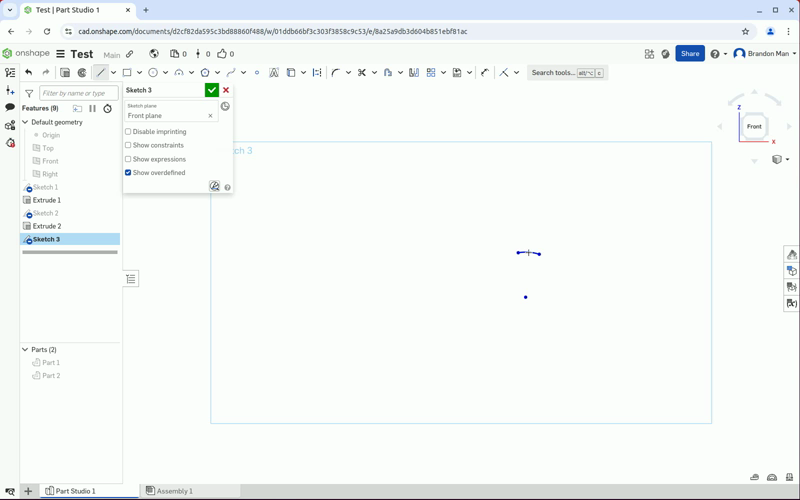
mouse_move(539, 254)
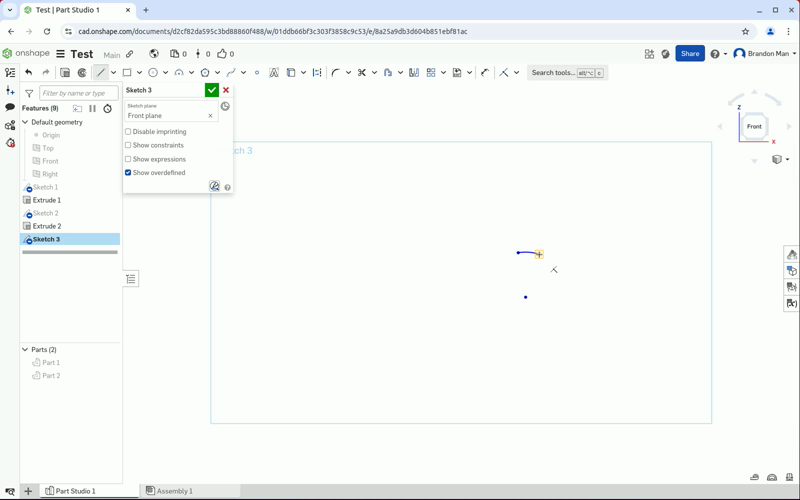
click(539, 254)
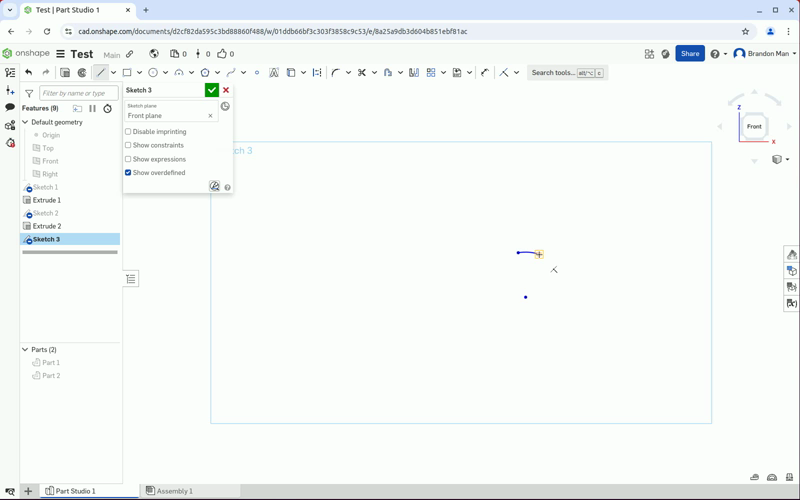
key_down(shift)
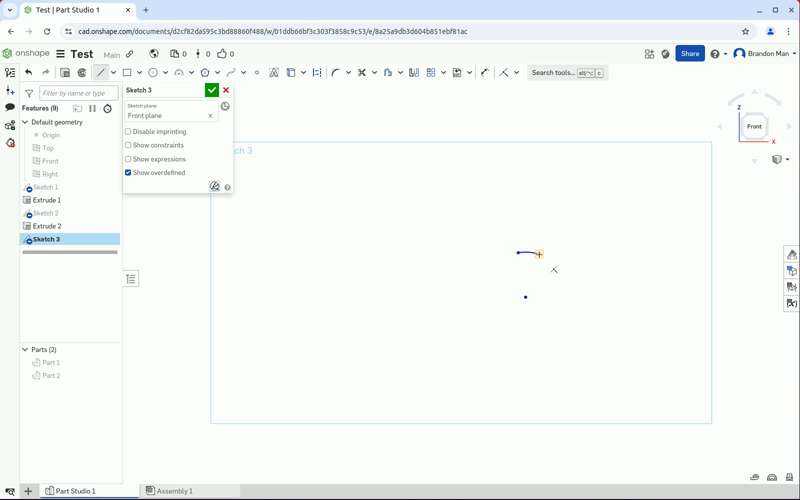
mouse_move(569, 254)
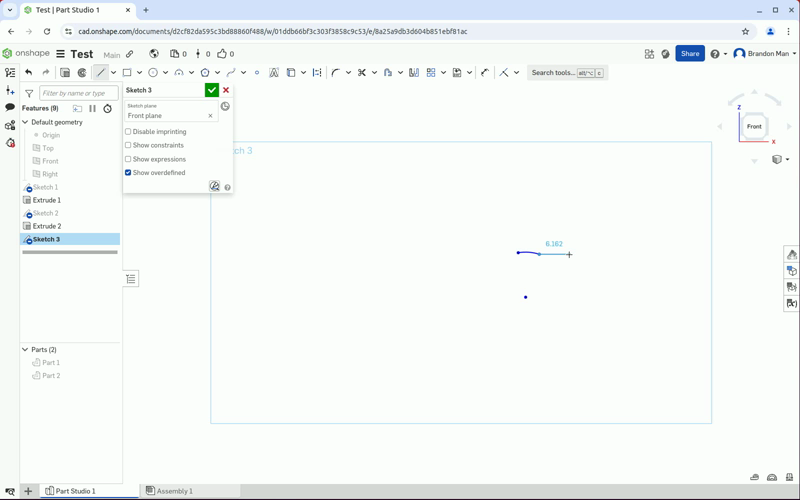
mouse_move(552, 254)
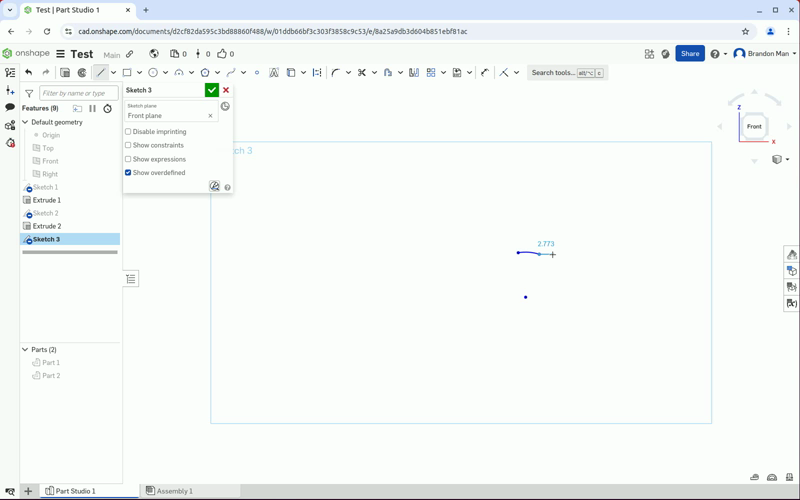
click(552, 254)
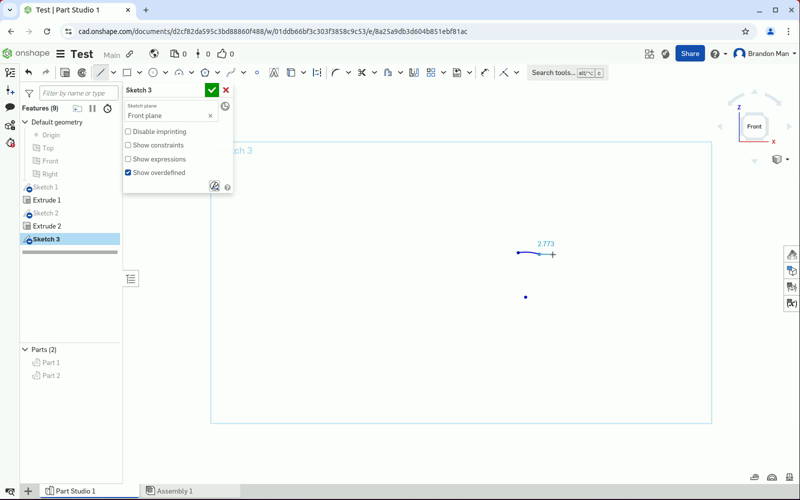
key_up(shift)
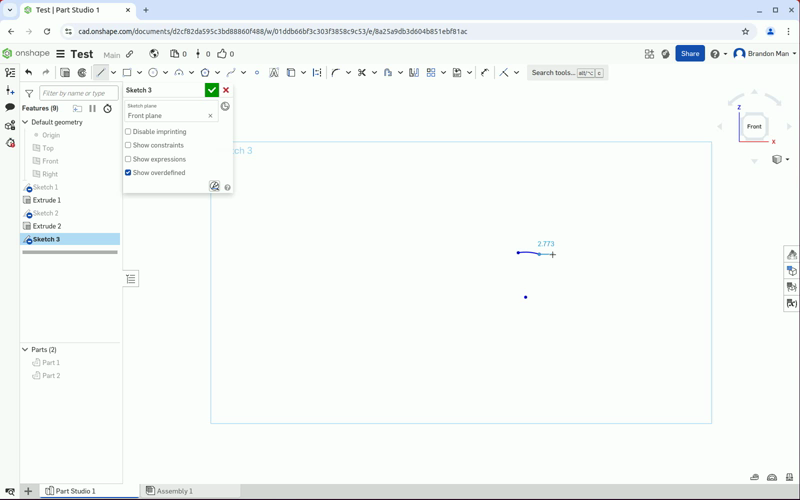
key_down(shift)
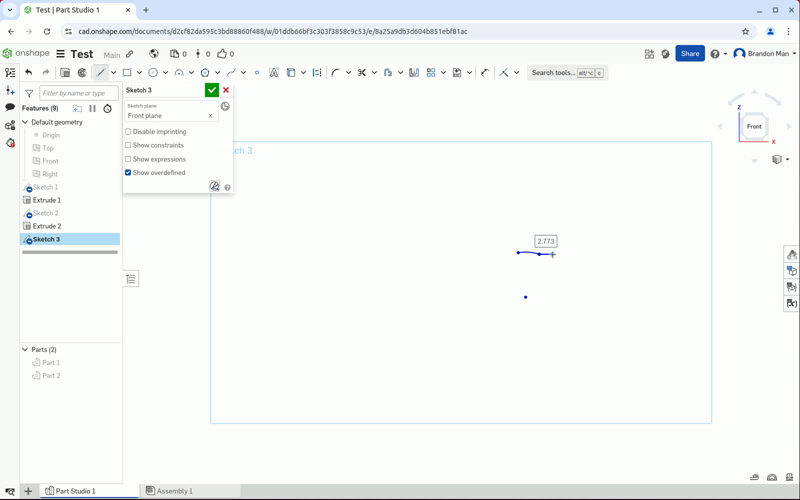
mouse_move(582, 254)
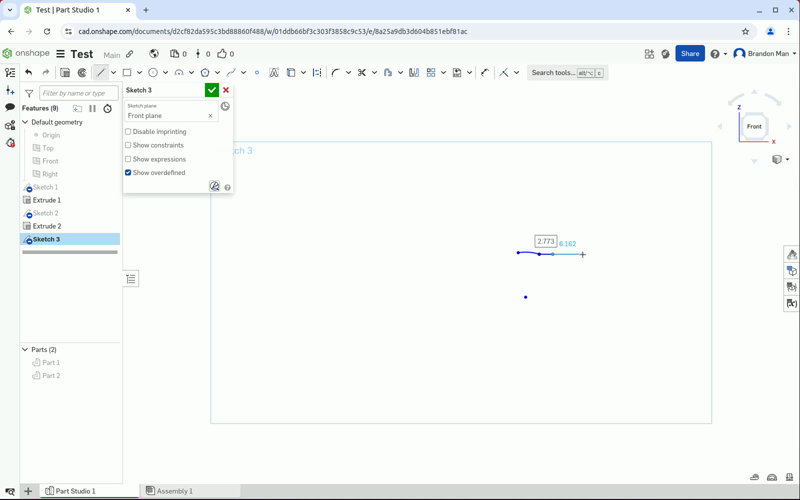
mouse_move(552, 241)
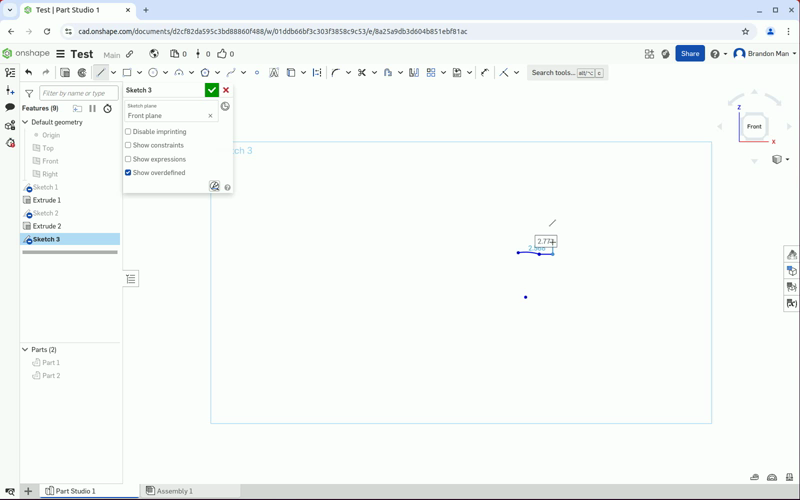
click(552, 241)
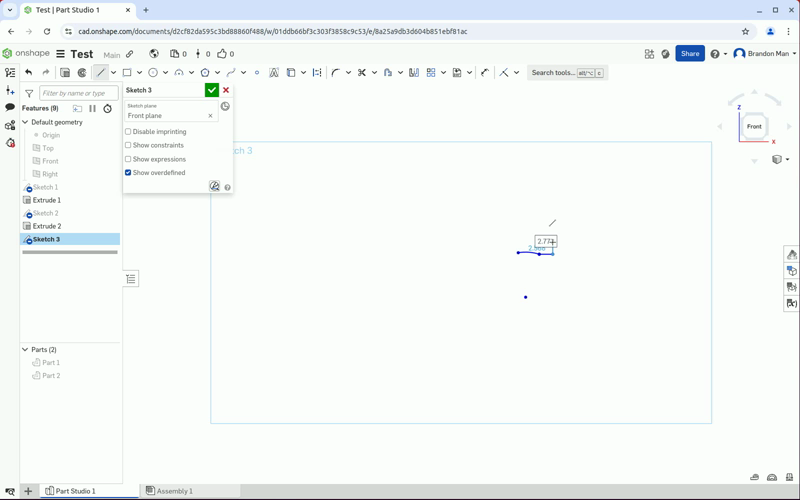
key_up(shift)
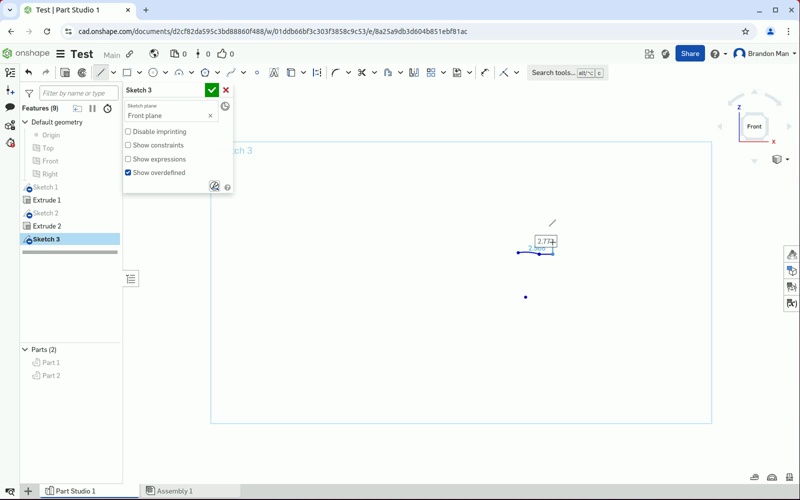
key_down(shift)
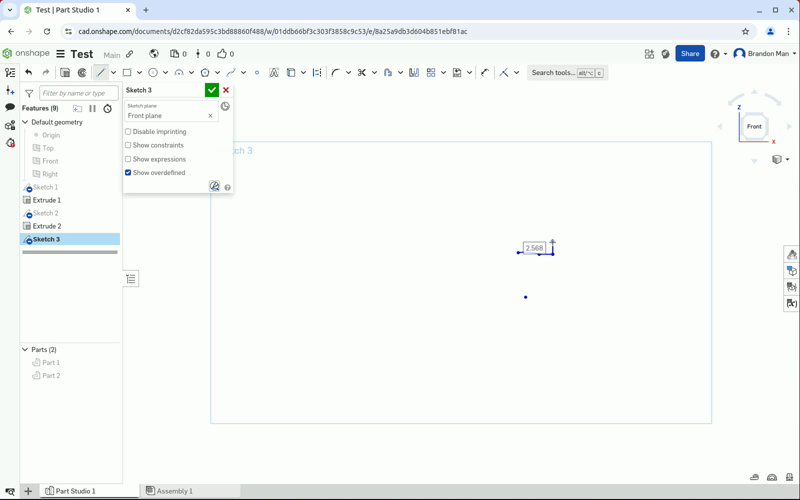
mouse_move(582, 241)
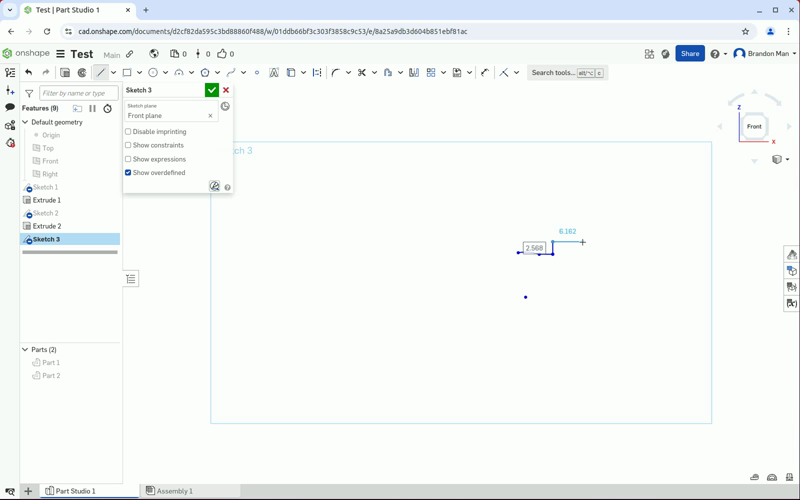
mouse_move(518, 241)
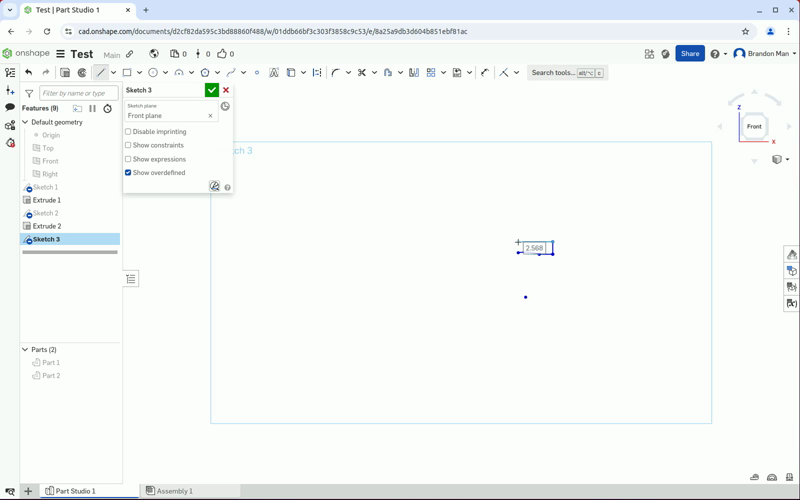
click(518, 241)
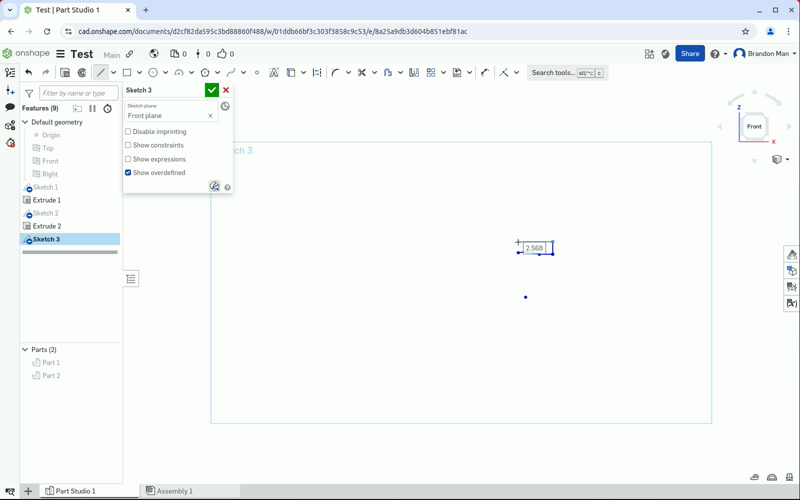
key_up(shift)
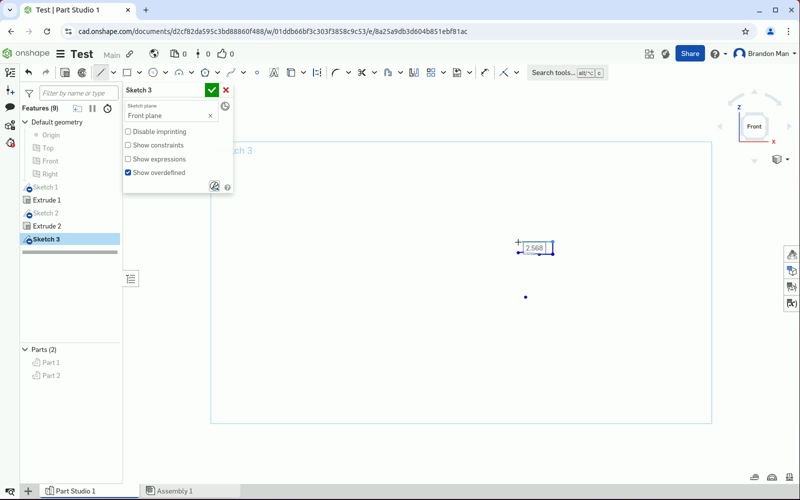
mouse_move(548, 241)
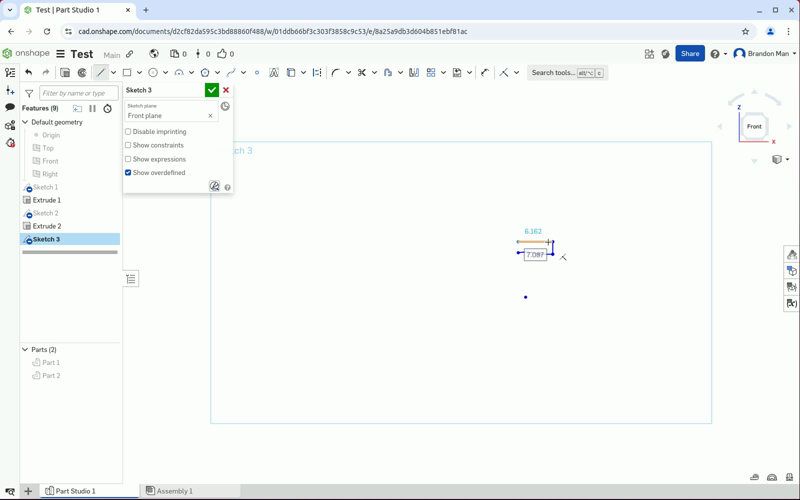
key_down(shift)
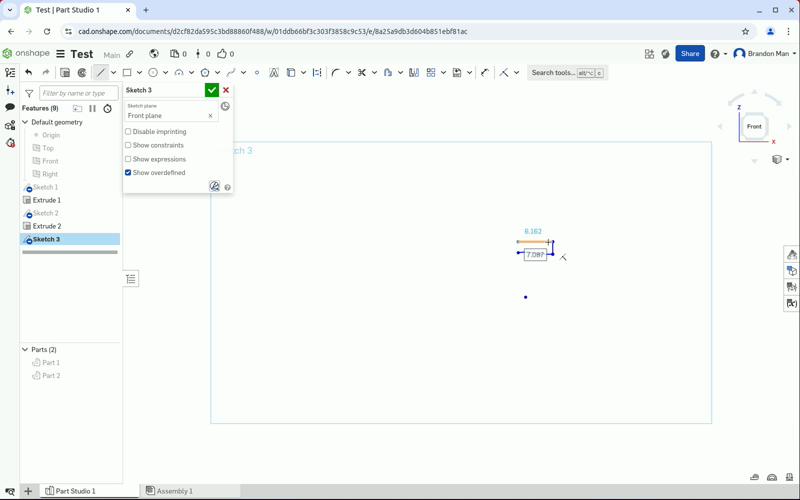
mouse_move(518, 252)
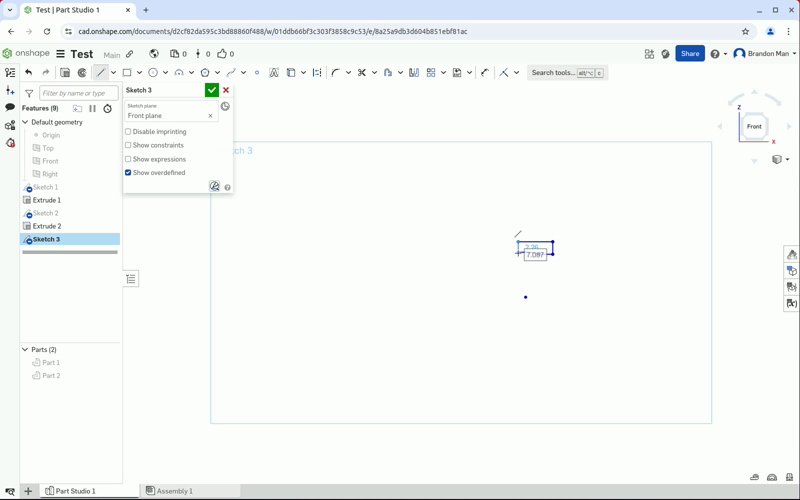
key_up(shift)
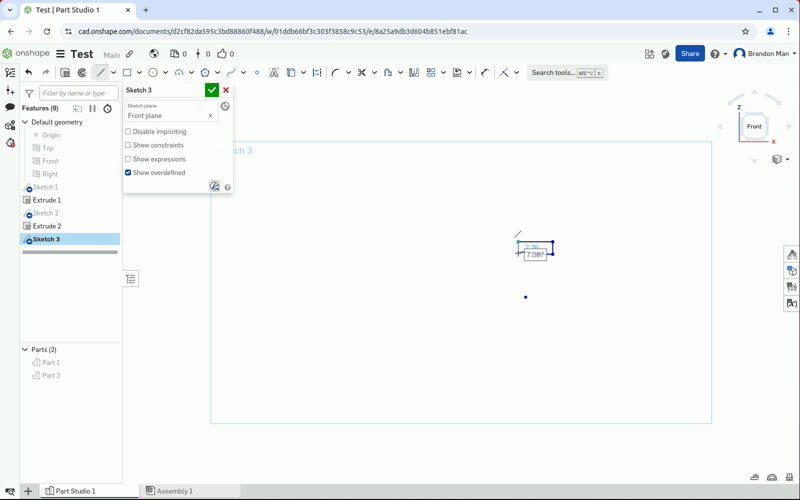
click(518, 252)
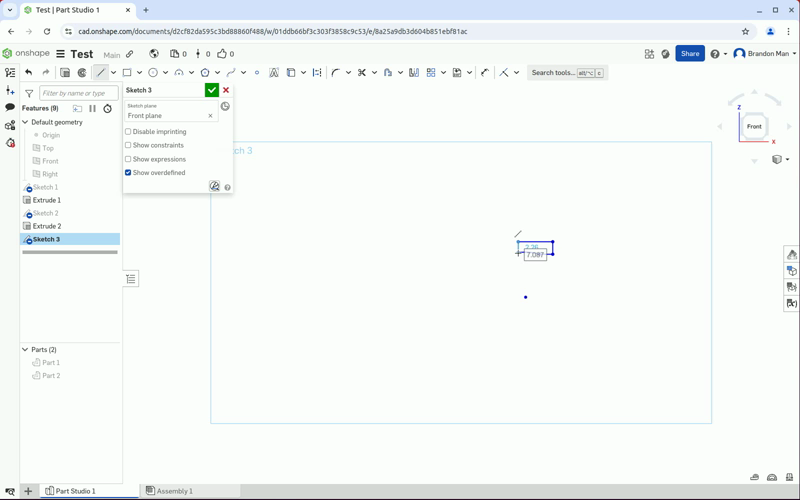
key(esc)
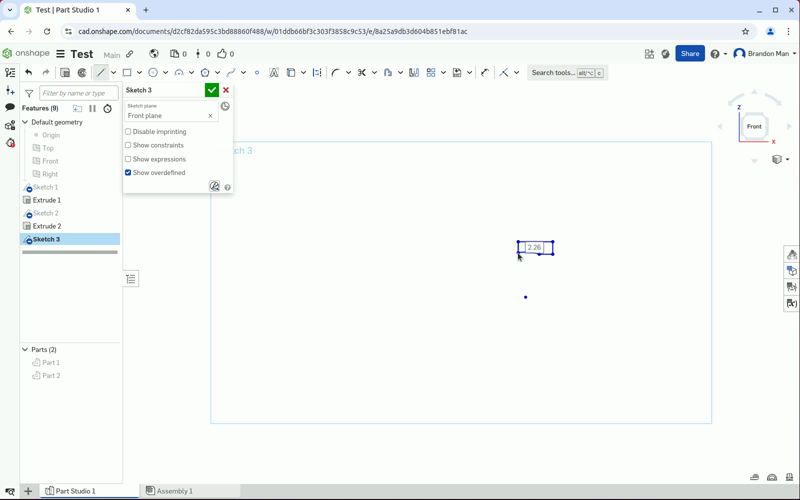
mouse_move(535, 244)
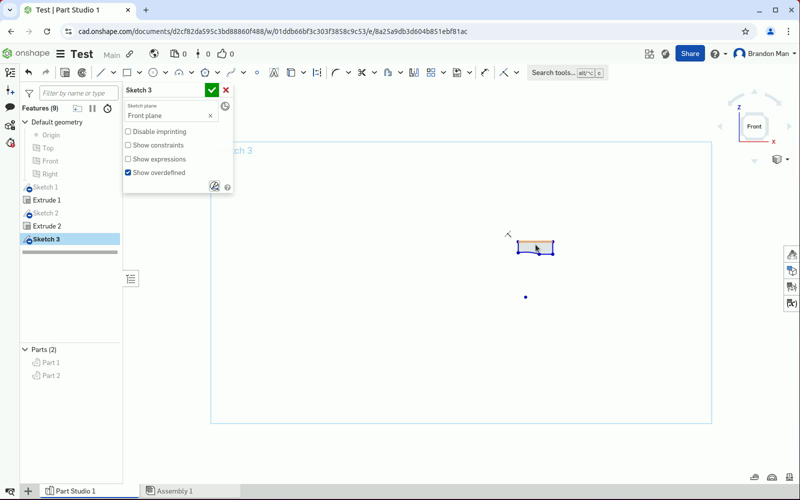
scroll(6)
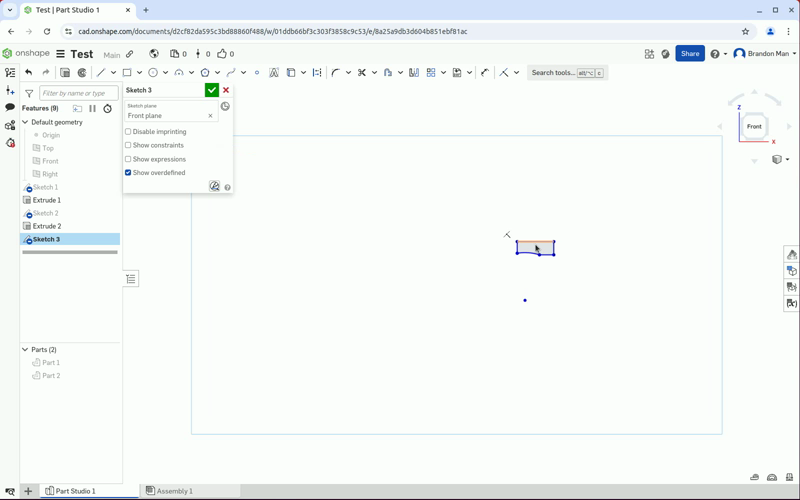
scroll(6)
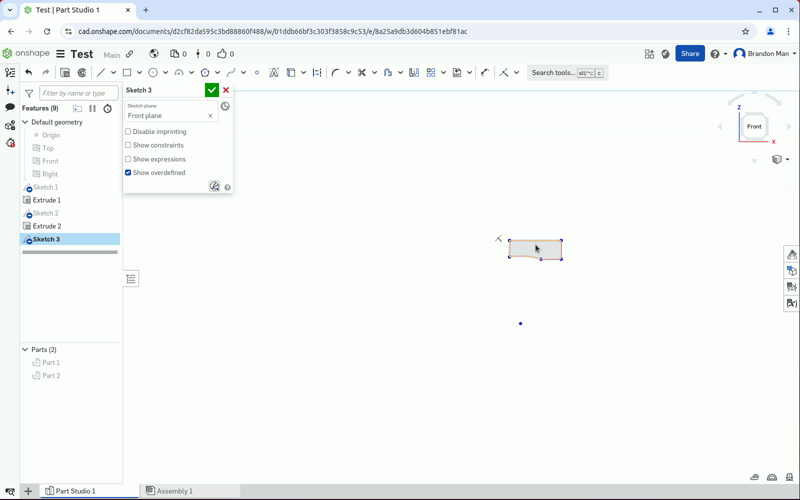
scroll(6)
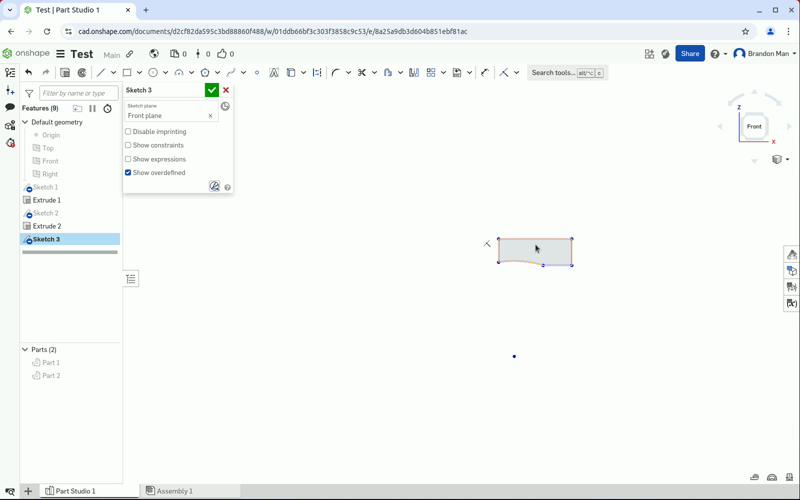
scroll(6)
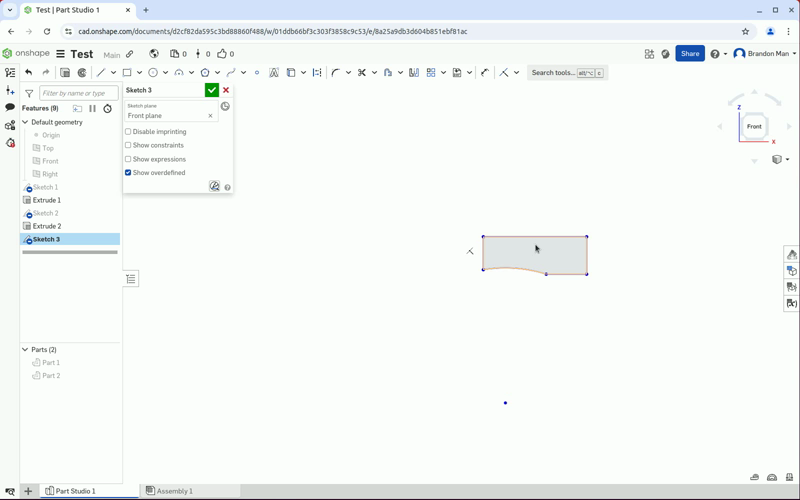
scroll(6)
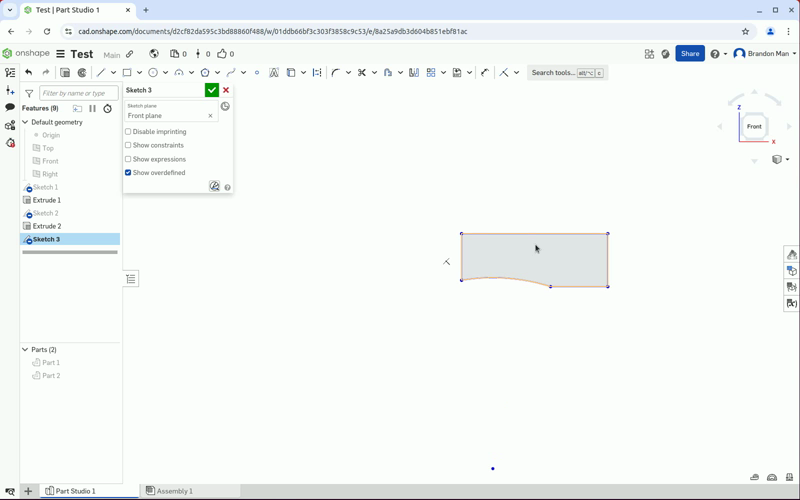
scroll(6)
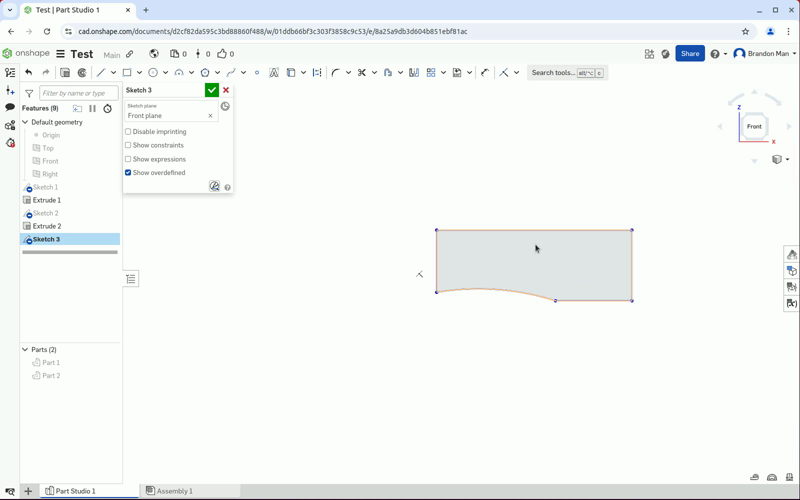
scroll(6)
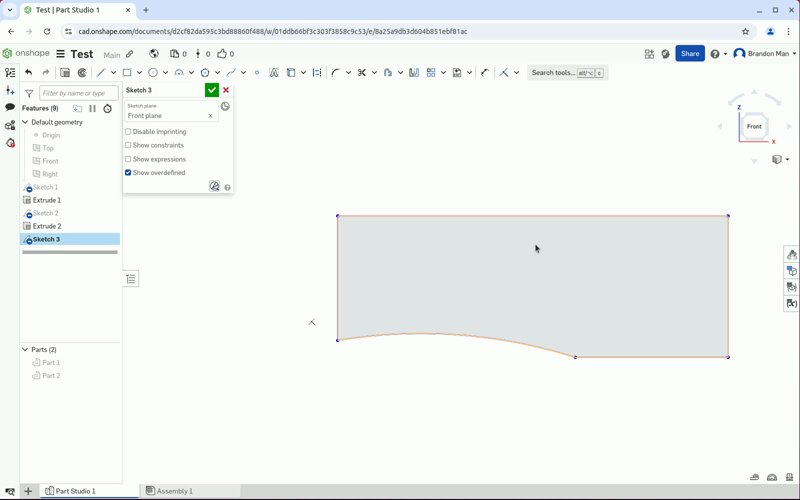
click(535, 244)
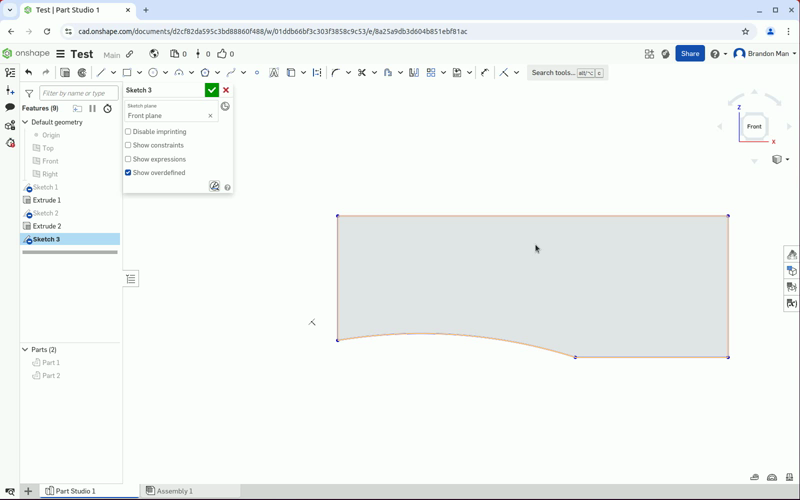
scroll(-6)
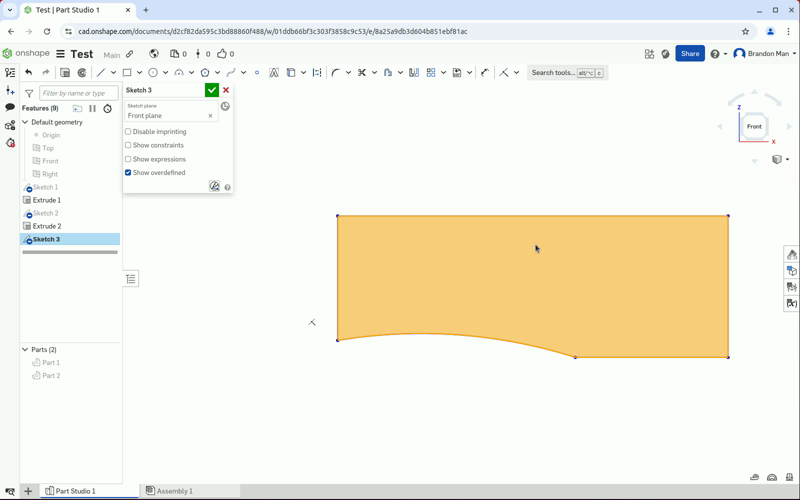
scroll(-6)
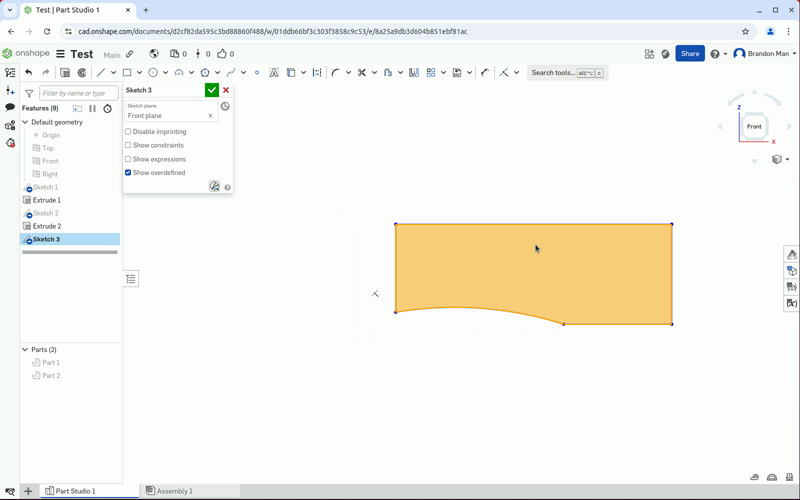
scroll(-6)
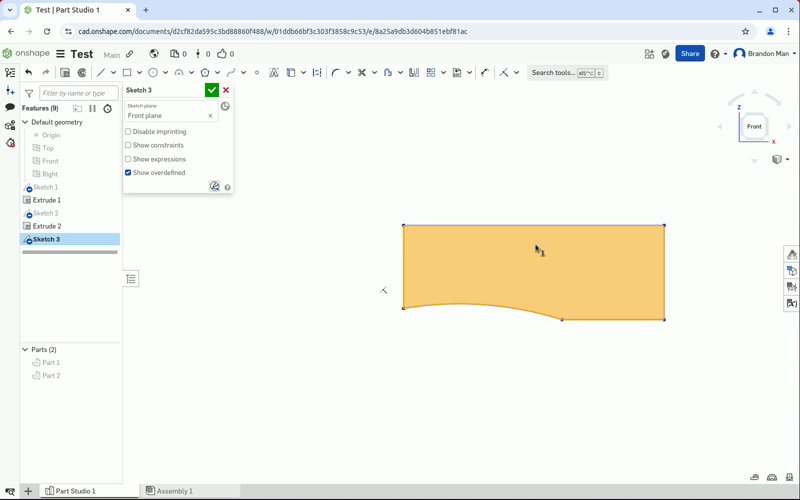
scroll(-6)
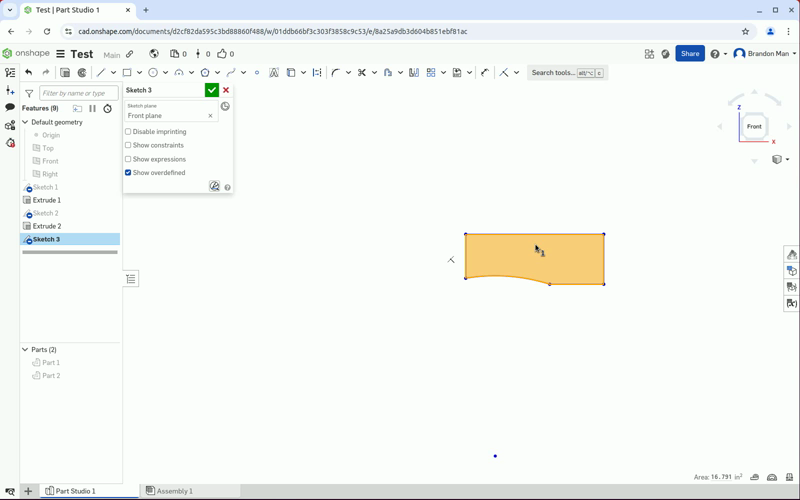
scroll(-6)
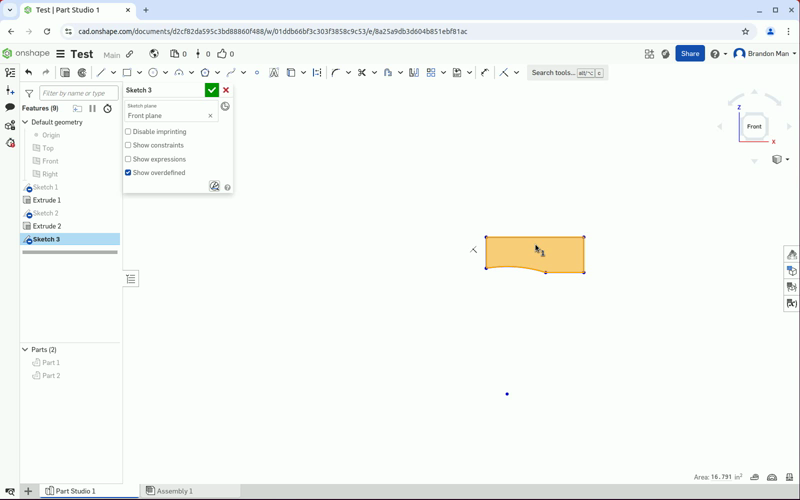
scroll(-6)
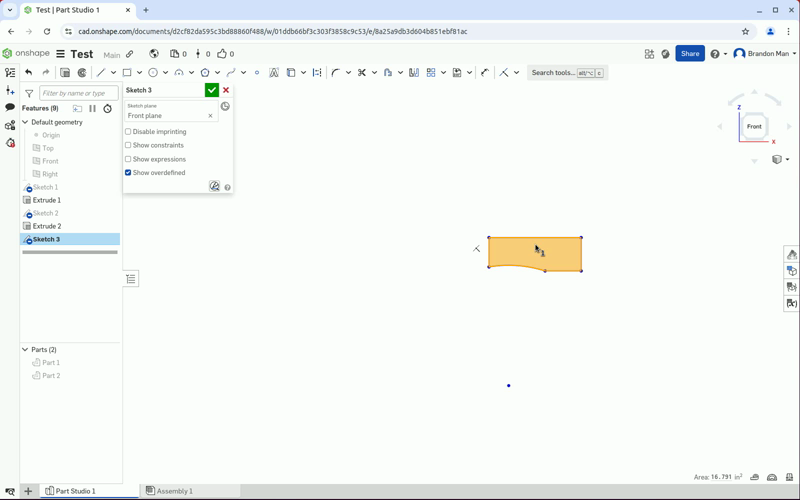
scroll(-6)
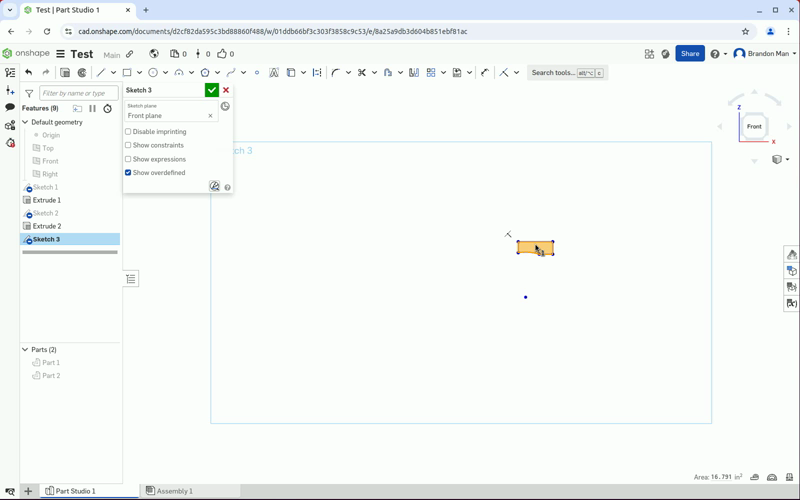
mouse_move(73, 352)
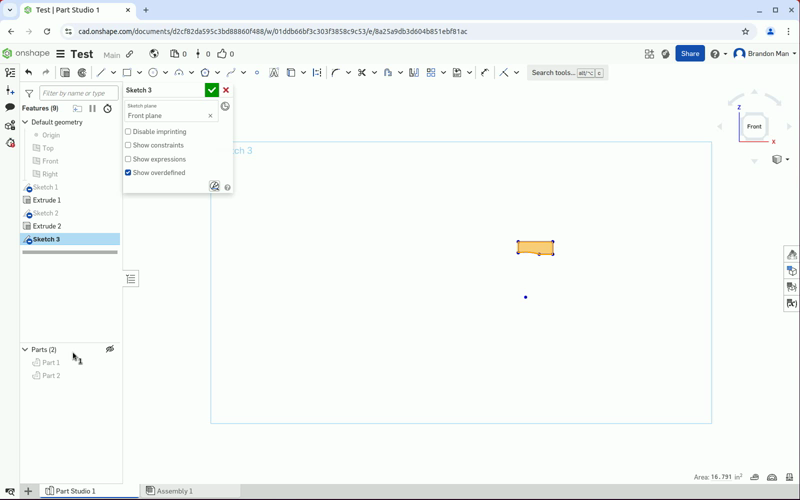
key(shift+y)
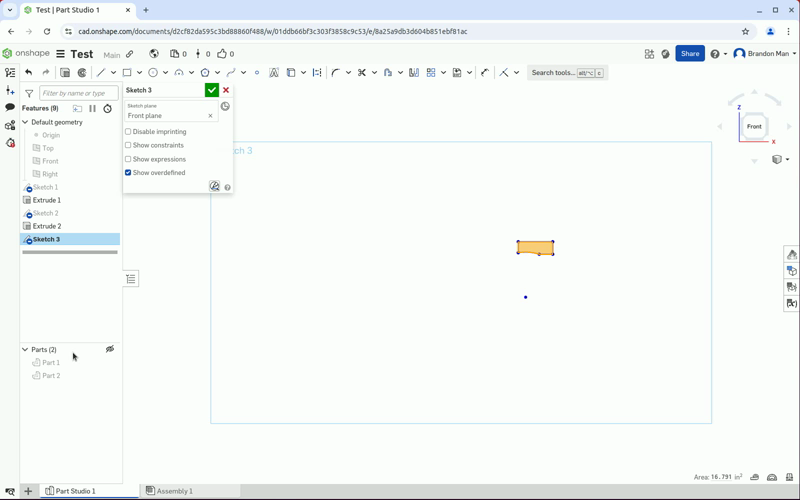
key(shift+e)
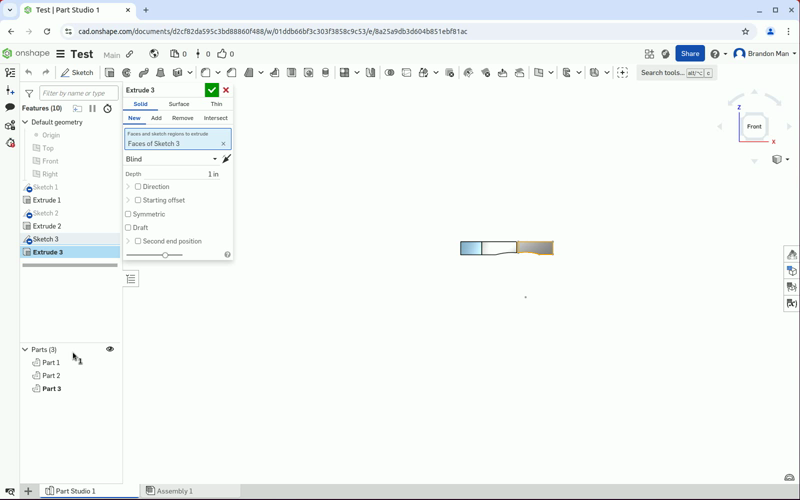
mouse_move(143, 106)
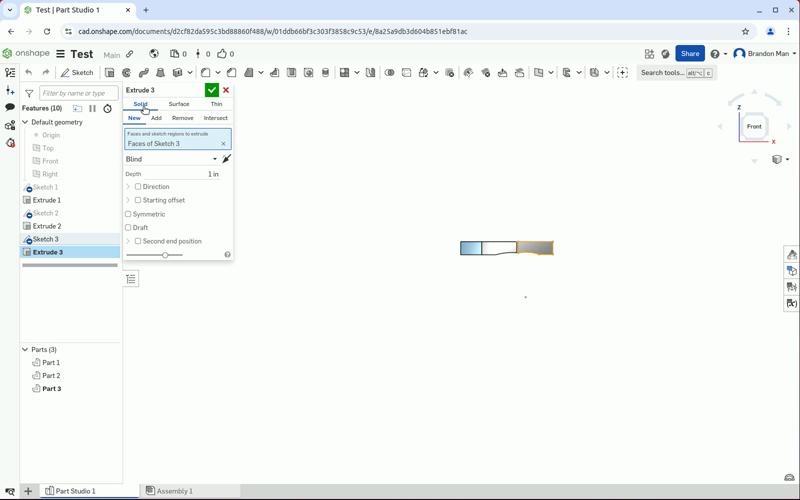
click(143, 106)
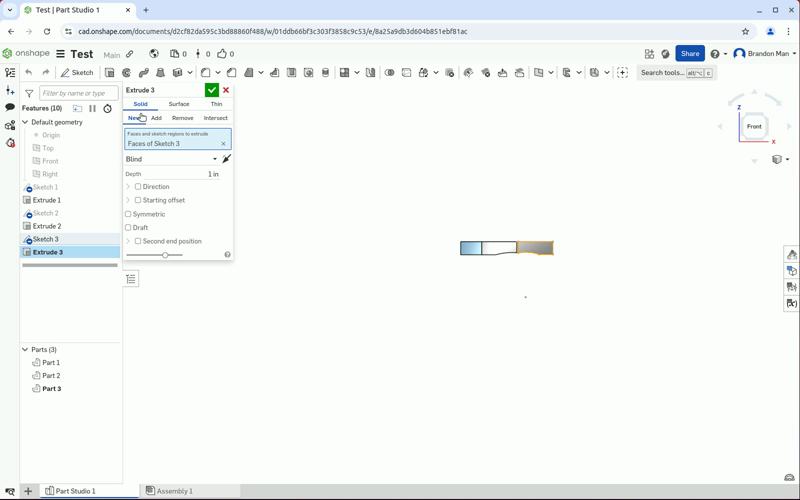
mouse_move(137, 120)
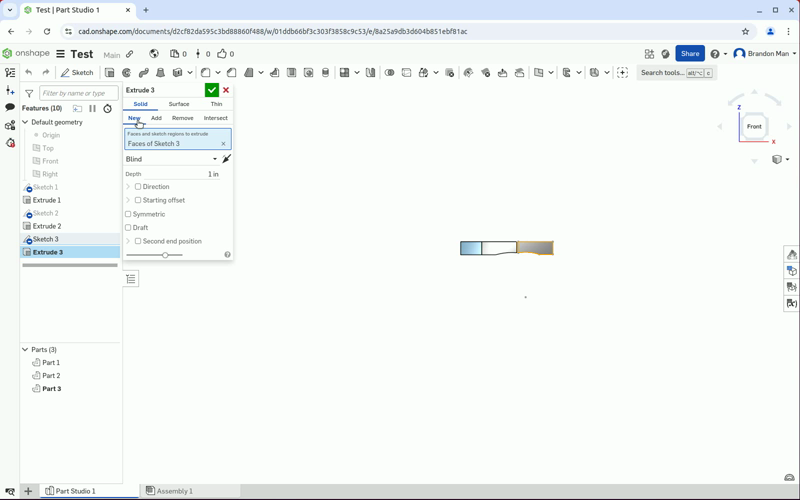
click(137, 120)
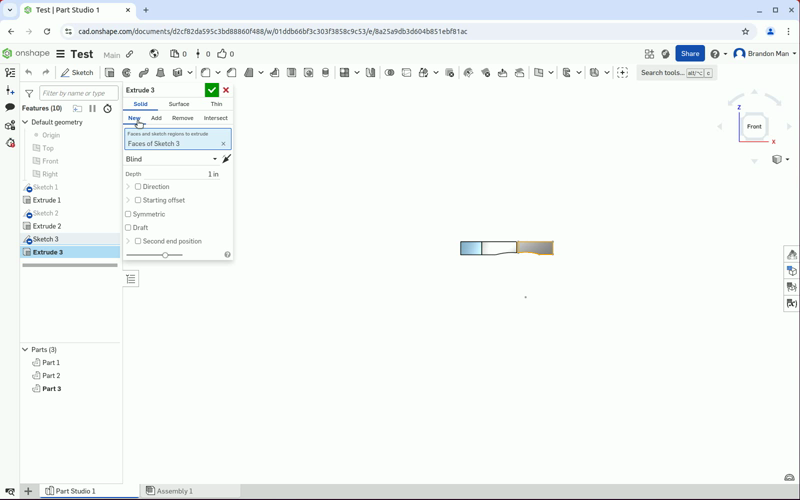
key(tab, 4)
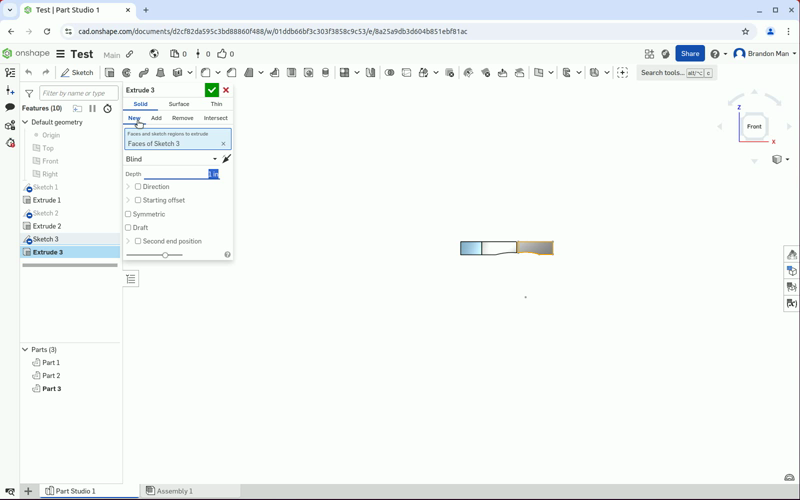
text(3.851)
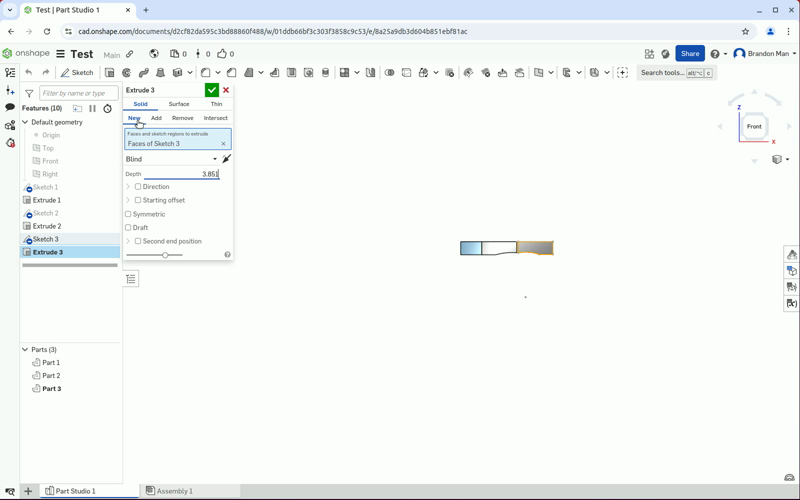
key(enter)
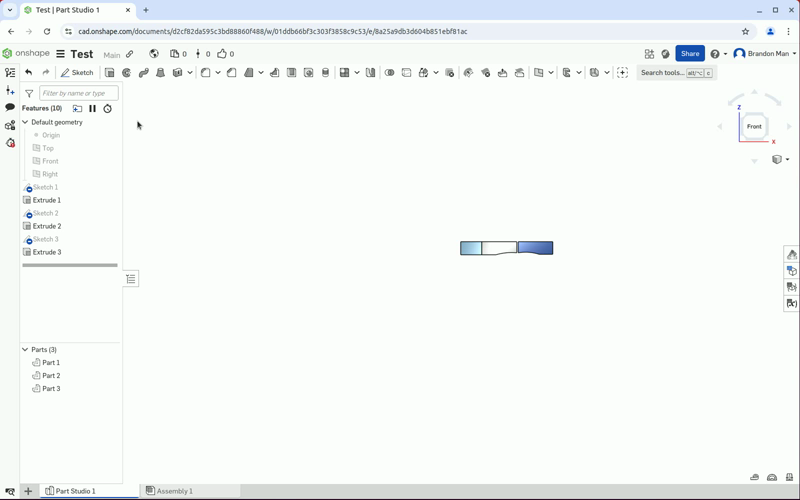
key(shift+h)
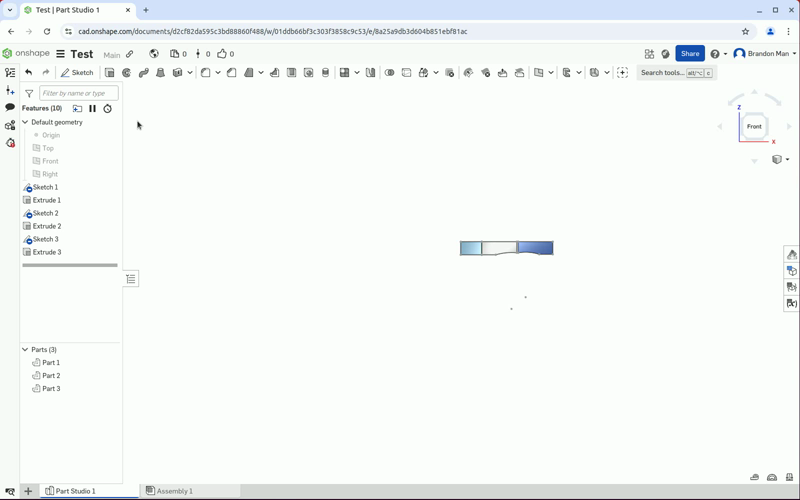
key(shift+h)
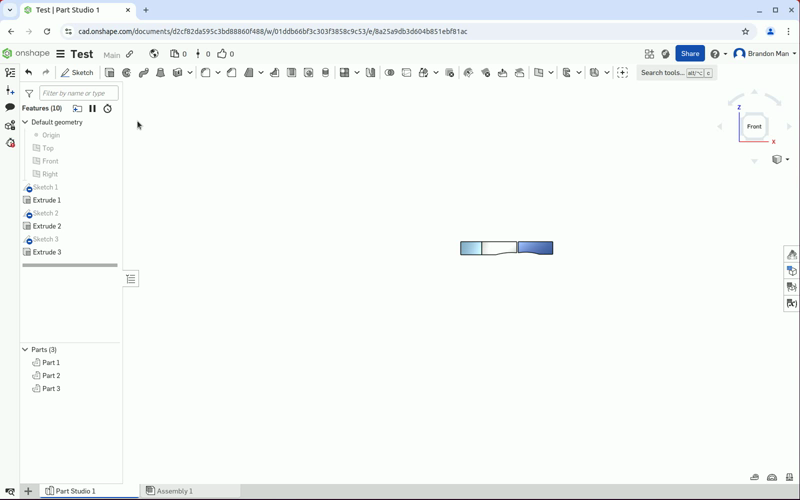
mouse_move(73, 189)
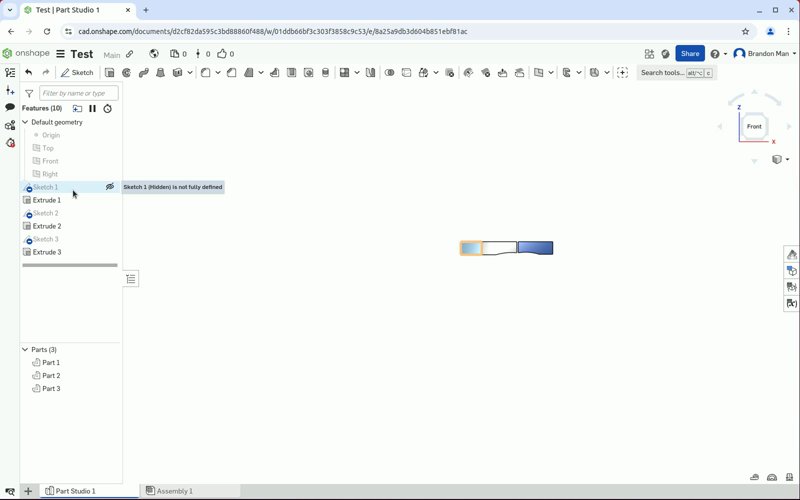
click(73, 189)
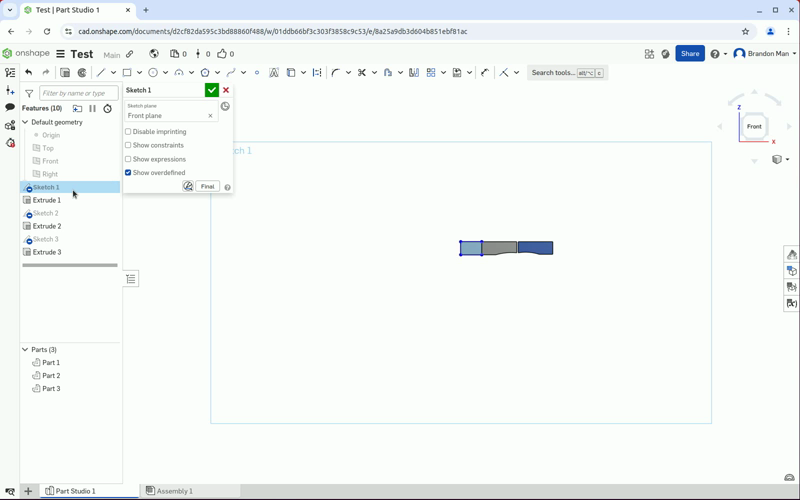
mouse_move(229, 92)
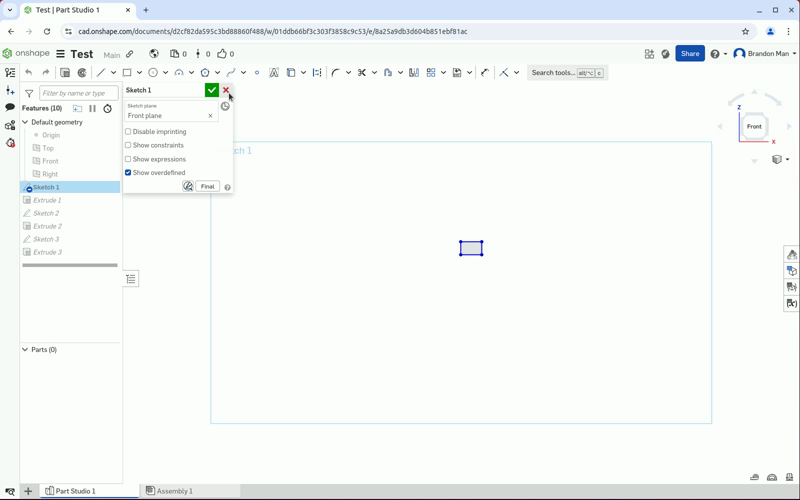
click(229, 92)
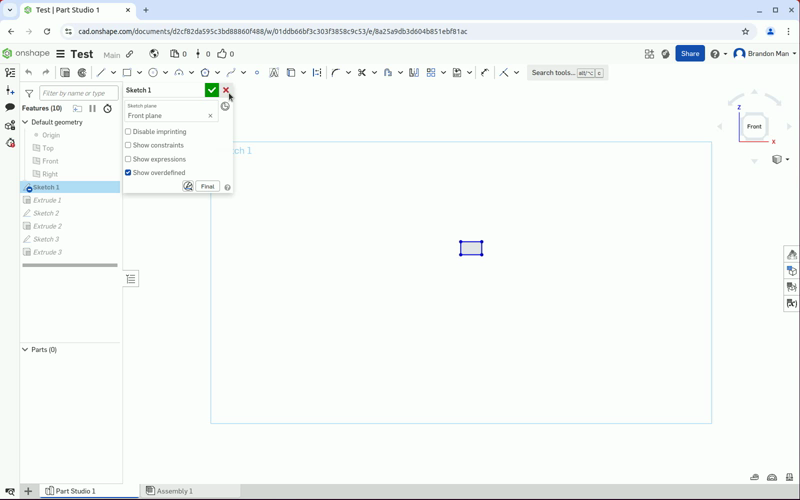
key(shift+s)
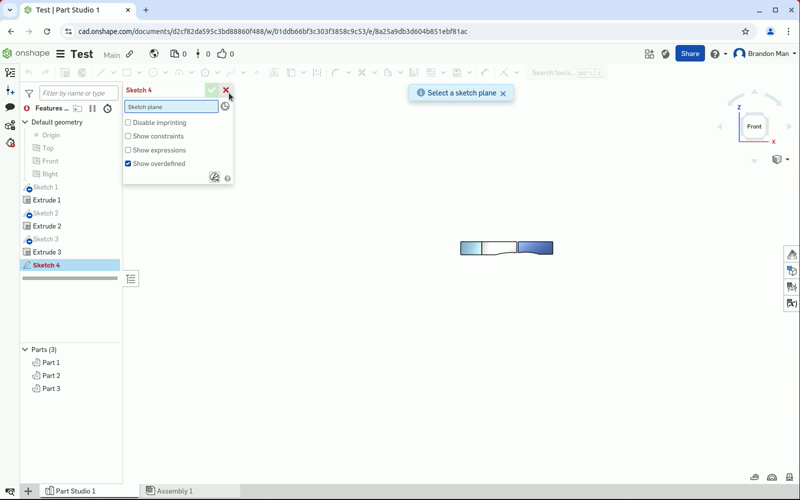
mouse_move(73, 163)
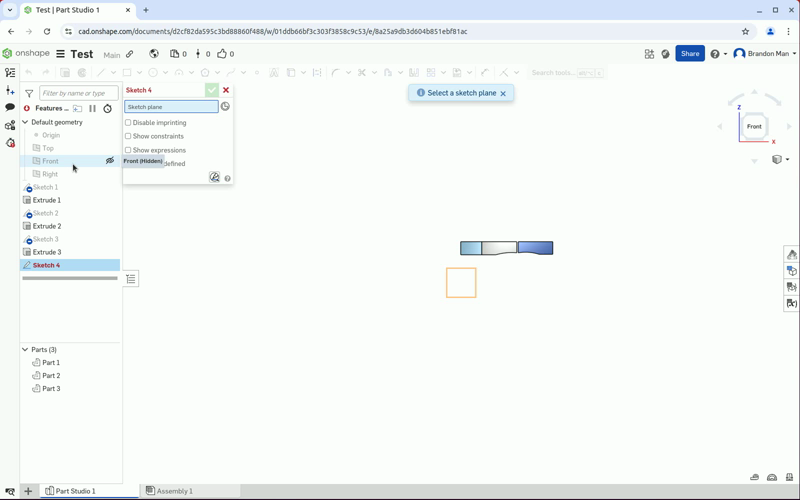
click(73, 163)
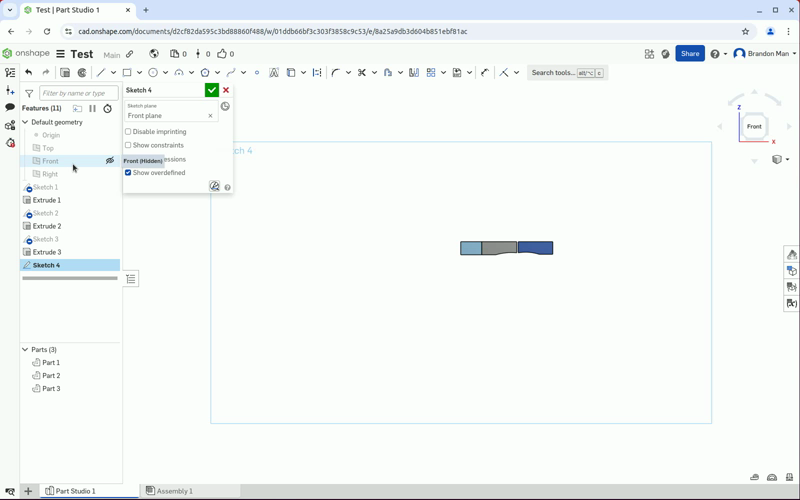
mouse_move(73, 352)
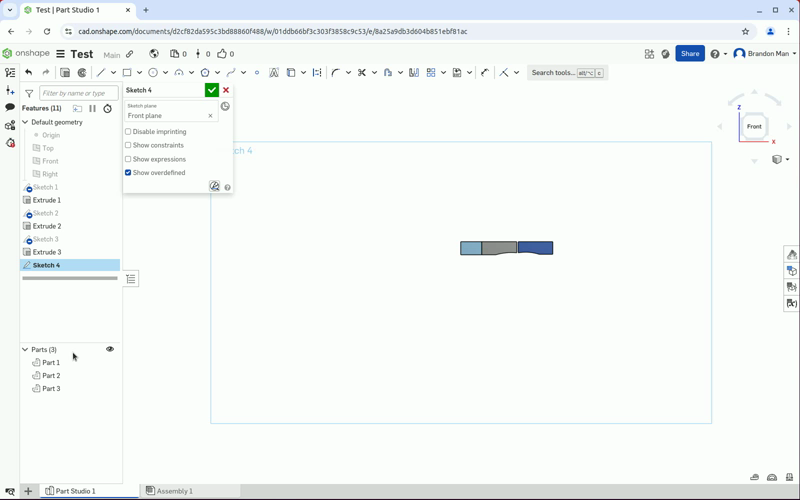
key(y)
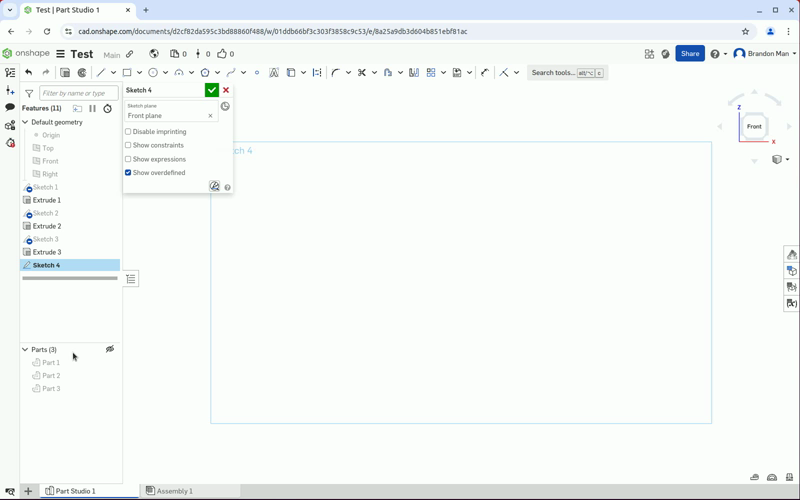
key(l)
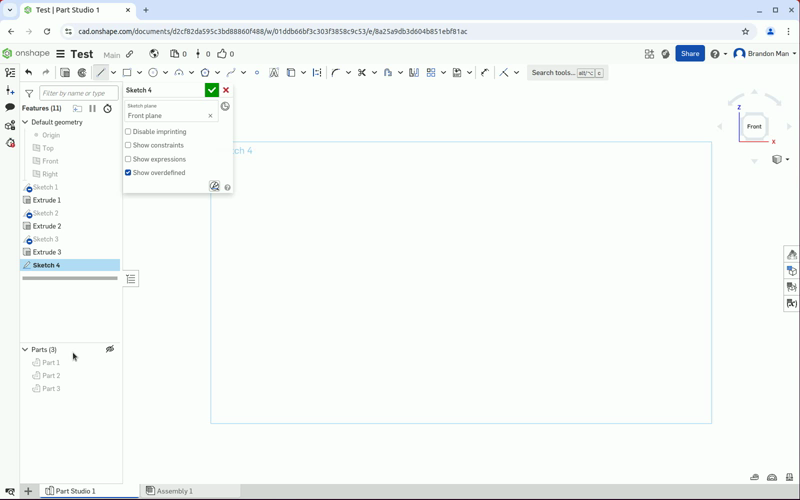
key_down(shift)
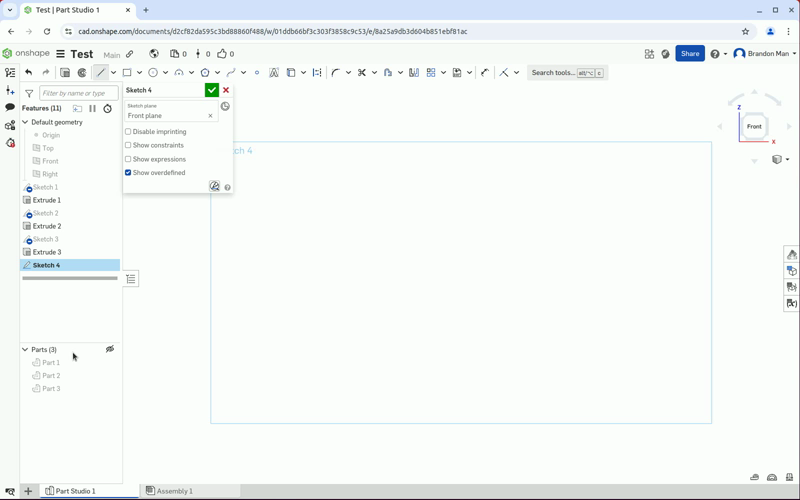
mouse_move(553, 254)
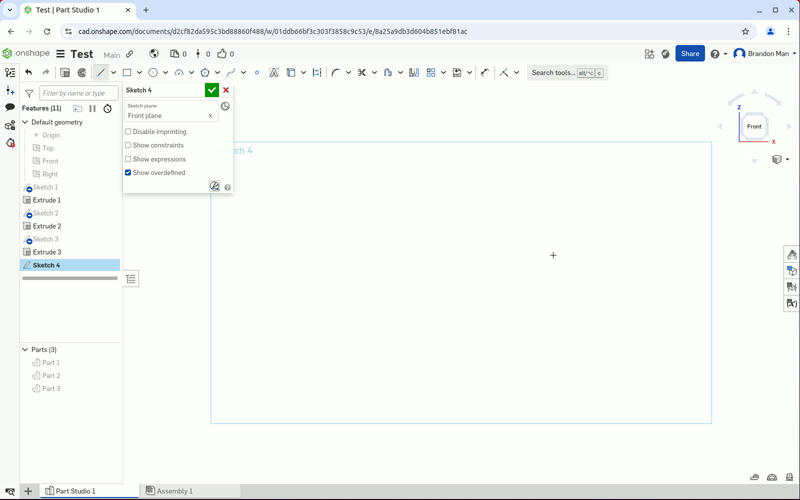
click(553, 254)
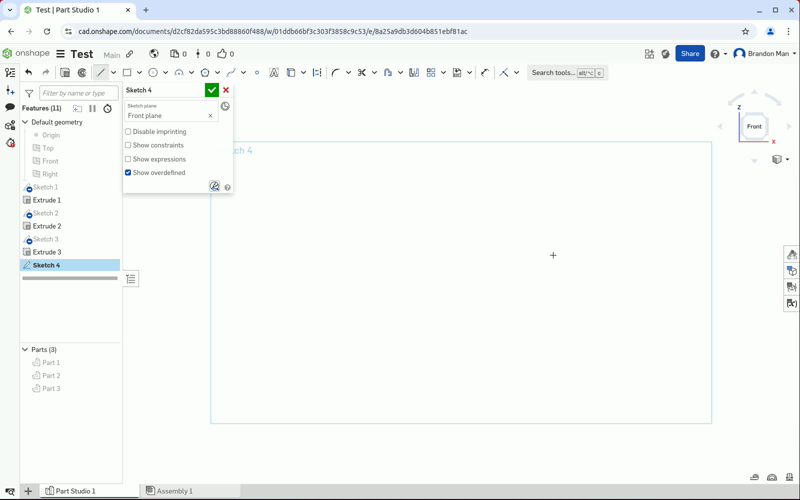
key_up(shift)
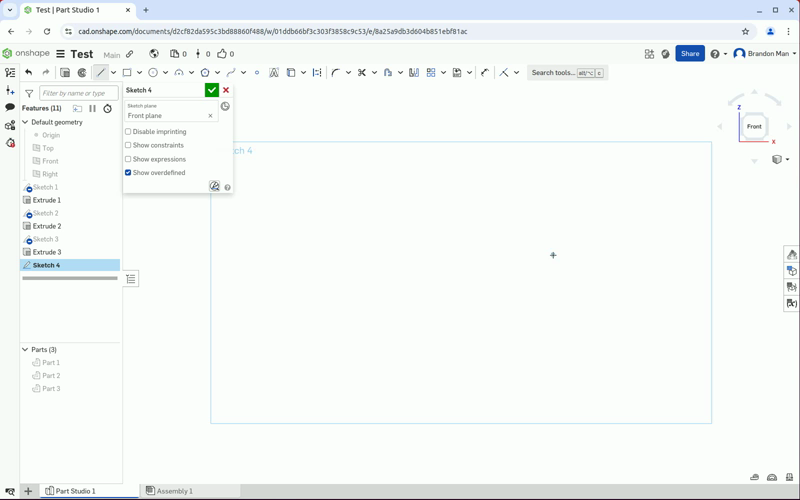
key_down(shift)
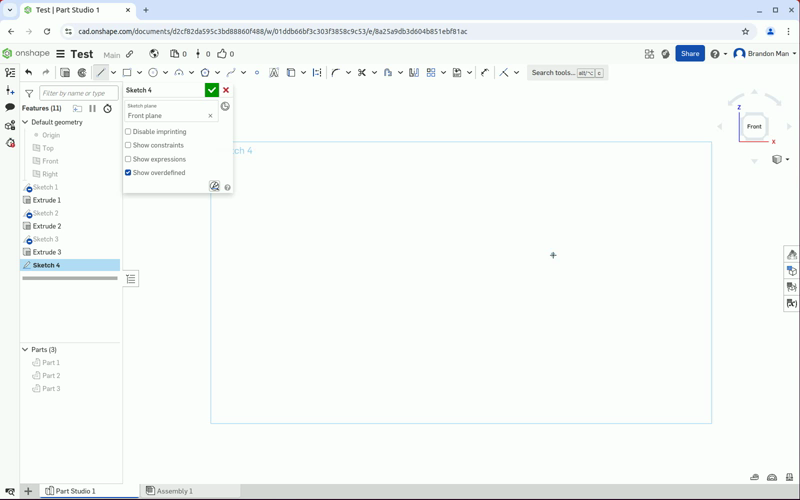
mouse_move(583, 254)
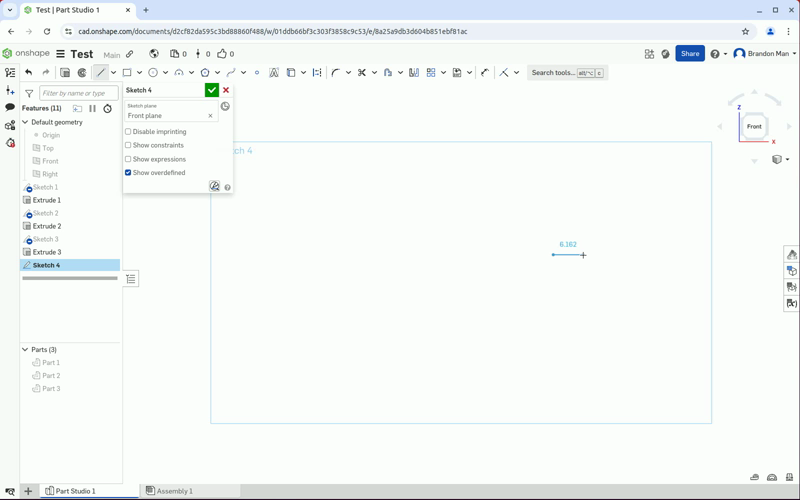
mouse_move(574, 254)
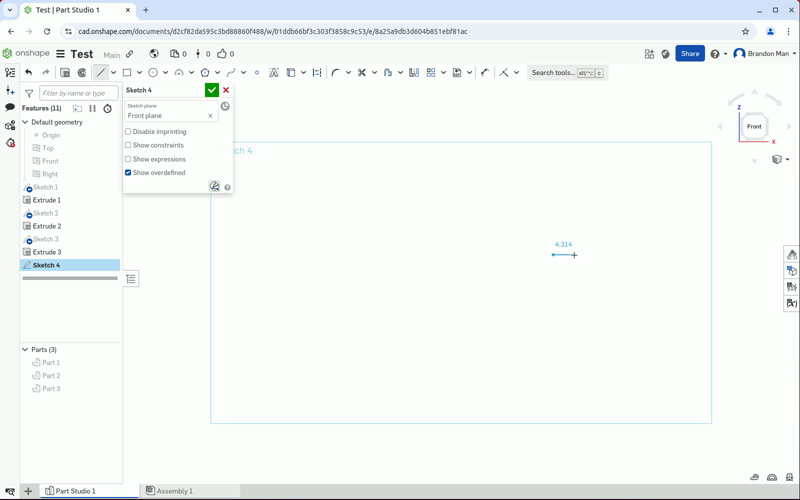
click(574, 254)
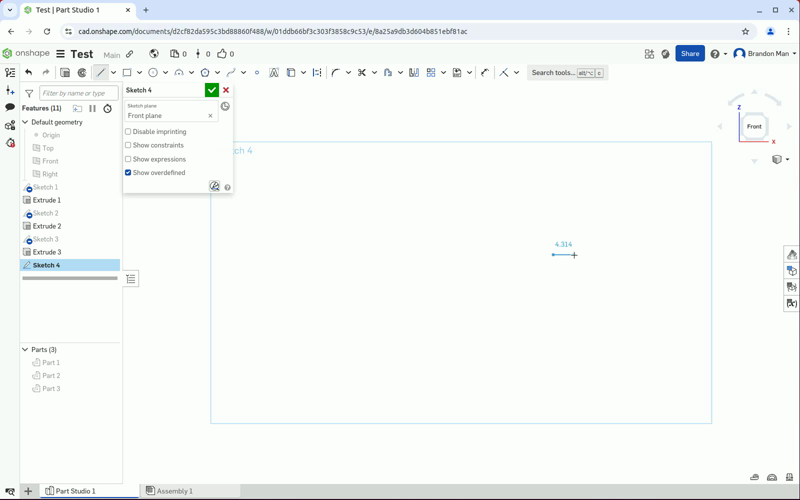
key_up(shift)
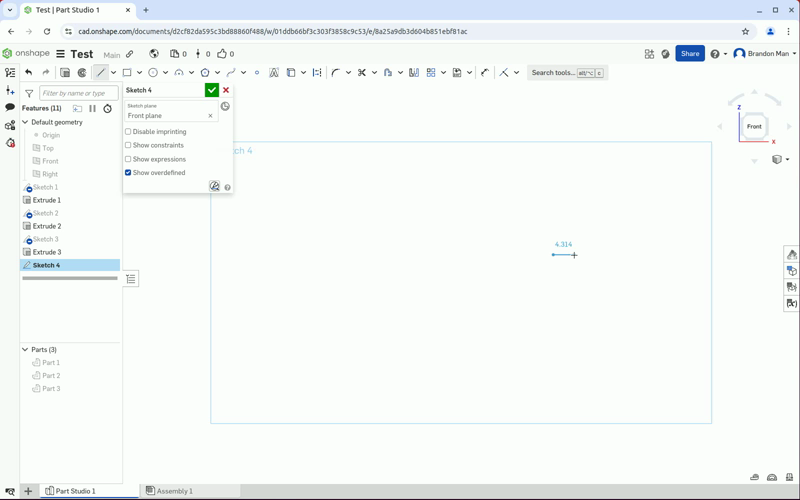
key_down(shift)
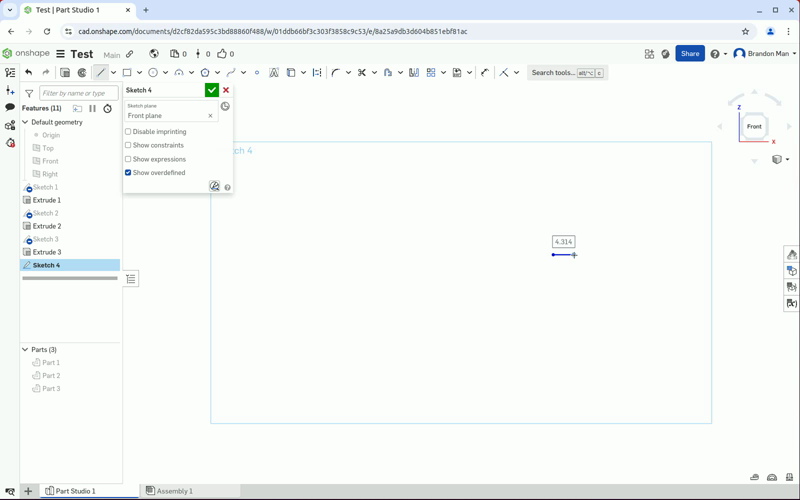
mouse_move(589, 254)
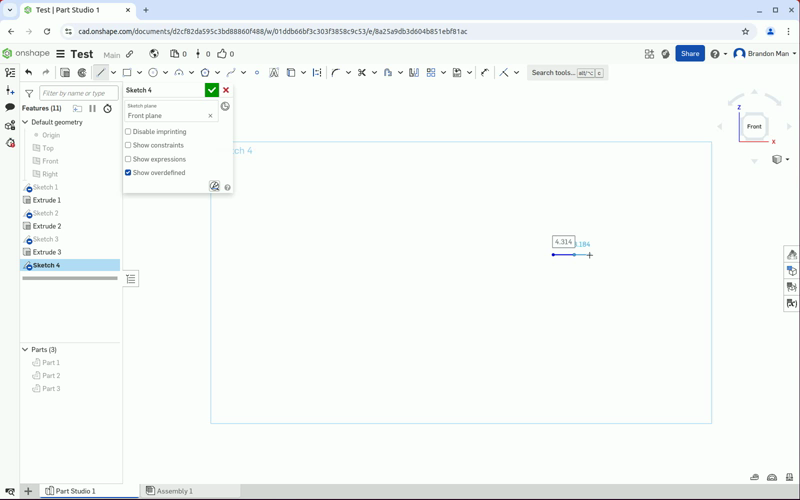
mouse_move(574, 241)
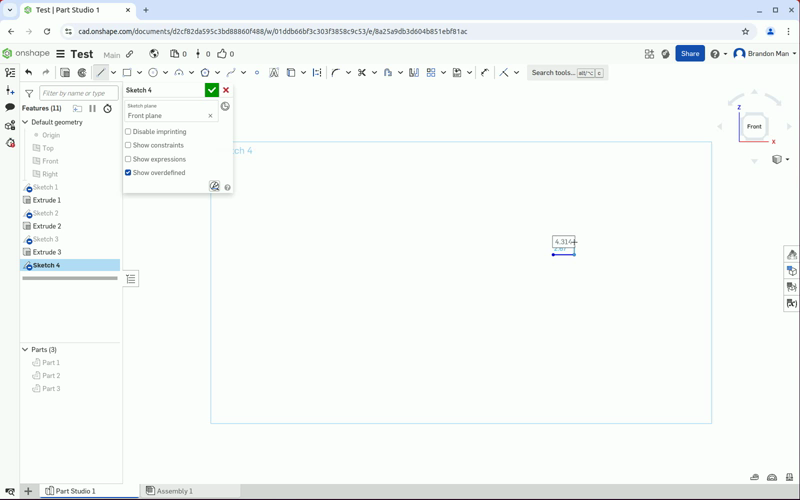
click(574, 241)
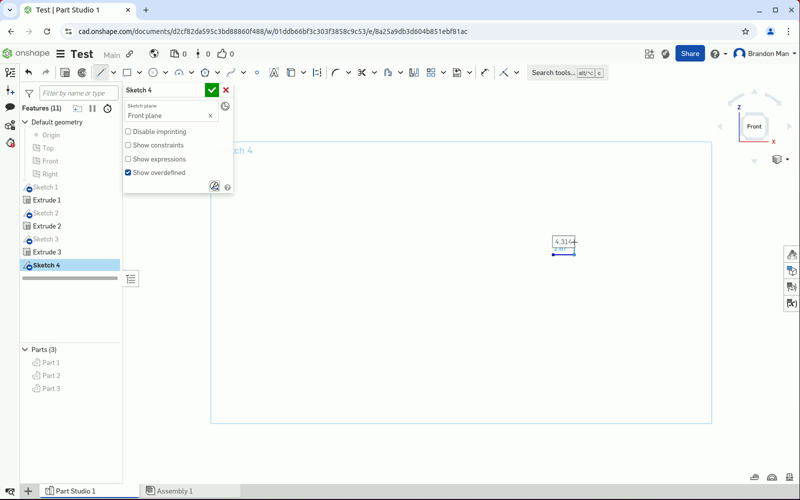
key_up(shift)
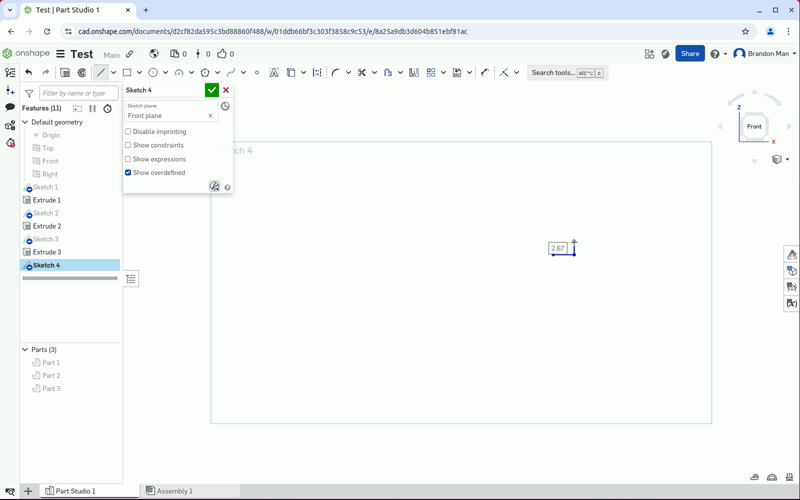
key_down(shift)
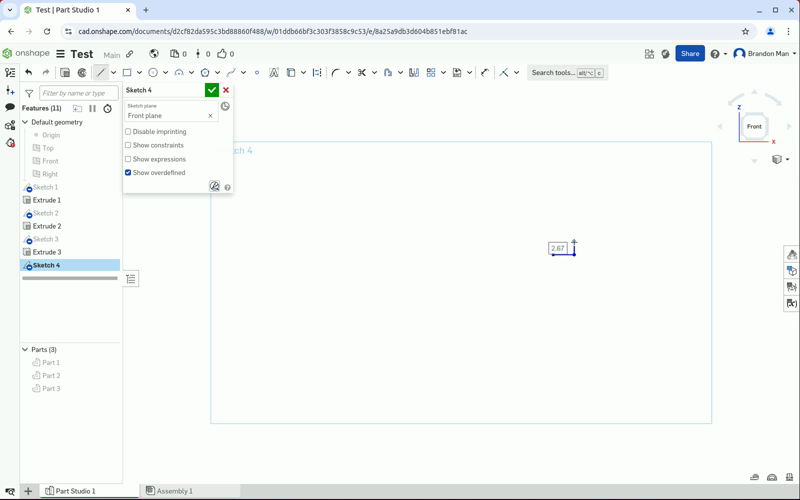
mouse_move(589, 241)
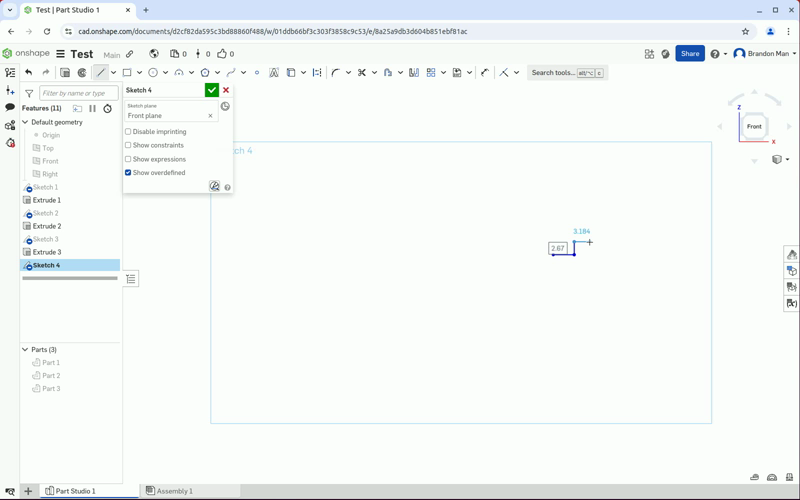
mouse_move(553, 241)
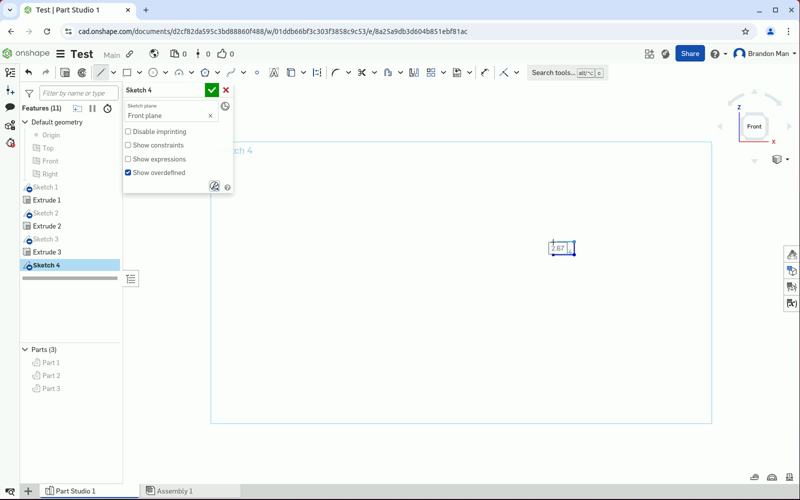
click(553, 241)
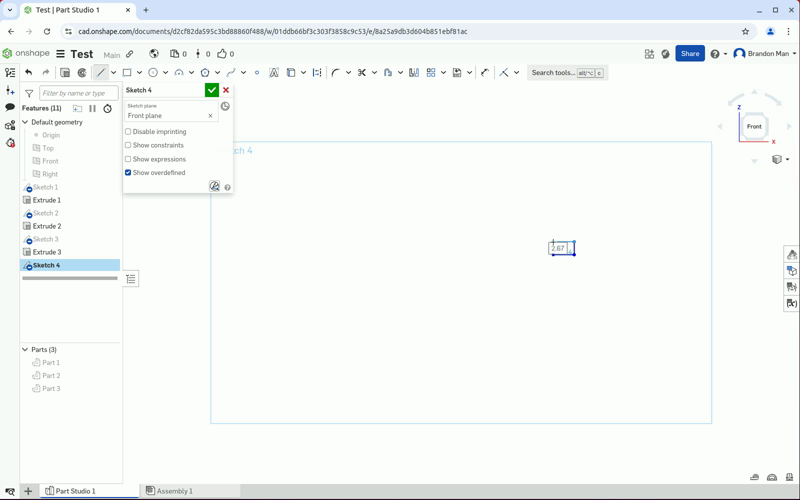
key_up(shift)
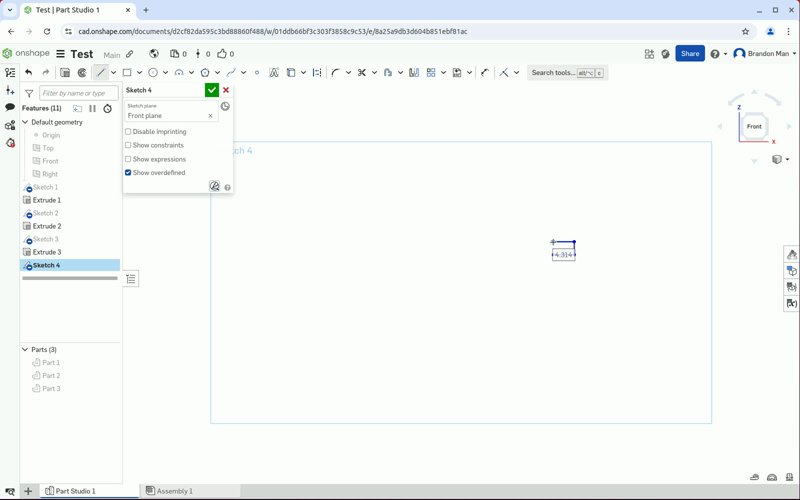
mouse_move(583, 241)
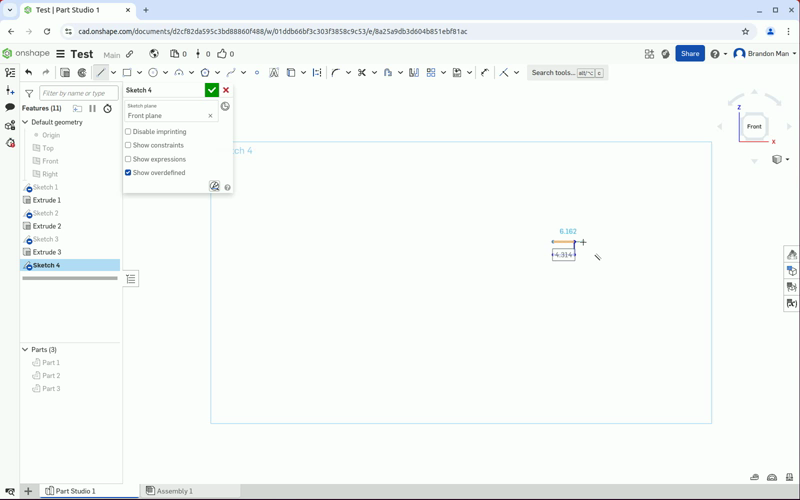
key_down(shift)
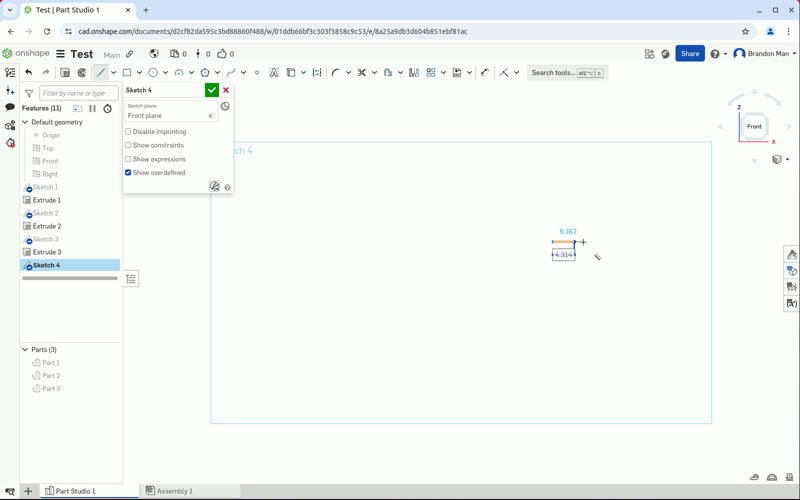
mouse_move(553, 254)
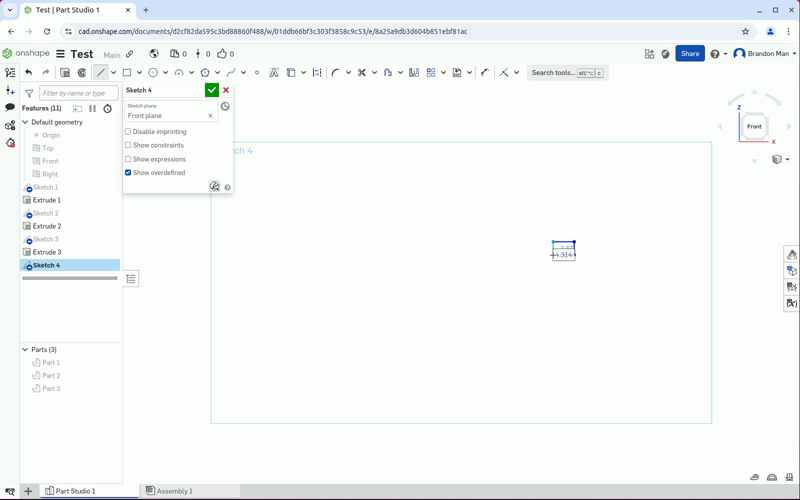
key_up(shift)
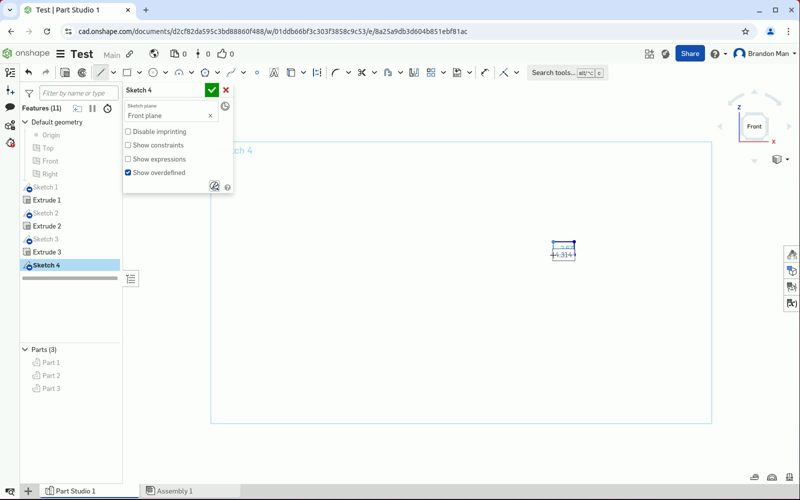
click(553, 254)
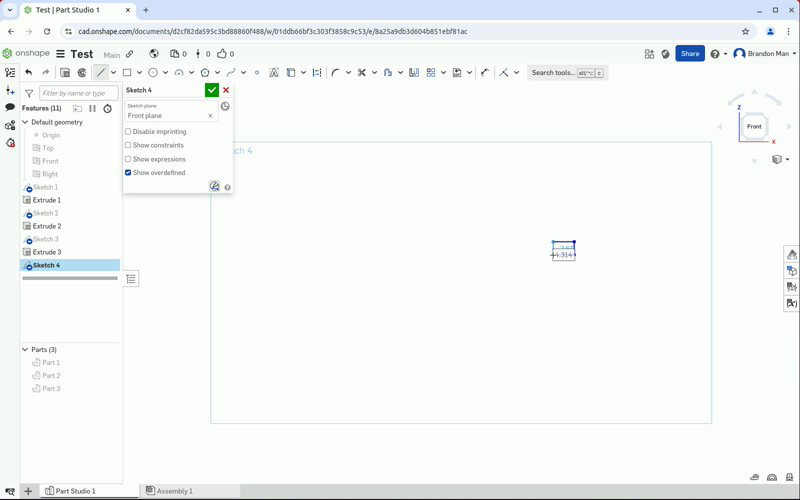
key(esc)
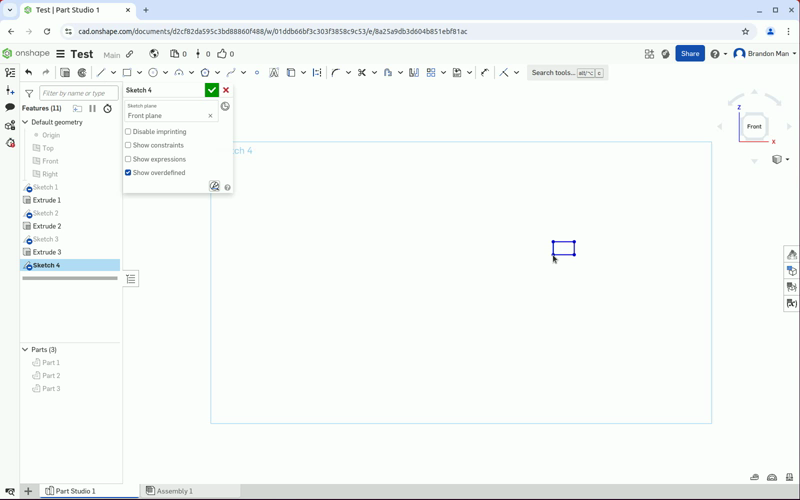
mouse_move(560, 248)
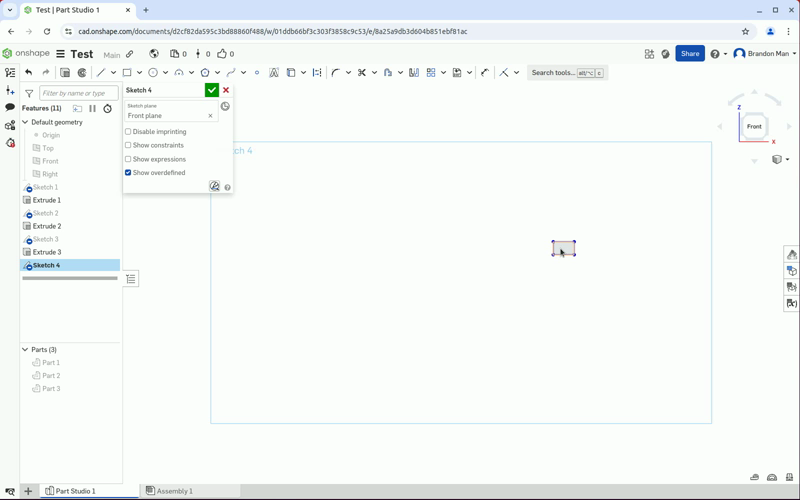
scroll(6)
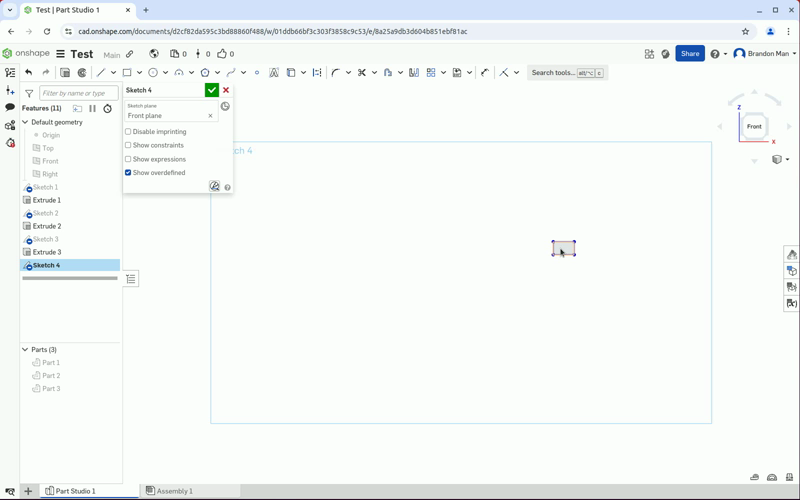
scroll(6)
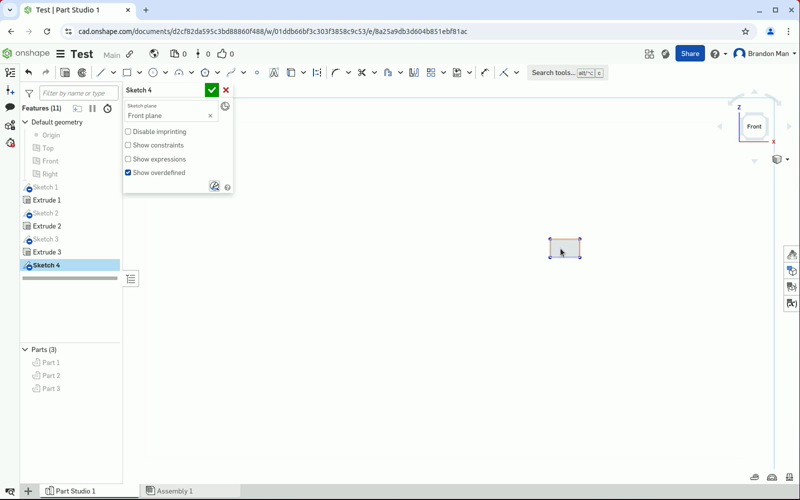
scroll(6)
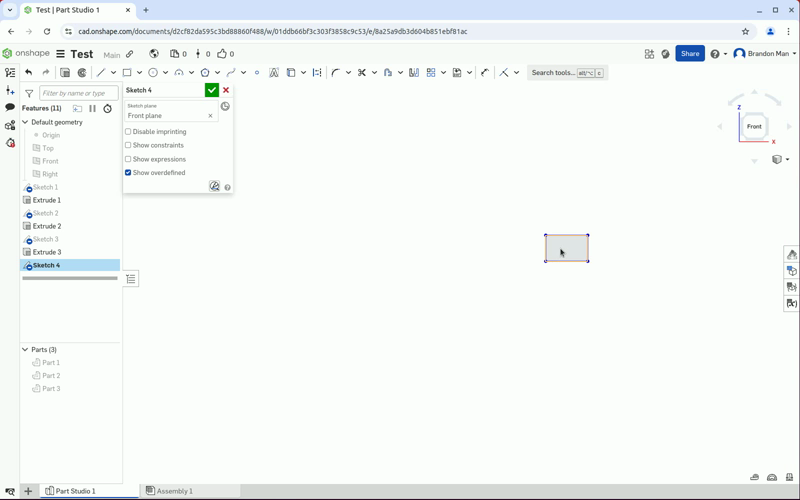
scroll(6)
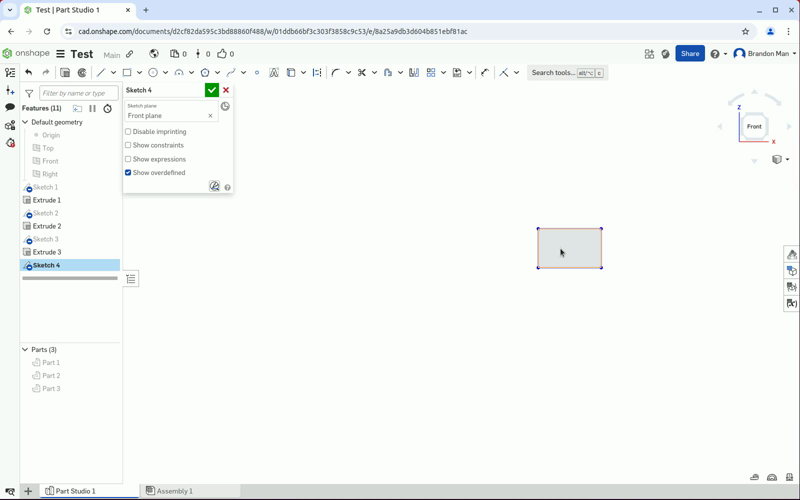
scroll(6)
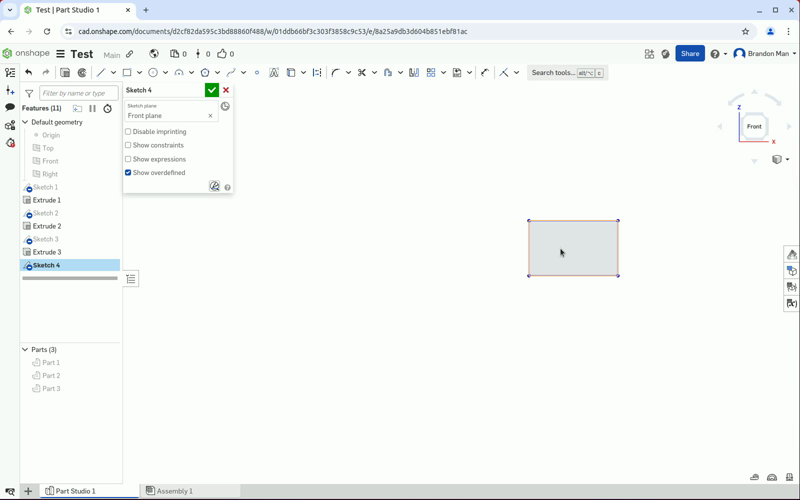
scroll(6)
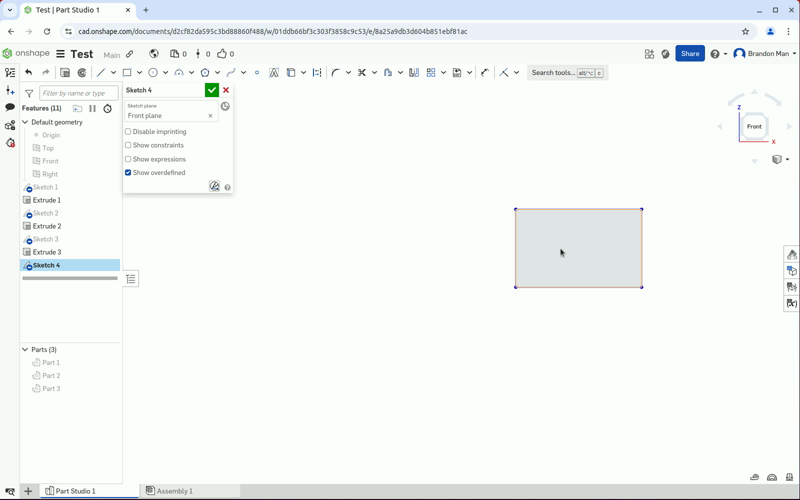
scroll(6)
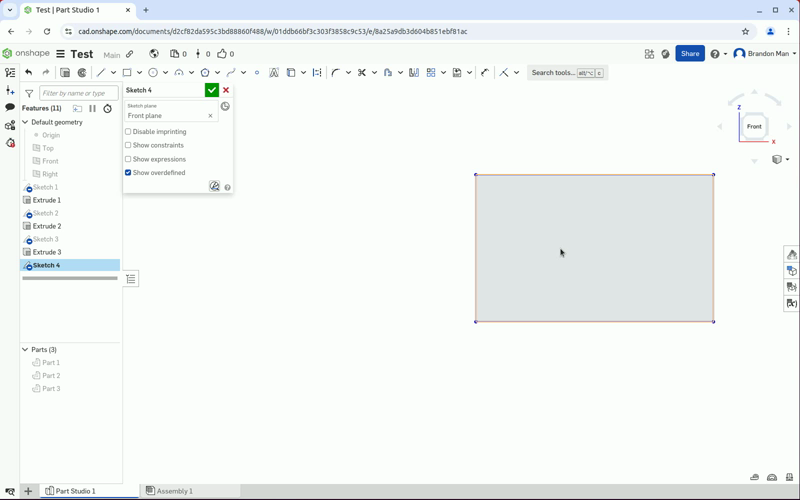
click(560, 248)
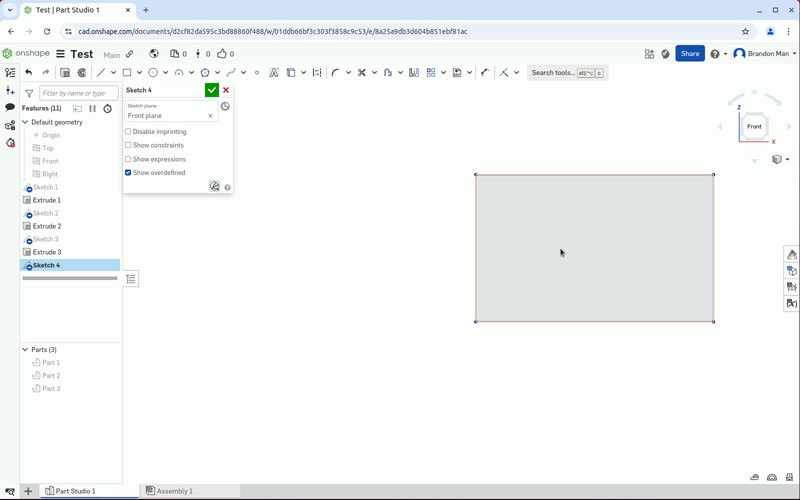
scroll(-6)
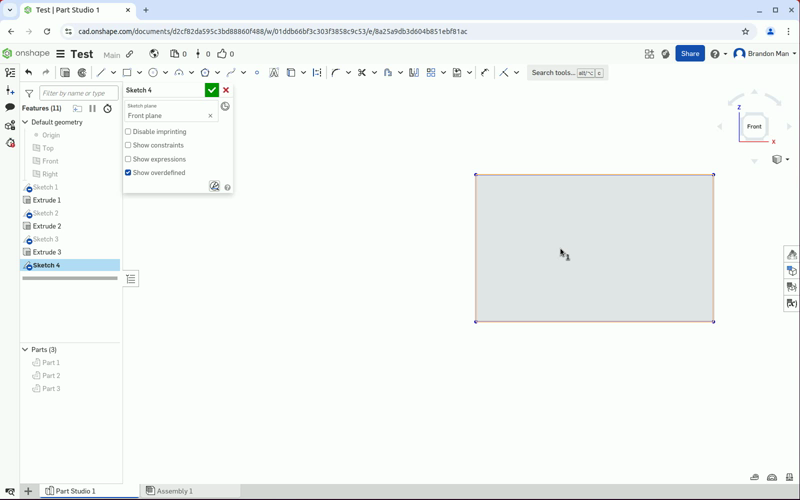
scroll(-6)
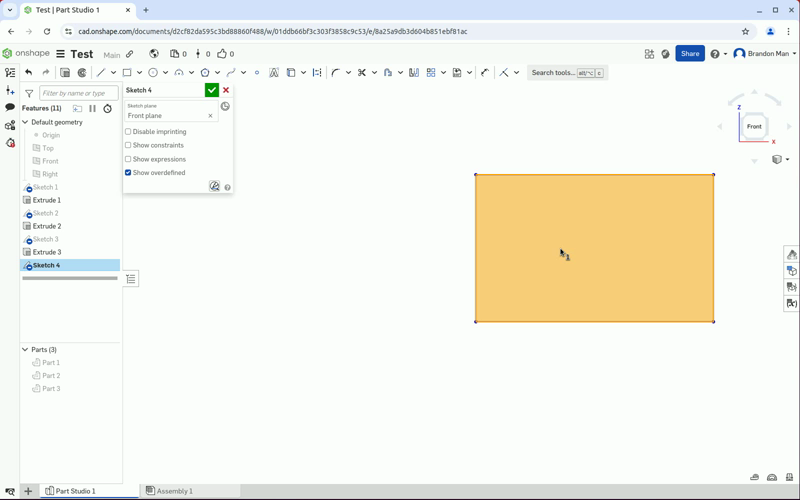
scroll(-6)
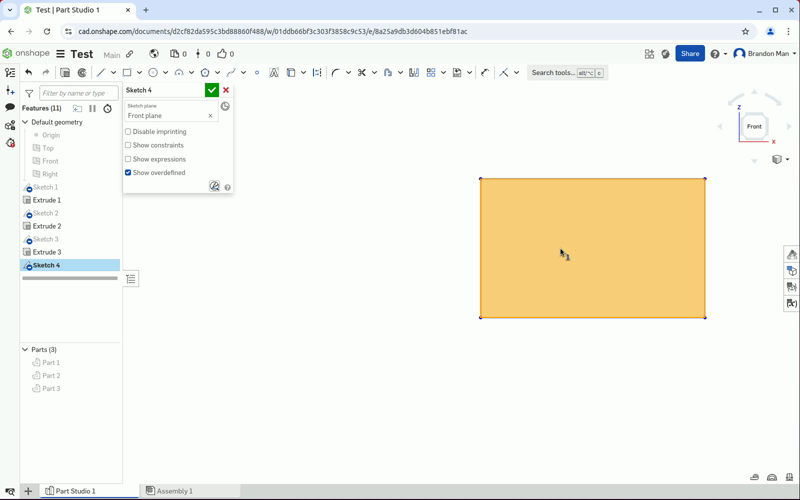
scroll(-6)
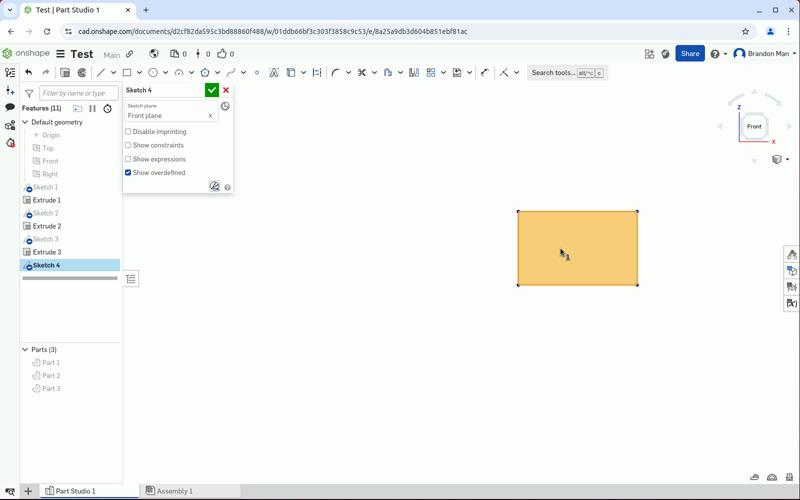
scroll(-6)
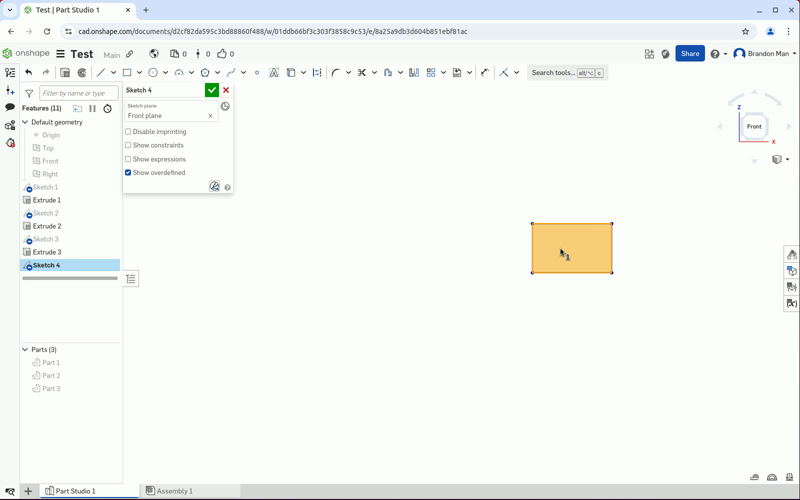
scroll(-6)
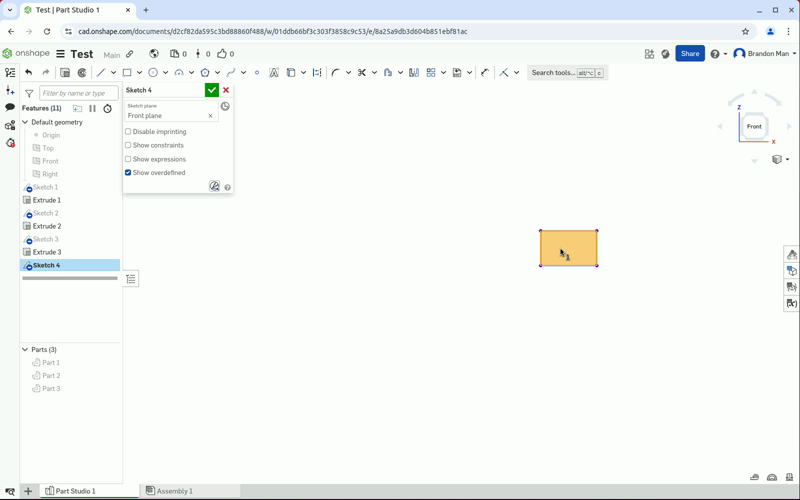
scroll(-6)
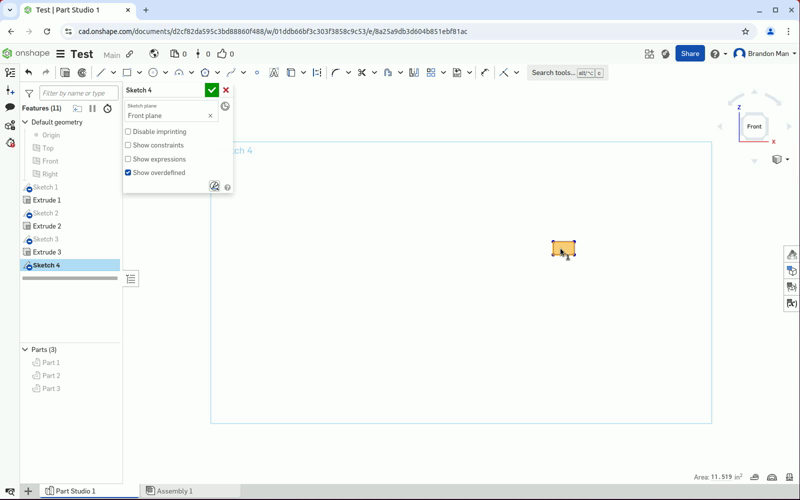
mouse_move(73, 352)
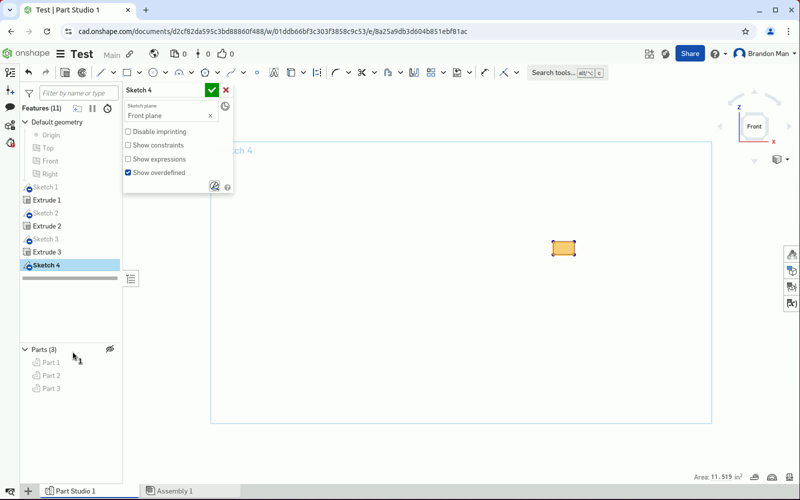
key(shift+y)
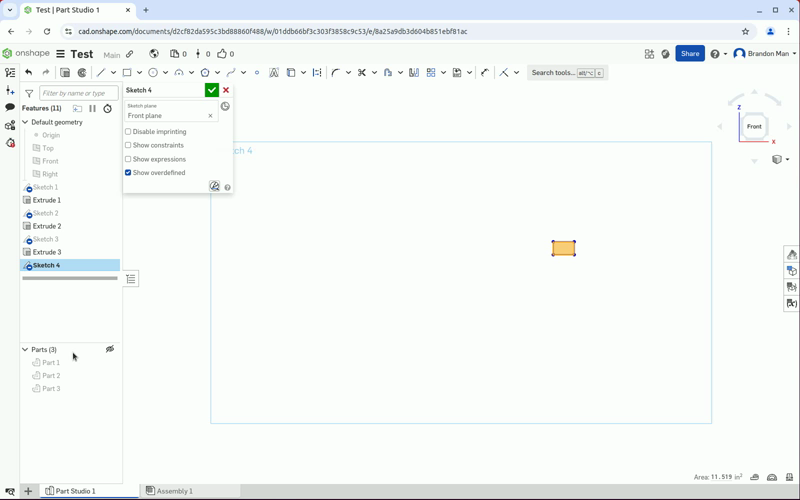
key(shift+e)
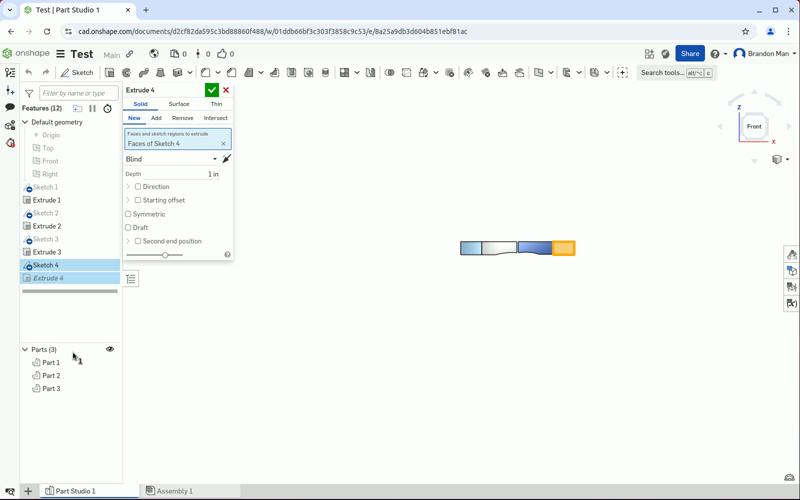
mouse_move(143, 106)
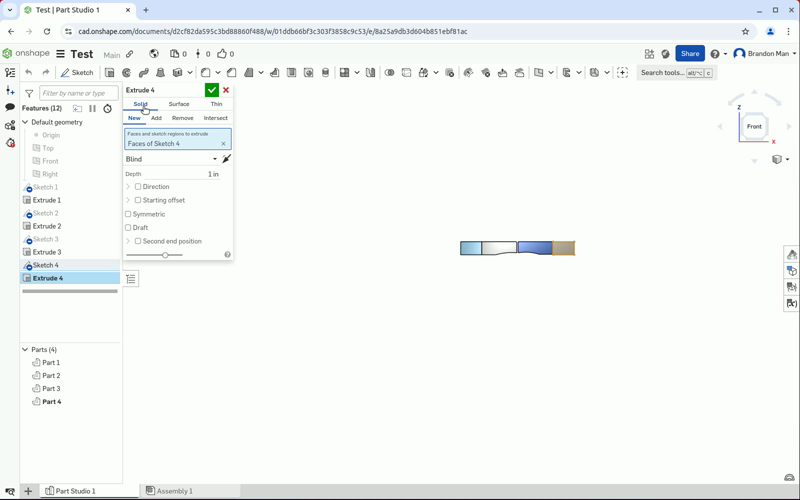
click(143, 106)
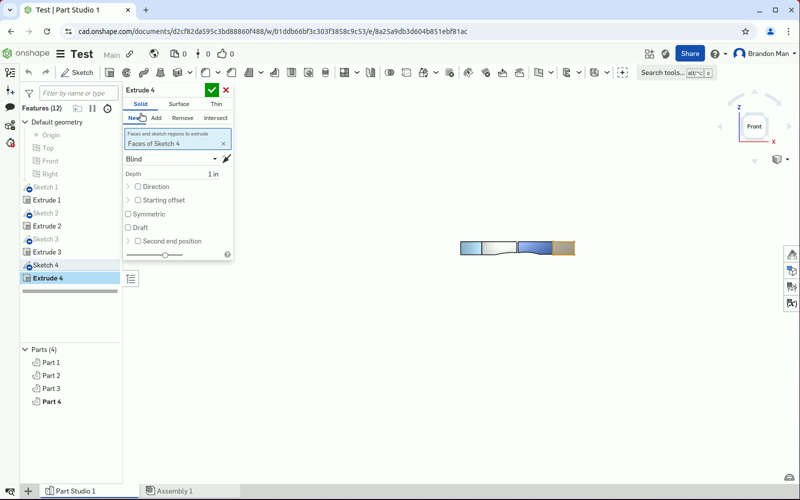
mouse_move(137, 120)
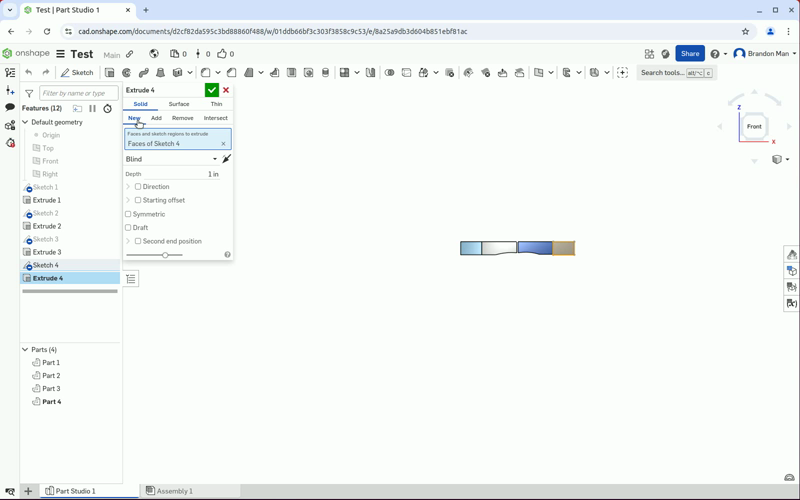
click(137, 120)
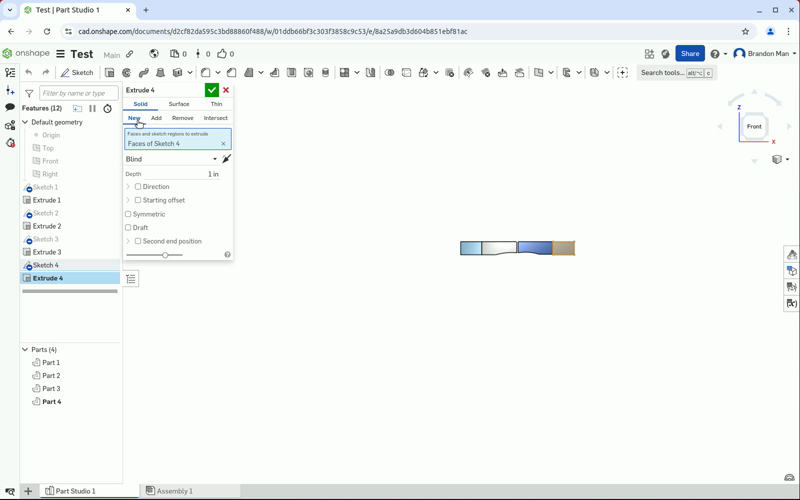
key(tab, 4)
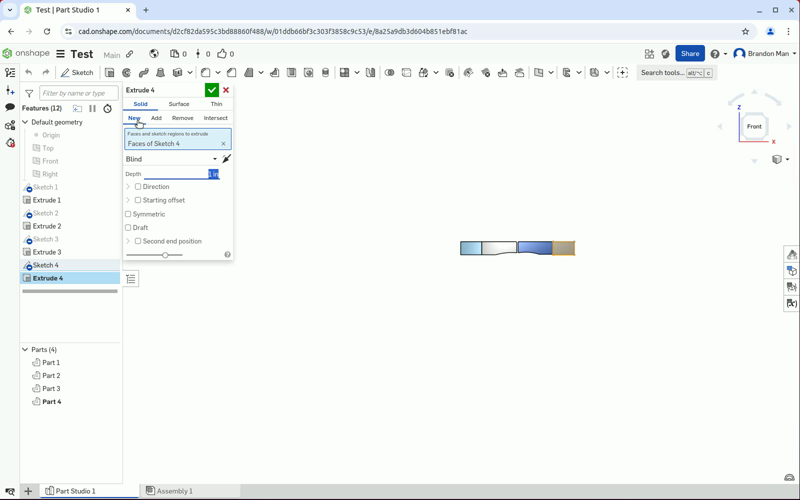
text(3.851)
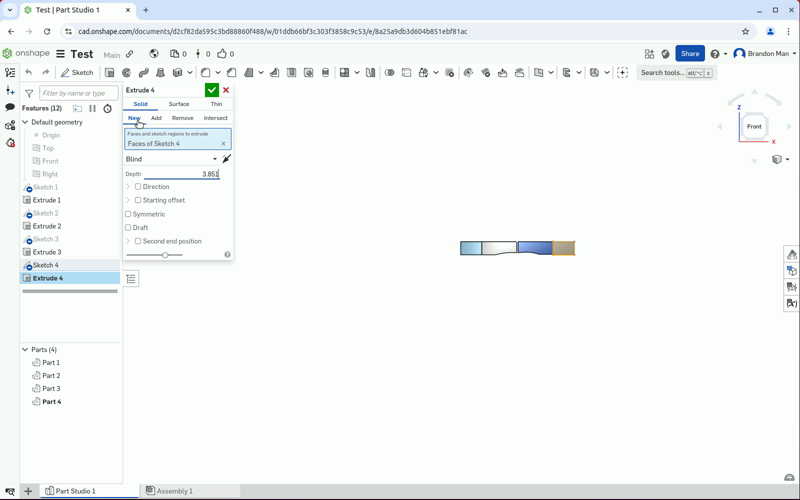
key(enter)
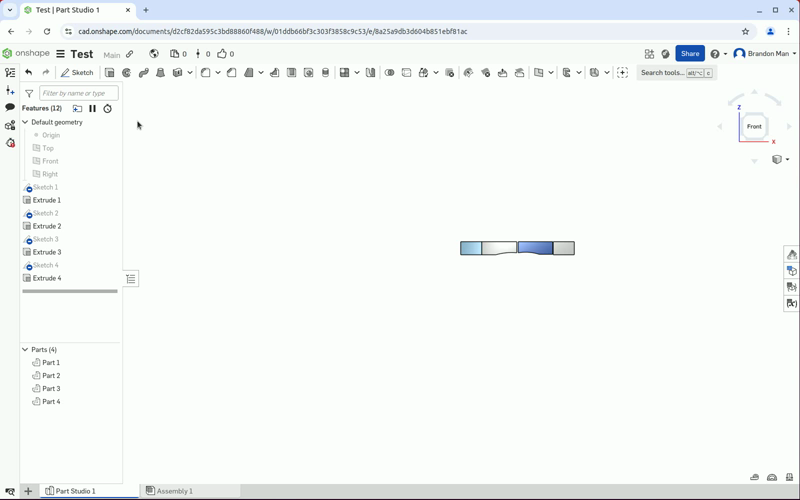
key(shift+h)
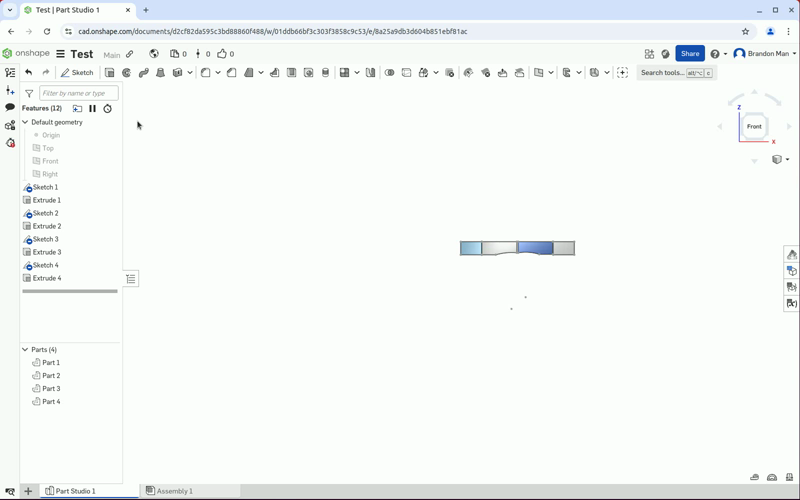
key(shift+h)
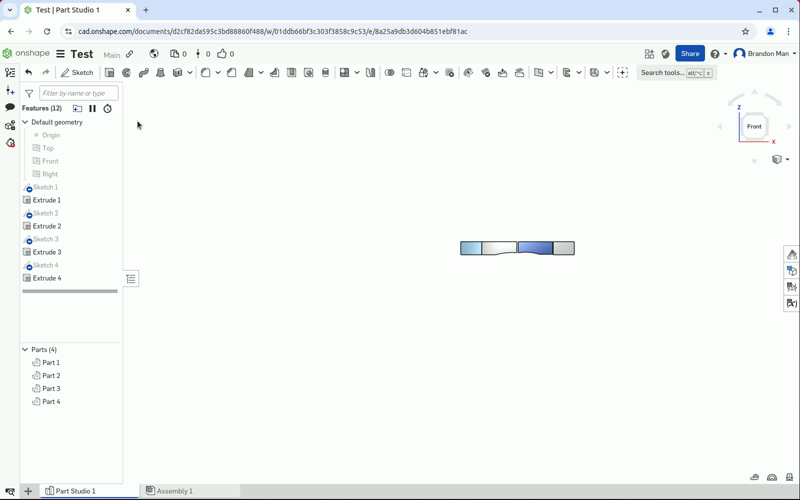
mouse_move(73, 189)
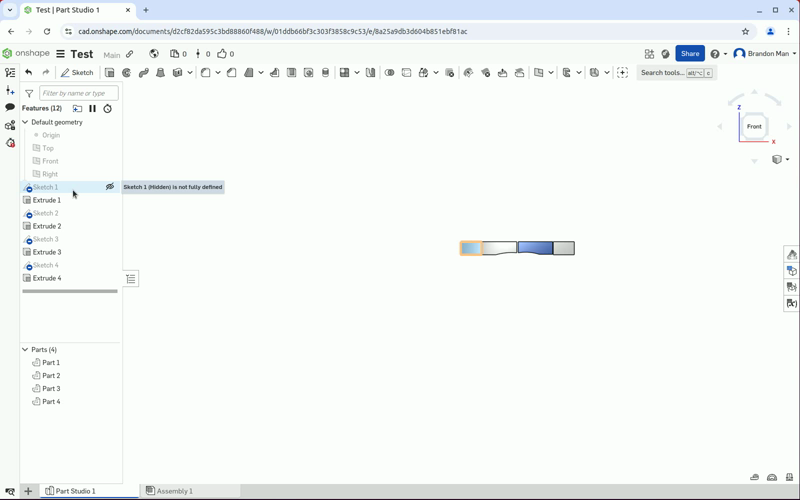
click(73, 189)
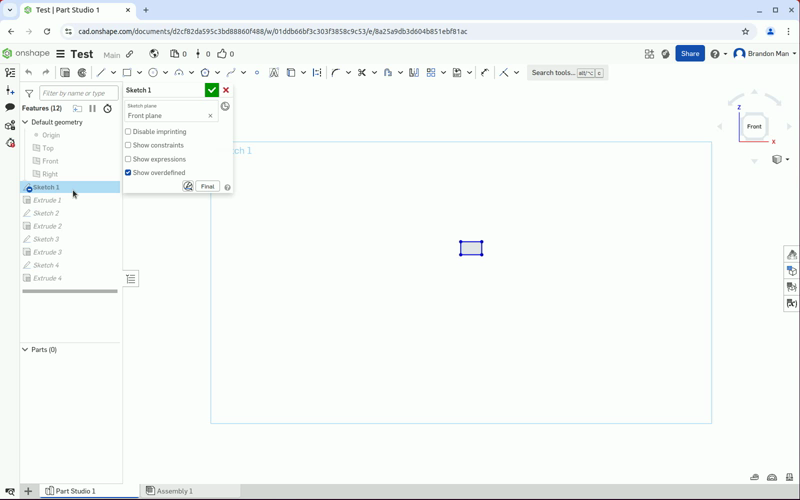
mouse_move(229, 92)
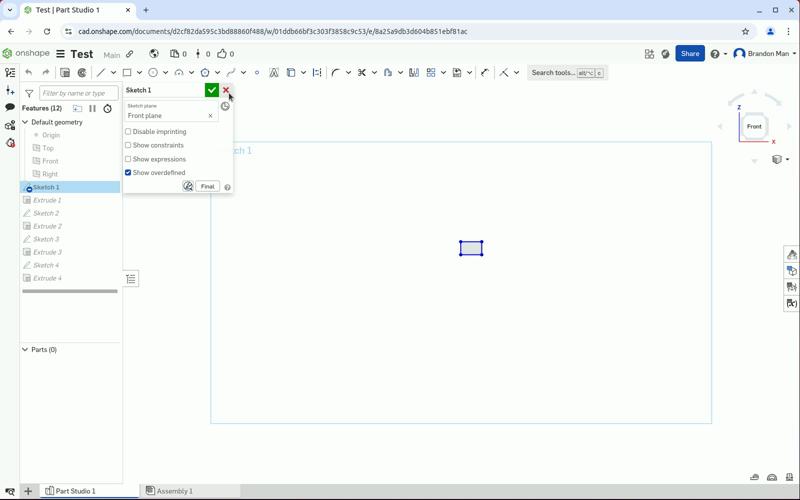
click(229, 92)
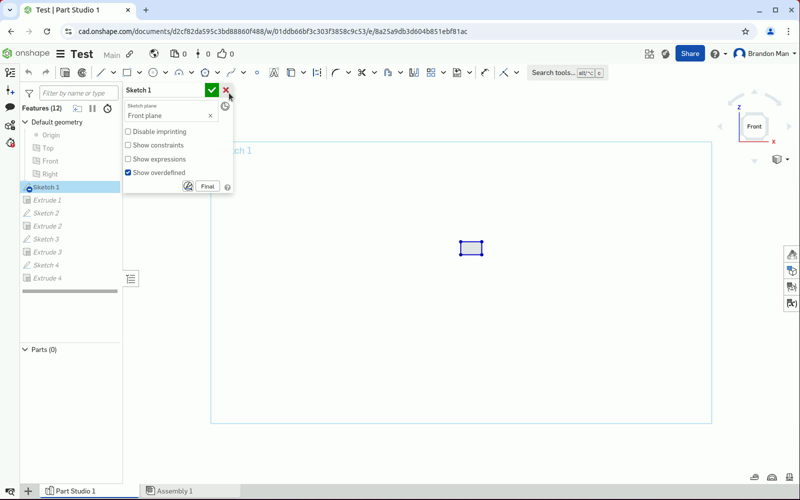
key(shift+s)
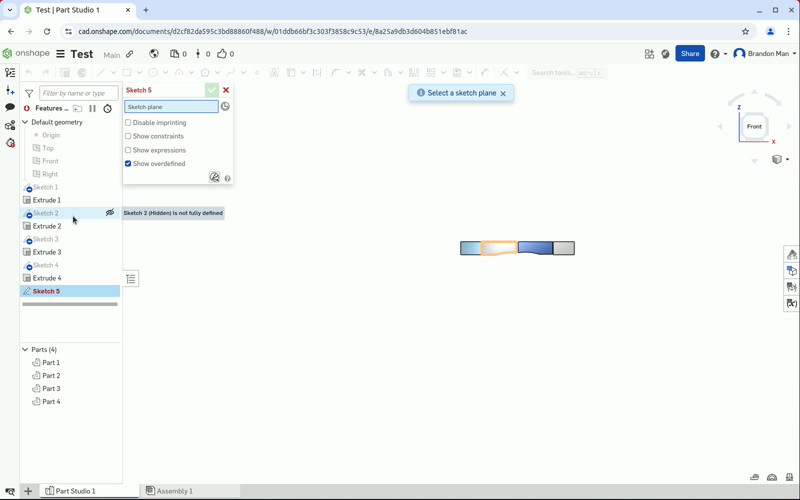
scroll(3)
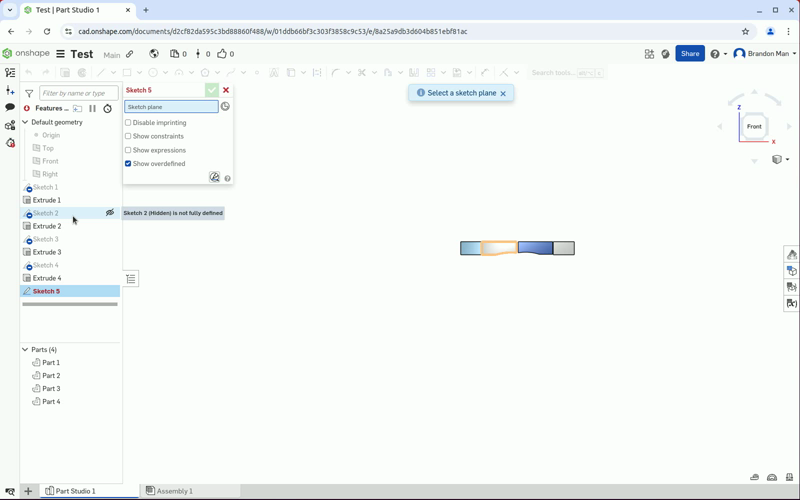
mouse_move(73, 163)
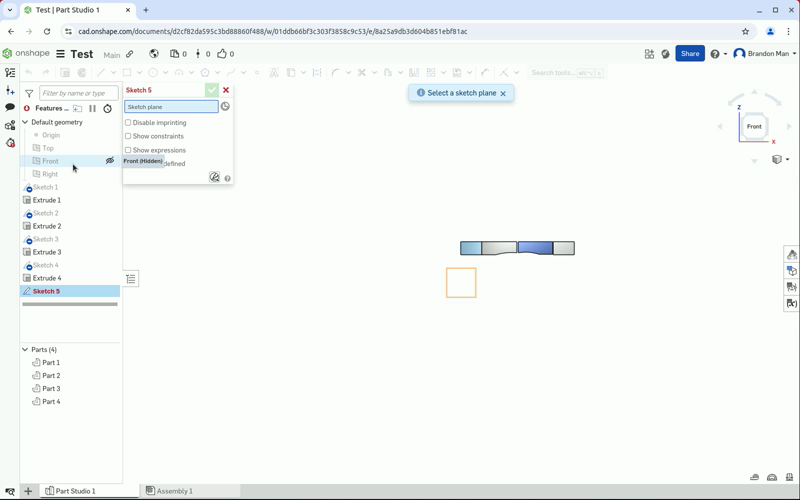
click(73, 163)
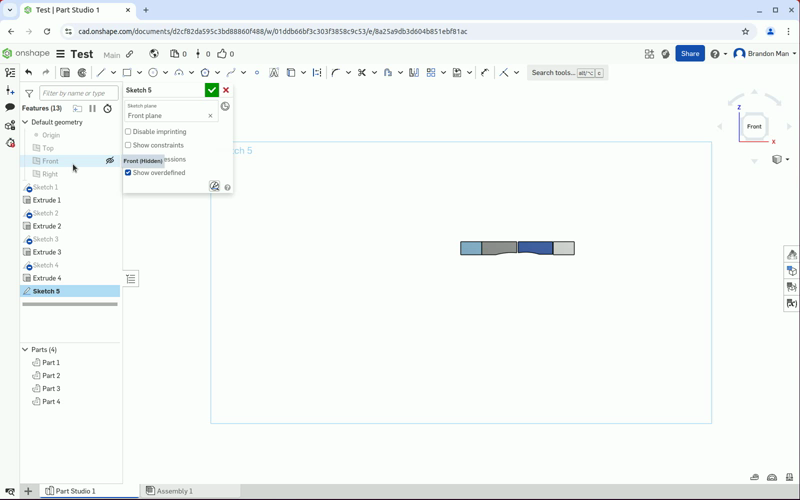
mouse_move(73, 352)
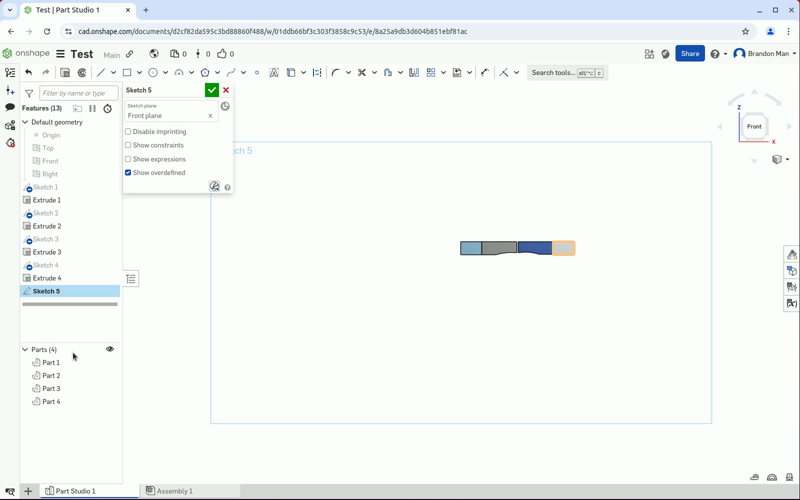
key(y)
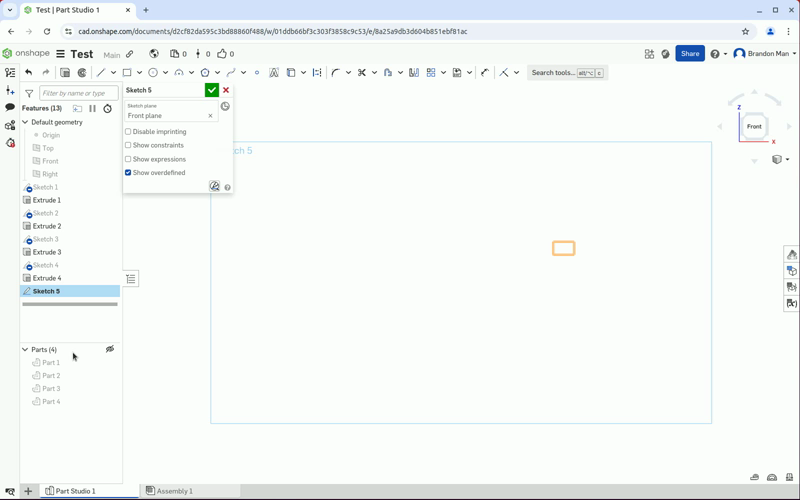
key(a)
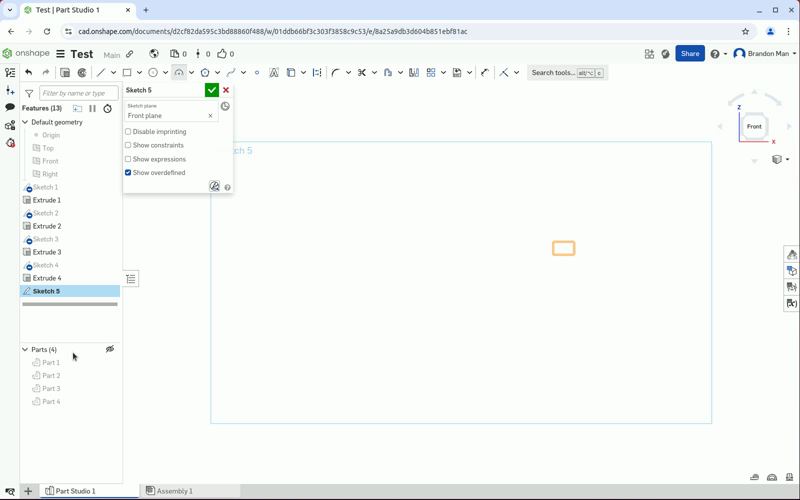
key_down(shift)
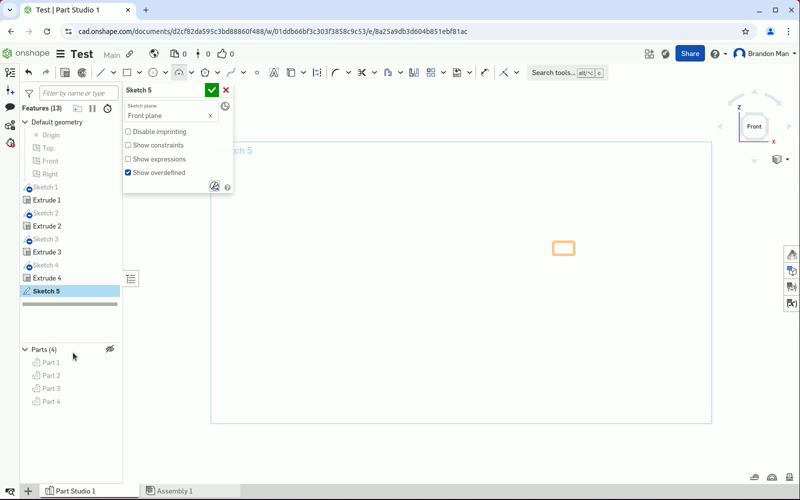
mouse_move(546, 257)
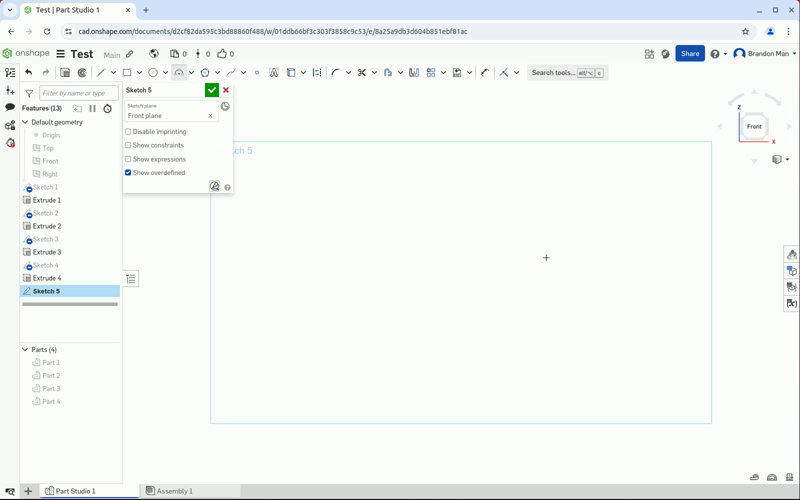
click(546, 257)
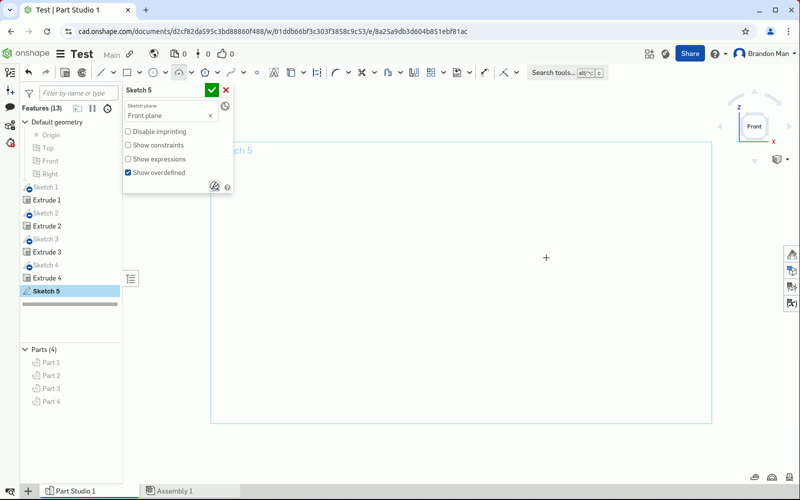
key_up(shift)
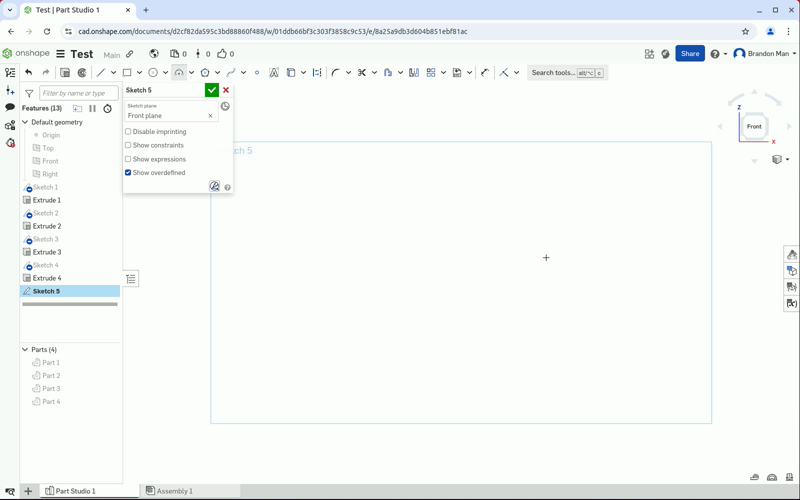
key_down(shift)
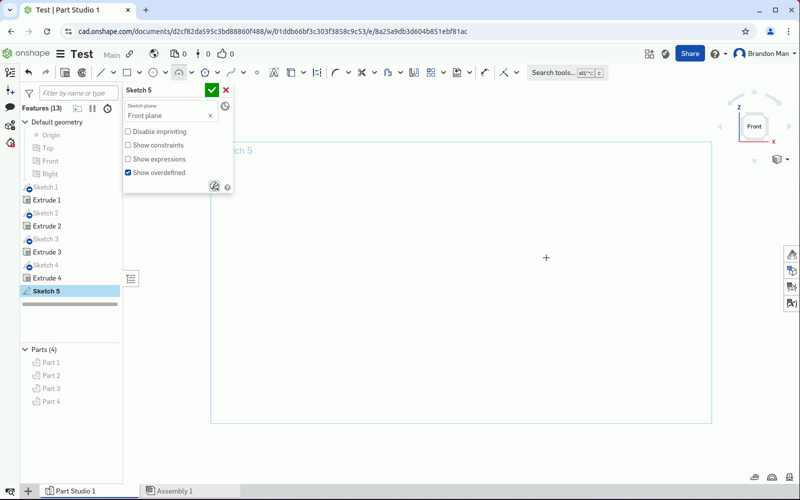
mouse_move(574, 267)
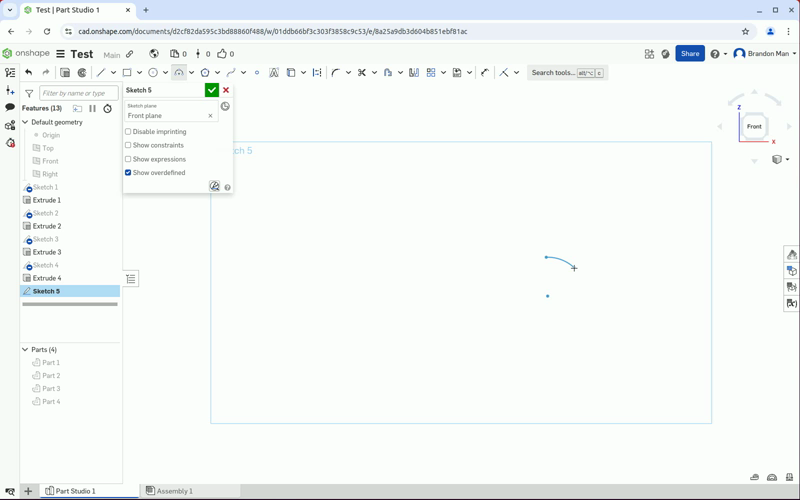
click(574, 267)
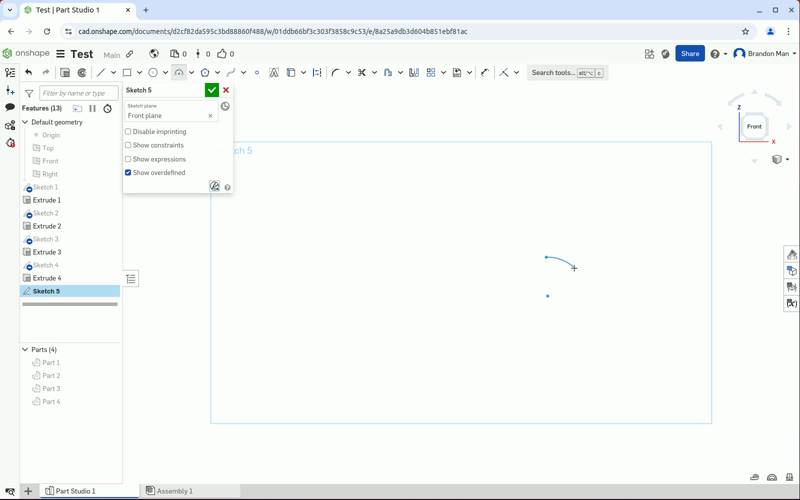
mouse_move(560, 261)
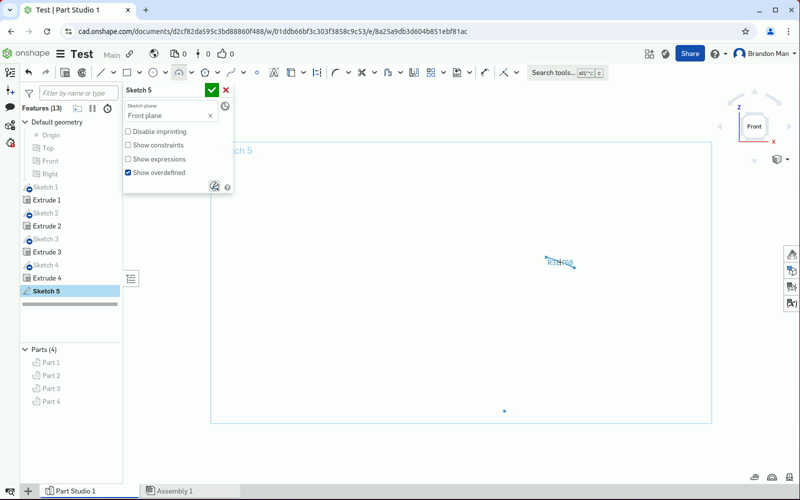
click(560, 261)
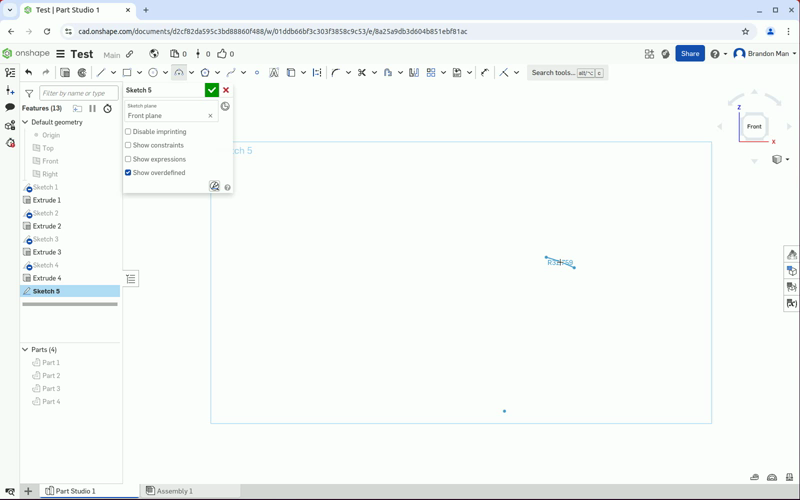
key_up(shift)
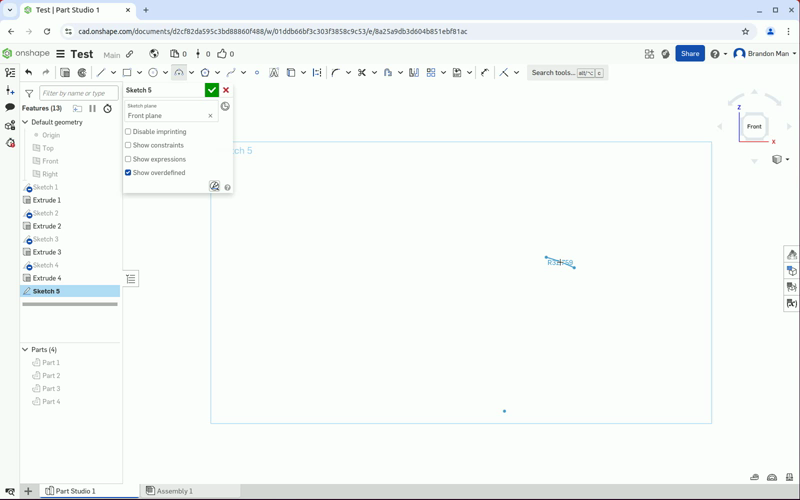
key(esc)
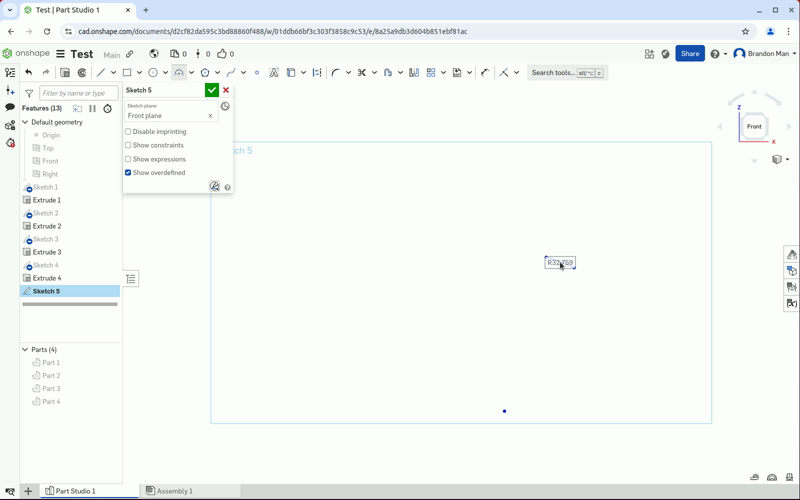
key(l)
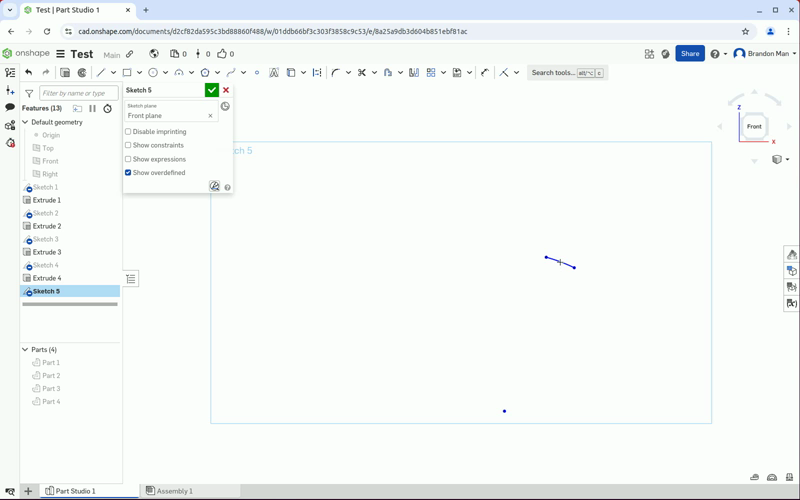
mouse_move(574, 267)
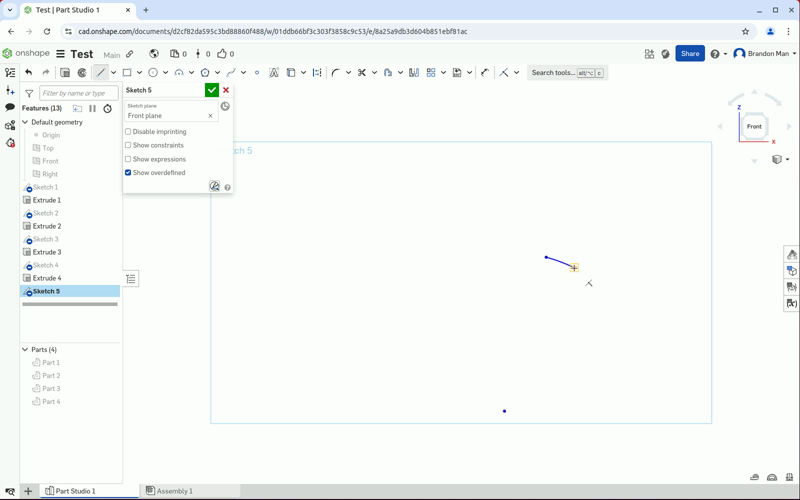
click(574, 267)
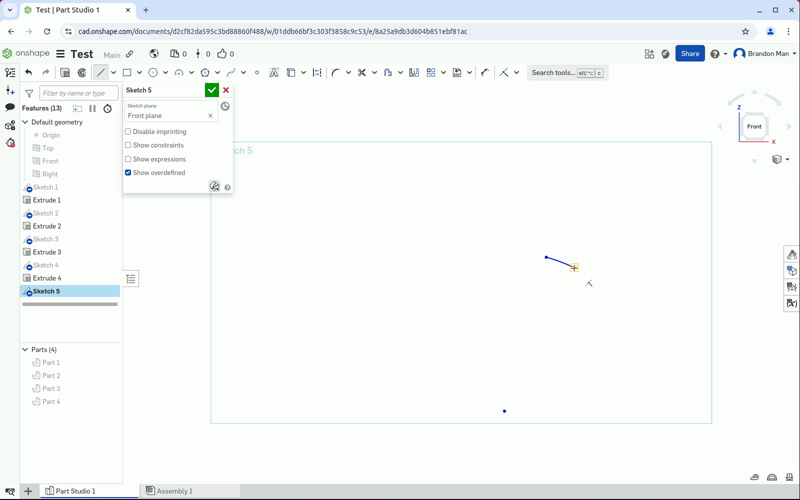
key_down(shift)
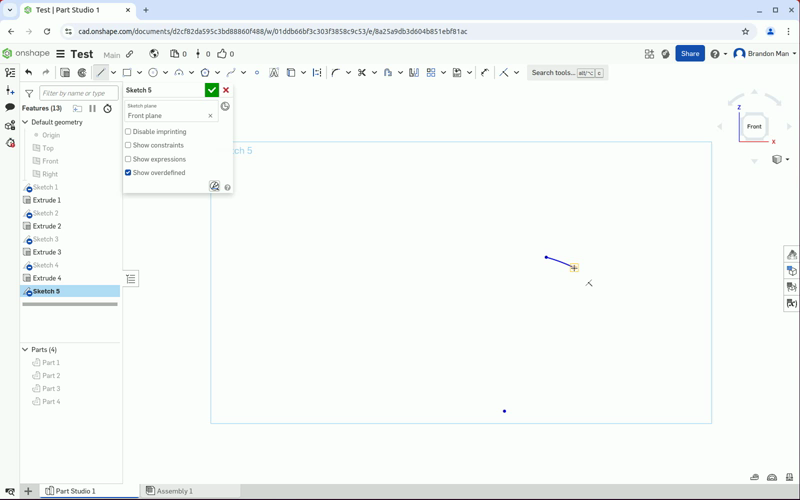
mouse_move(589, 267)
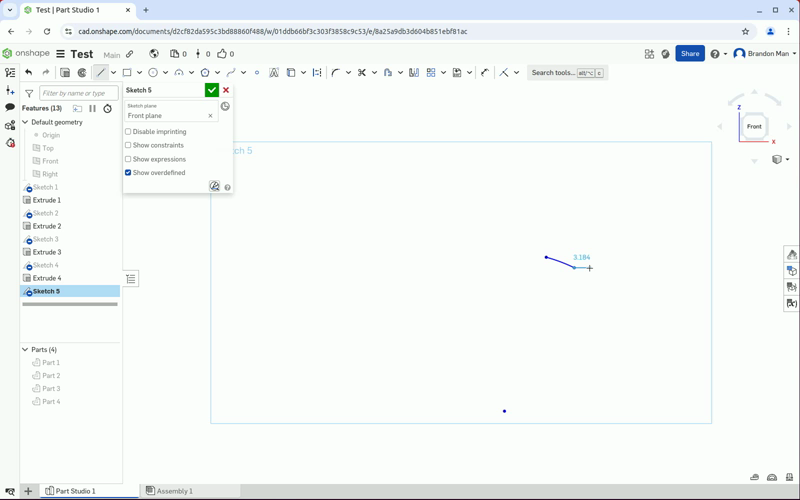
mouse_move(574, 257)
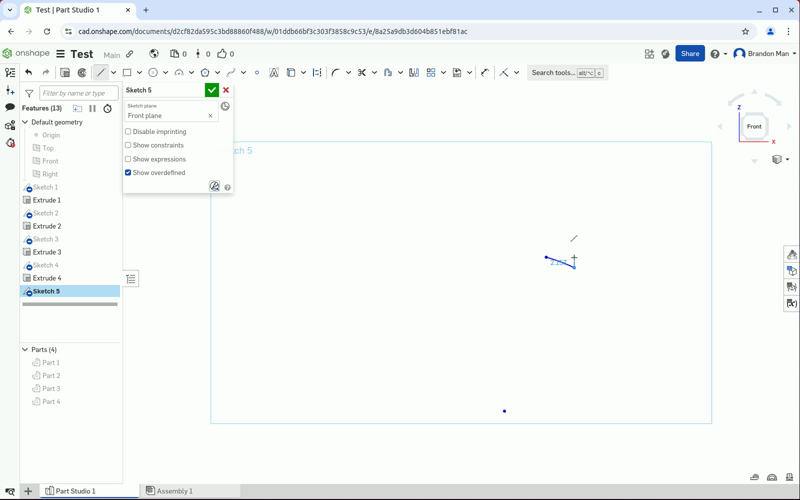
click(574, 257)
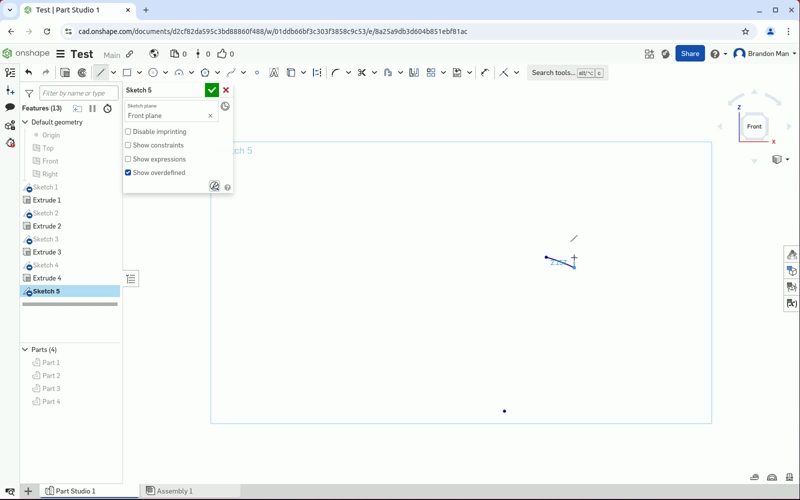
key_up(shift)
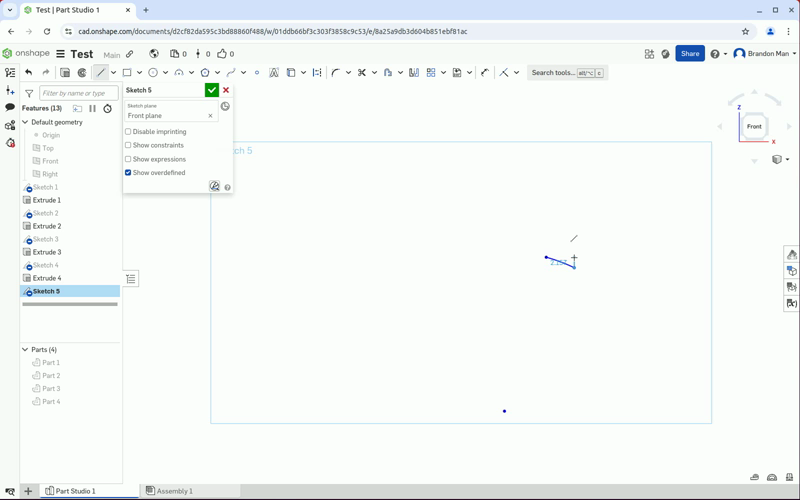
mouse_move(589, 257)
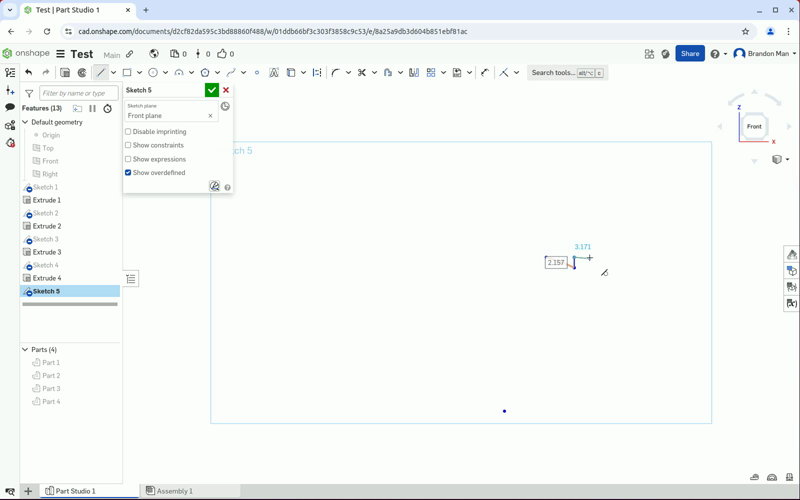
key_down(shift)
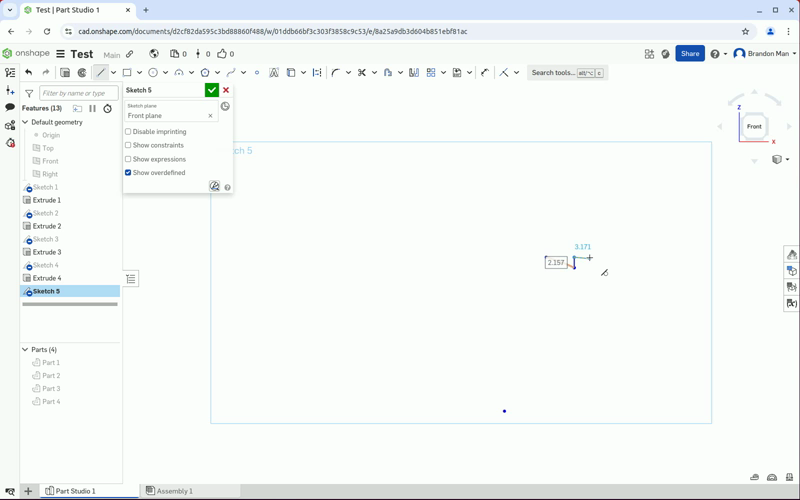
mouse_move(546, 257)
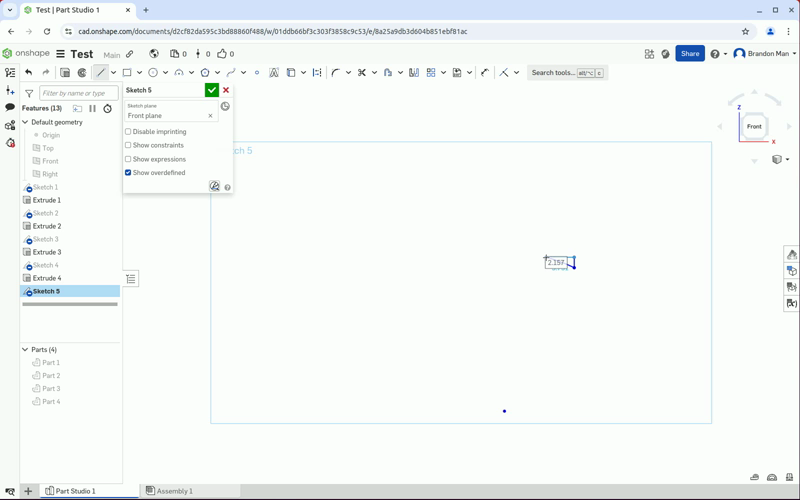
key_up(shift)
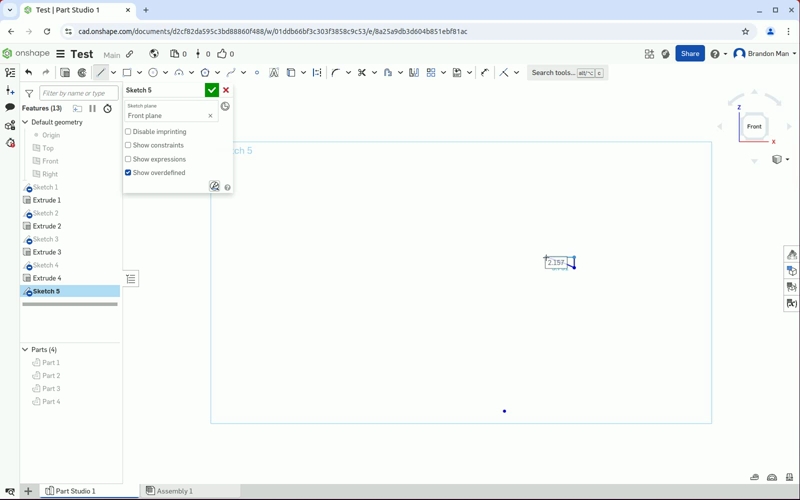
click(546, 257)
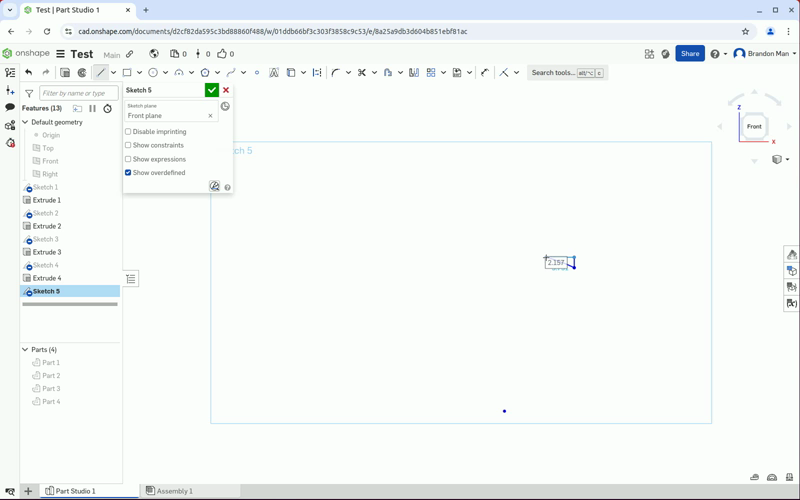
key(esc)
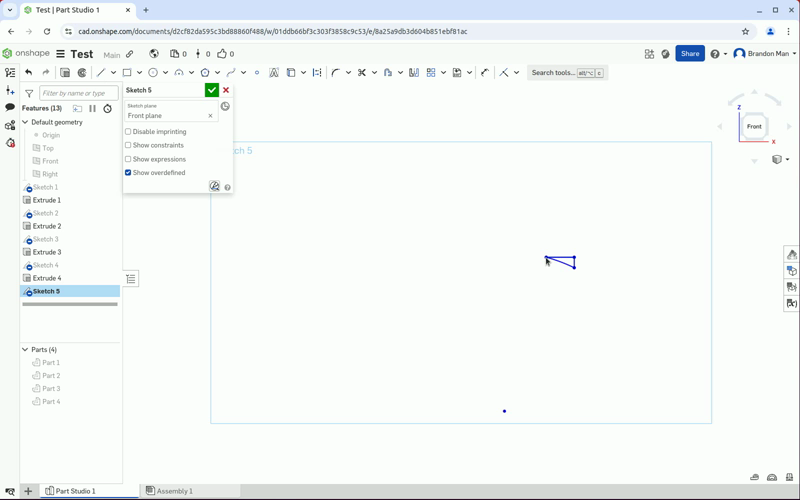
mouse_move(560, 259)
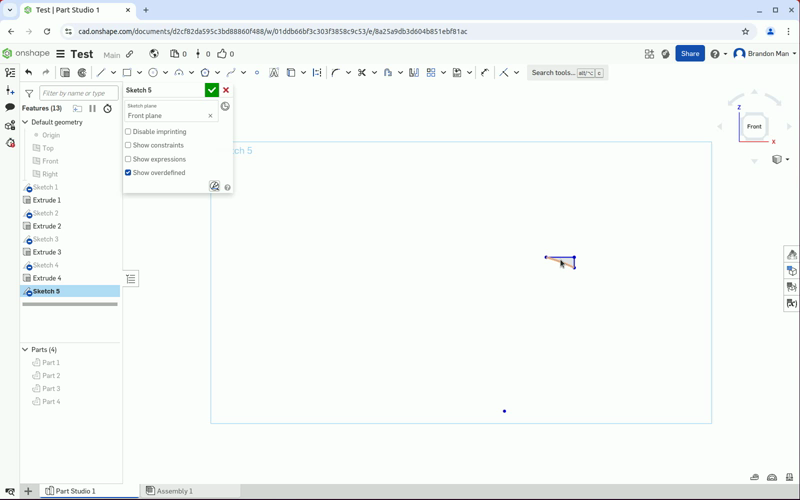
scroll(6)
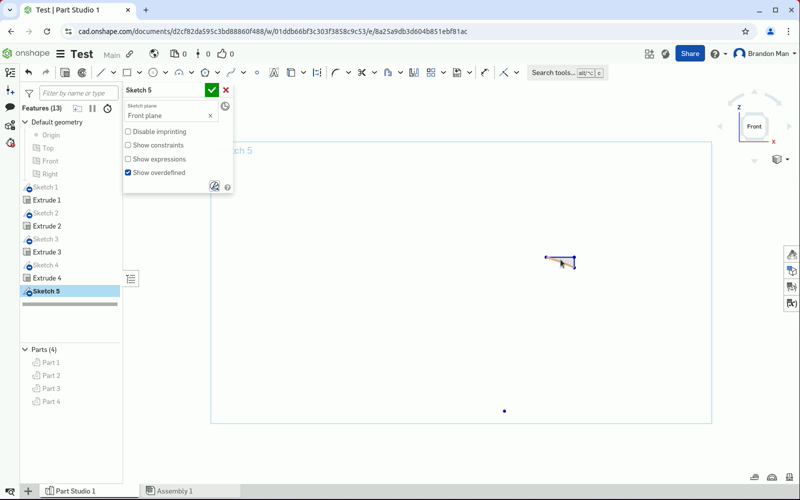
scroll(6)
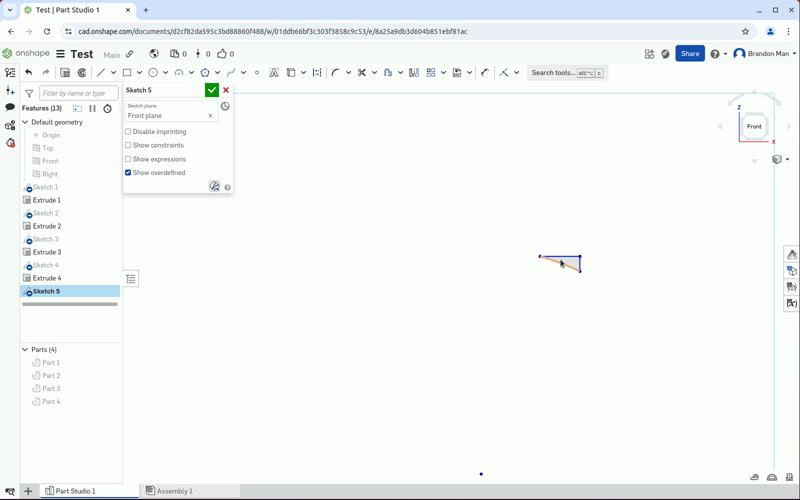
scroll(6)
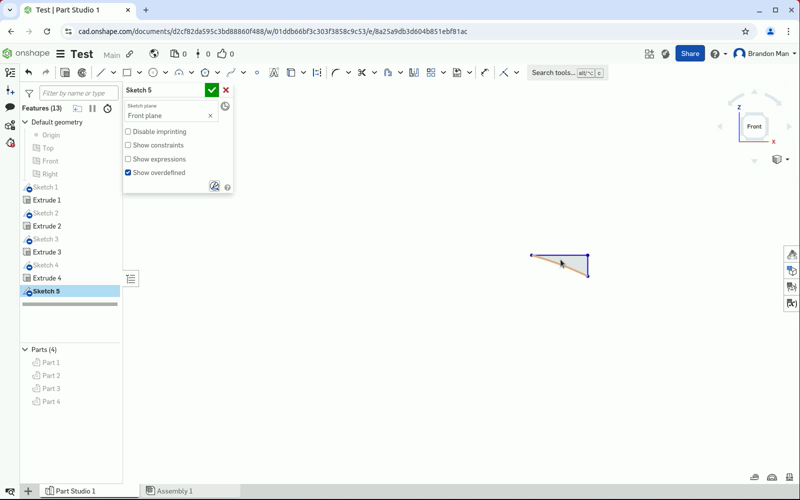
scroll(6)
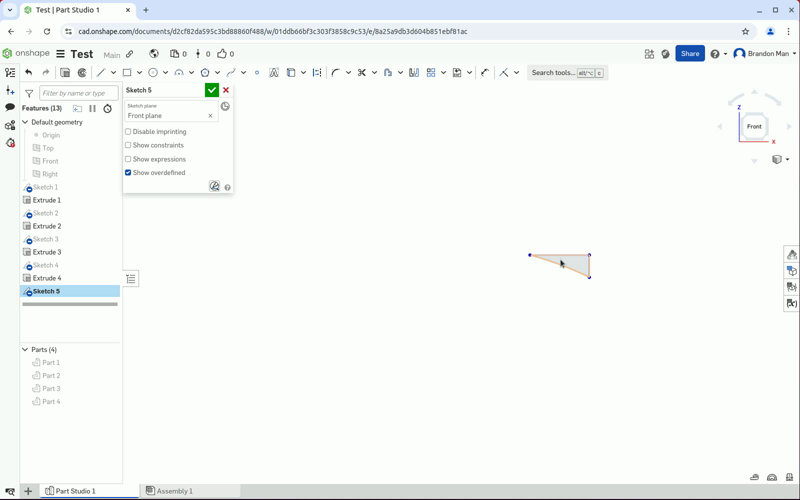
scroll(6)
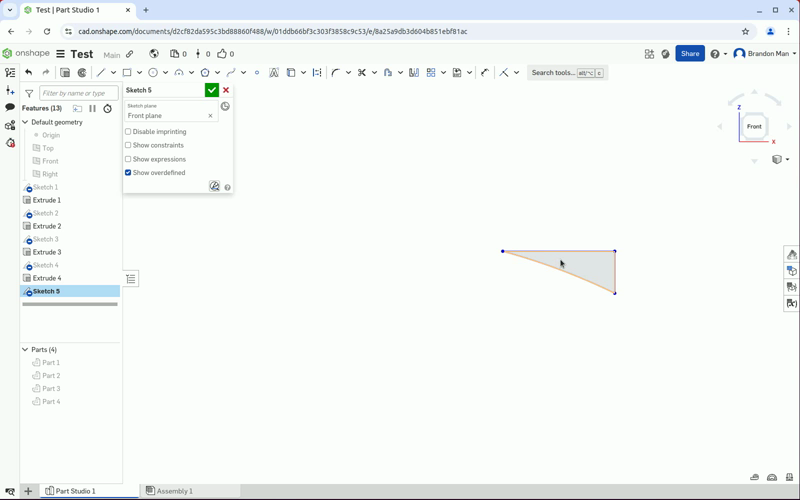
scroll(6)
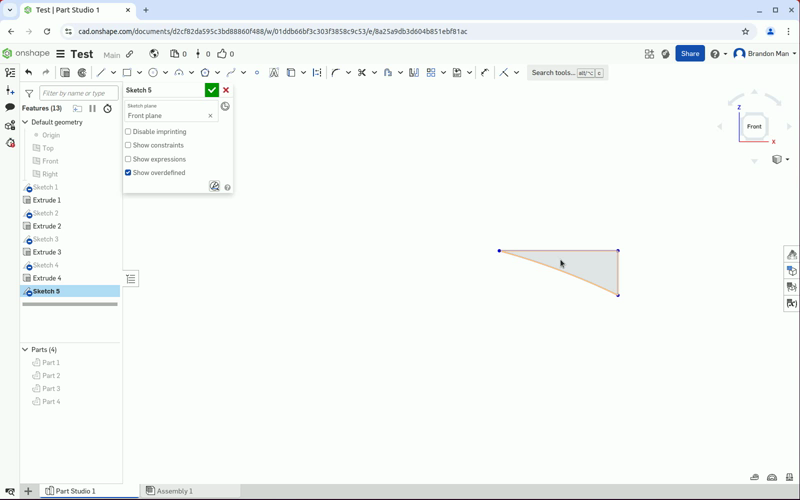
scroll(6)
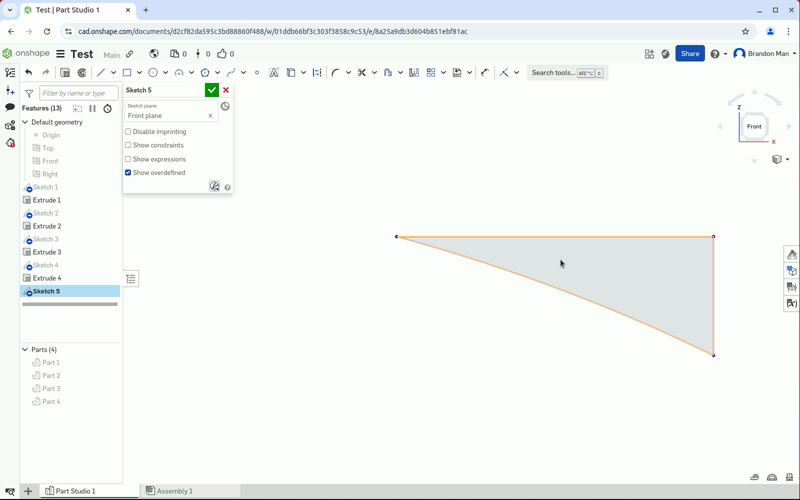
click(560, 259)
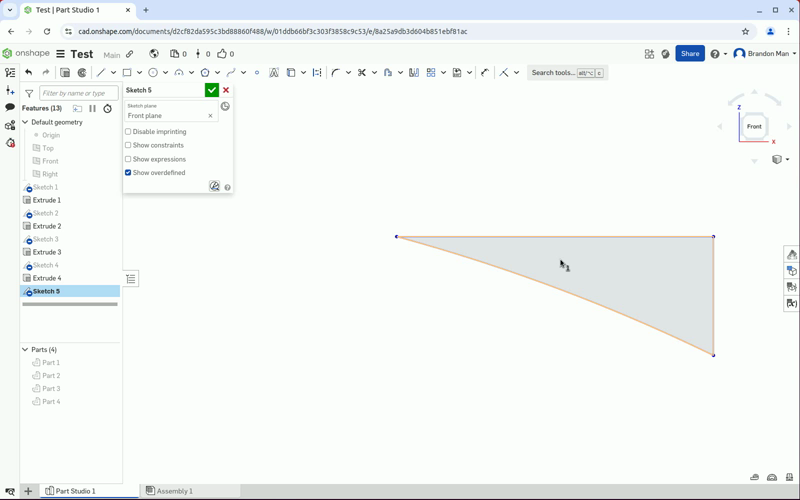
scroll(-6)
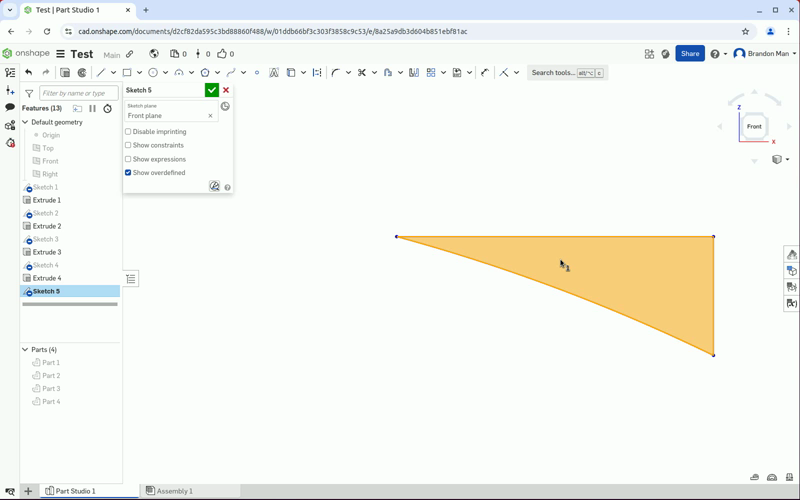
scroll(-6)
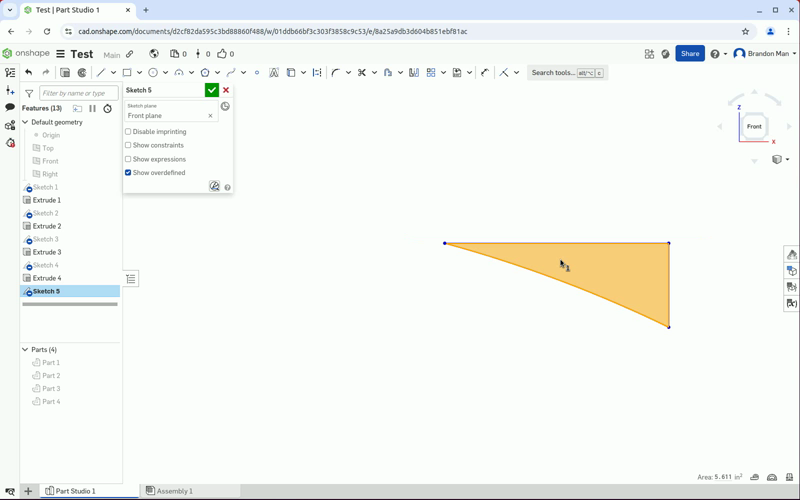
scroll(-6)
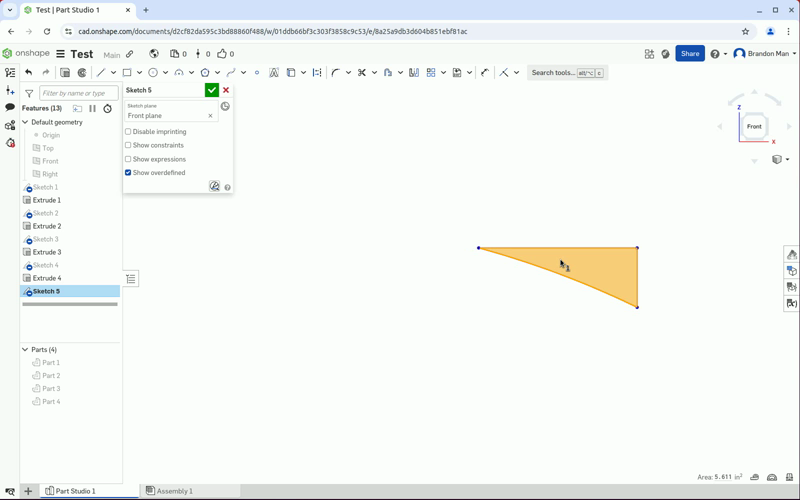
scroll(-6)
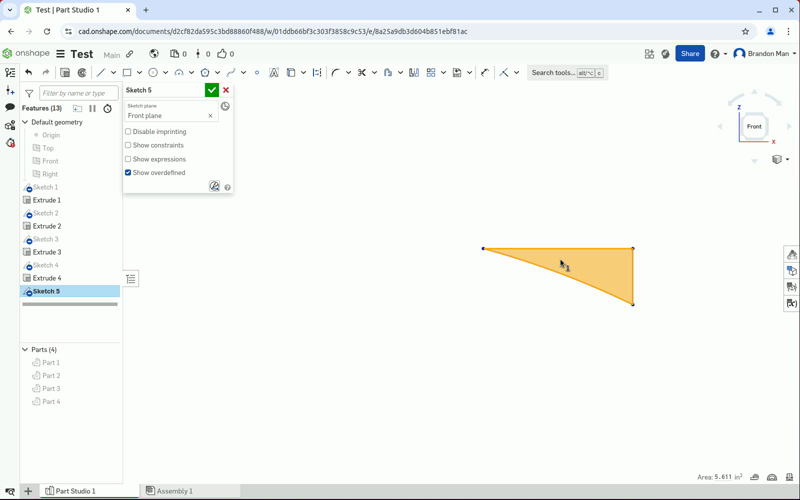
scroll(-6)
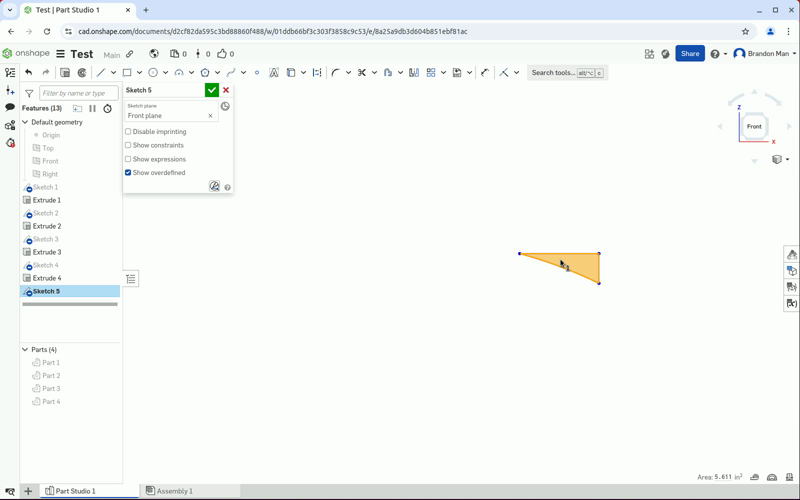
scroll(-6)
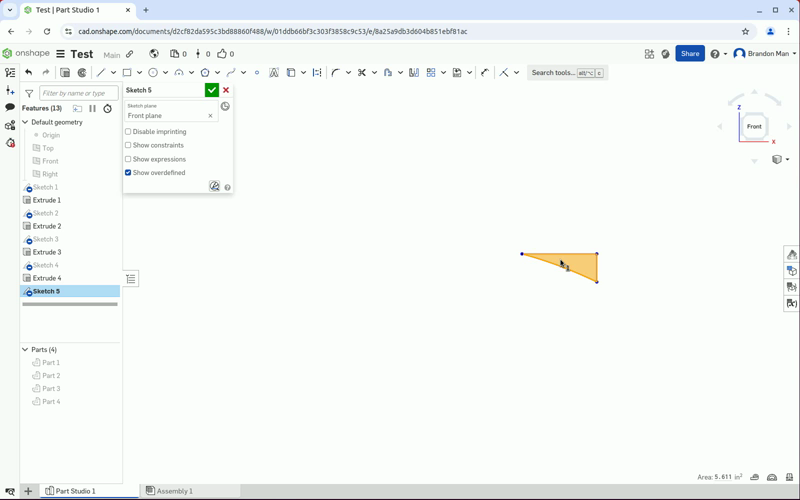
scroll(-6)
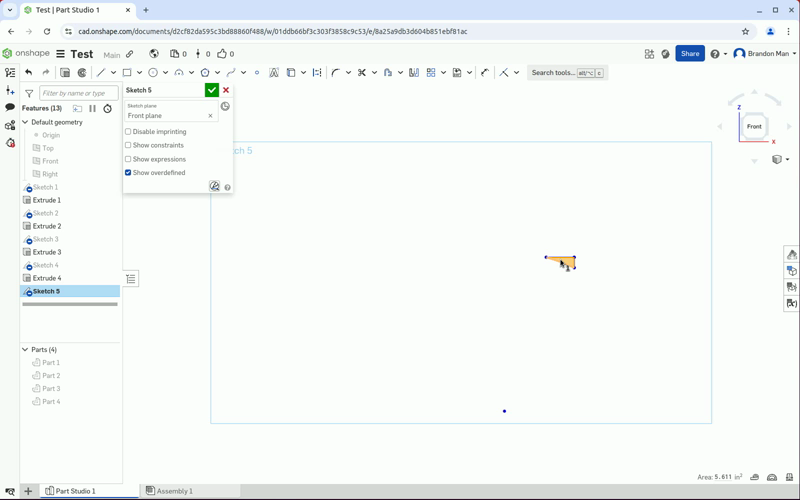
mouse_move(73, 352)
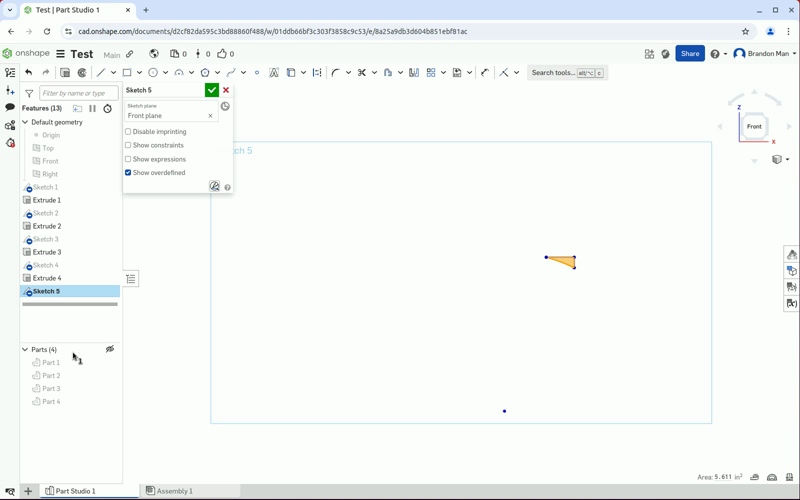
key(shift+y)
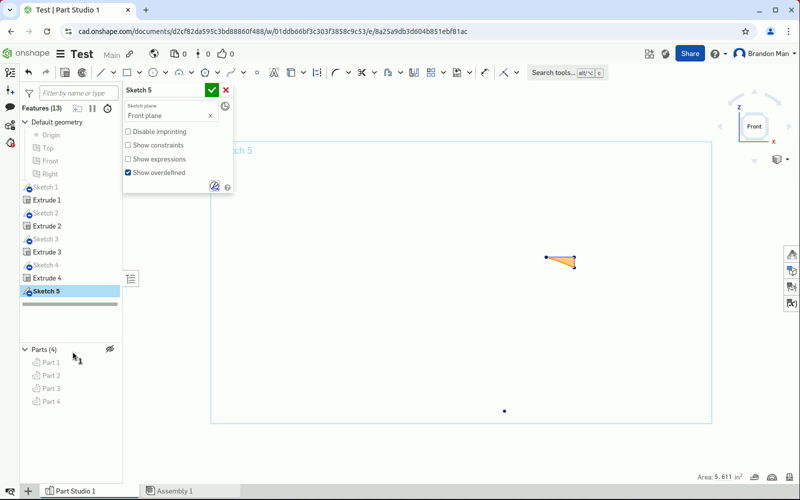
key(shift+e)
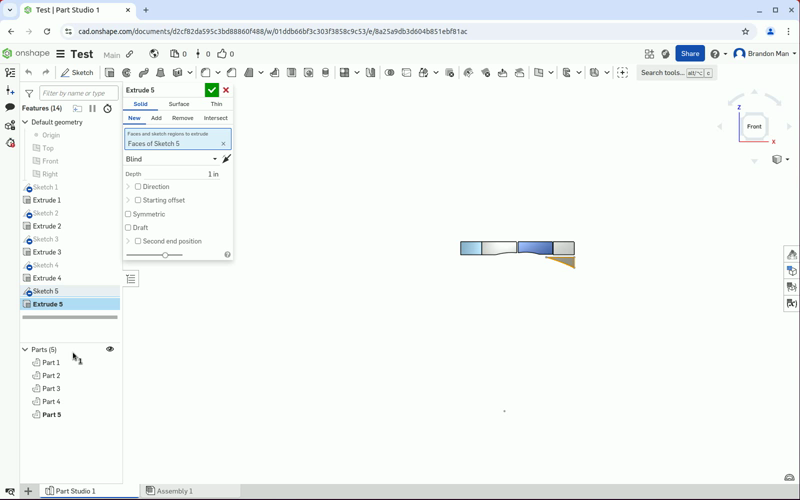
mouse_move(143, 106)
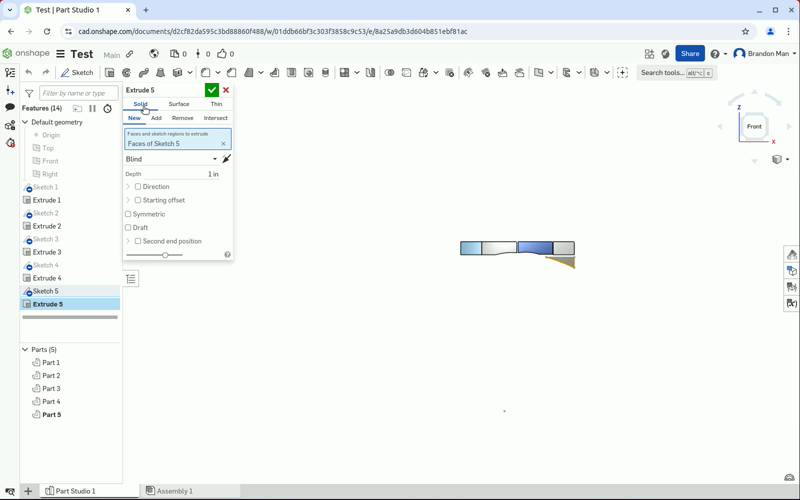
click(143, 106)
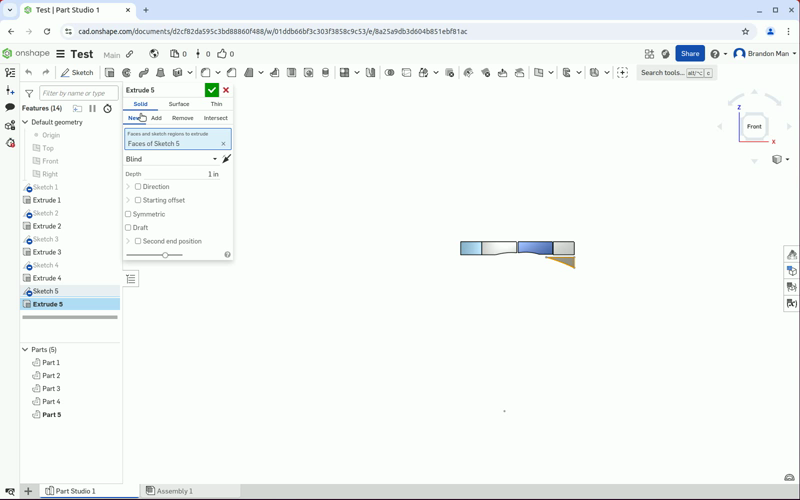
mouse_move(137, 120)
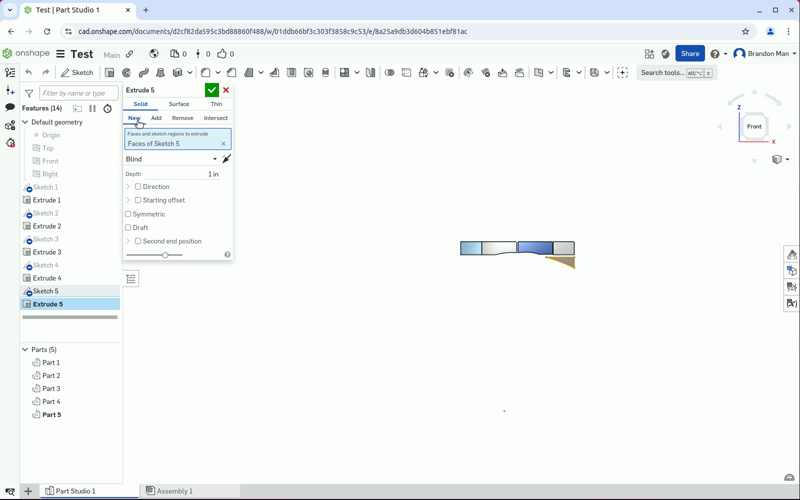
click(137, 120)
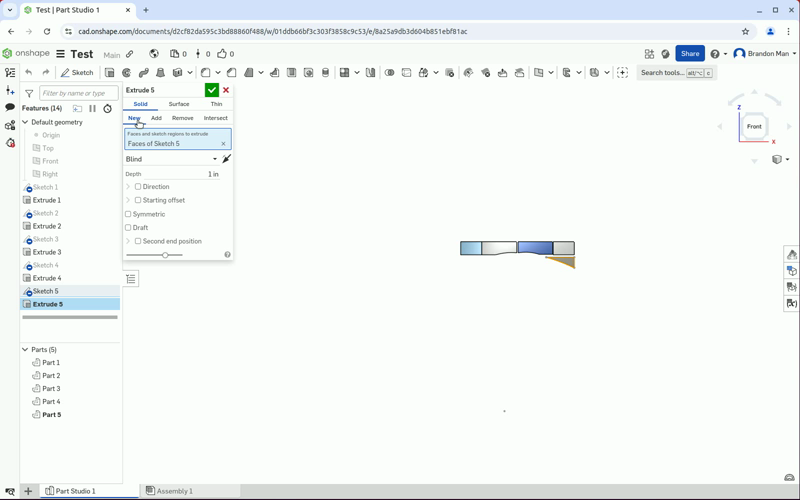
key(tab, 4)
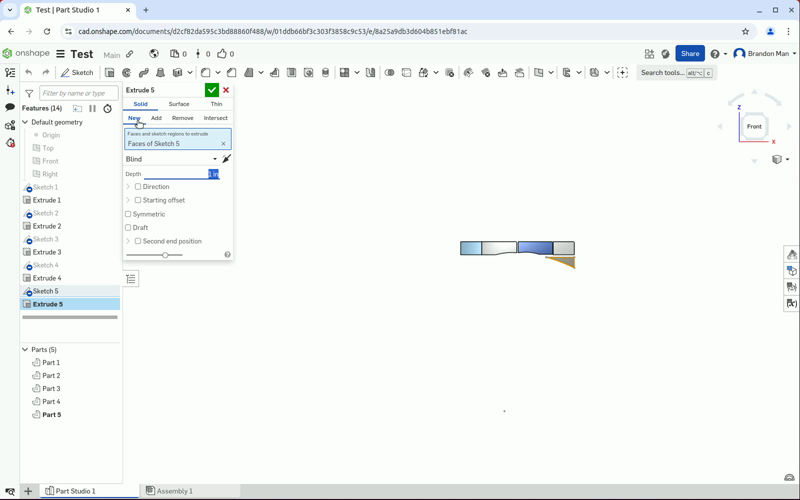
text(3.851)
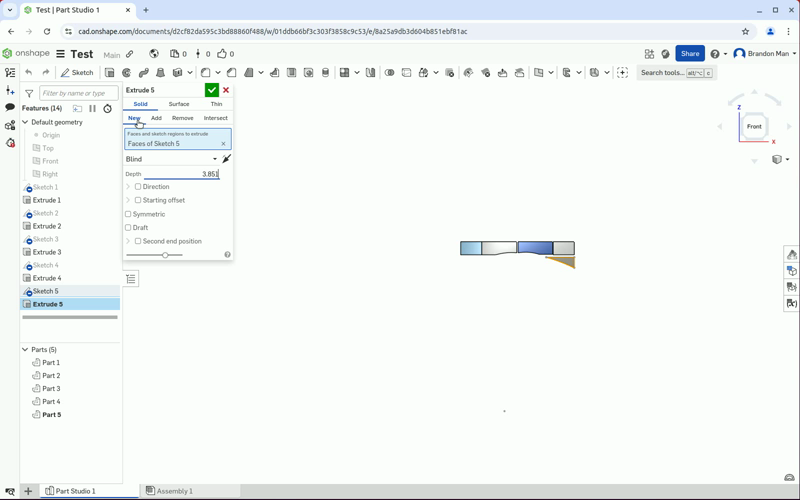
key(enter)
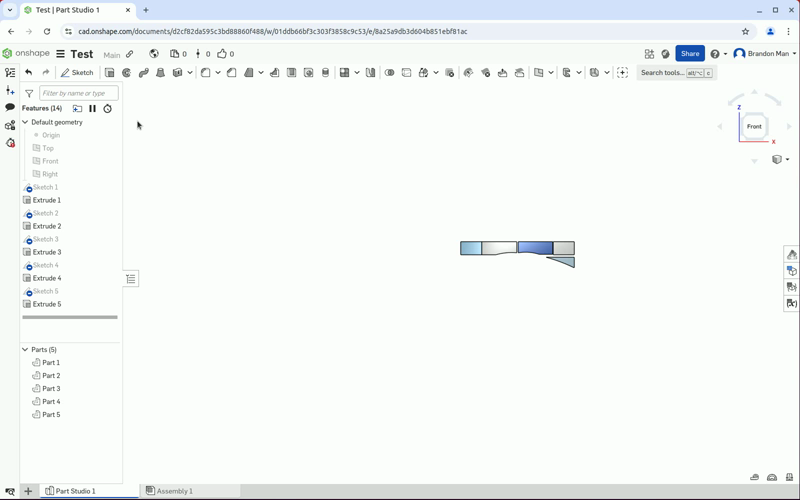
key(shift+h)
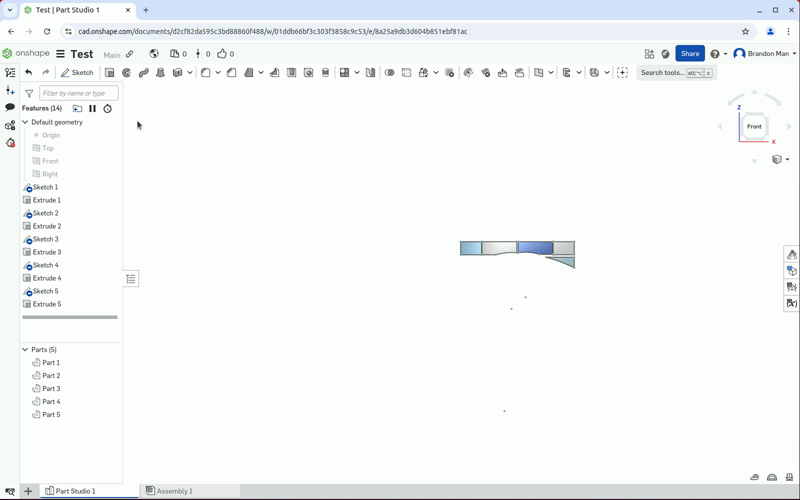
key(shift+h)
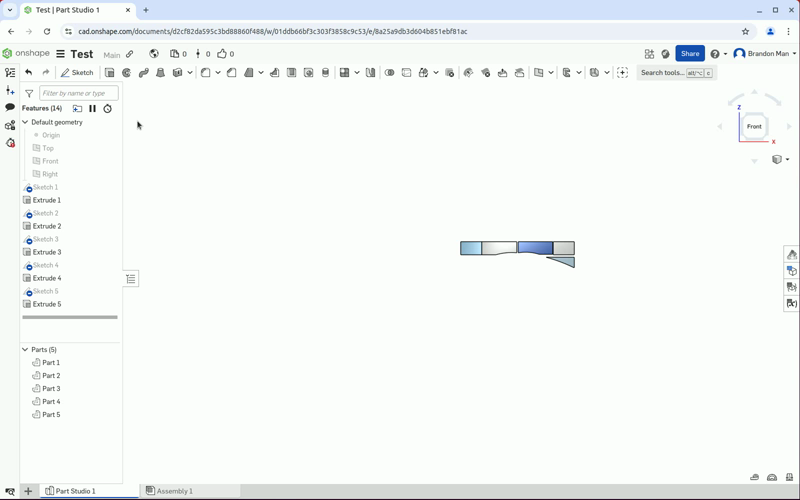
mouse_move(73, 189)
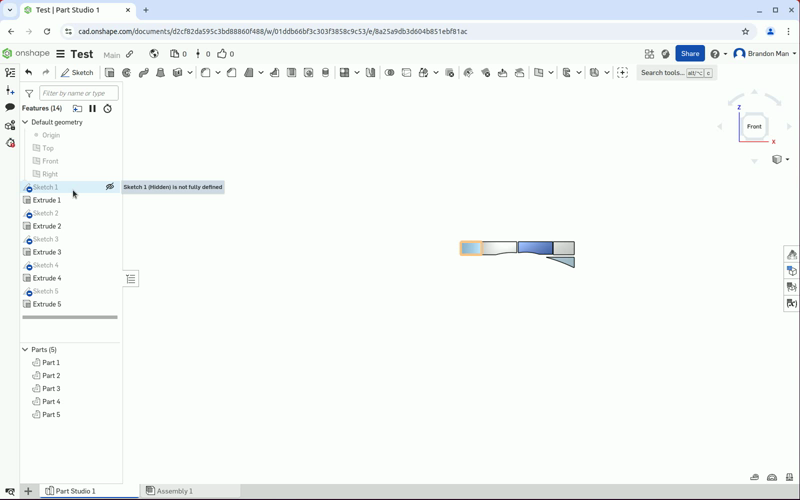
click(73, 189)
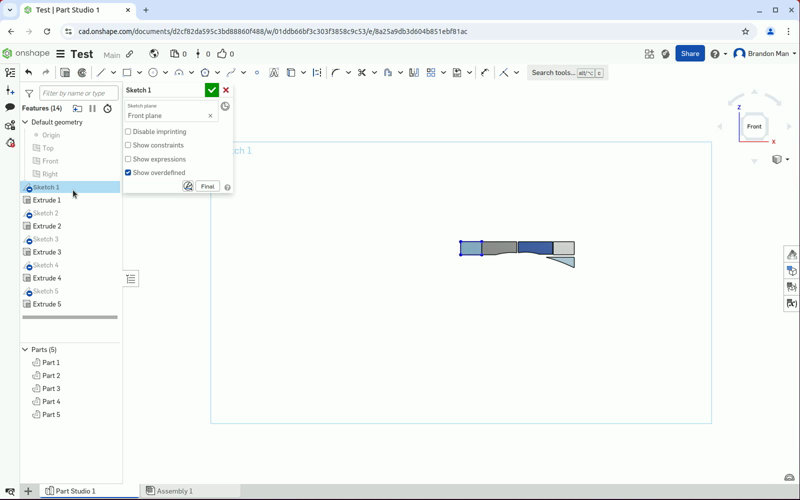
mouse_move(229, 92)
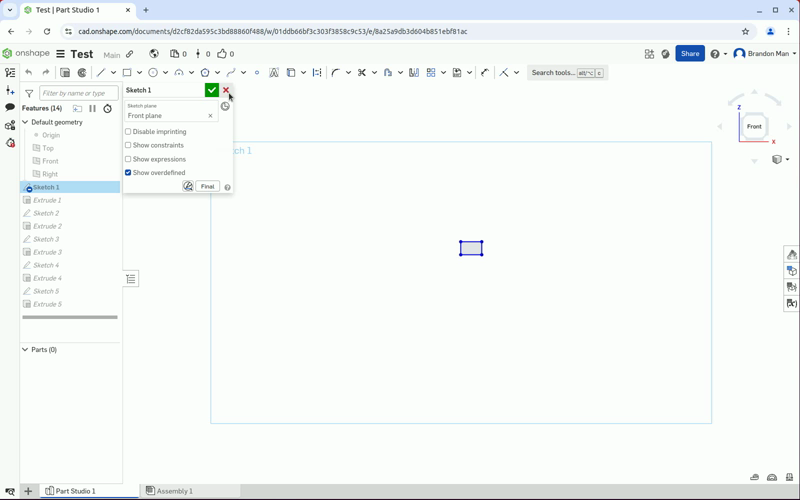
click(229, 92)
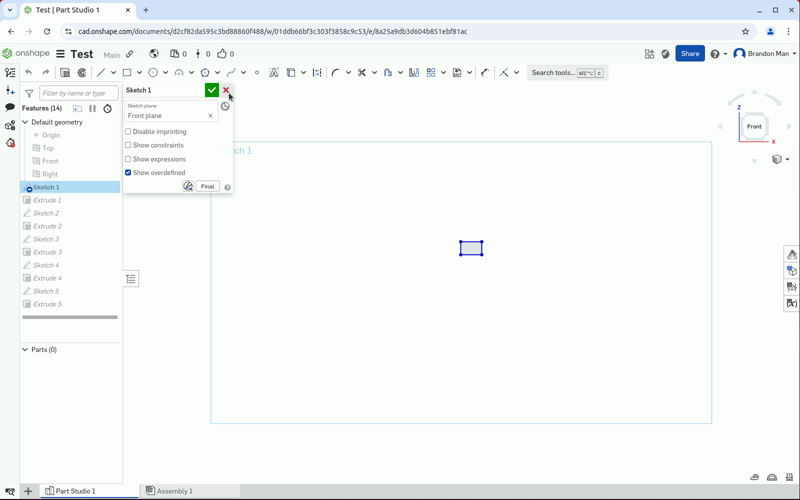
key(shift+s)
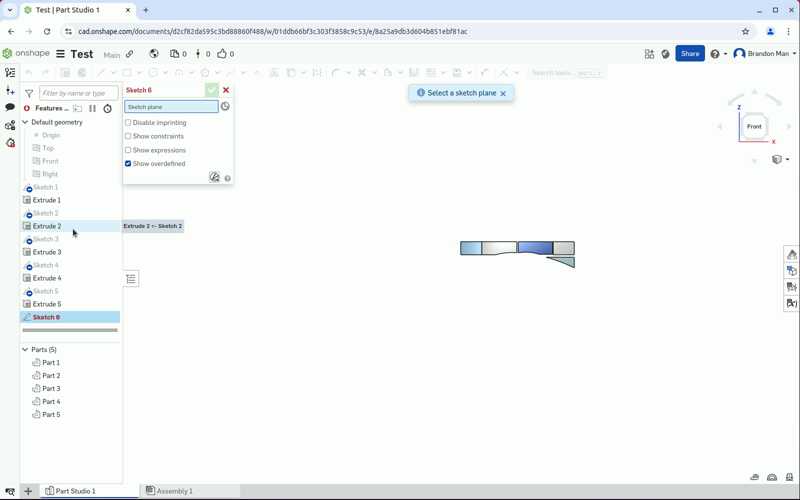
scroll(3)
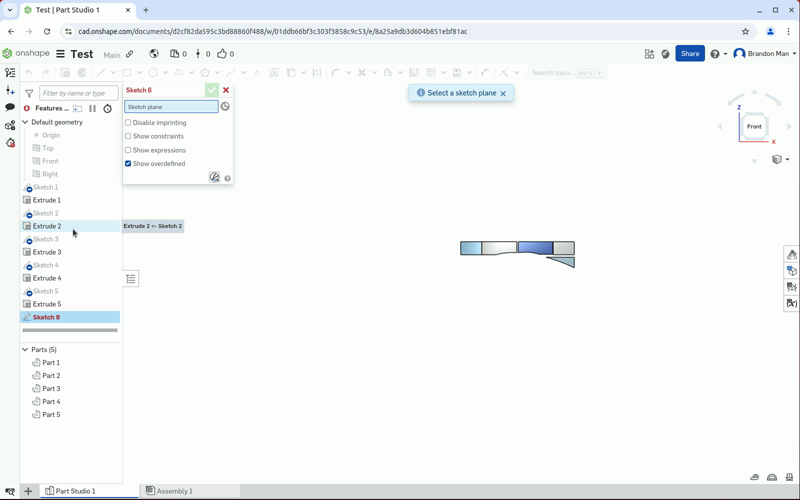
mouse_move(73, 163)
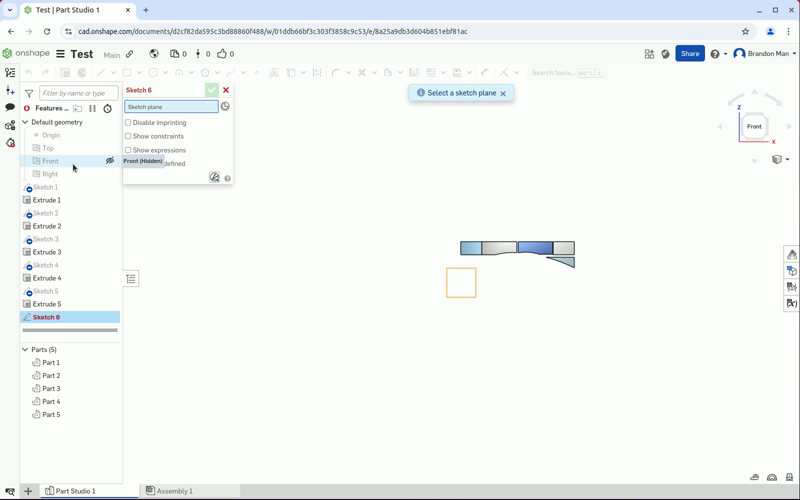
click(73, 163)
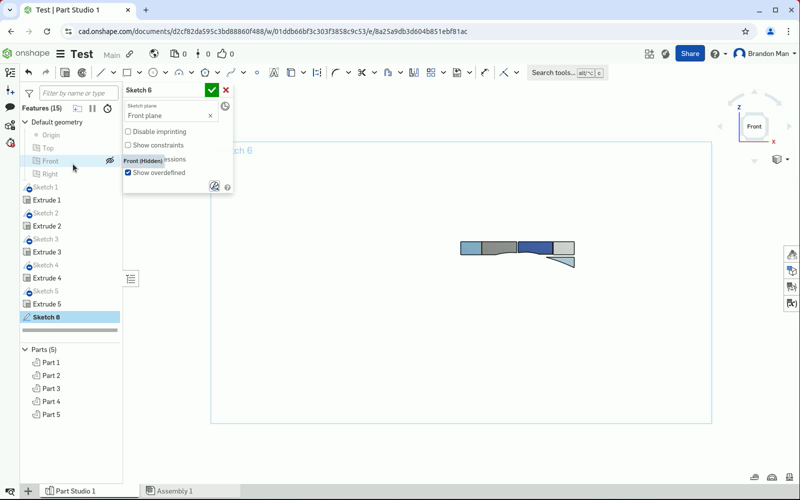
mouse_move(73, 352)
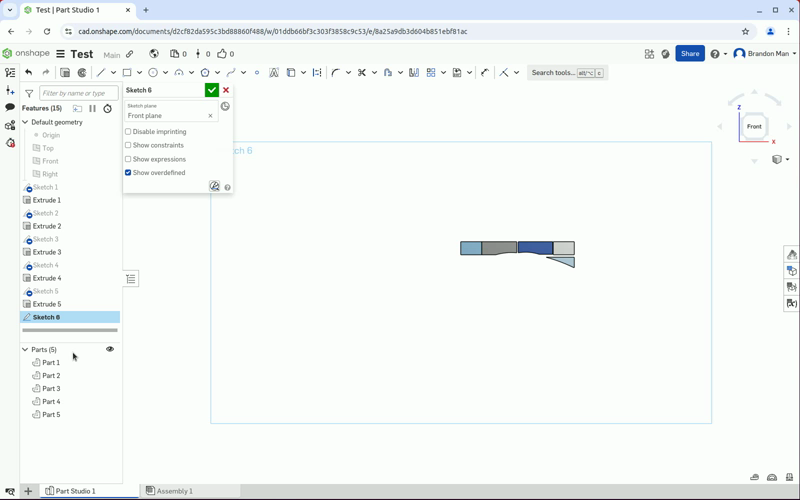
key(y)
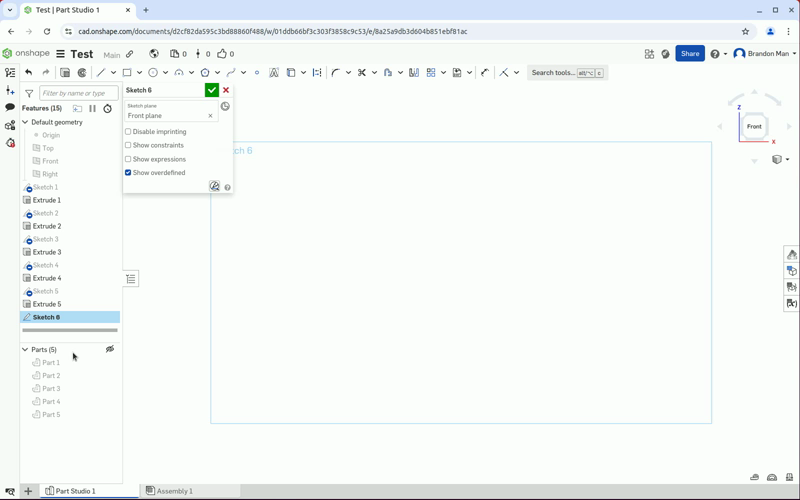
key(a)
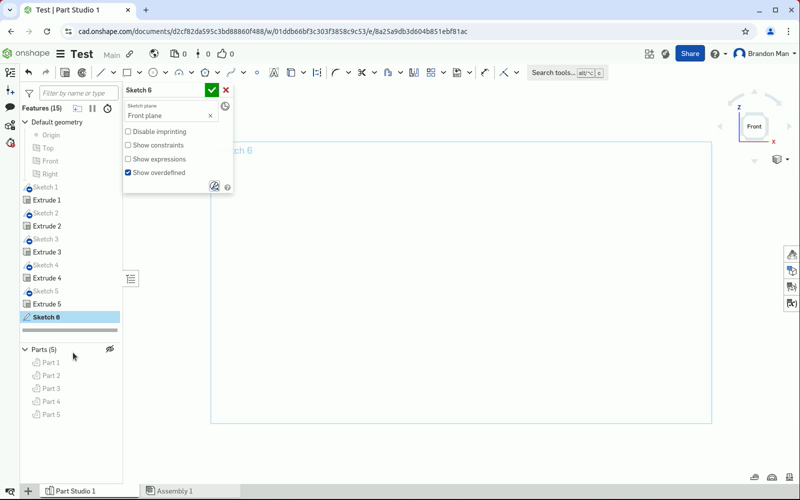
key_down(shift)
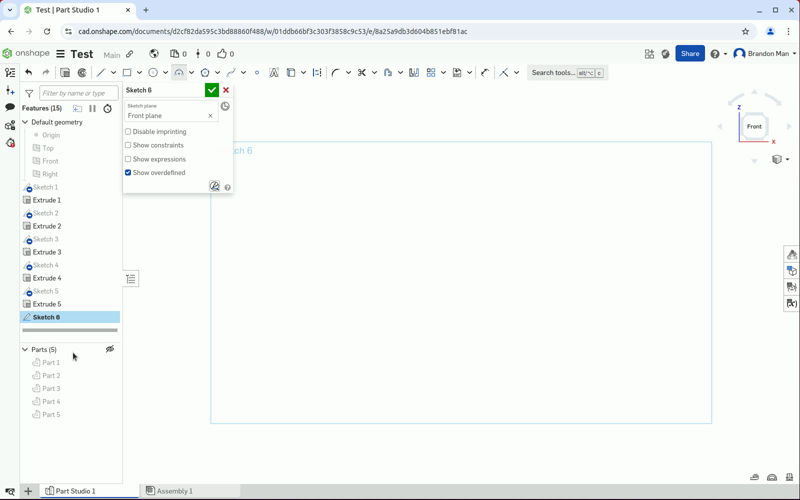
mouse_move(460, 282)
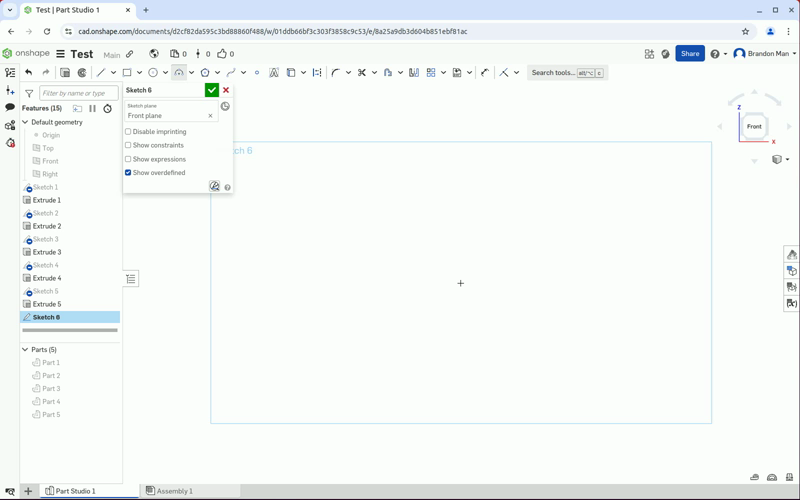
click(460, 282)
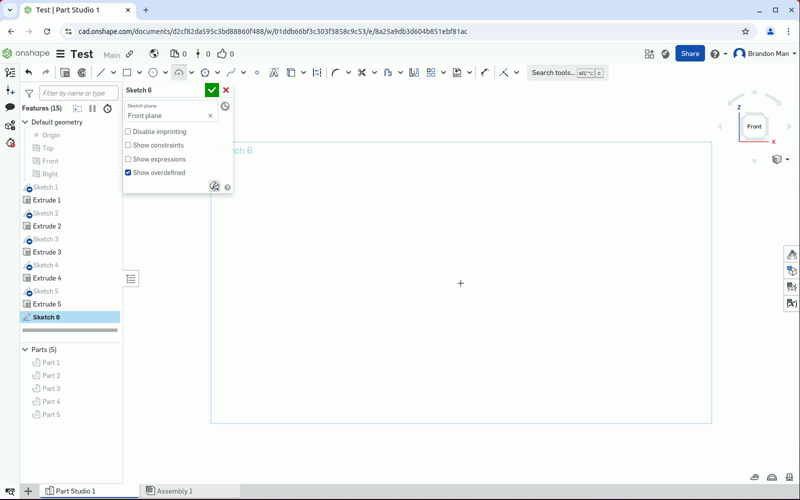
key_up(shift)
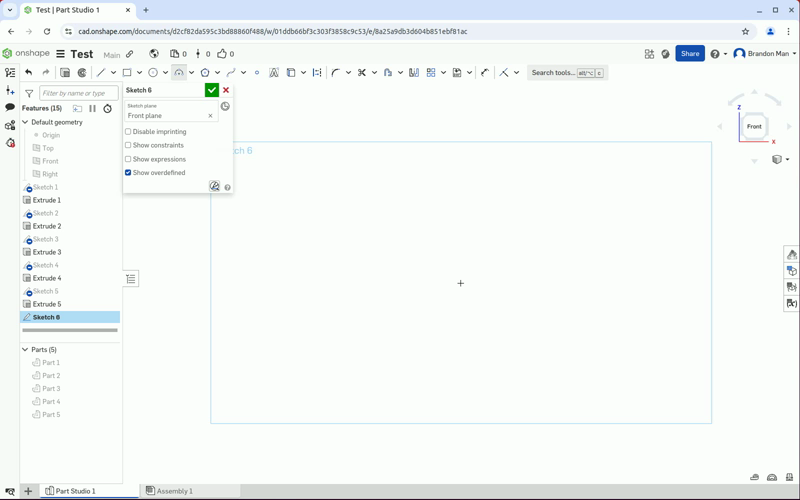
key_down(shift)
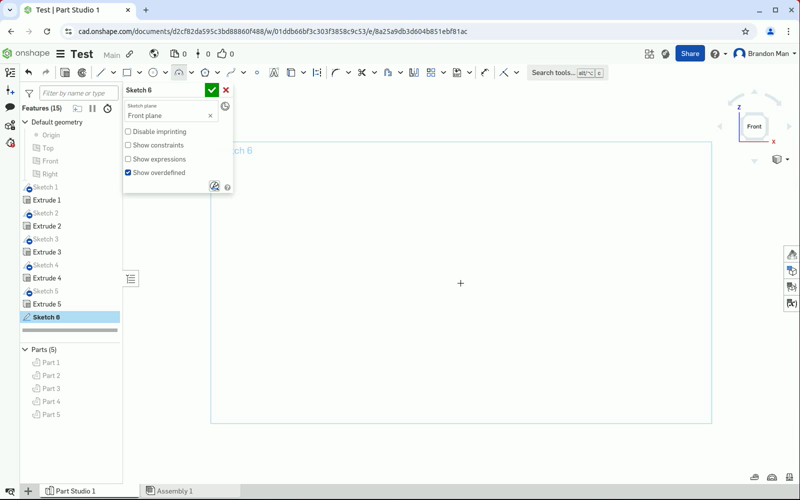
mouse_move(573, 282)
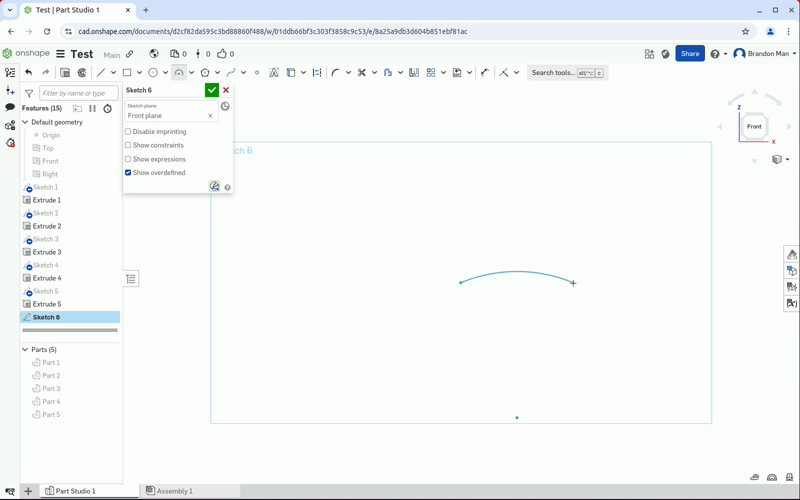
click(573, 282)
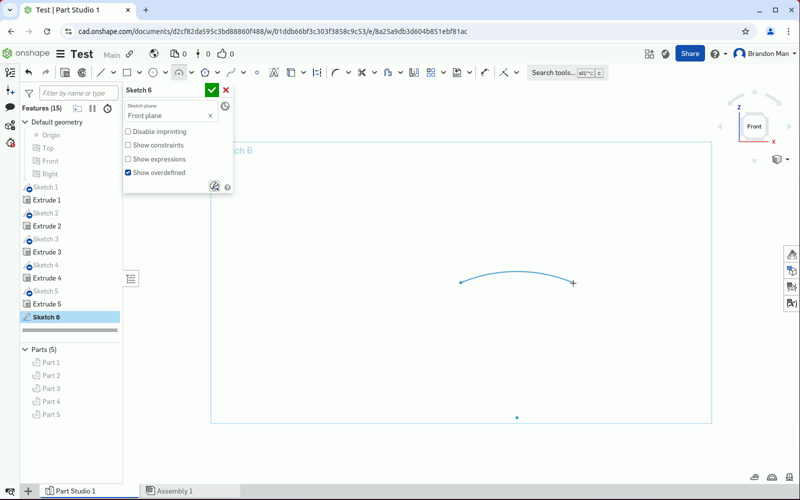
mouse_move(516, 268)
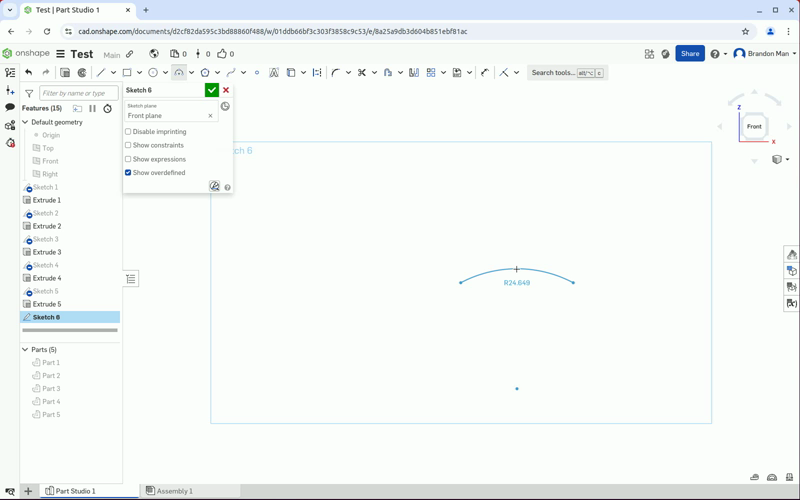
click(516, 268)
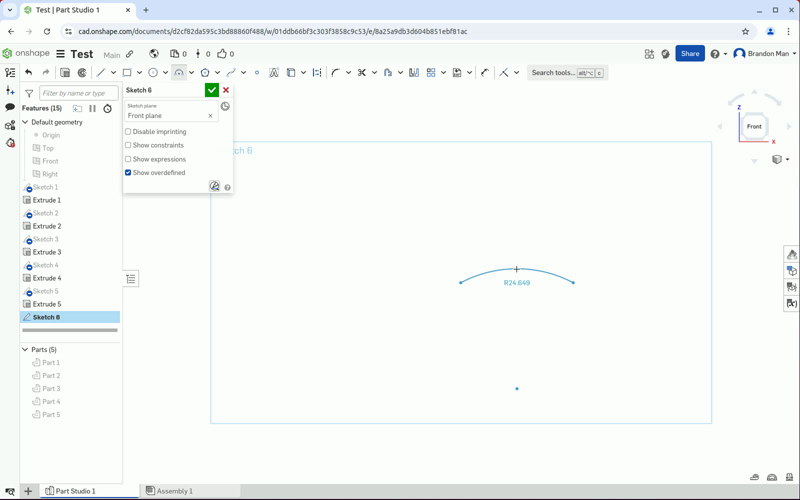
key_up(shift)
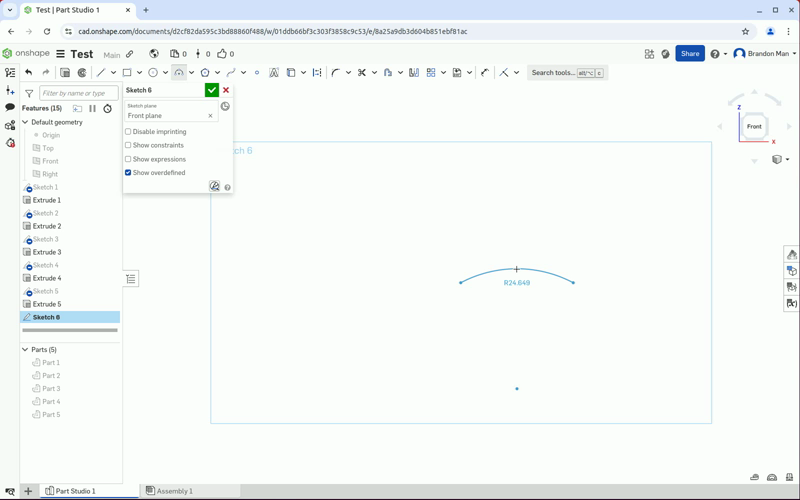
key(esc)
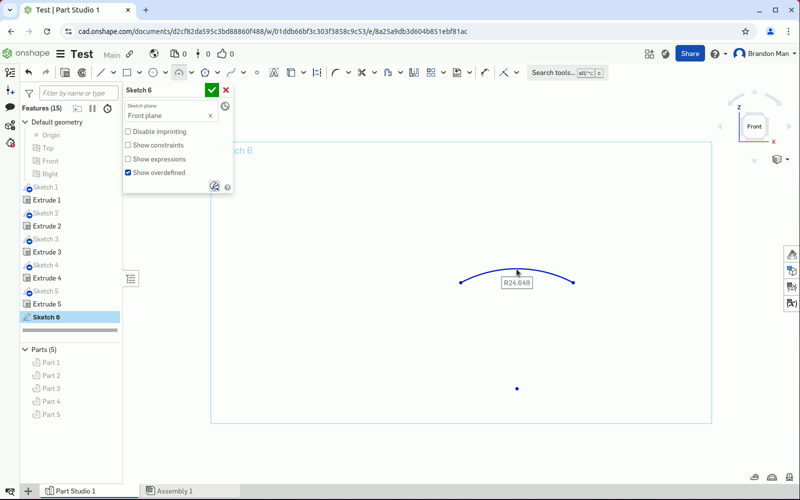
key(l)
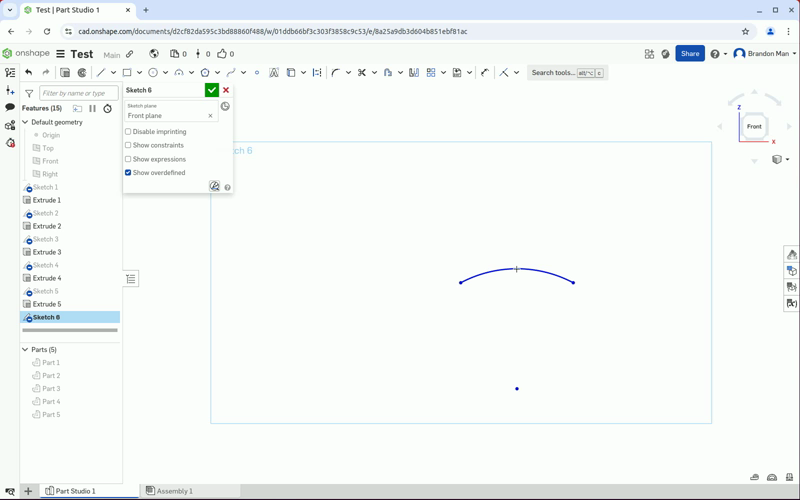
mouse_move(573, 282)
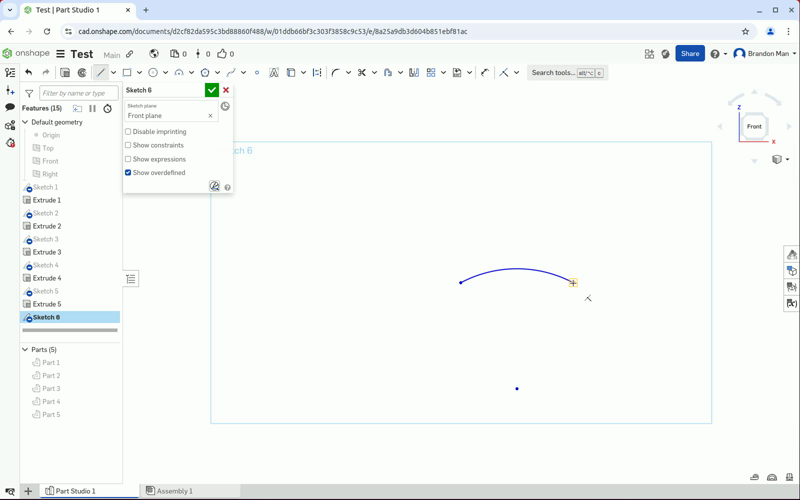
click(573, 282)
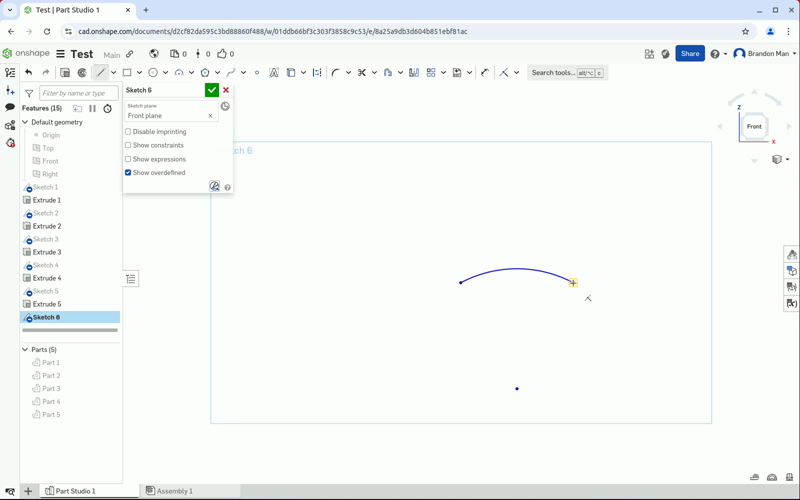
key_down(shift)
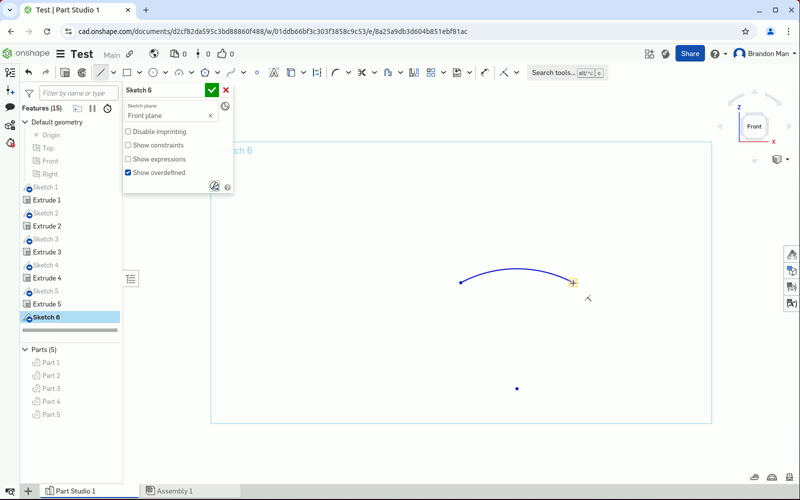
mouse_move(589, 282)
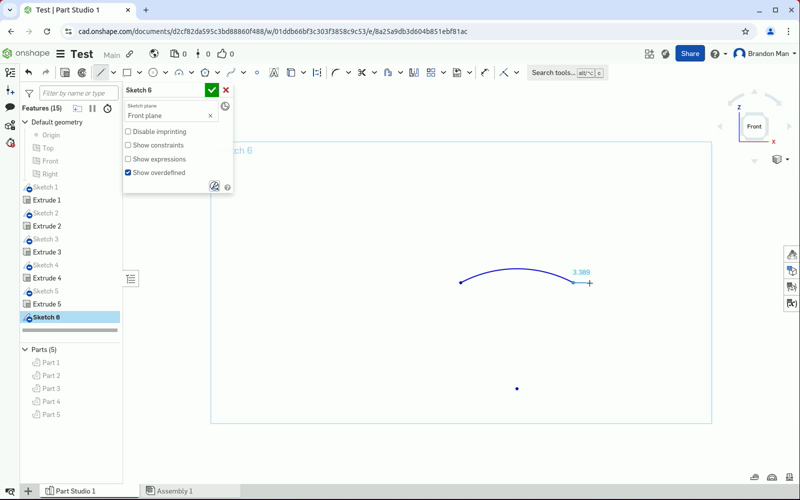
mouse_move(573, 268)
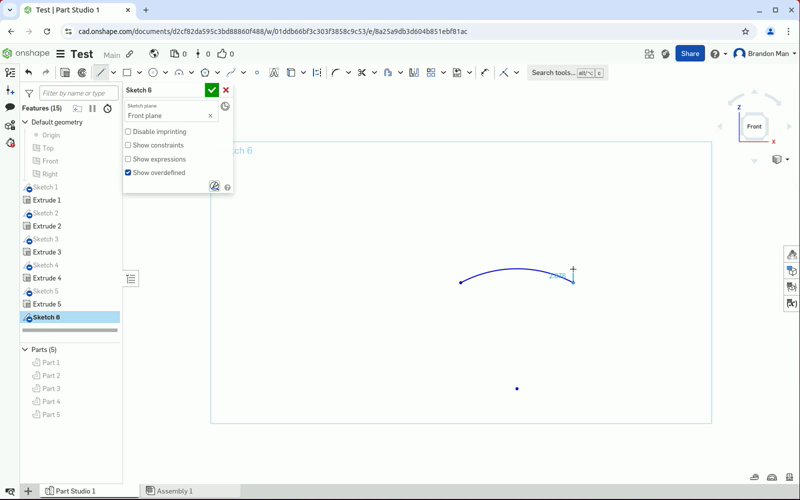
click(573, 268)
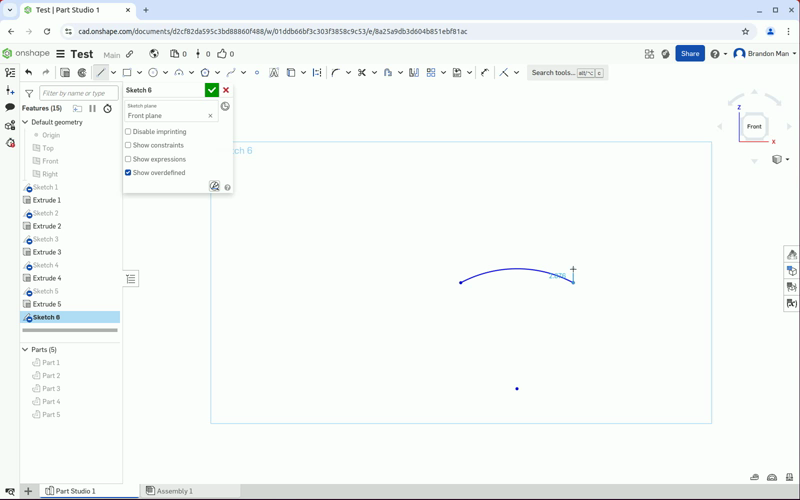
key_up(shift)
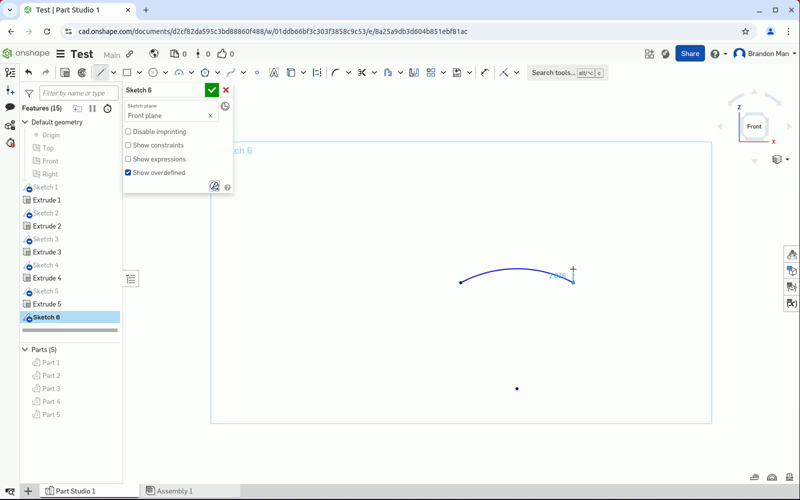
key(esc)
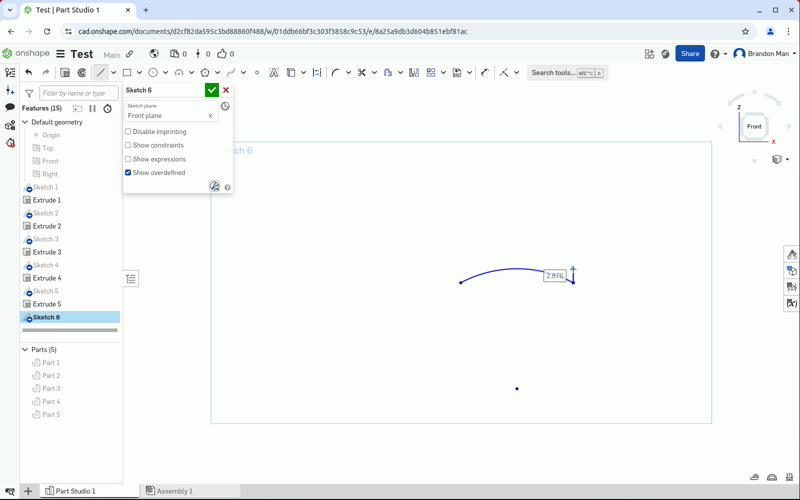
key(a)
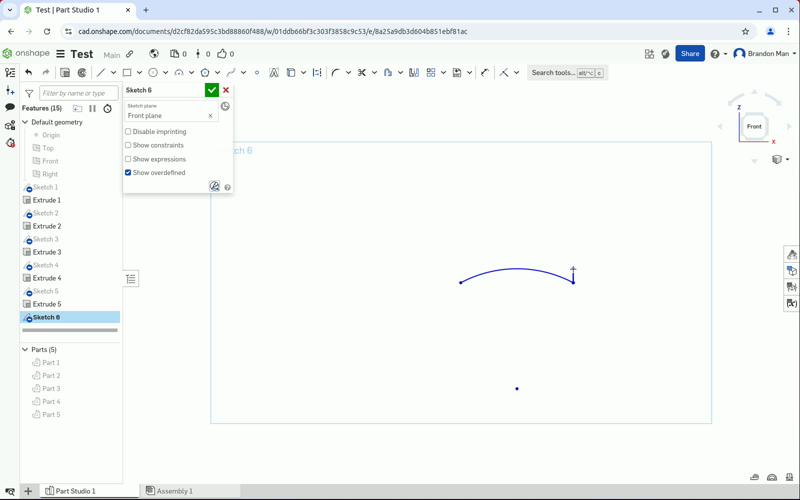
mouse_move(573, 268)
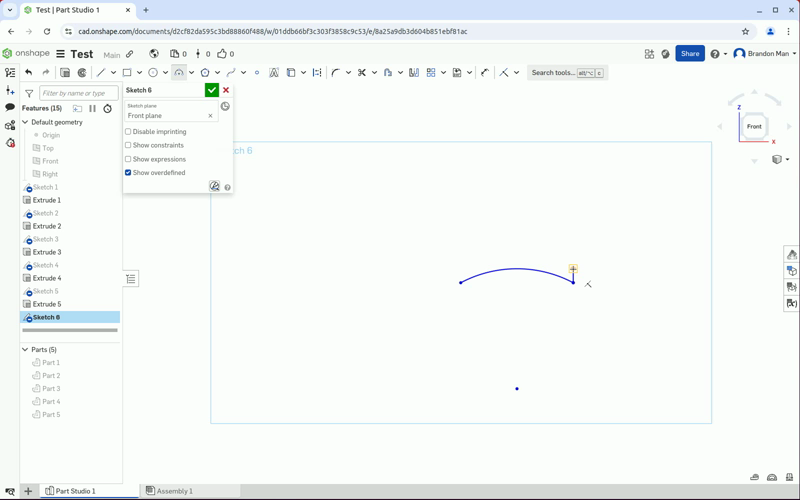
click(573, 268)
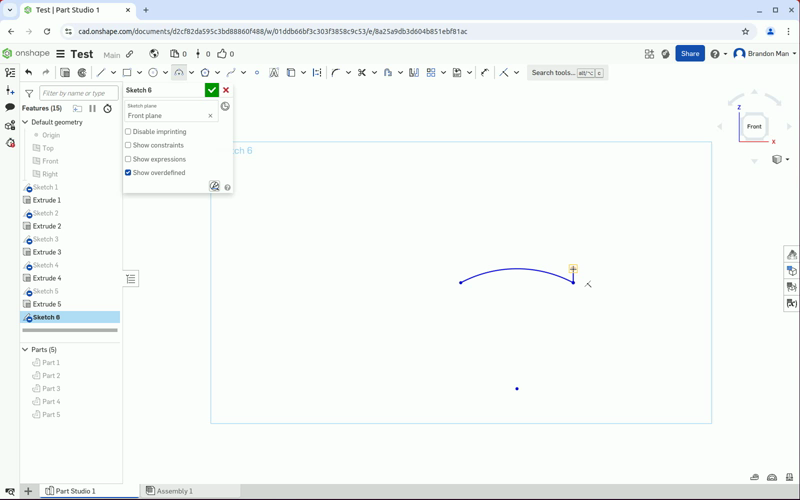
key_down(shift)
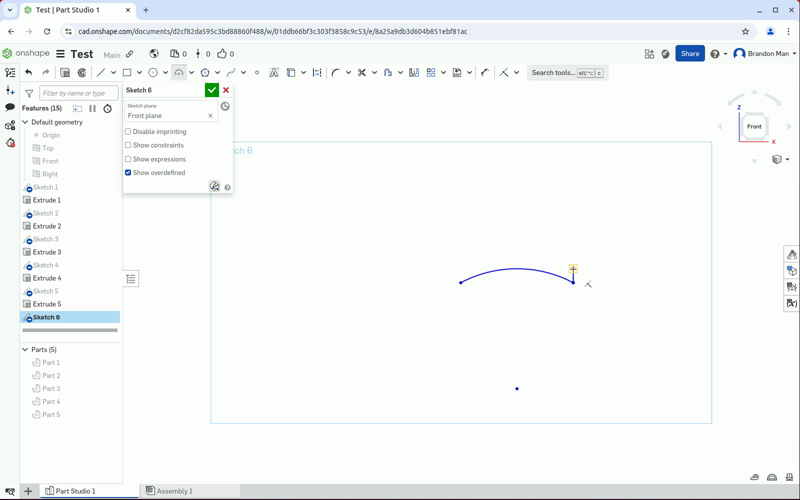
mouse_move(460, 268)
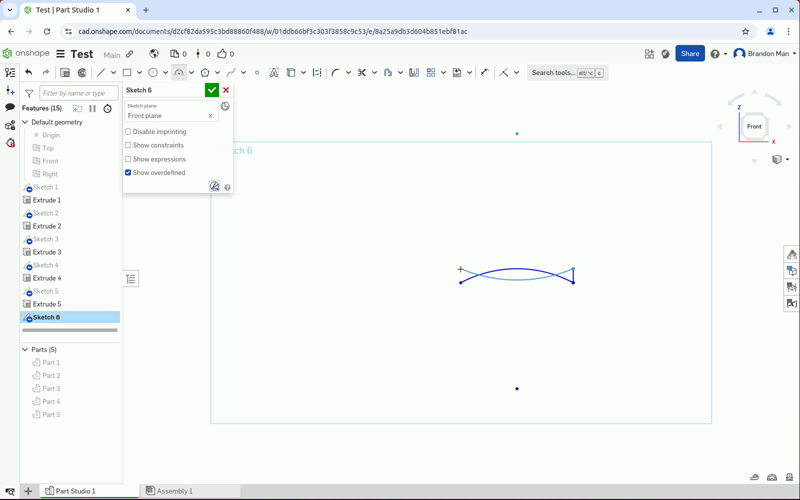
click(460, 268)
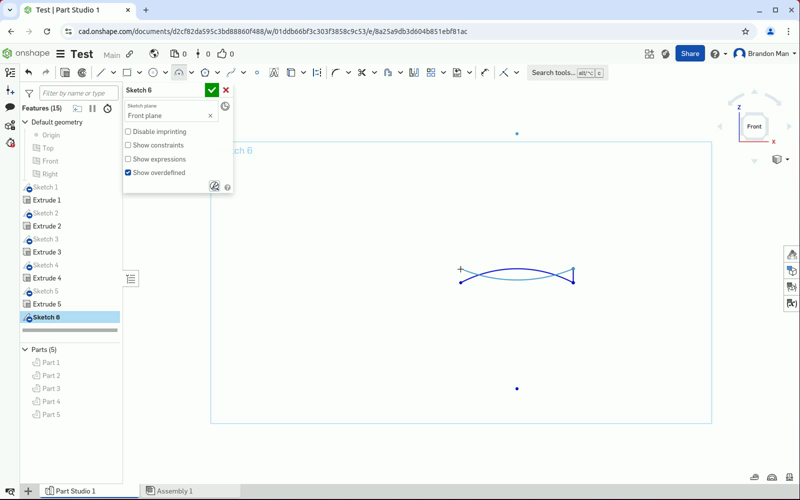
mouse_move(516, 254)
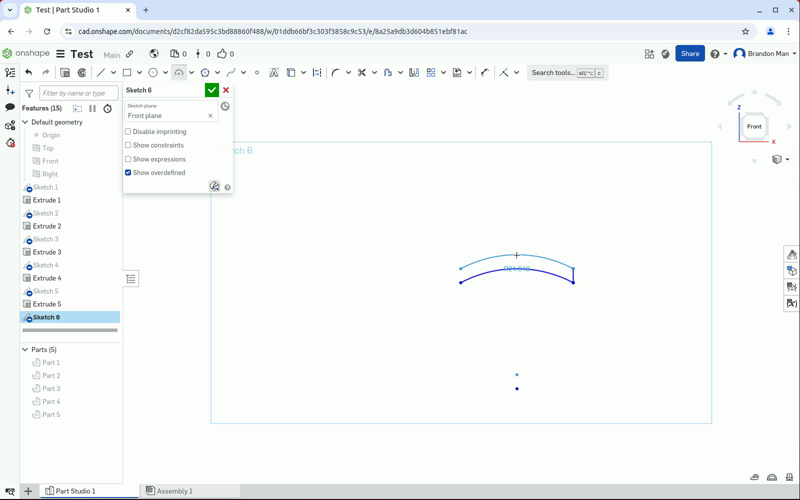
click(516, 254)
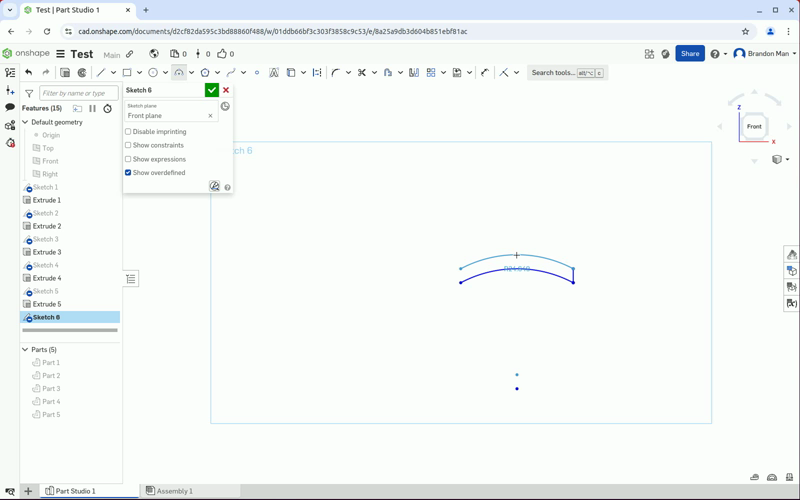
key_up(shift)
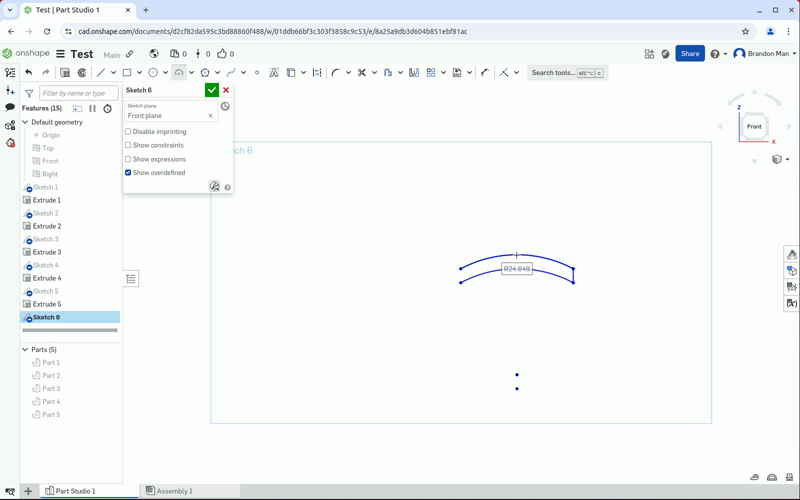
key(esc)
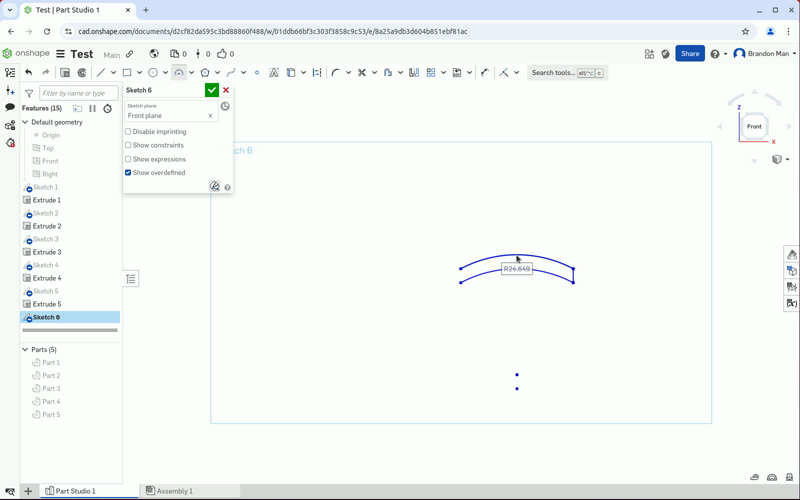
key(l)
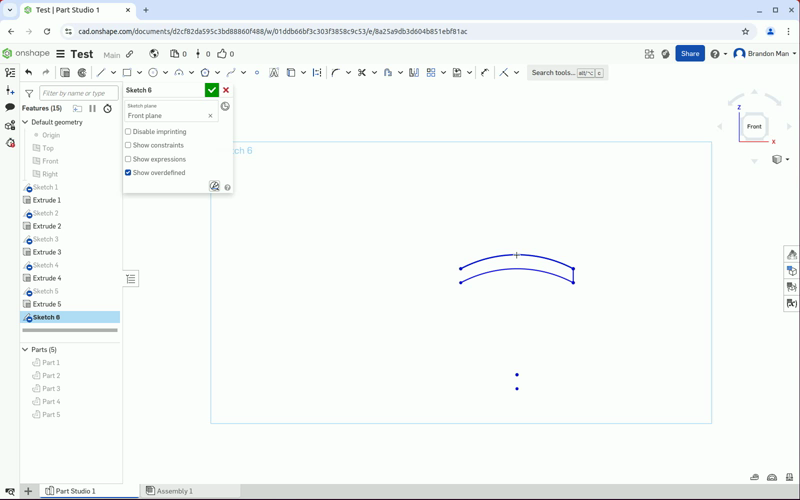
mouse_move(460, 268)
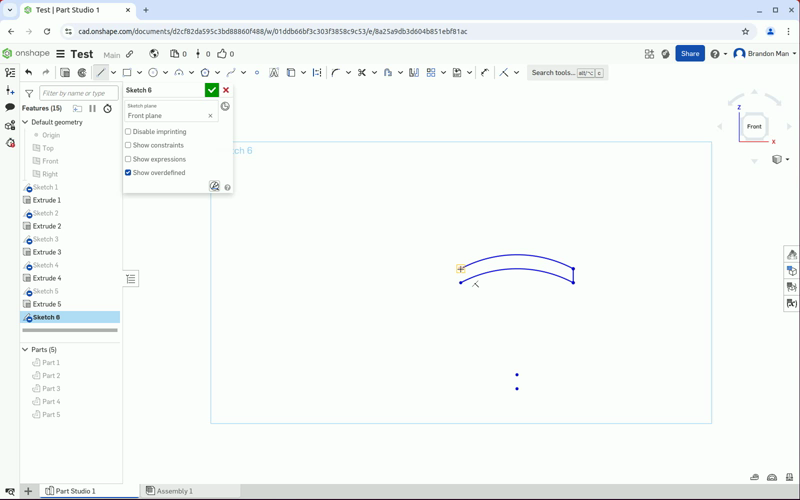
click(460, 268)
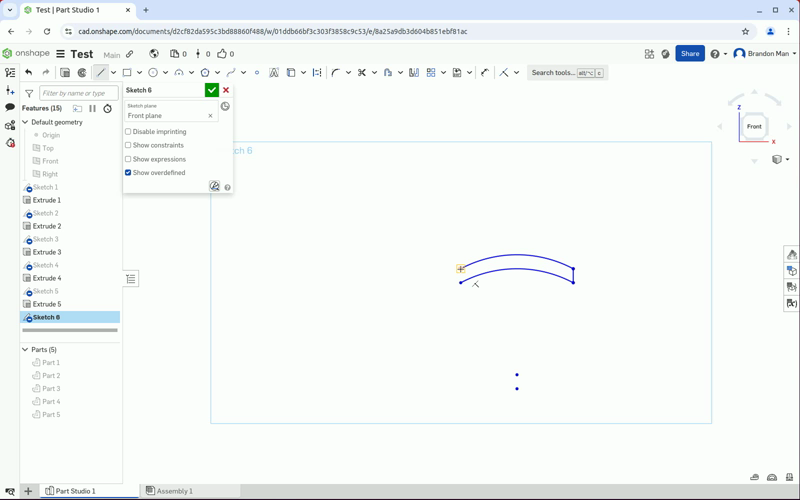
mouse_move(490, 268)
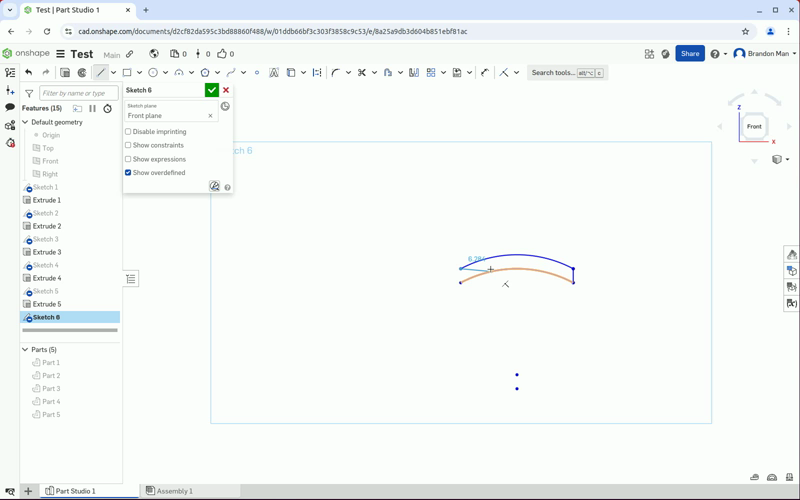
key_down(shift)
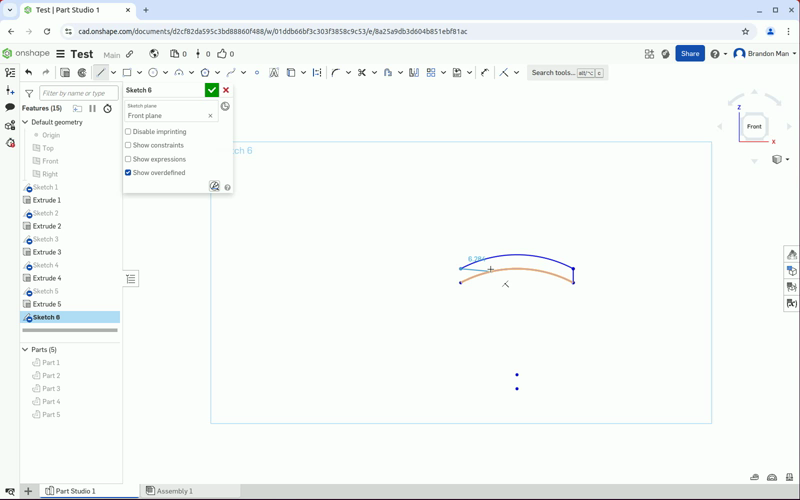
mouse_move(460, 282)
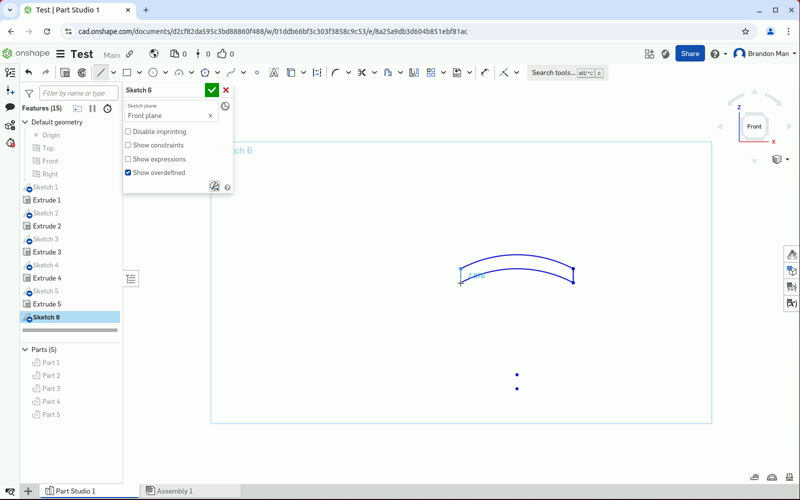
key_up(shift)
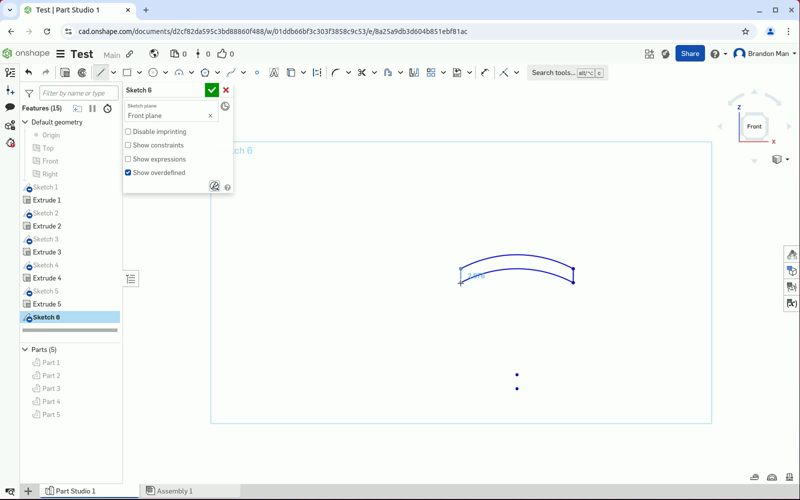
click(460, 282)
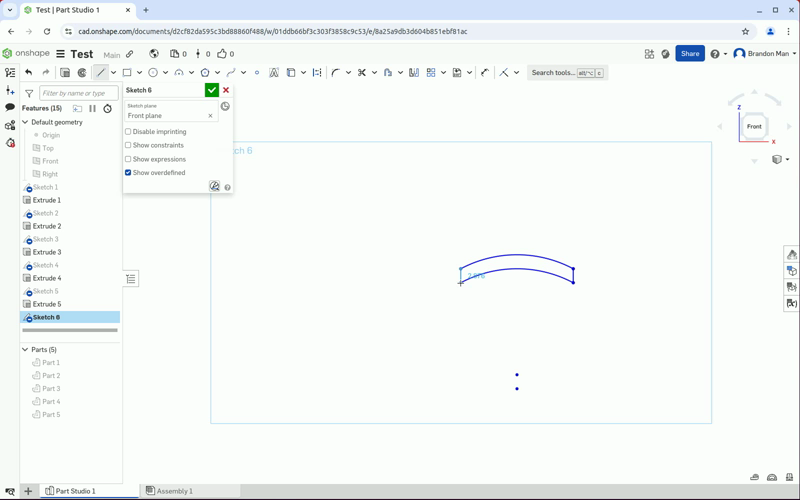
key(esc)
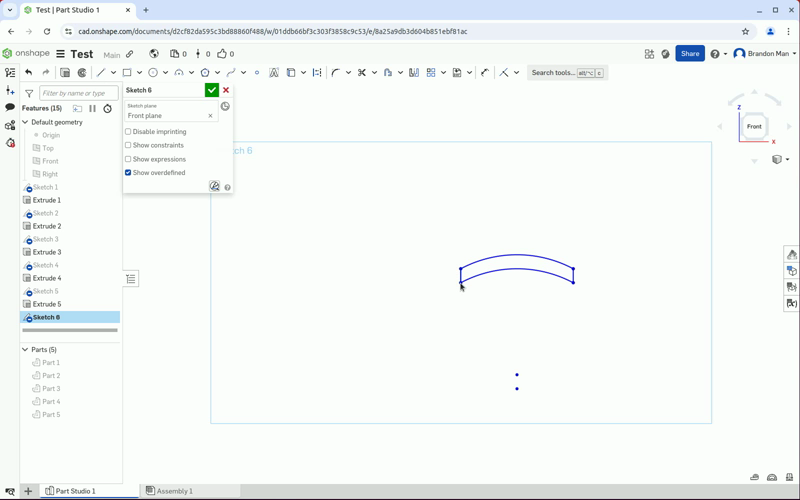
mouse_move(543, 263)
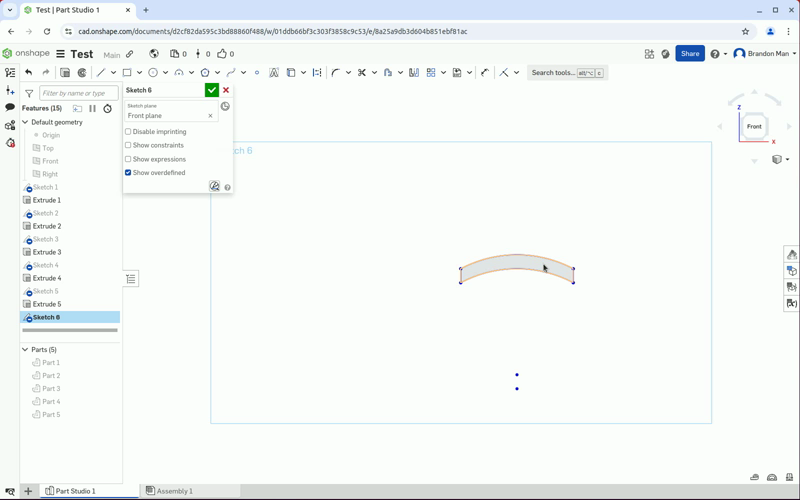
scroll(6)
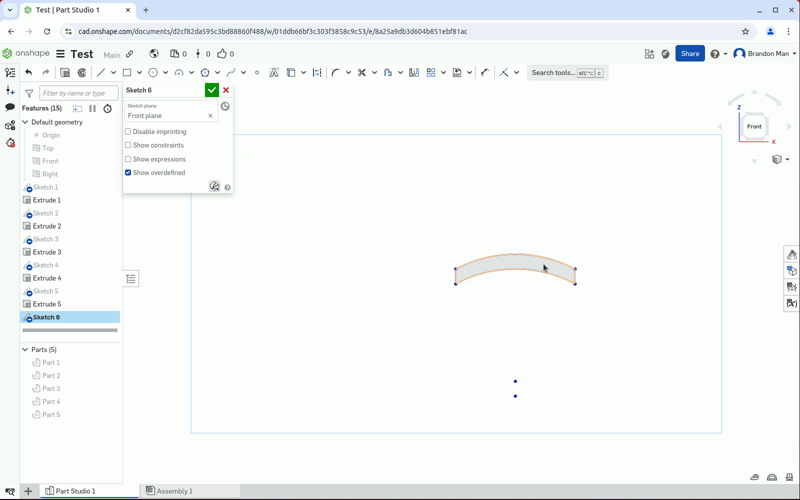
scroll(6)
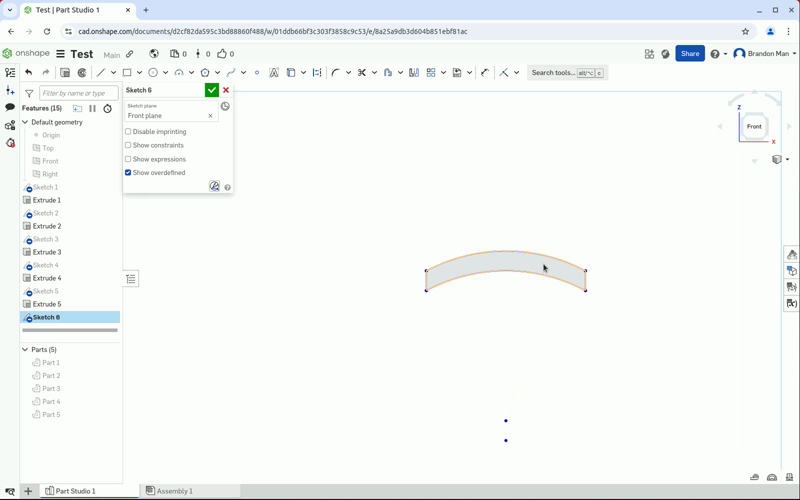
scroll(6)
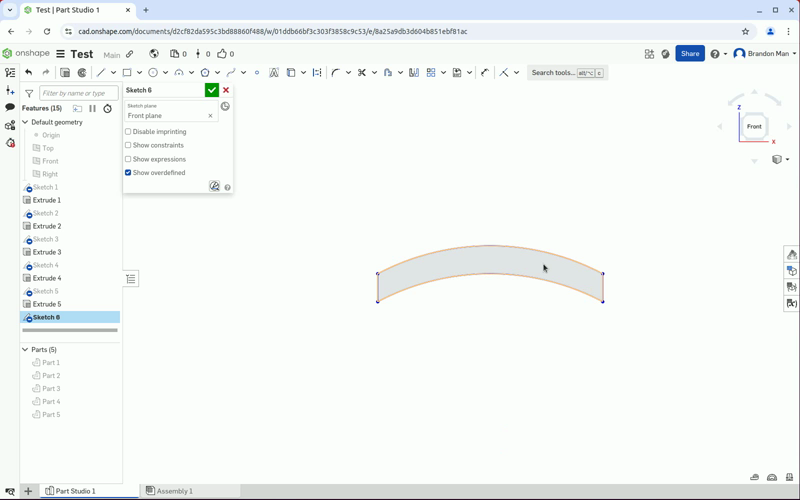
scroll(6)
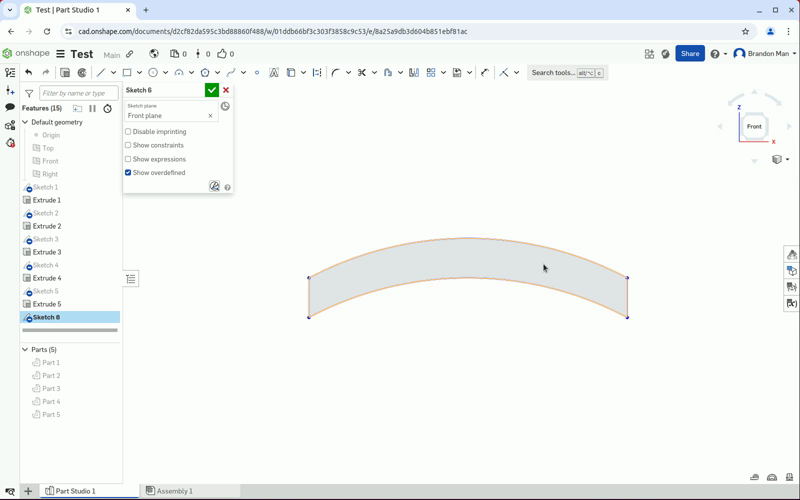
scroll(6)
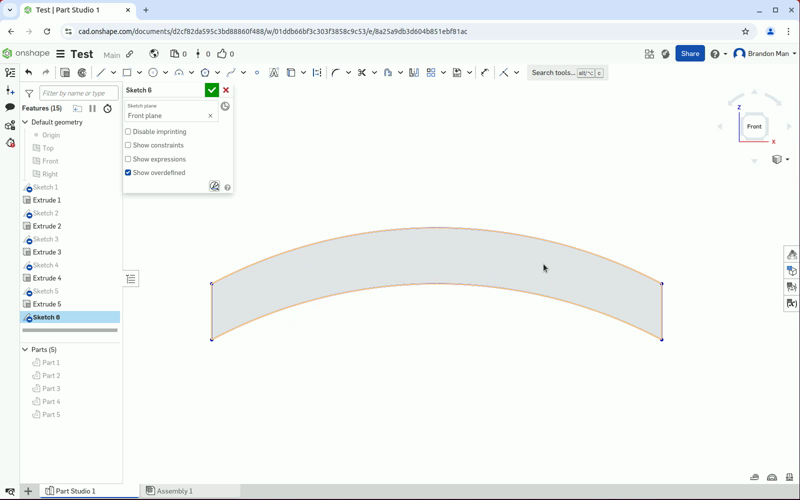
scroll(6)
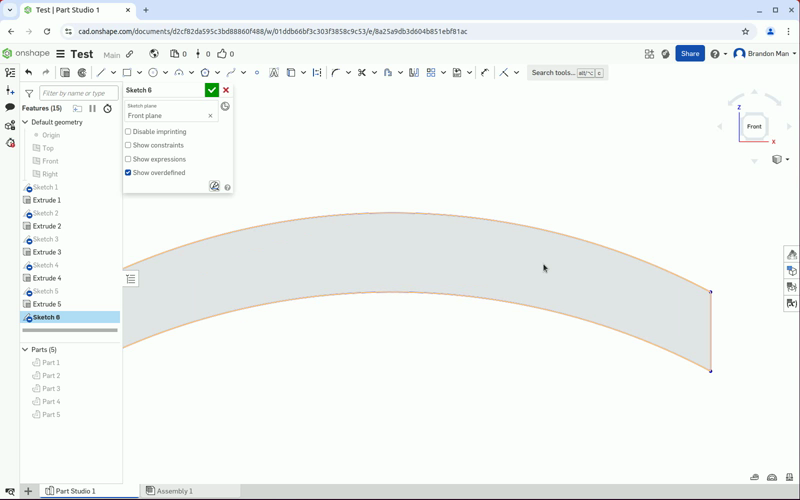
scroll(6)
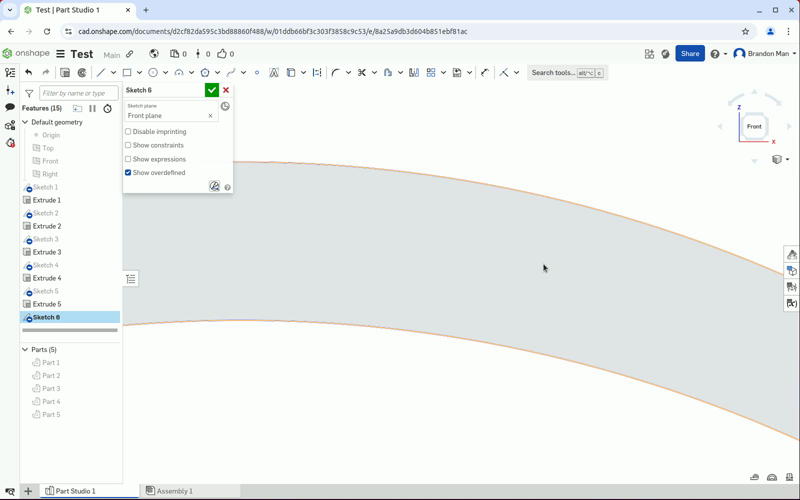
click(543, 263)
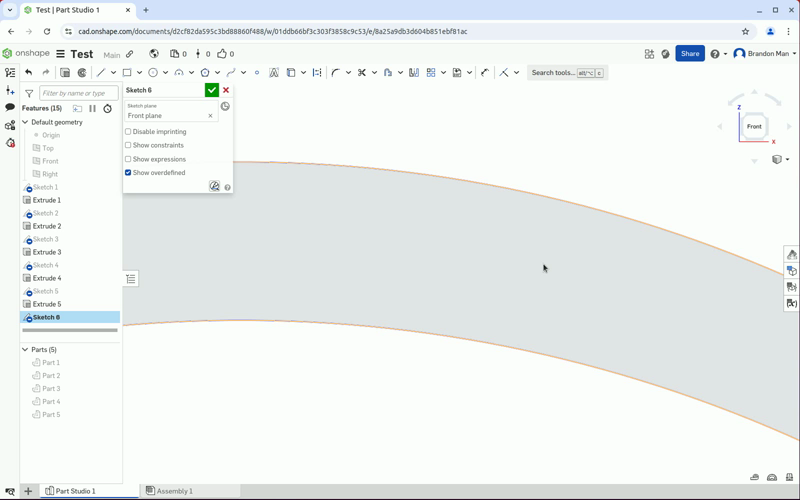
scroll(-6)
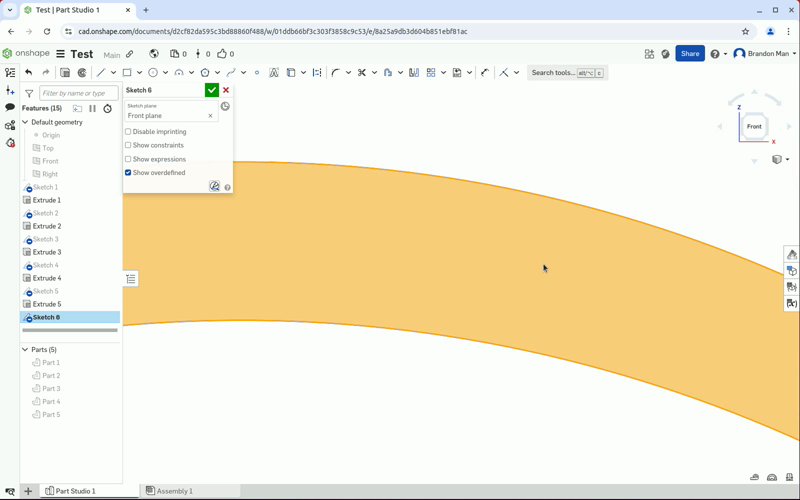
scroll(-6)
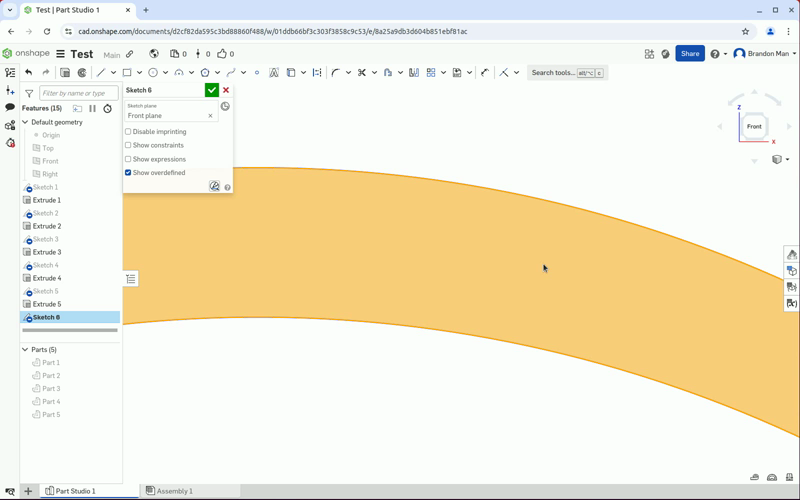
scroll(-6)
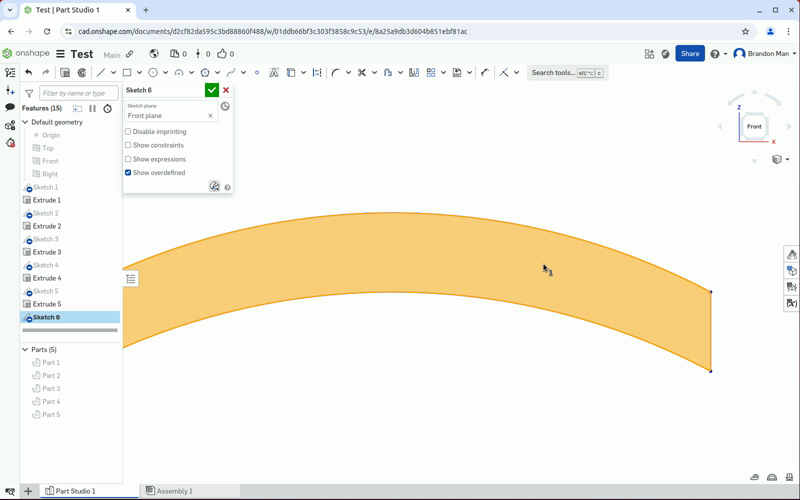
scroll(-6)
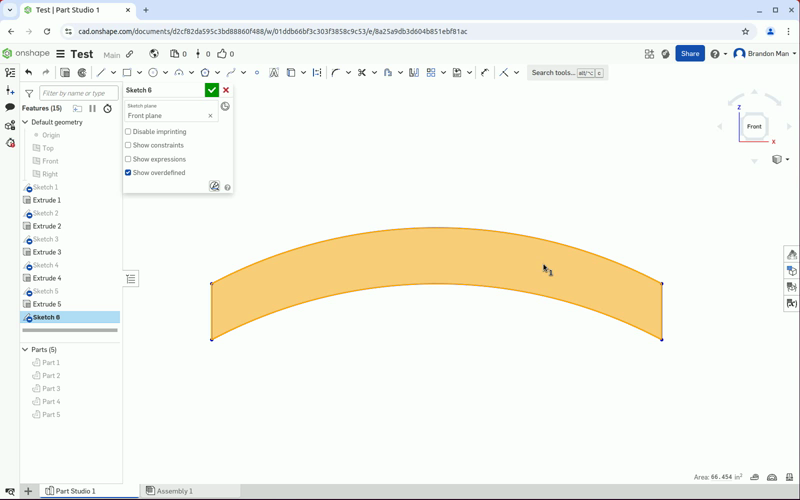
scroll(-6)
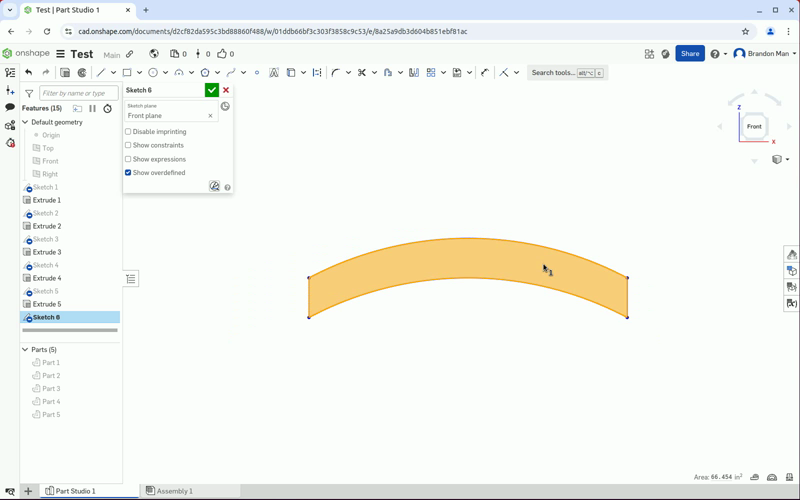
scroll(-6)
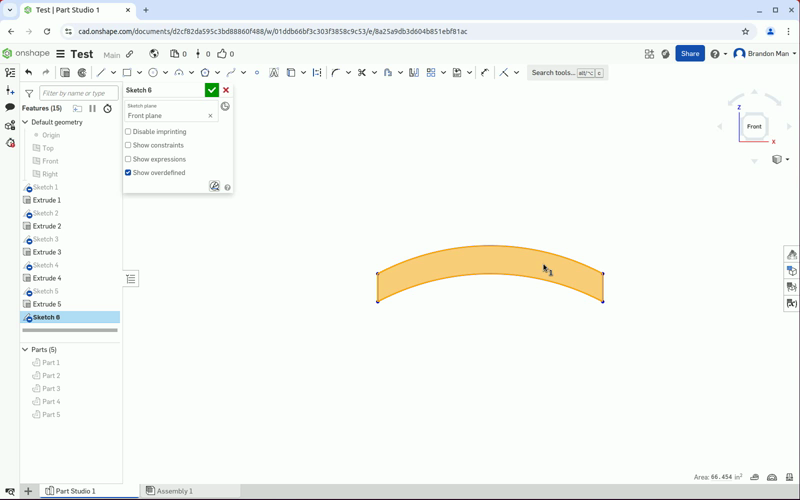
scroll(-6)
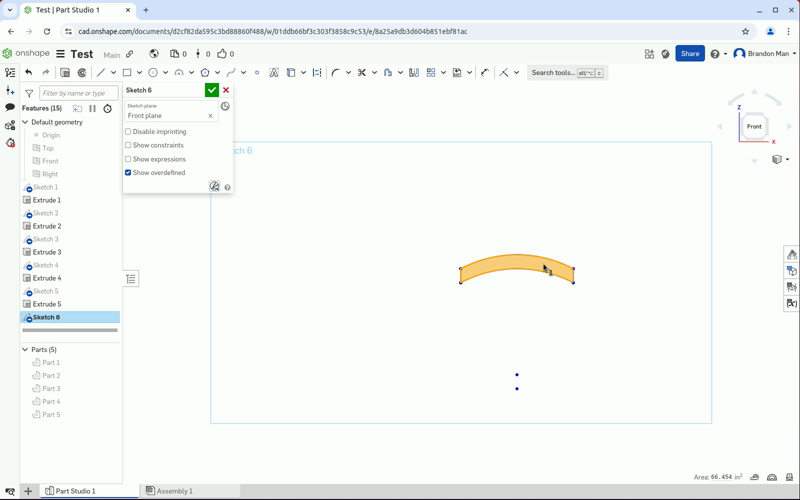
mouse_move(73, 352)
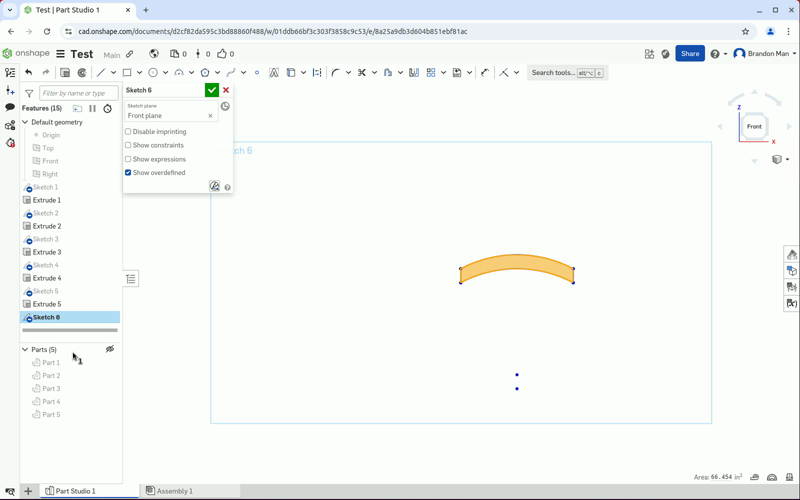
key(shift+y)
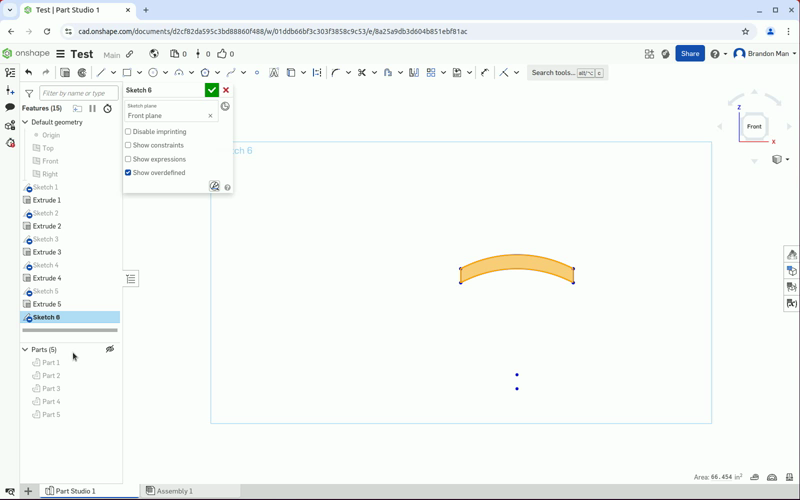
key(shift+e)
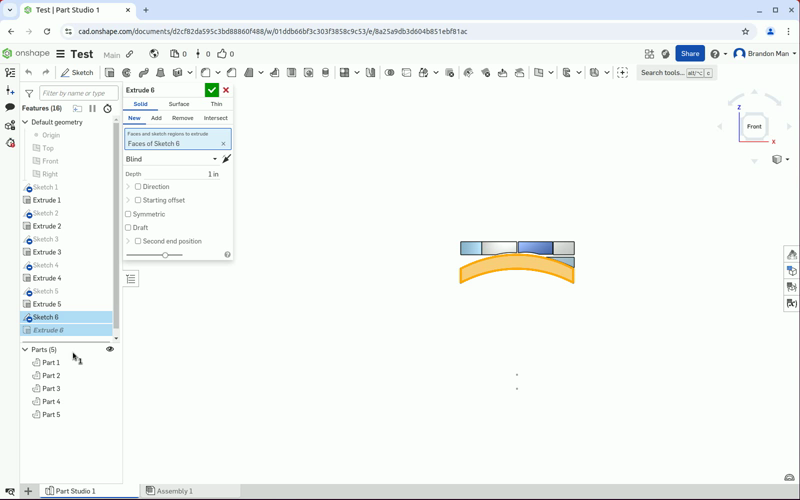
mouse_move(143, 106)
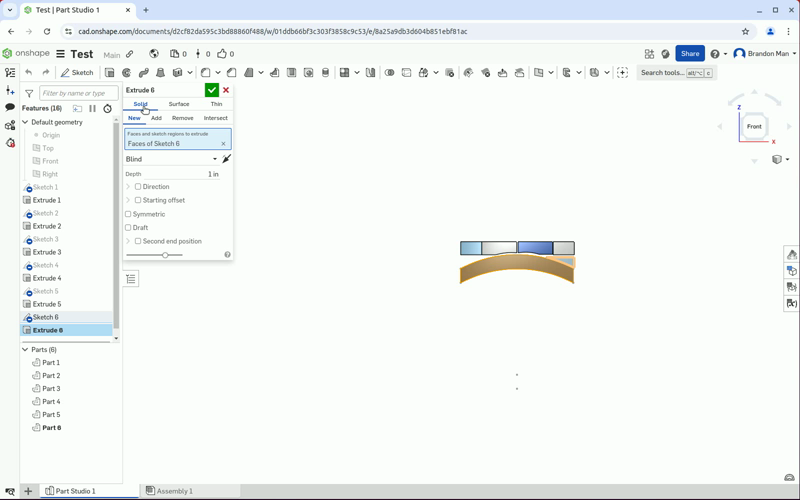
click(143, 106)
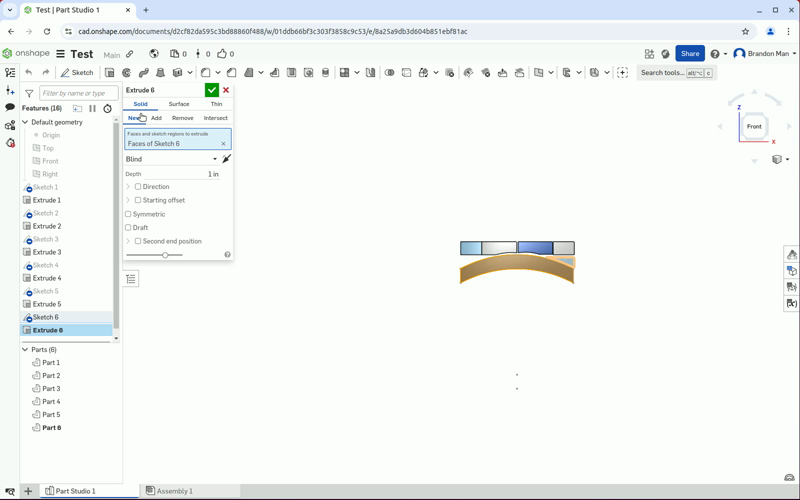
mouse_move(137, 120)
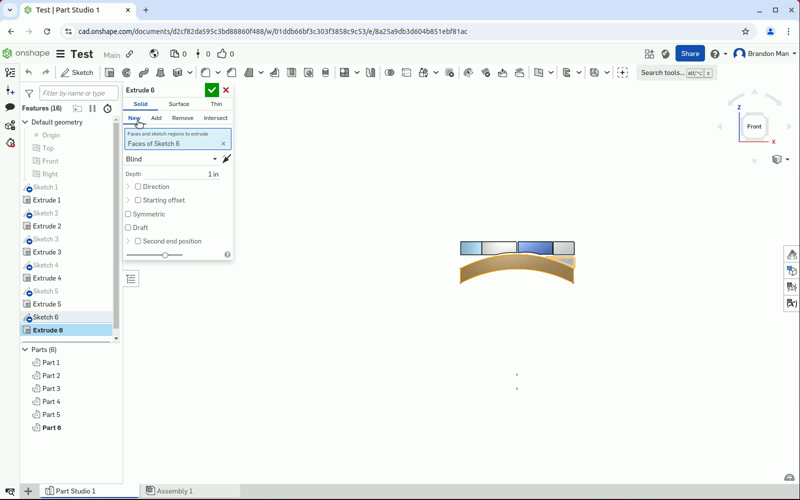
click(137, 120)
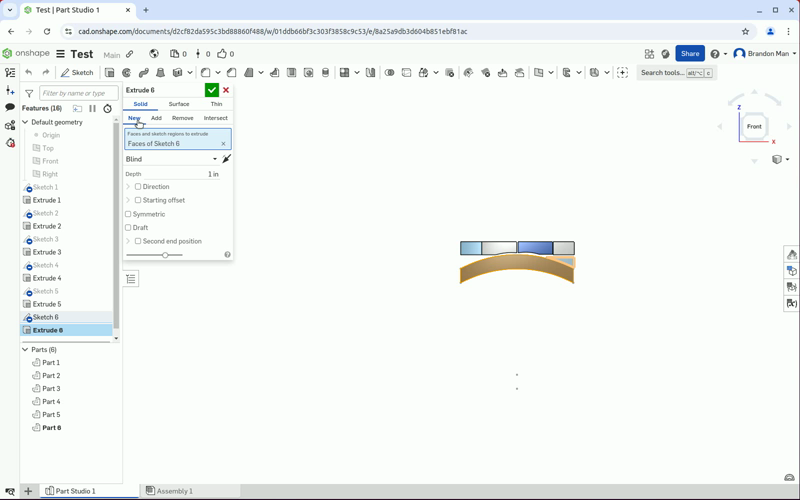
key(tab, 4)
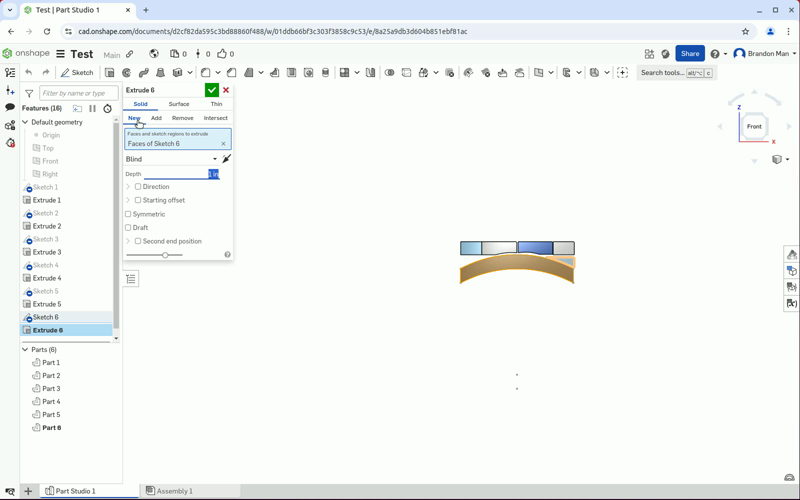
text(3.851)
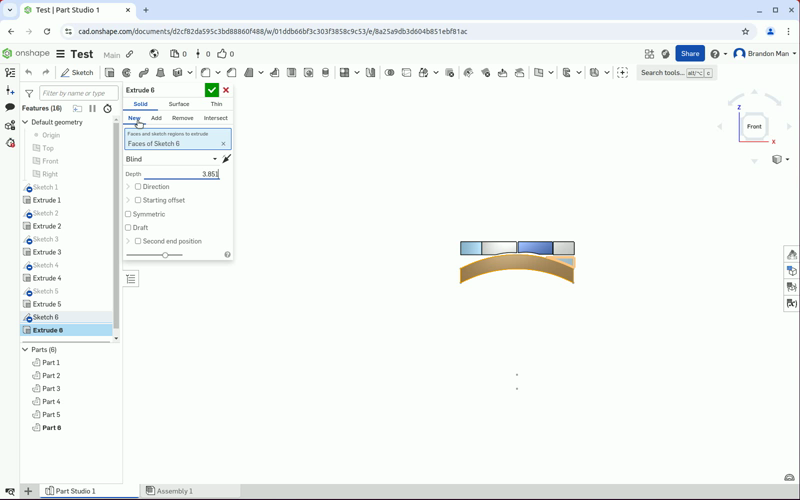
key(enter)
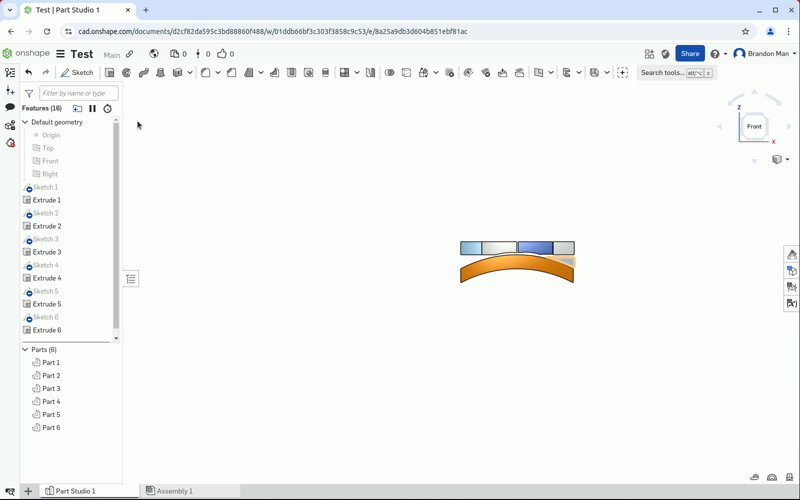
key(shift+h)
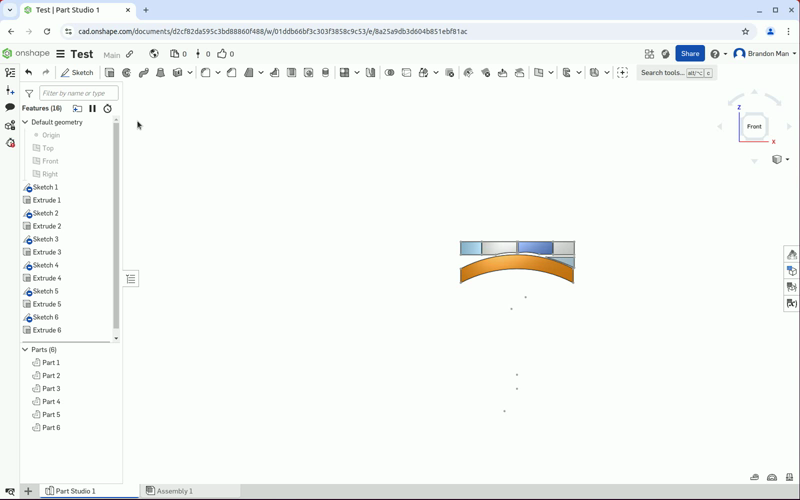
key(shift+h)
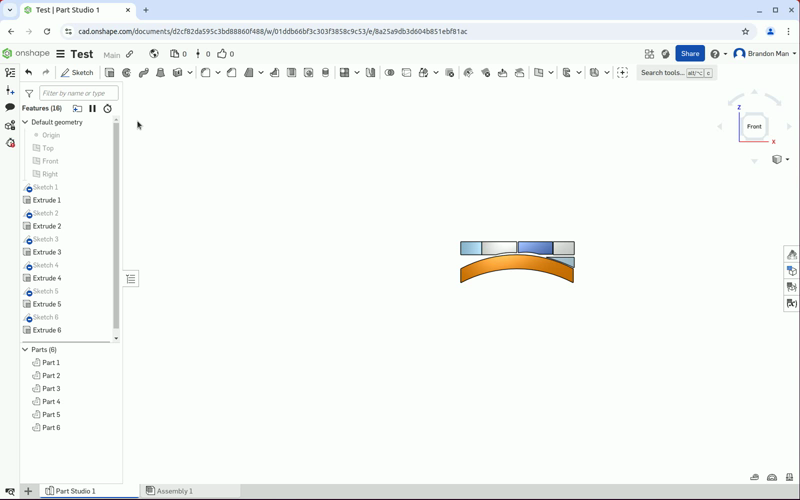
mouse_move(69, 189)
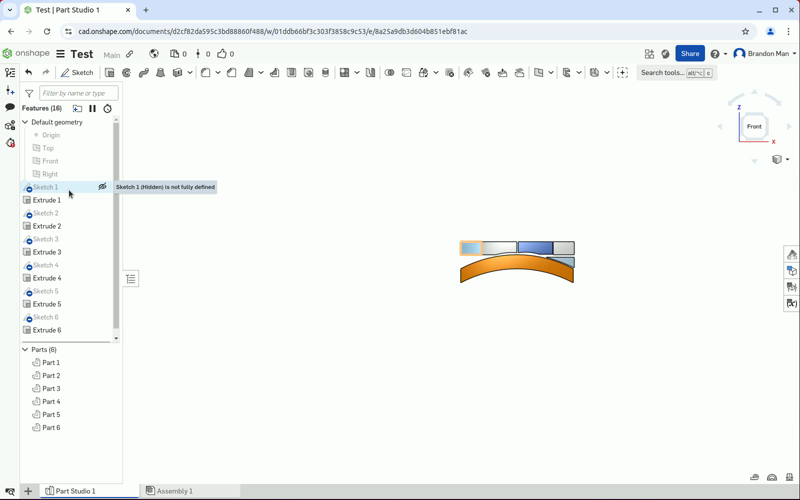
click(69, 189)
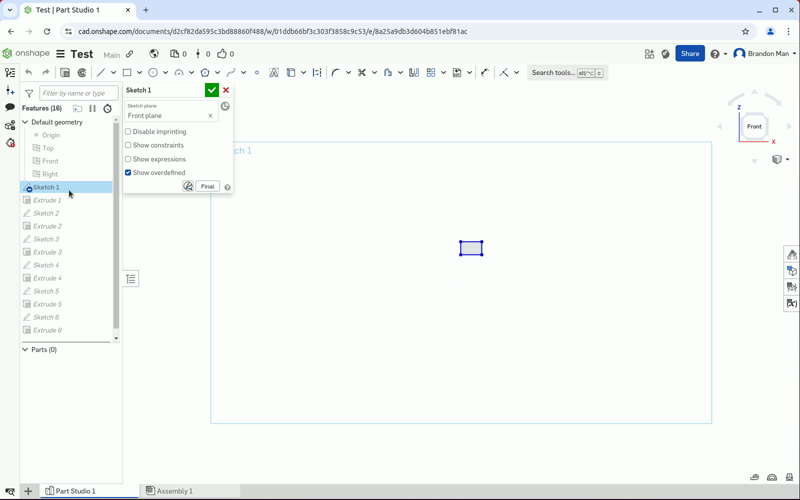
mouse_move(229, 92)
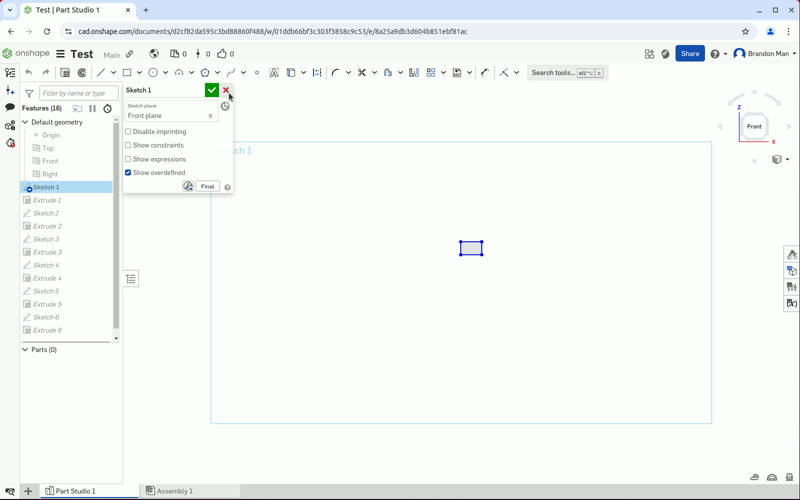
click(229, 92)
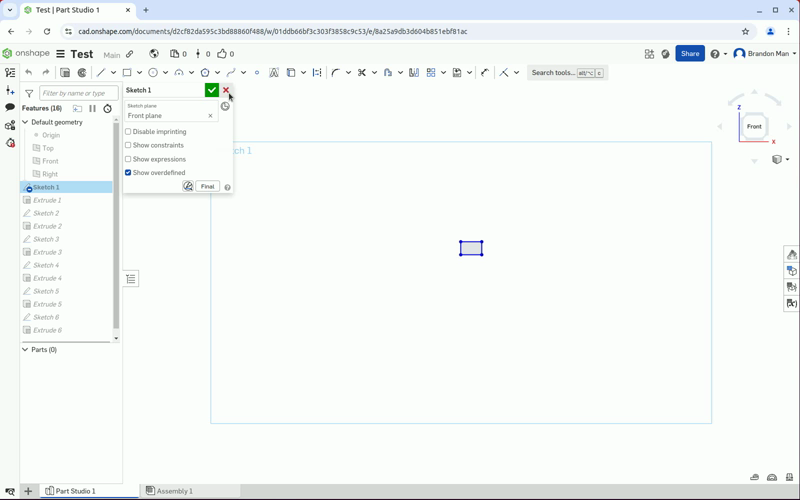
key(shift+s)
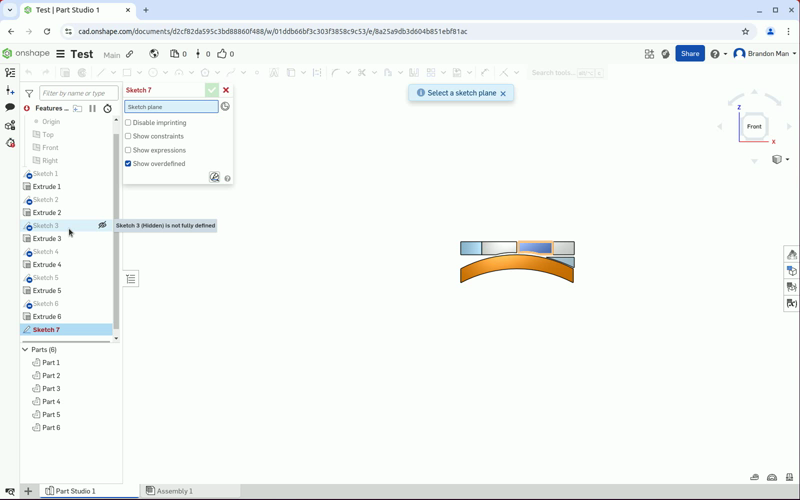
scroll(3)
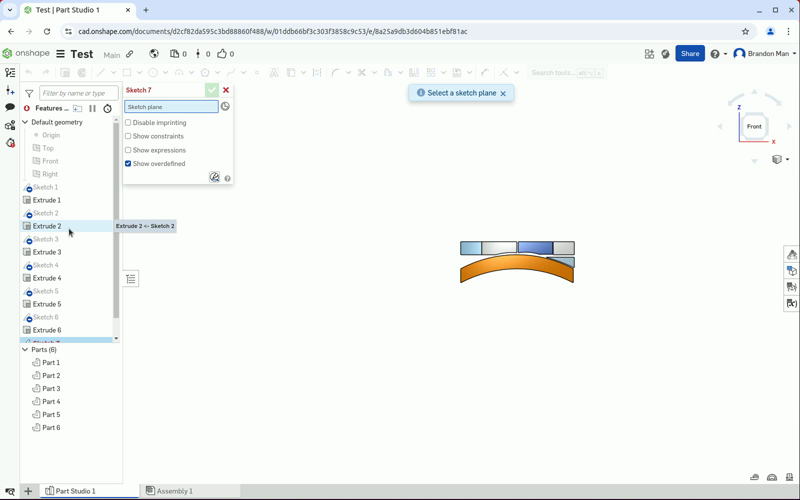
mouse_move(69, 163)
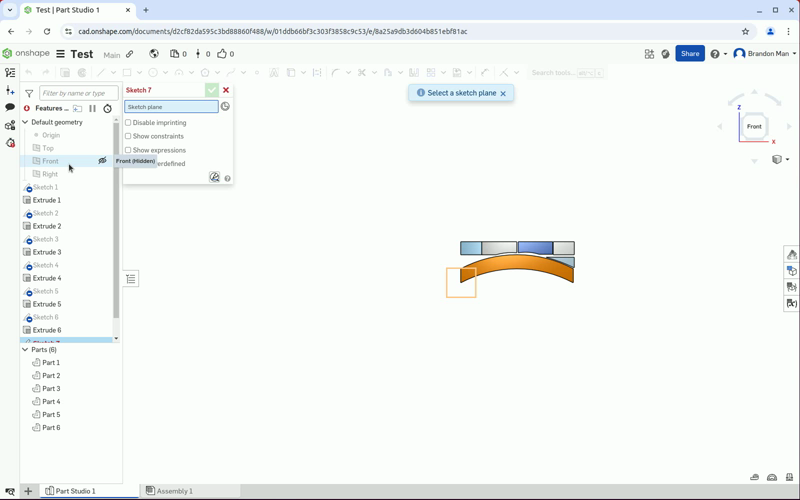
click(69, 163)
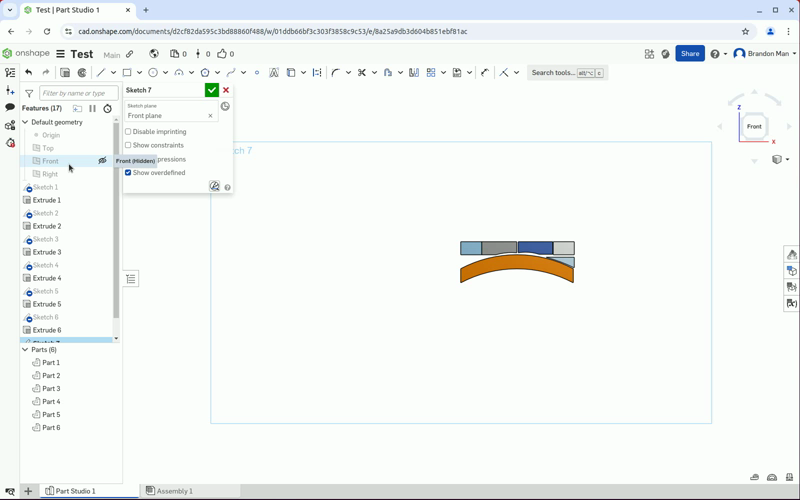
mouse_move(73, 352)
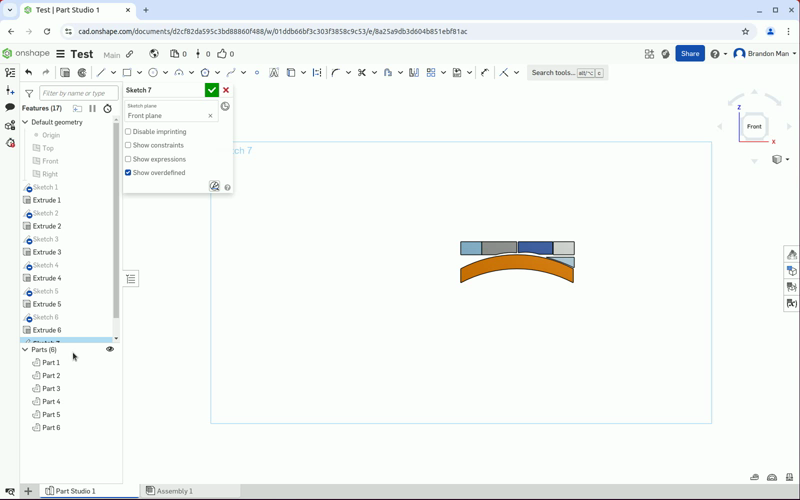
key(y)
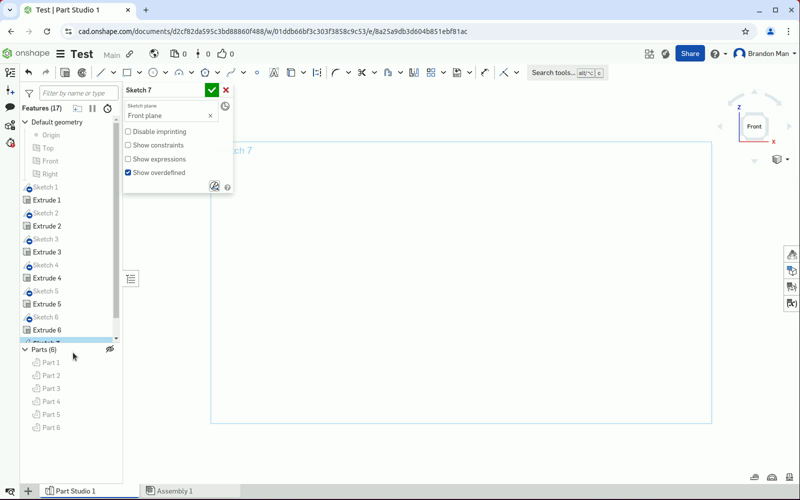
key(a)
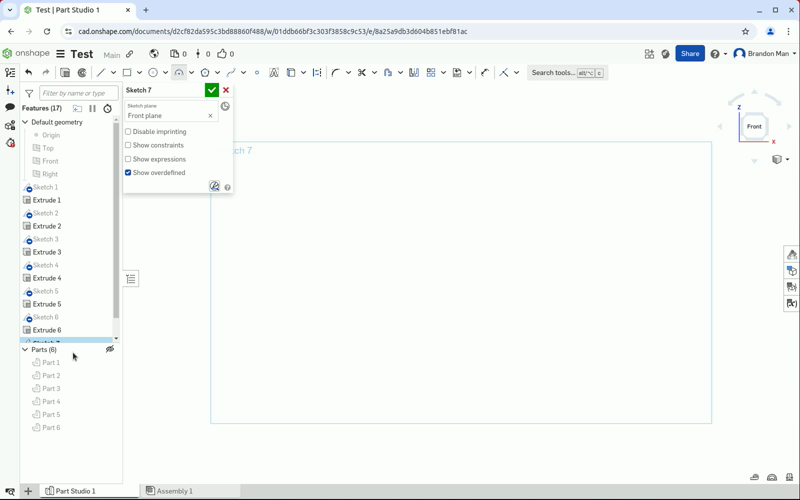
key_down(shift)
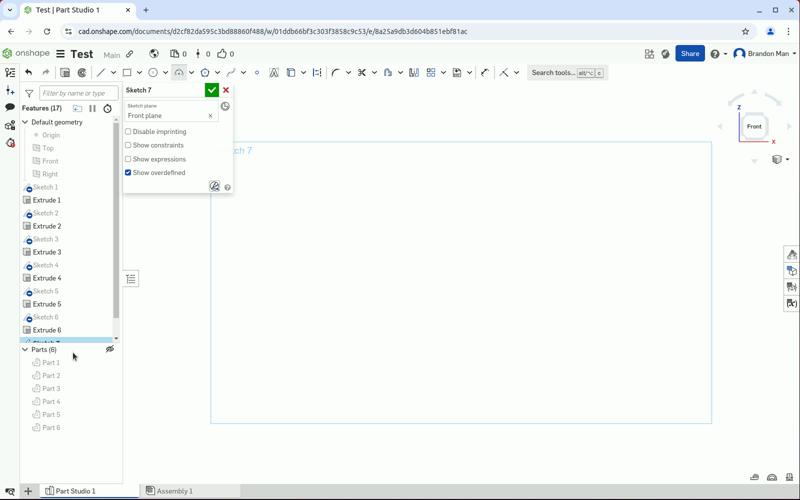
mouse_move(460, 266)
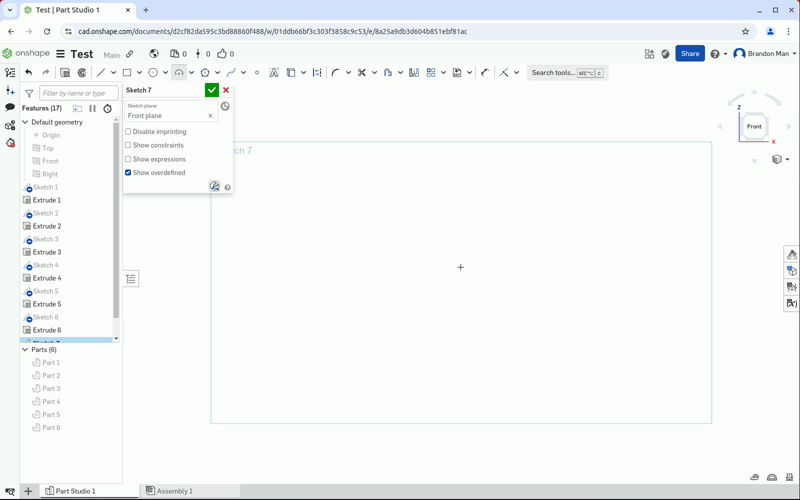
click(460, 266)
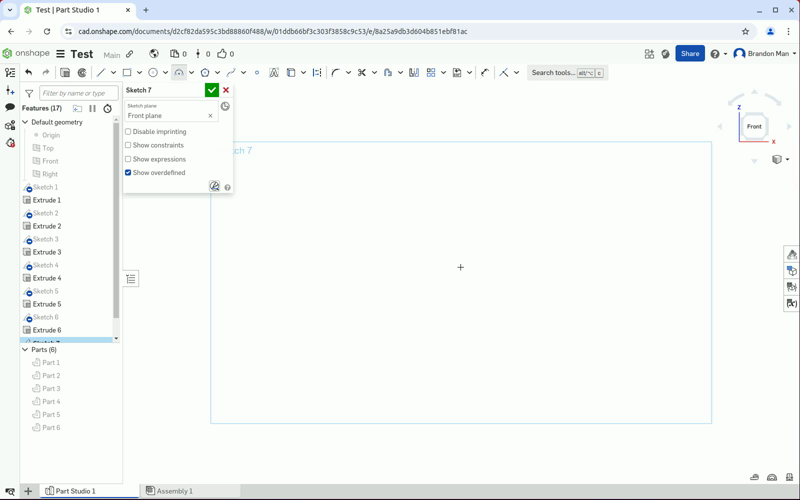
key_up(shift)
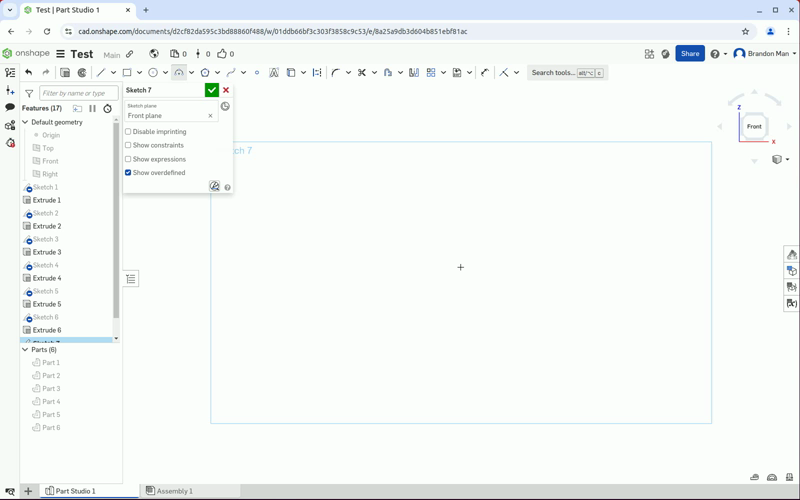
key_down(shift)
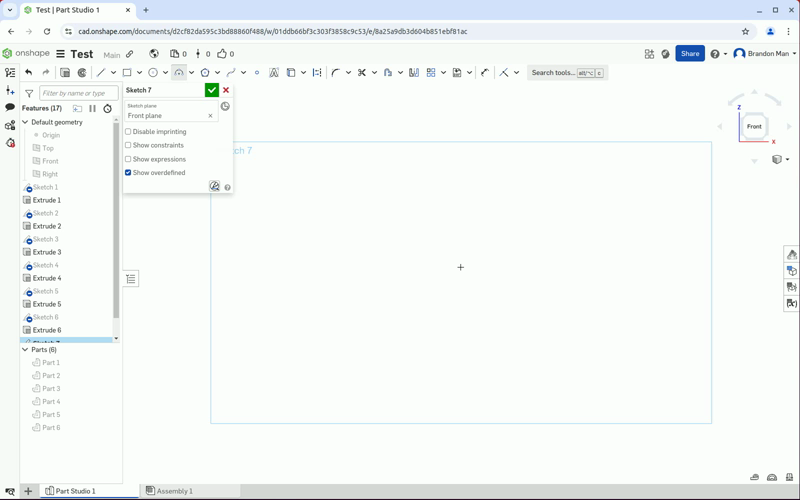
mouse_move(488, 255)
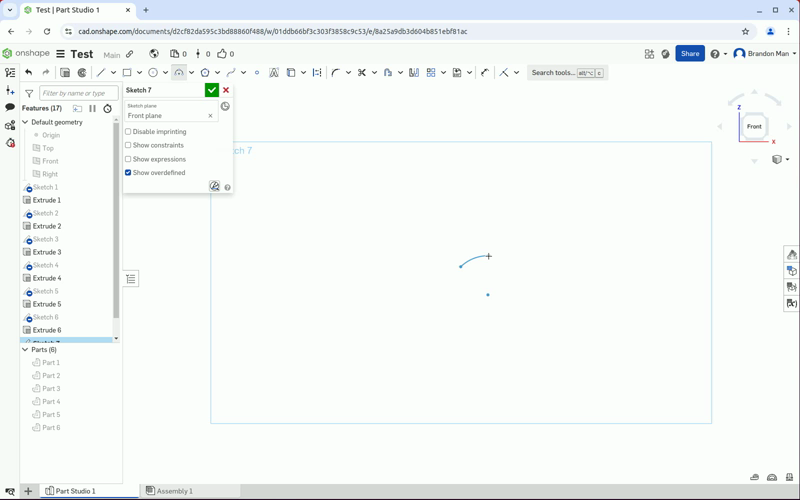
click(488, 255)
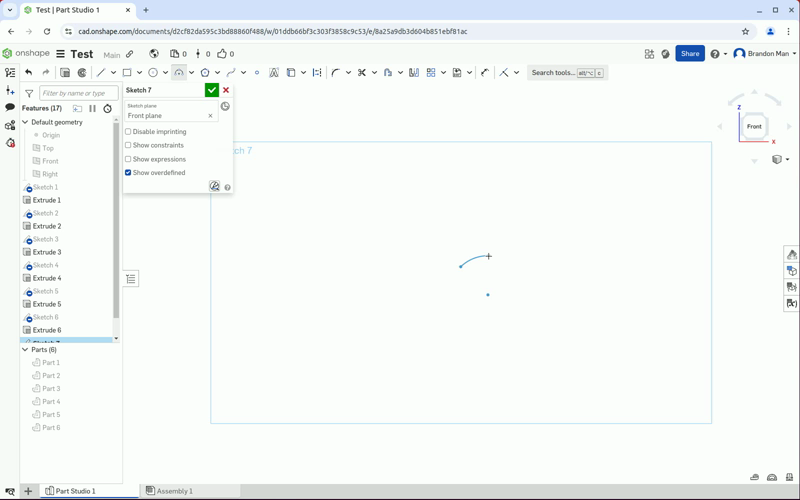
mouse_move(474, 260)
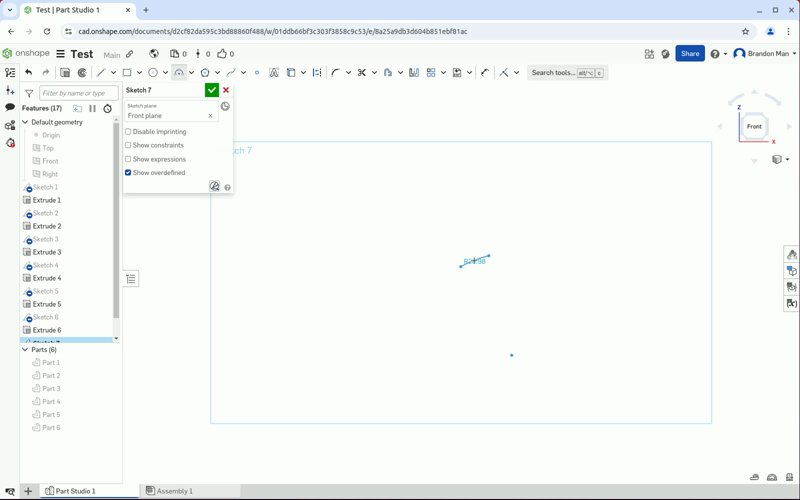
click(474, 260)
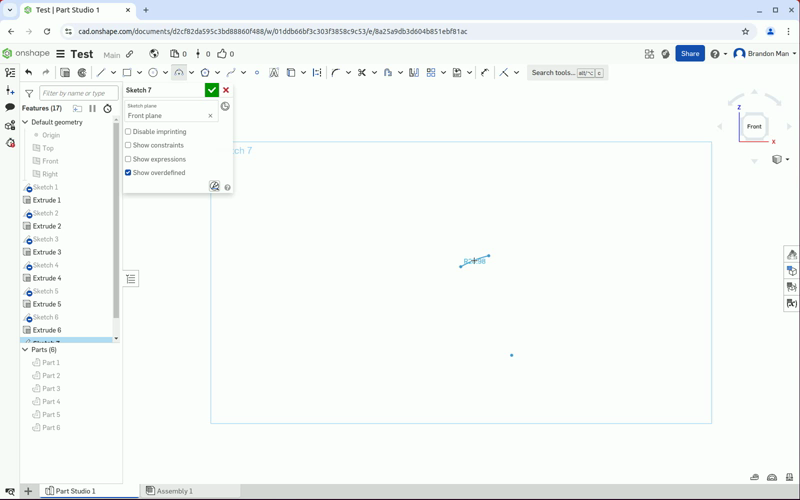
key_up(shift)
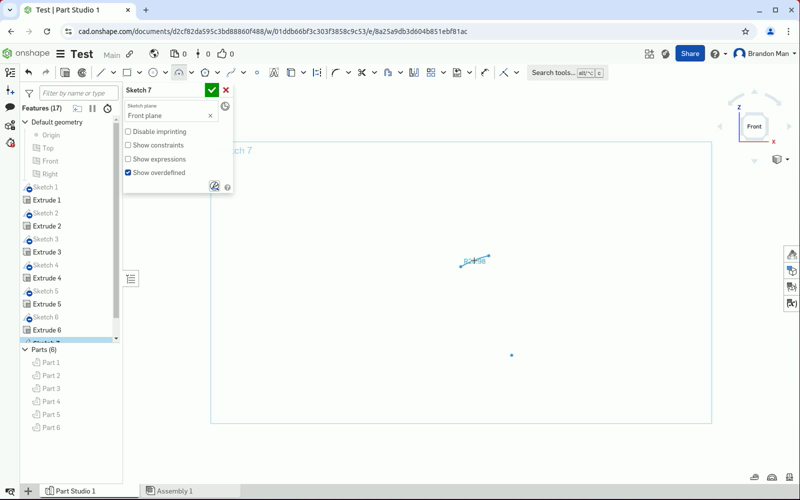
key(esc)
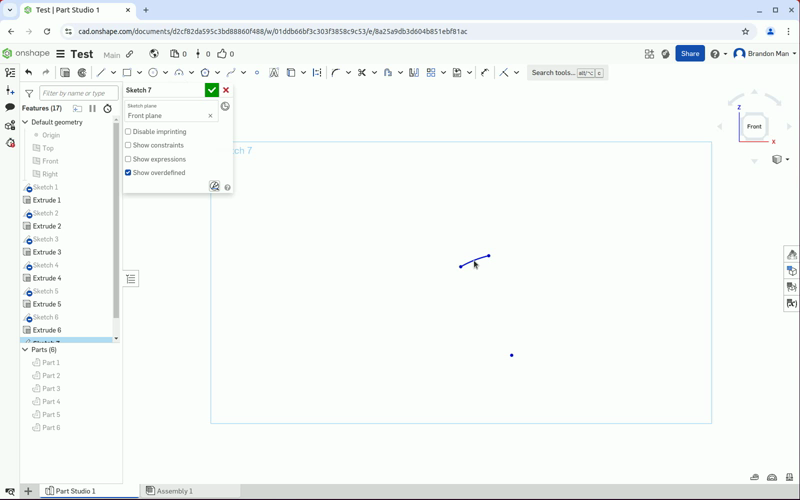
key(l)
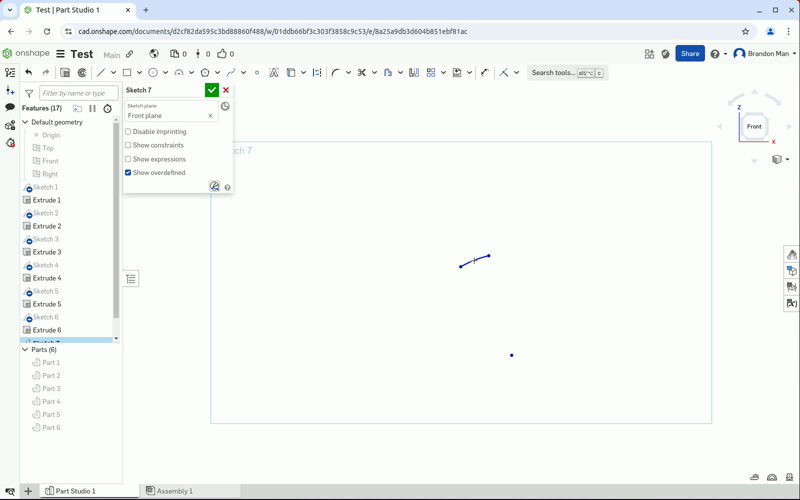
mouse_move(488, 255)
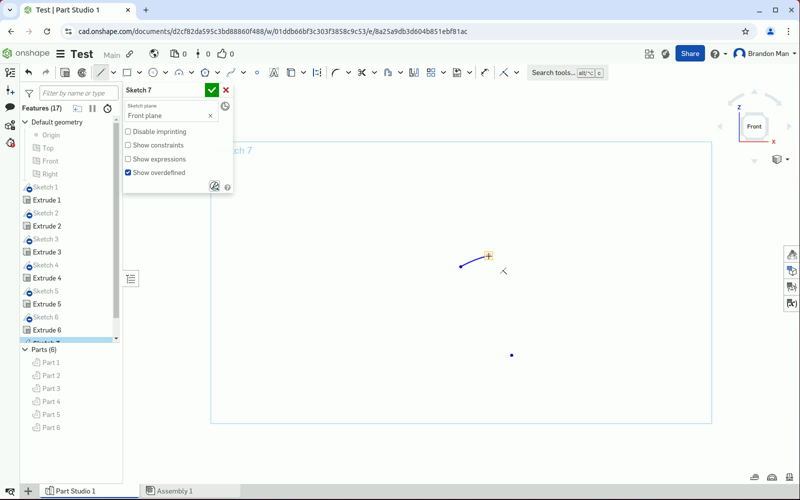
click(488, 255)
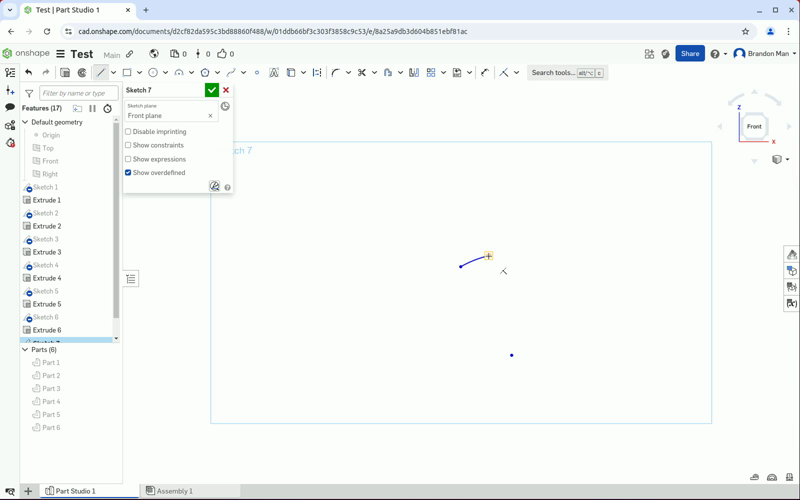
key_down(shift)
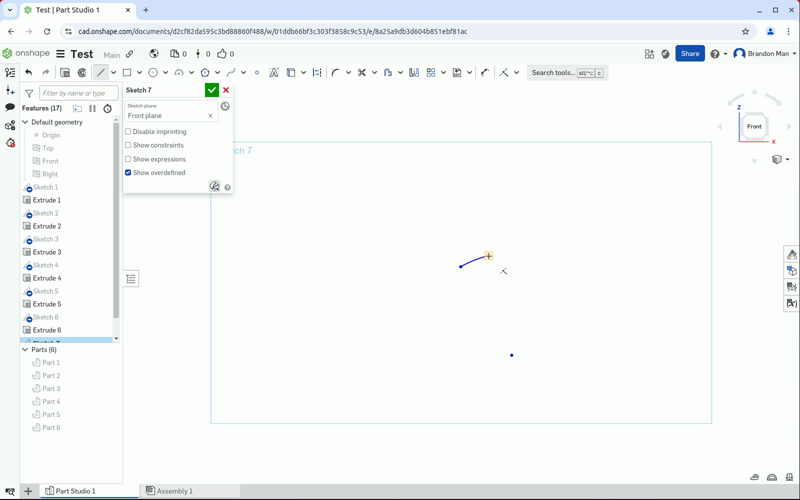
mouse_move(518, 255)
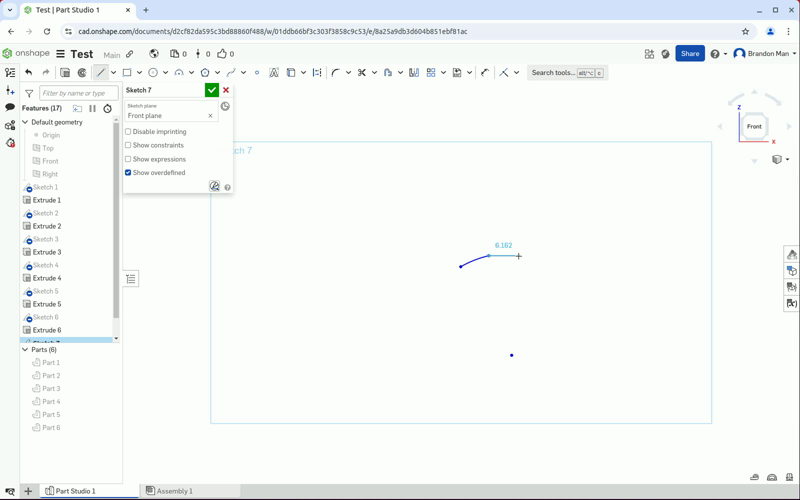
mouse_move(460, 255)
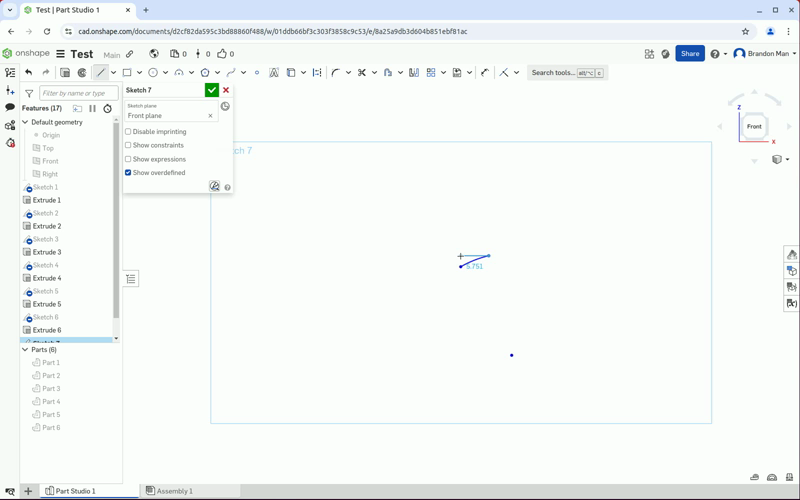
click(460, 255)
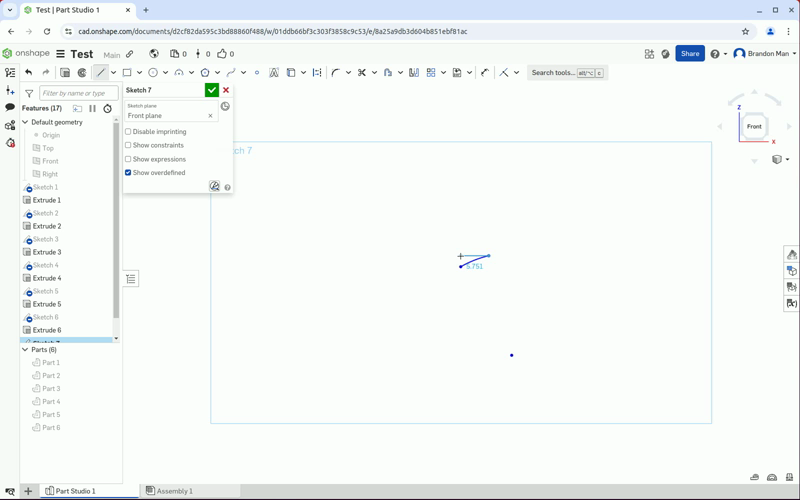
key_up(shift)
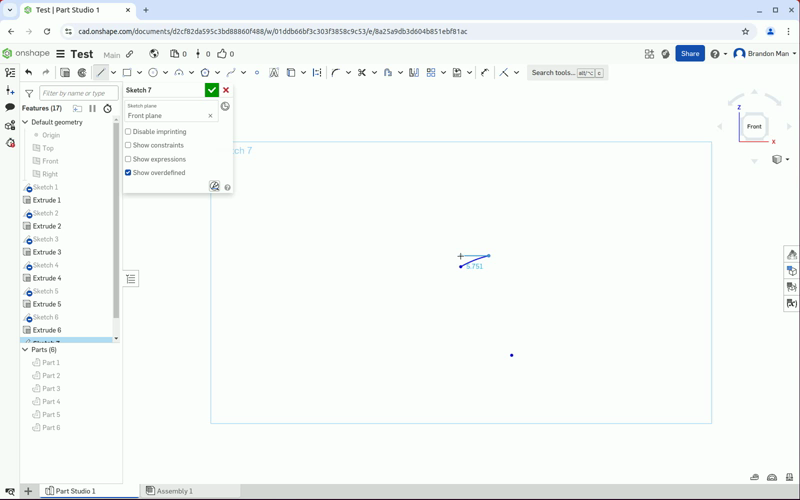
mouse_move(490, 255)
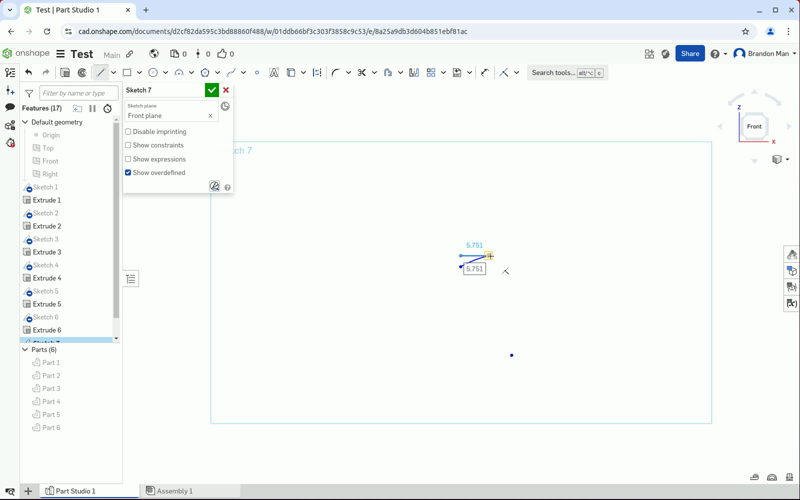
key_down(shift)
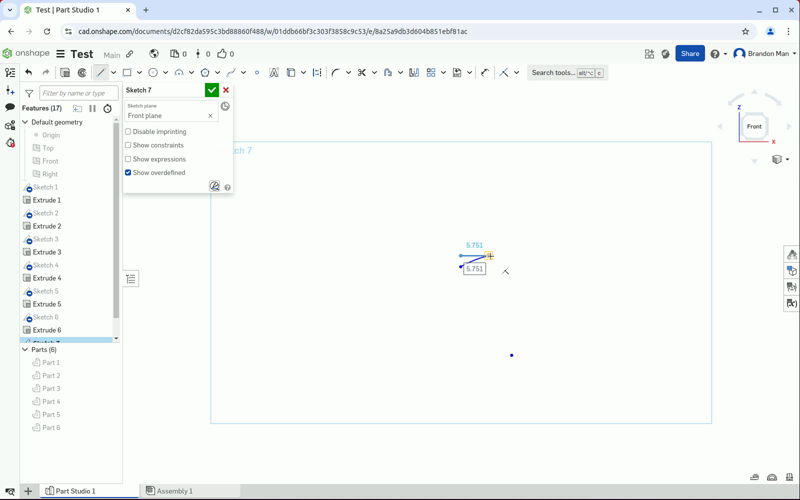
mouse_move(460, 266)
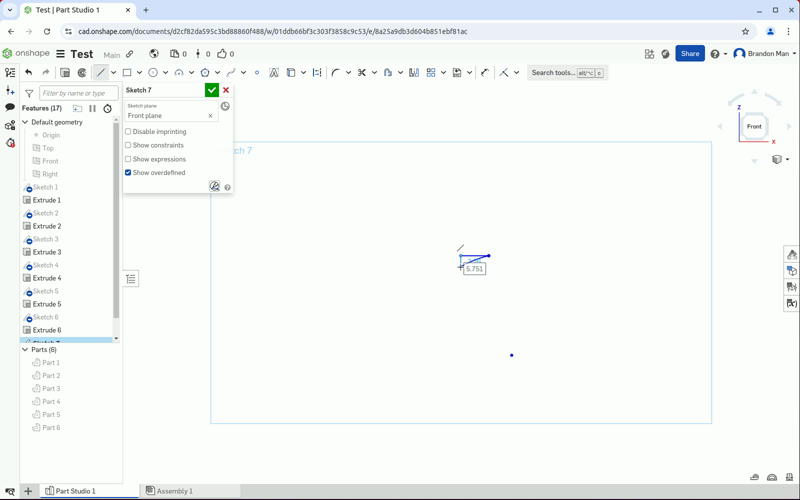
key_up(shift)
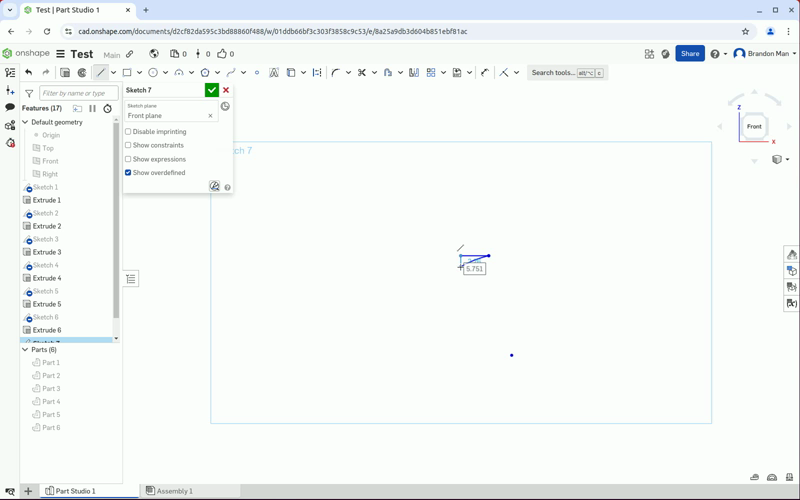
click(460, 266)
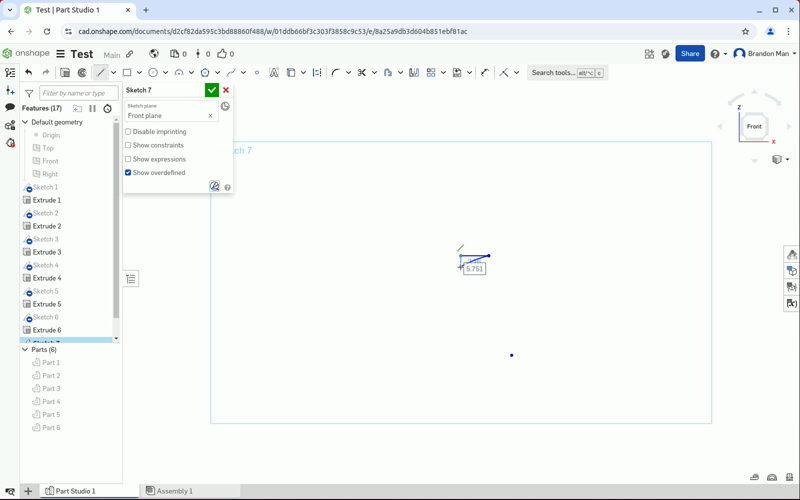
key(esc)
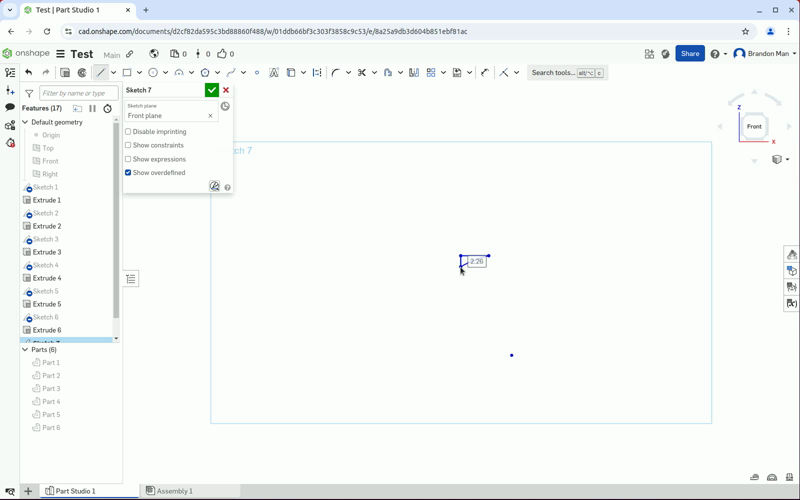
mouse_move(479, 257)
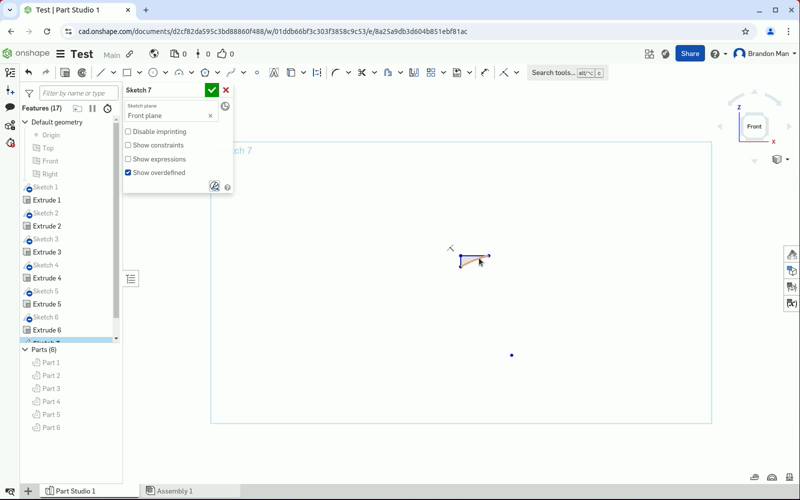
scroll(6)
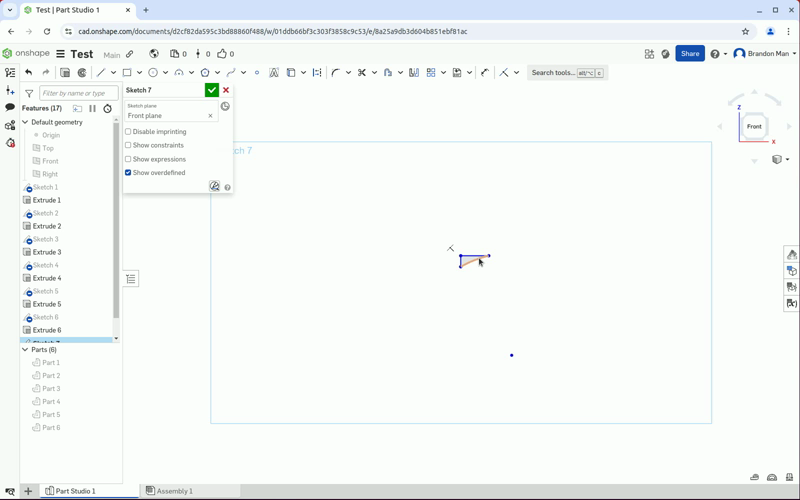
scroll(6)
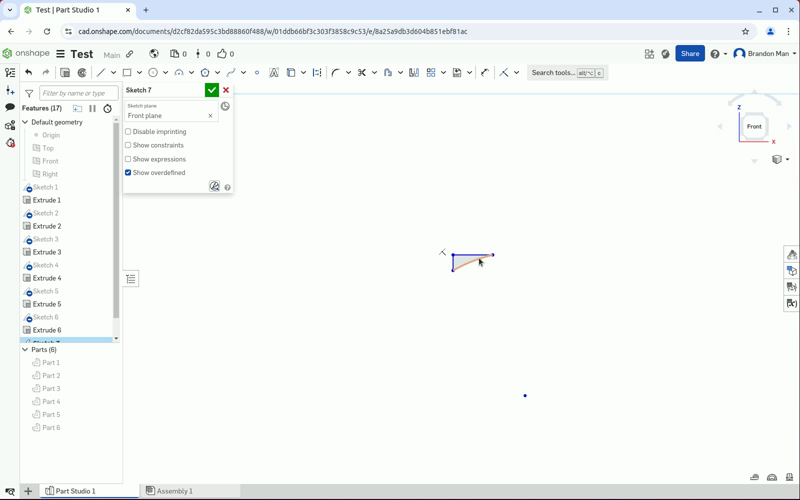
scroll(6)
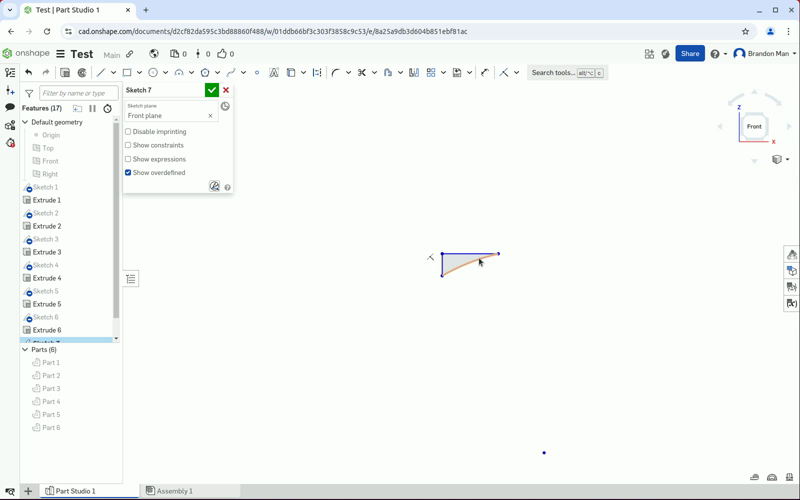
scroll(6)
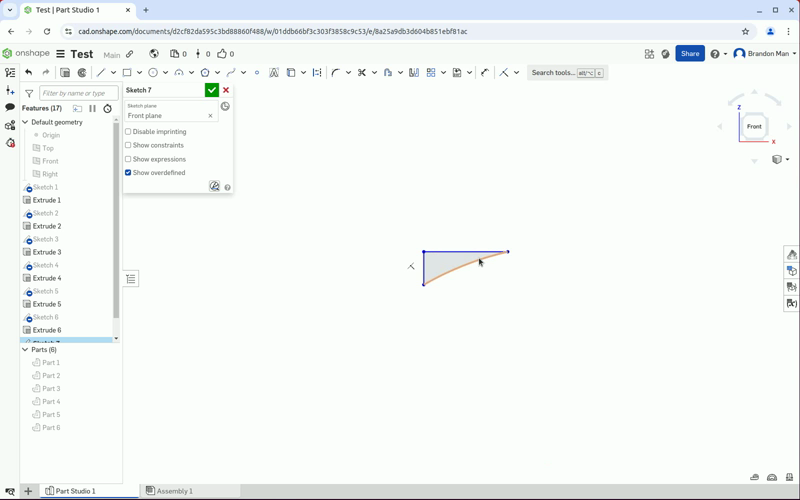
scroll(6)
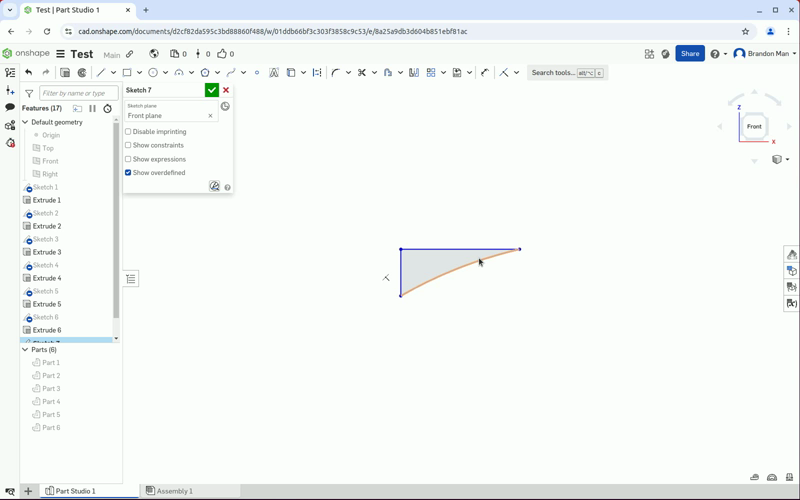
scroll(6)
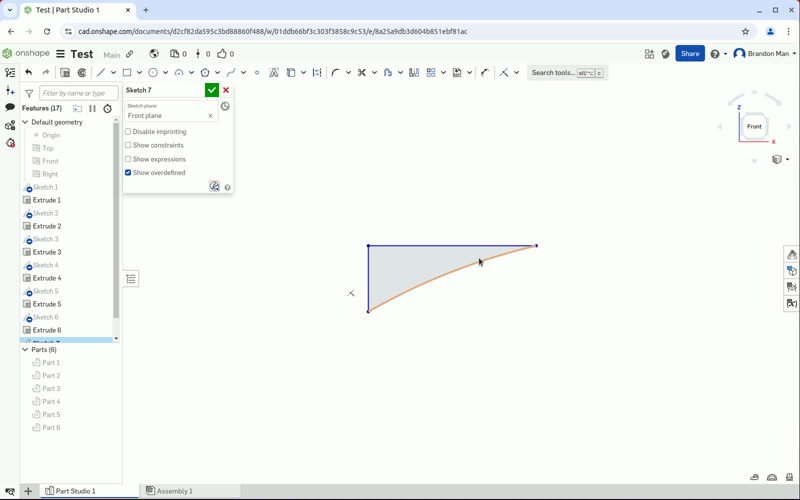
scroll(6)
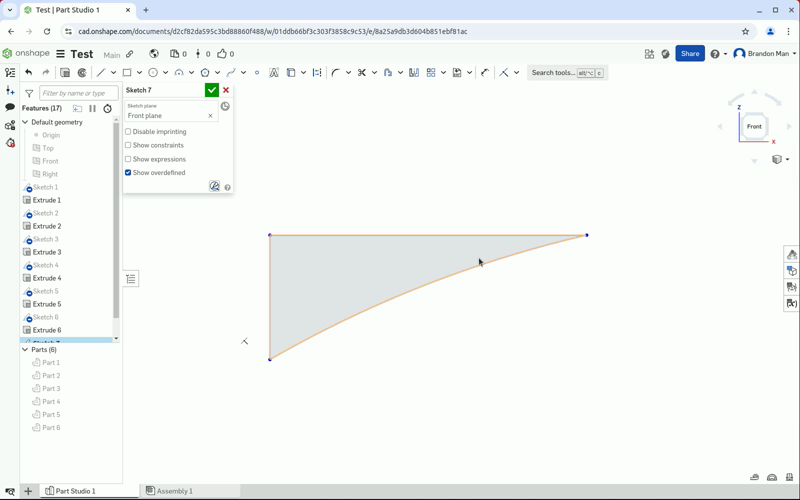
click(479, 257)
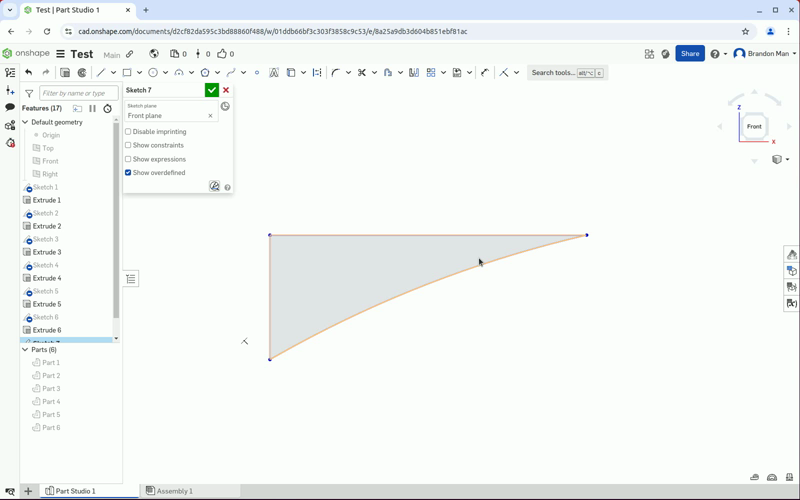
scroll(-6)
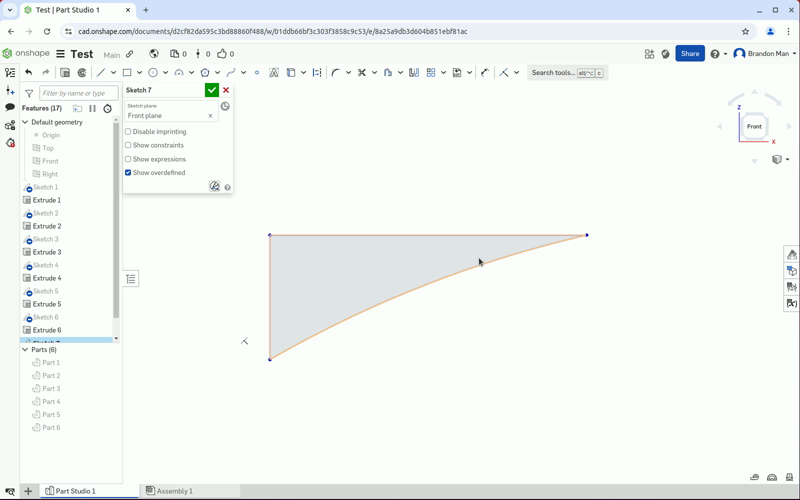
scroll(-6)
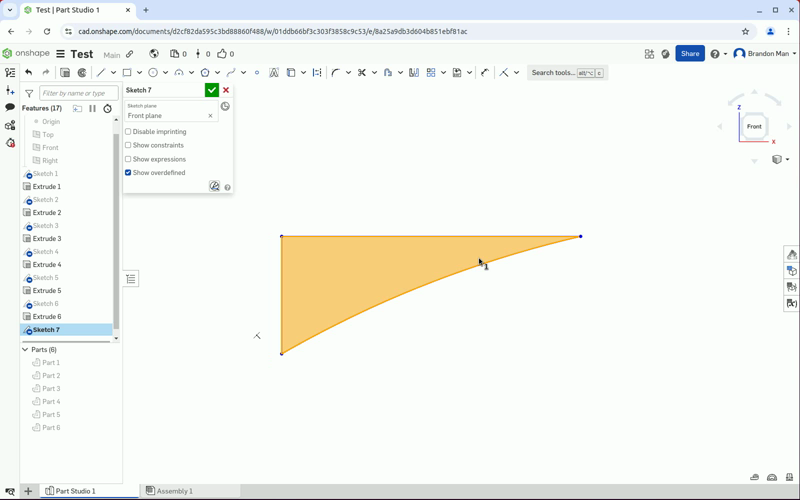
scroll(-6)
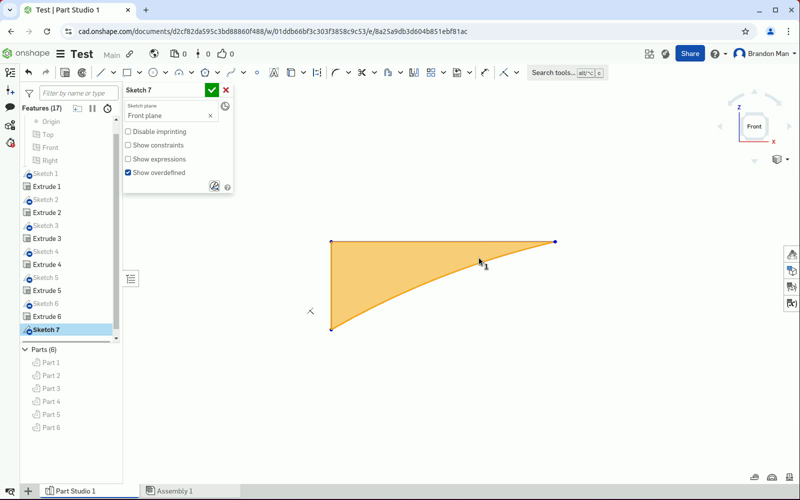
scroll(-6)
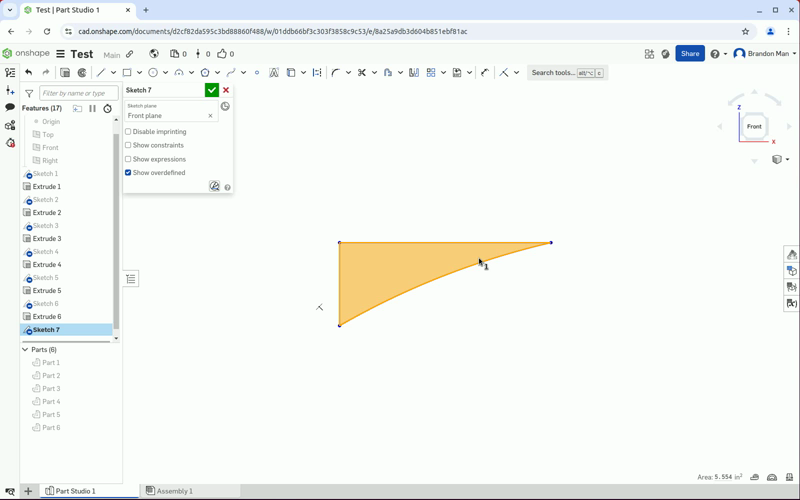
scroll(-6)
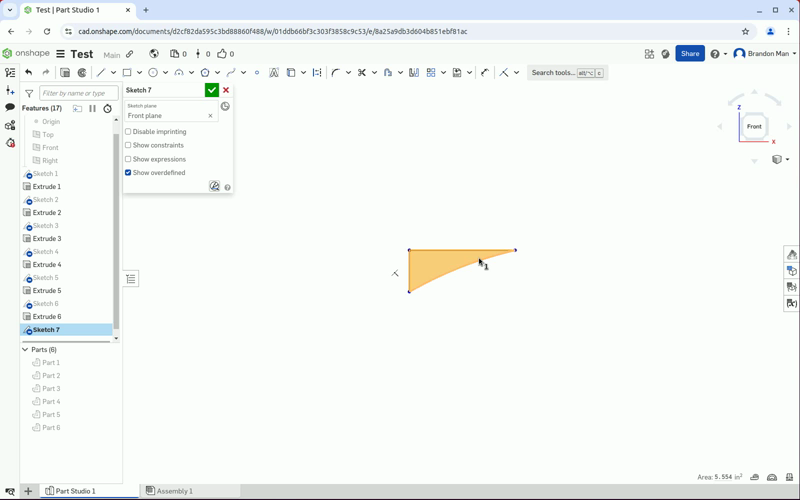
scroll(-6)
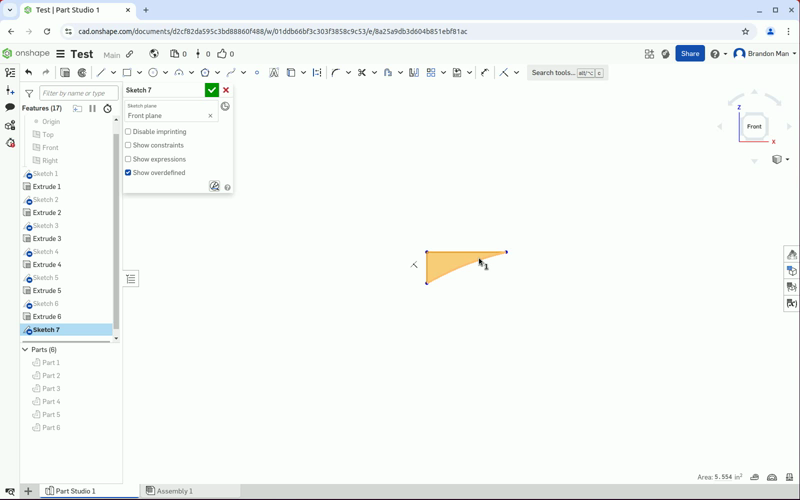
scroll(-6)
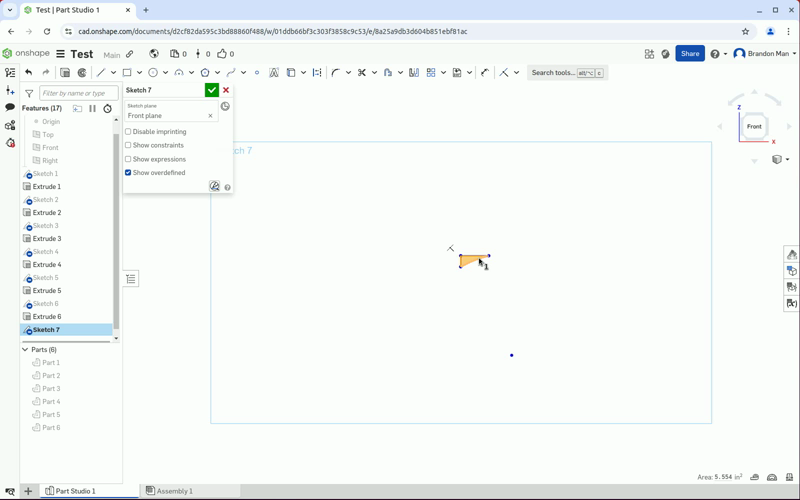
mouse_move(73, 352)
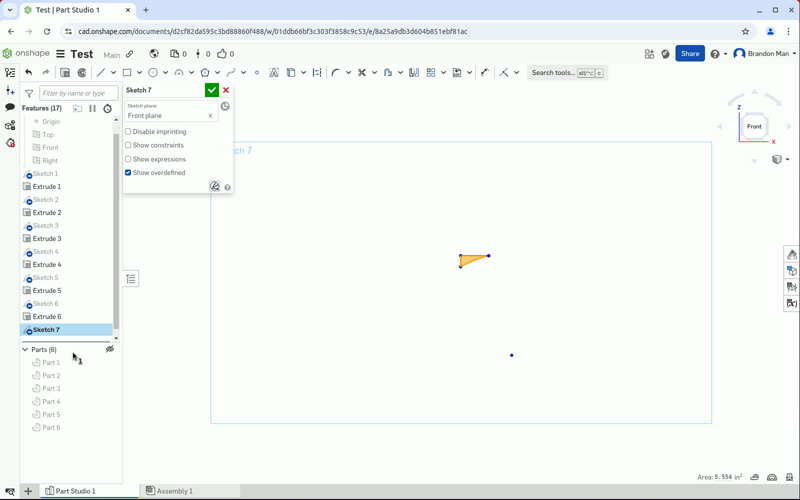
key(shift+y)
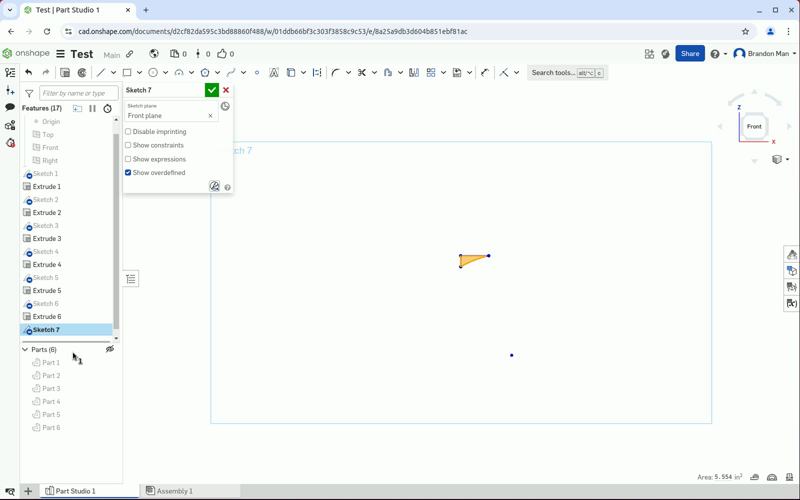
key(shift+e)
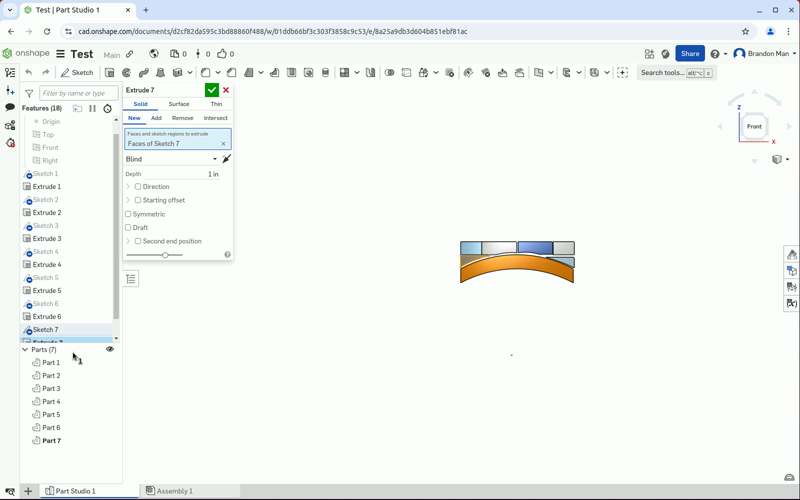
mouse_move(143, 106)
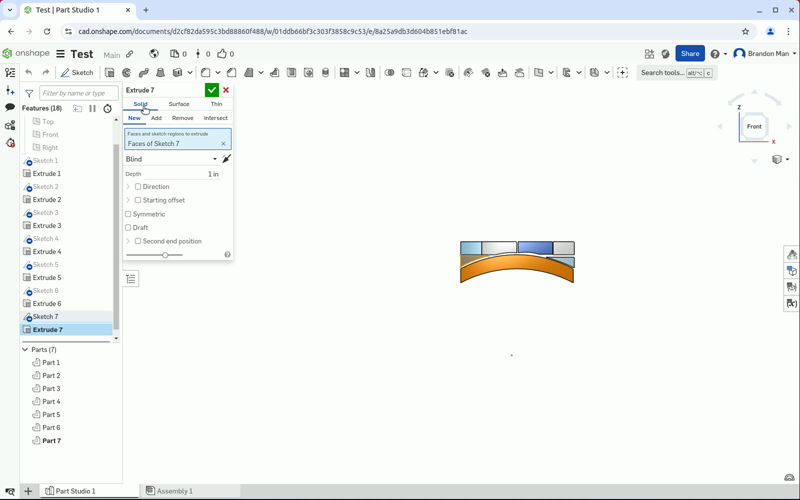
click(143, 106)
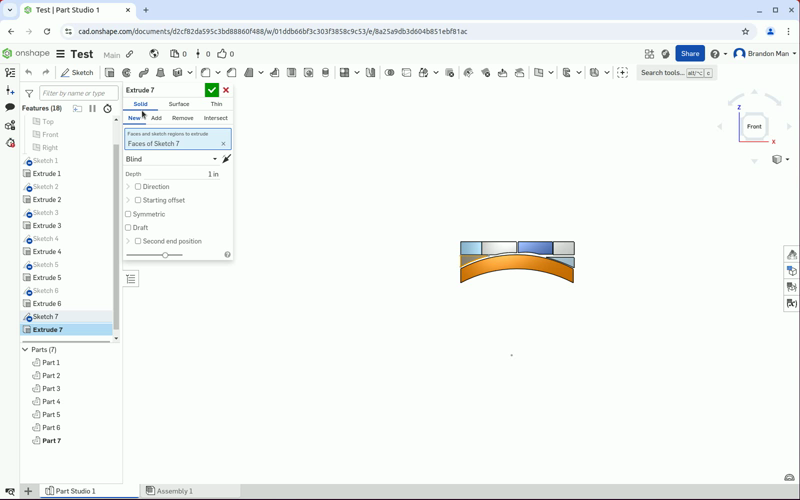
mouse_move(137, 120)
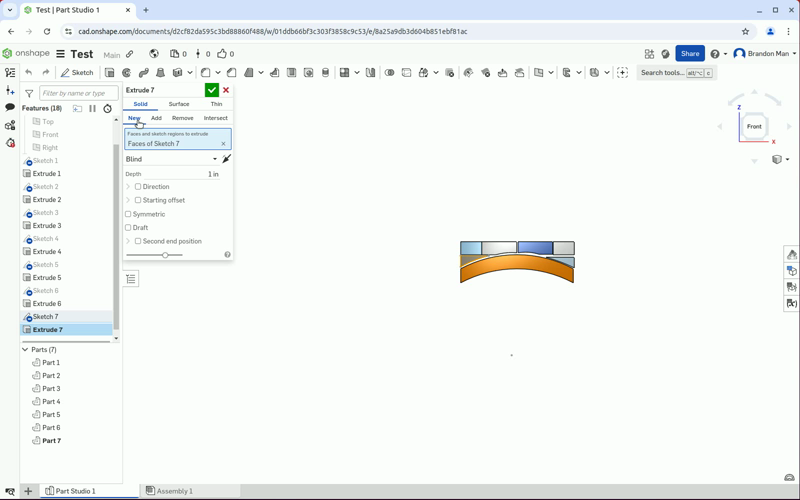
click(137, 120)
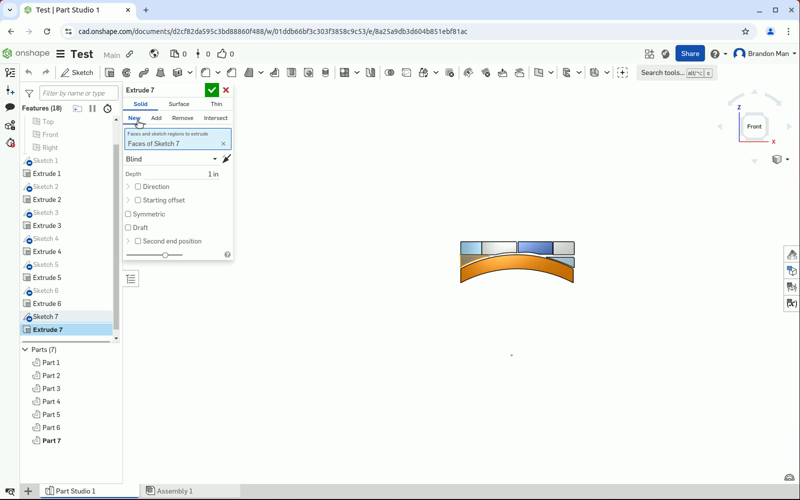
key(tab, 4)
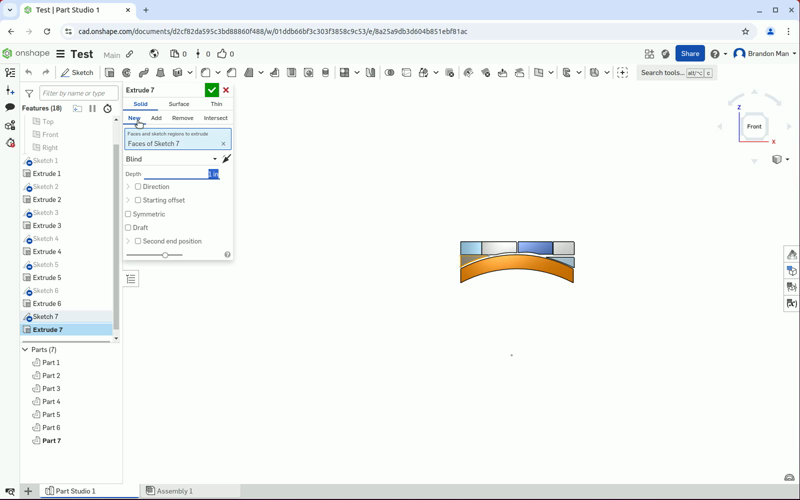
text(3.851)
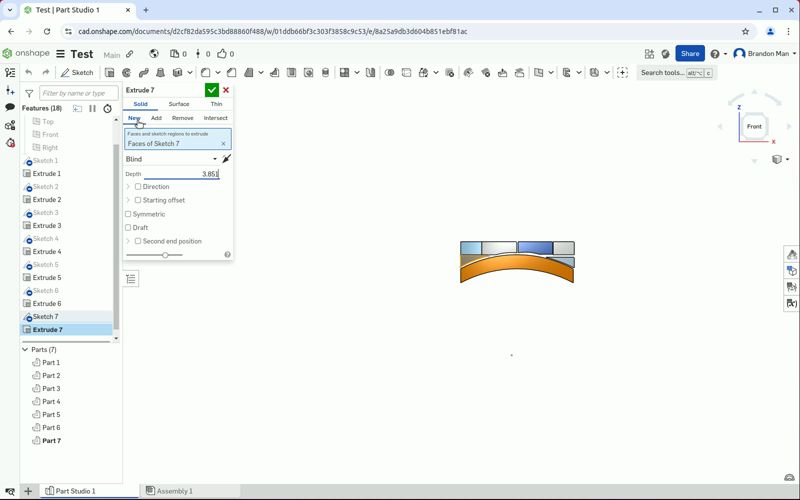
key(enter)
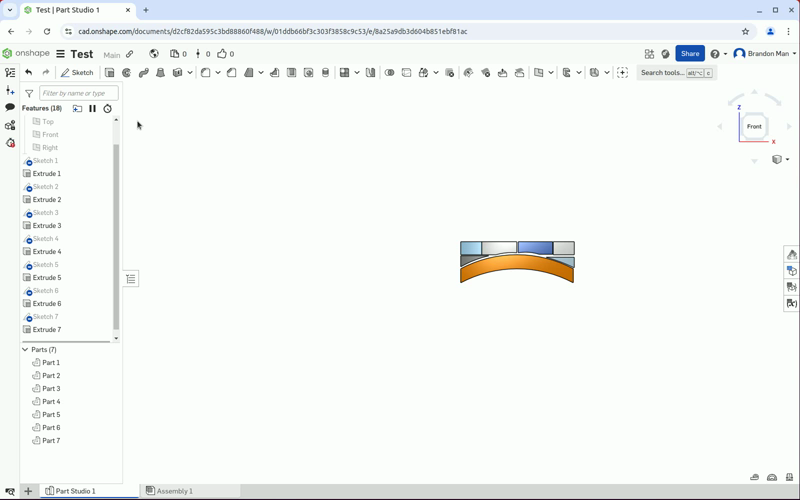
key(shift+h)
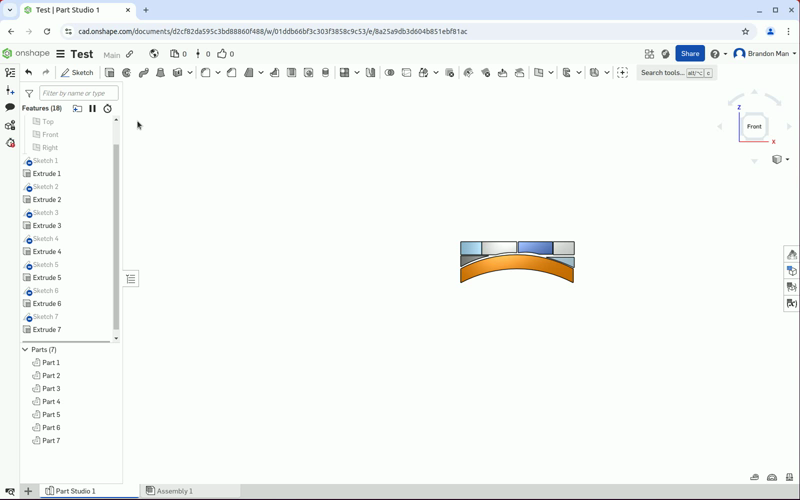
key(shift+h)
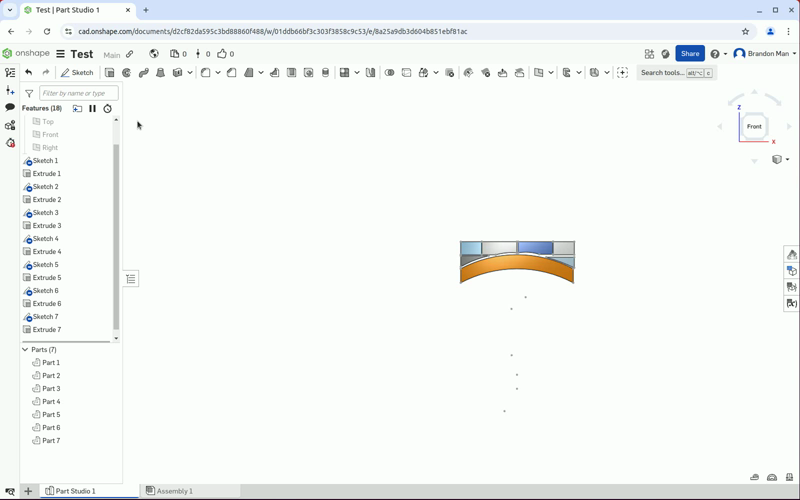
key(shift+7)
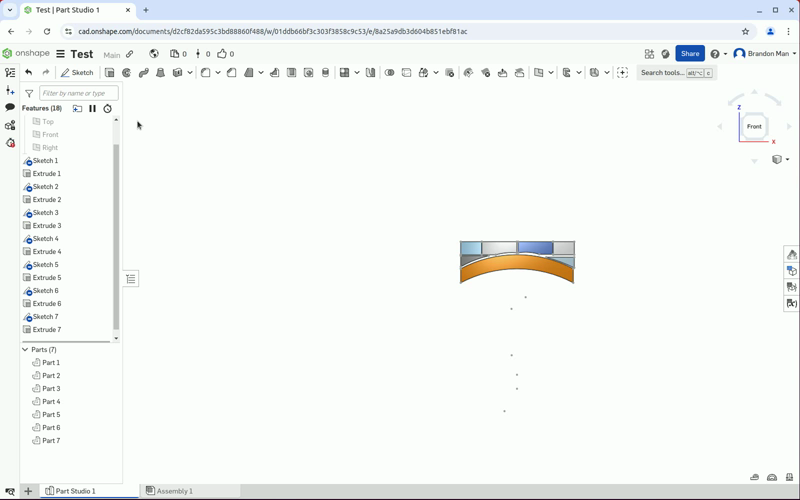
key(left, 2)
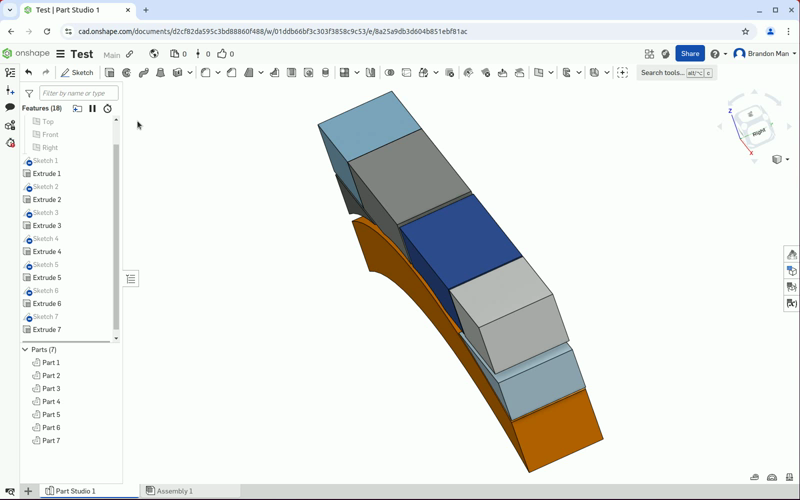
key(down, 2)
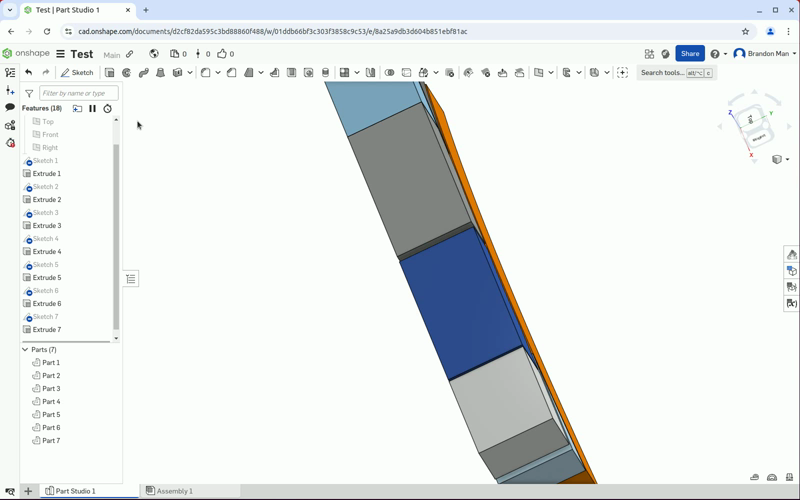
key(up, 2)
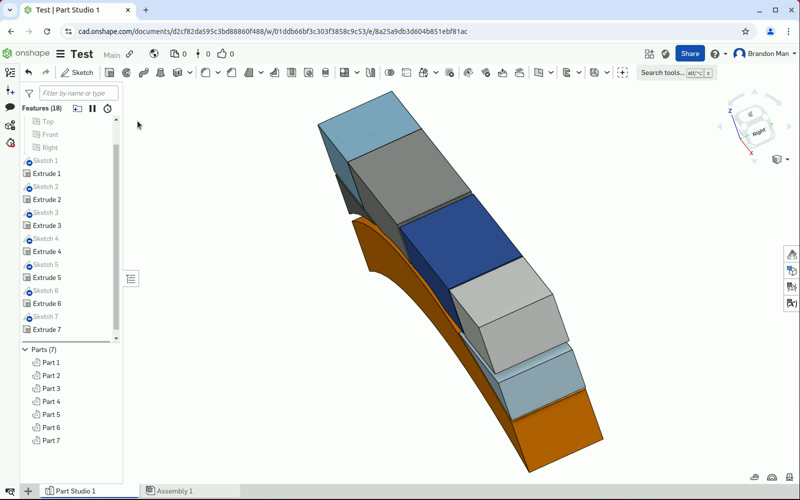
key(right, 2)
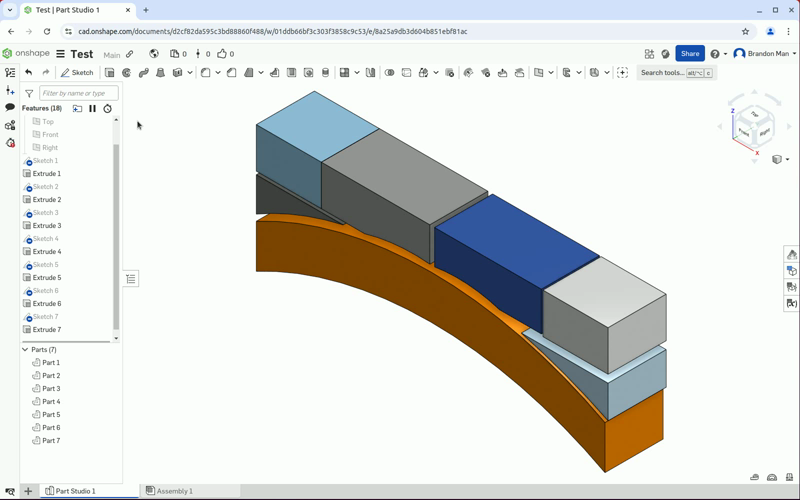
mouse_move(69, 163)
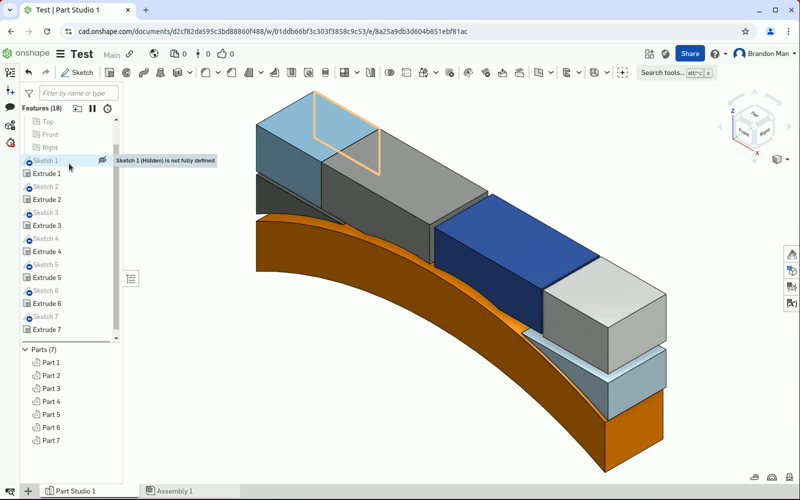
click(69, 163)